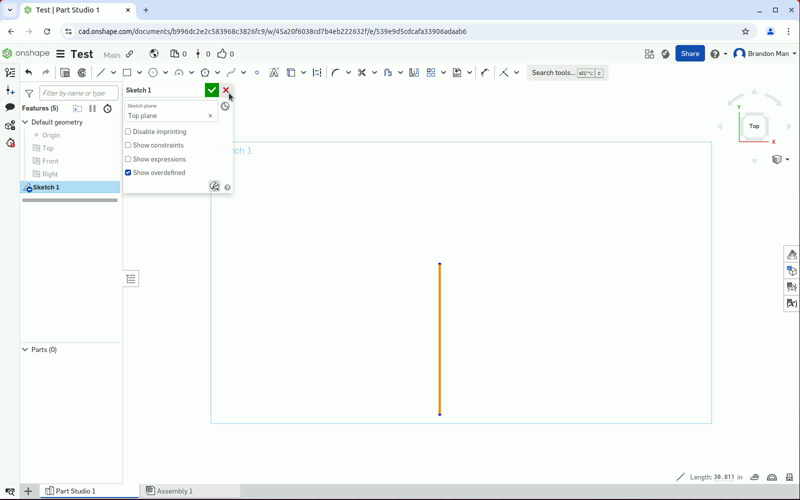
key(shift+h)
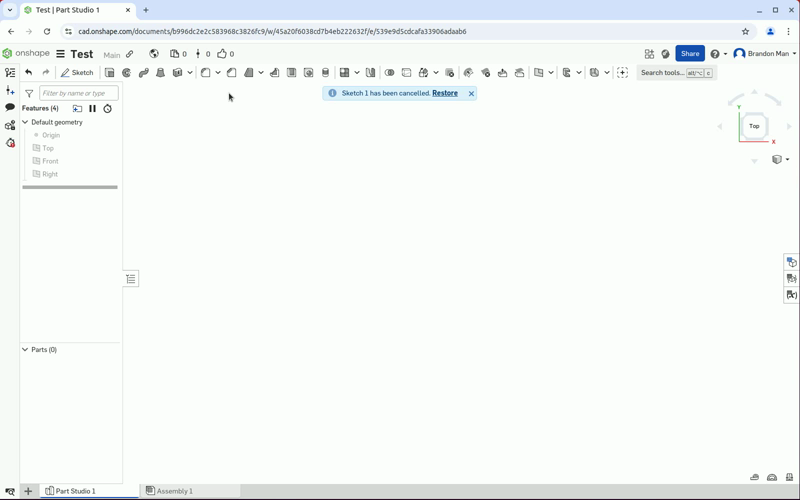
mouse_move(73, 352)
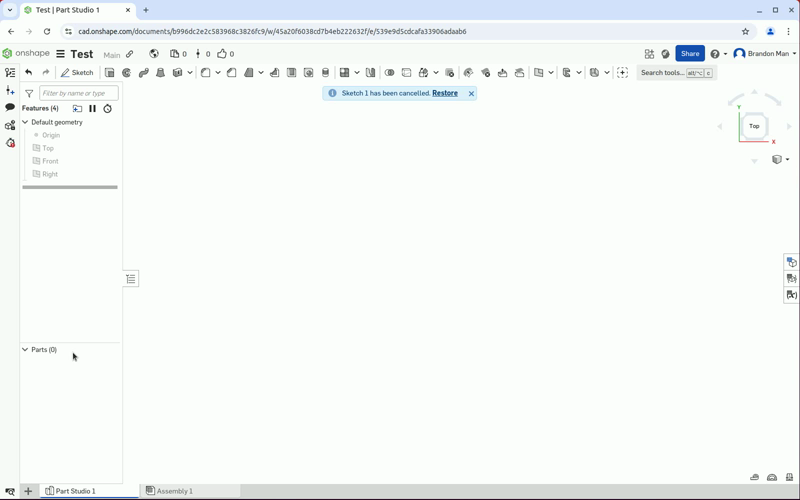
key(y)
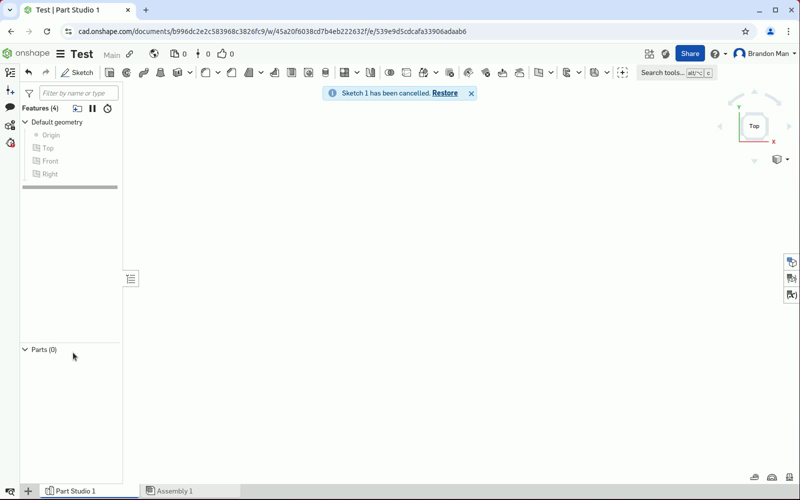
key(shift+p)
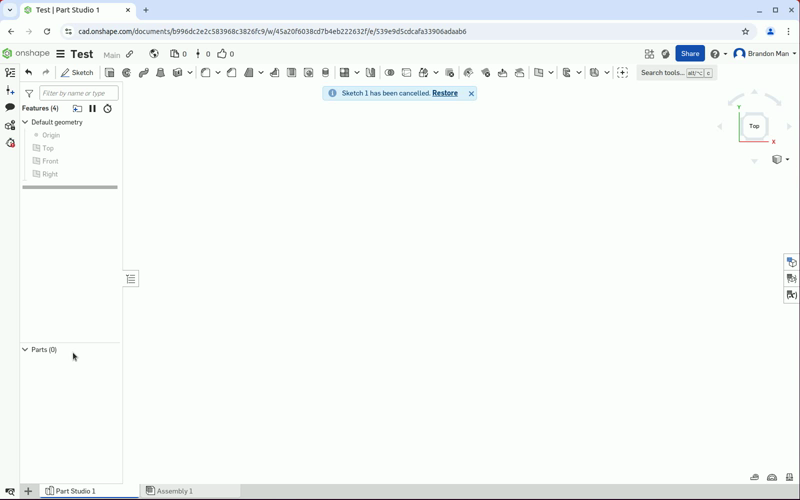
key(space)
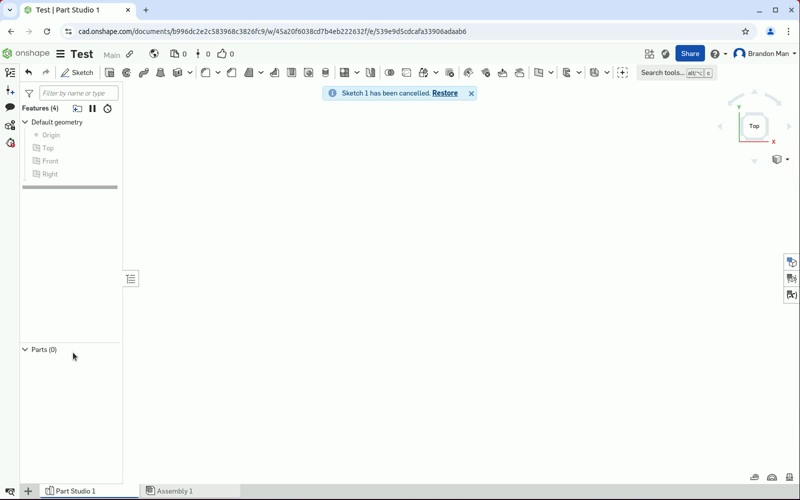
key_down(shift)
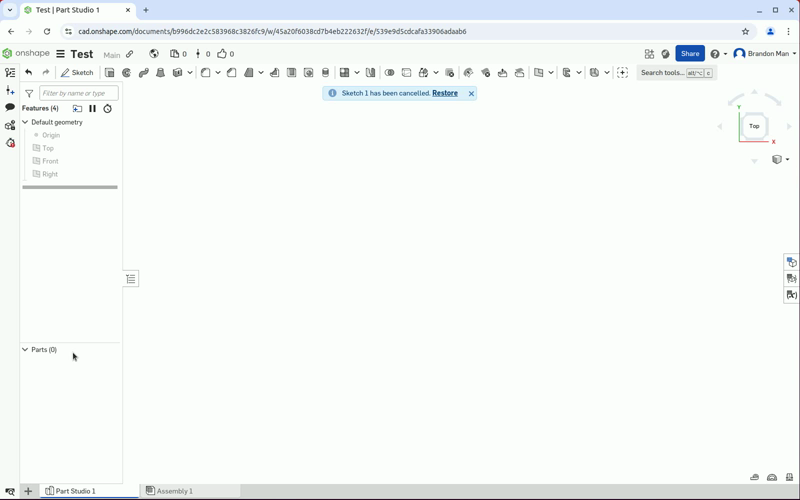
key(up)
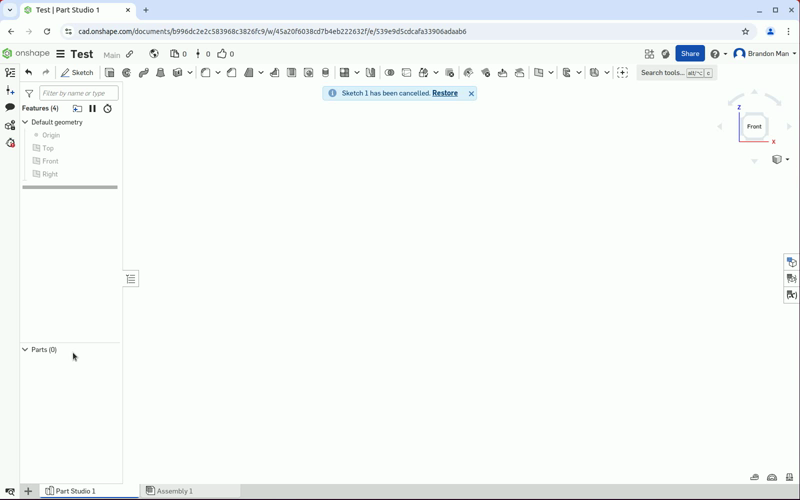
key_up(shift)
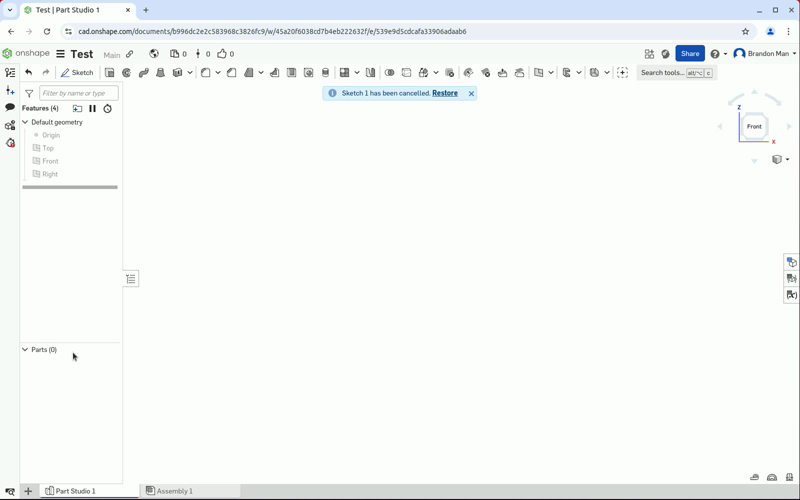
key(space)
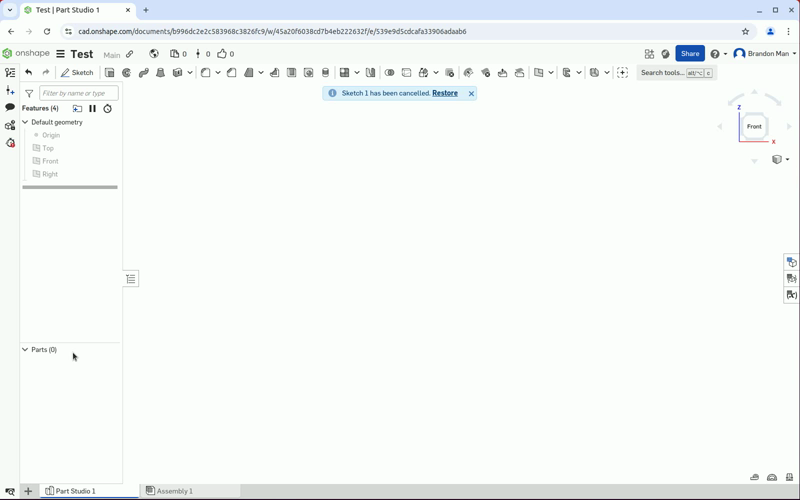
key_down(shift)
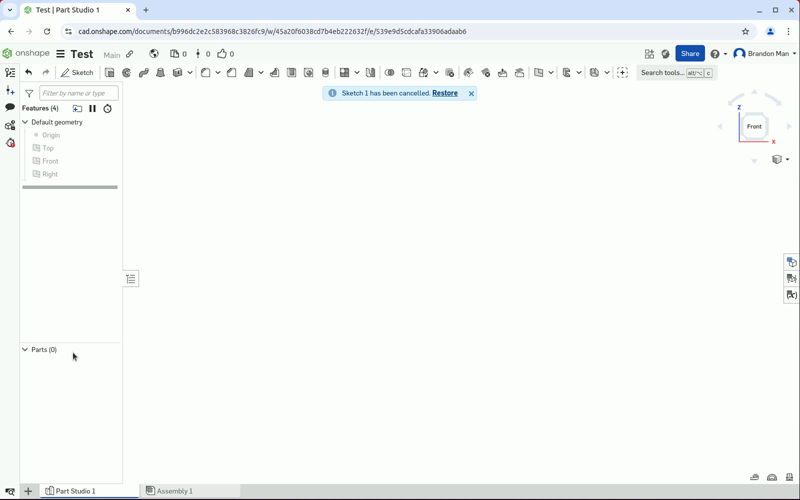
key(left)
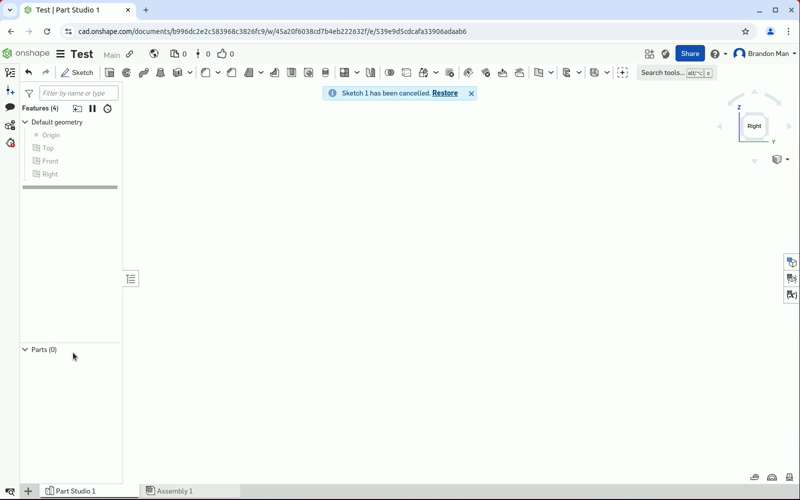
key_up(shift)
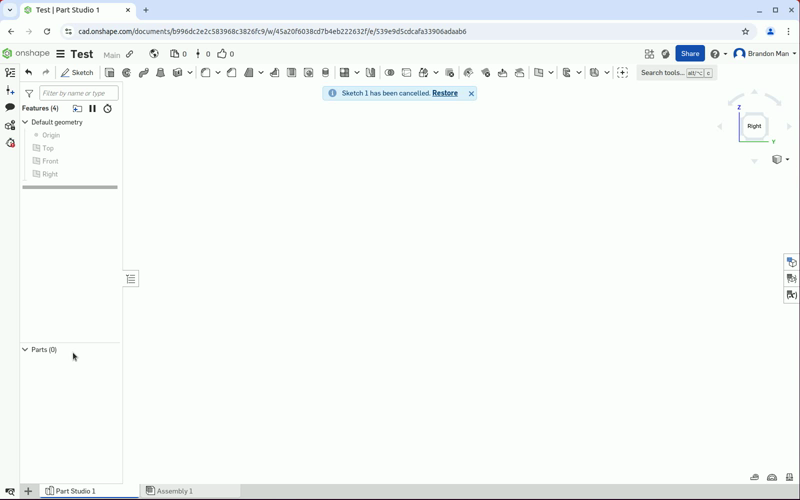
mouse_move(73, 352)
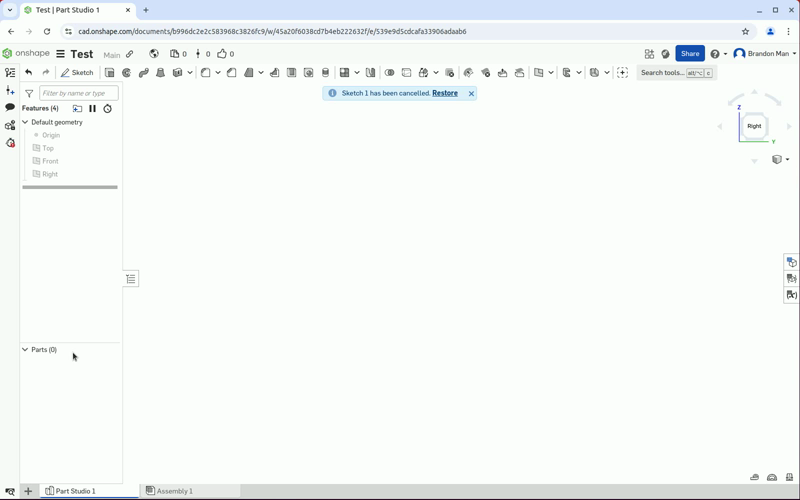
key(shift+y)
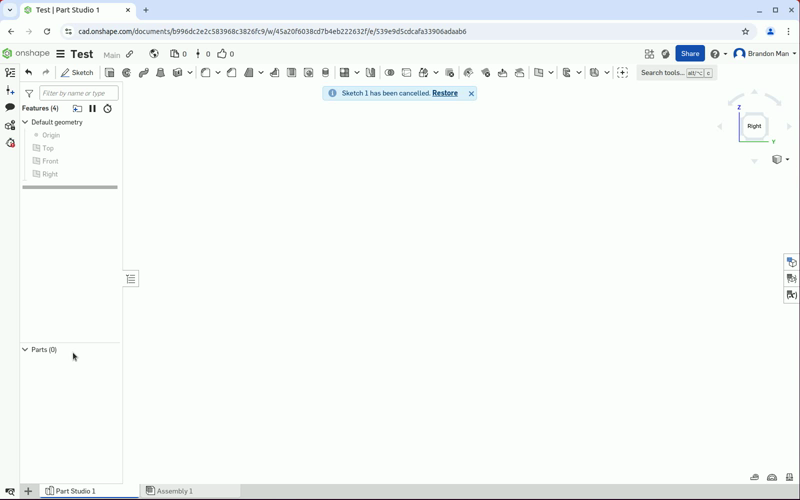
key(shift+s)
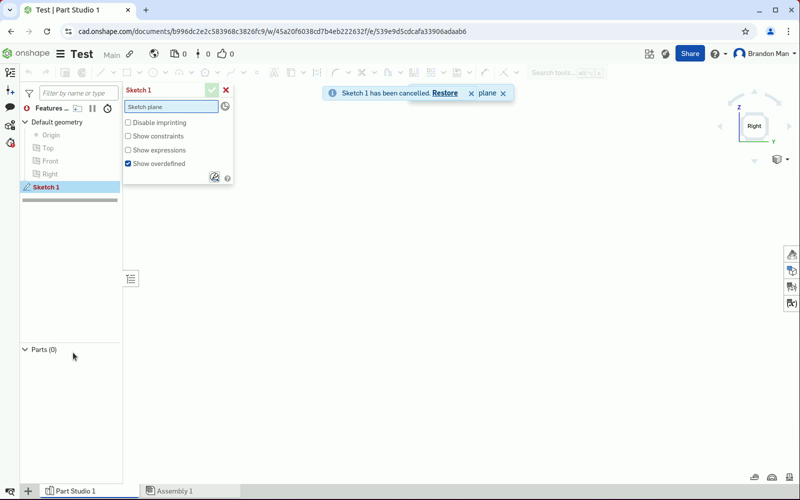
mouse_move(73, 176)
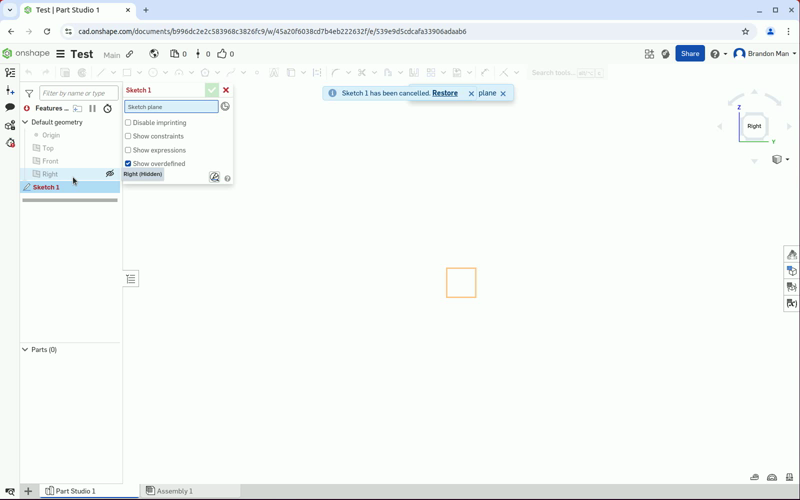
click(73, 176)
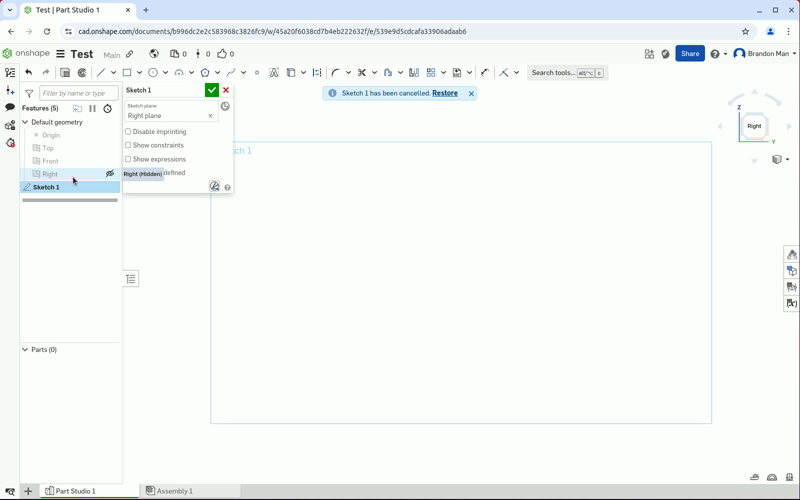
mouse_move(73, 352)
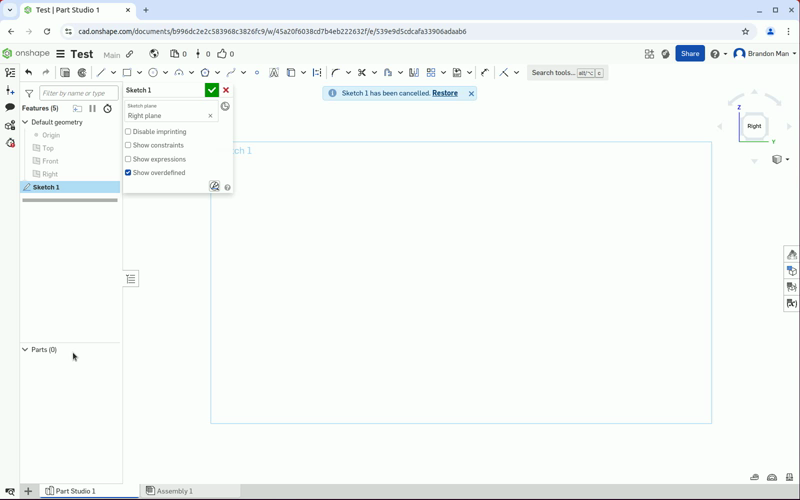
key(y)
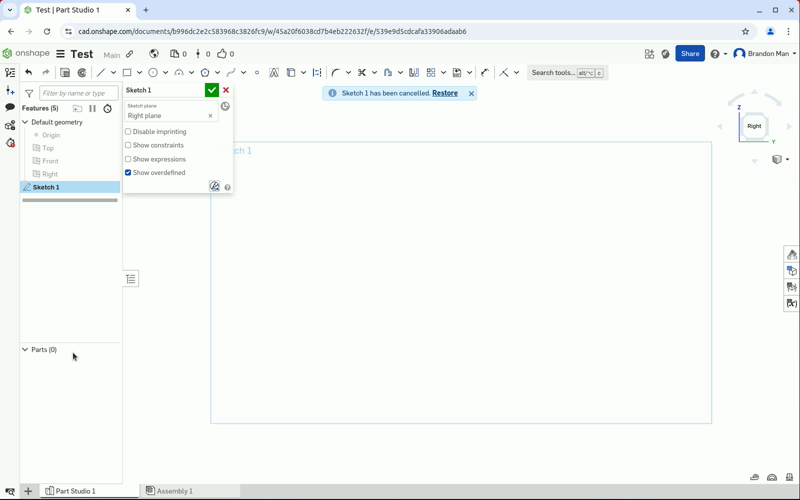
key(a)
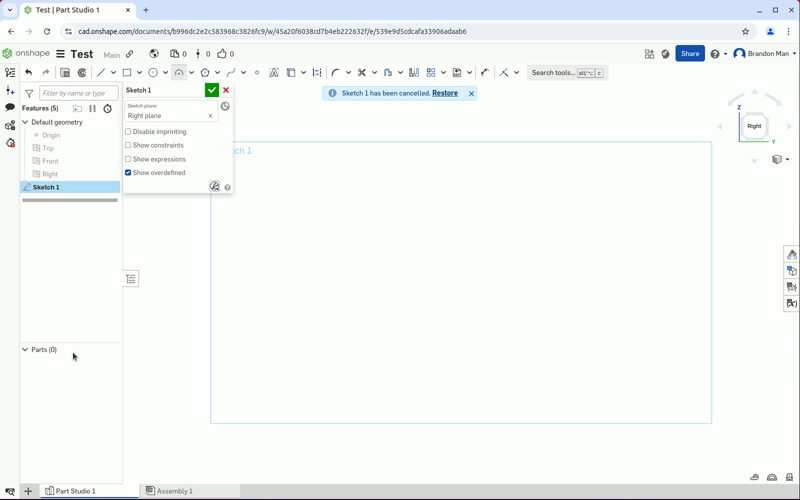
key_down(shift)
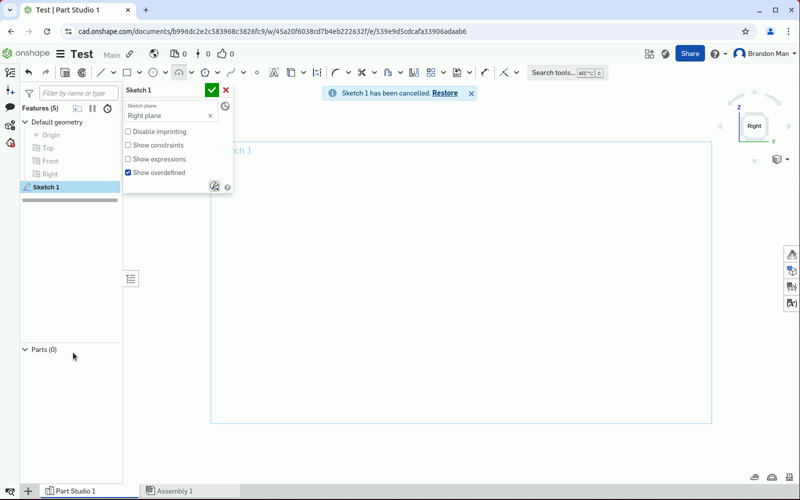
mouse_move(460, 270)
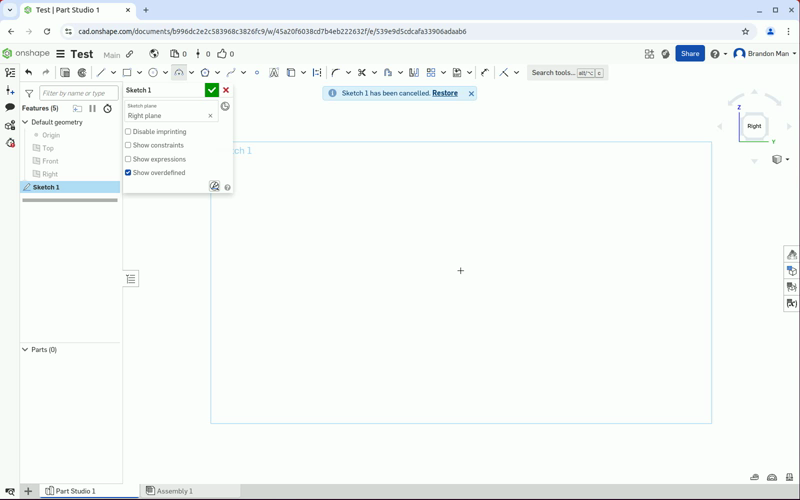
click(460, 270)
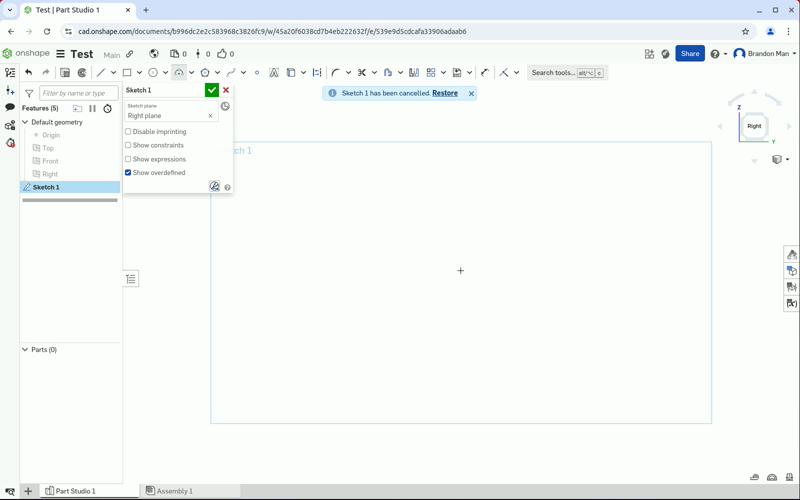
key_up(shift)
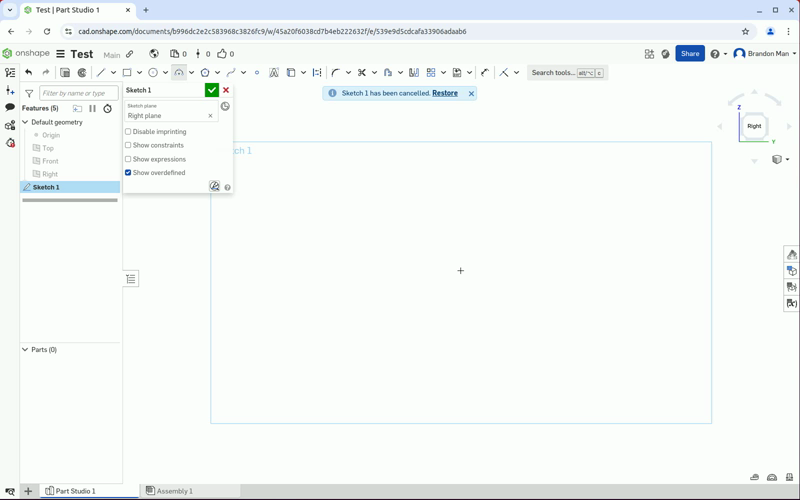
key_down(shift)
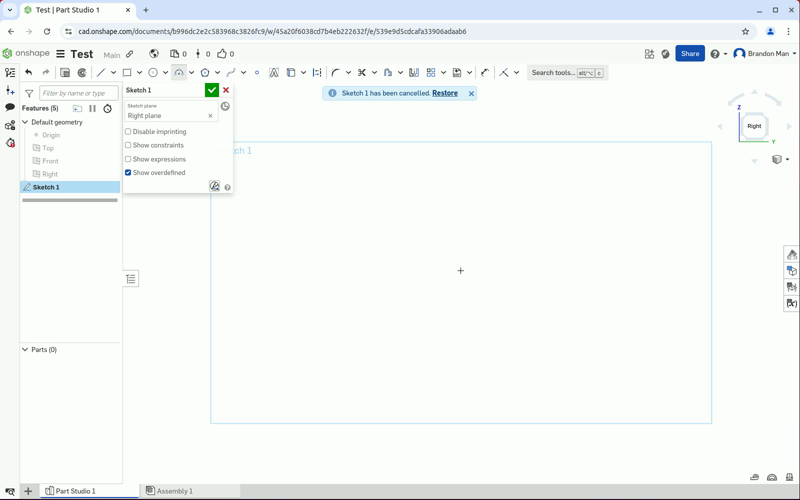
mouse_move(573, 282)
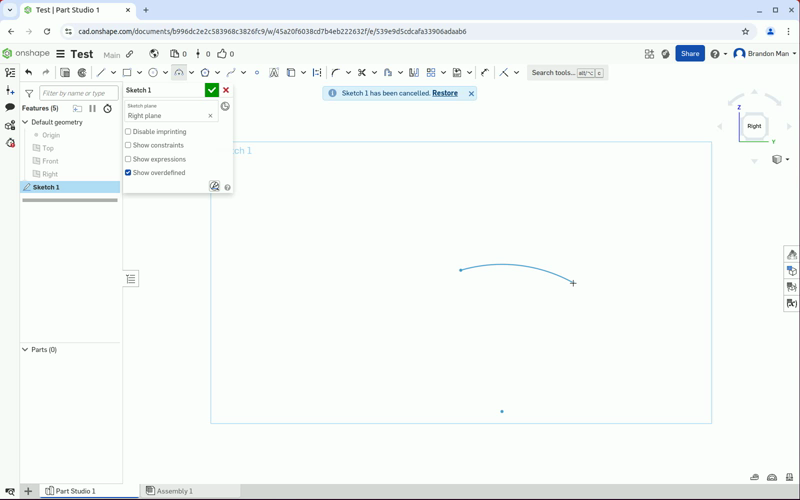
click(573, 282)
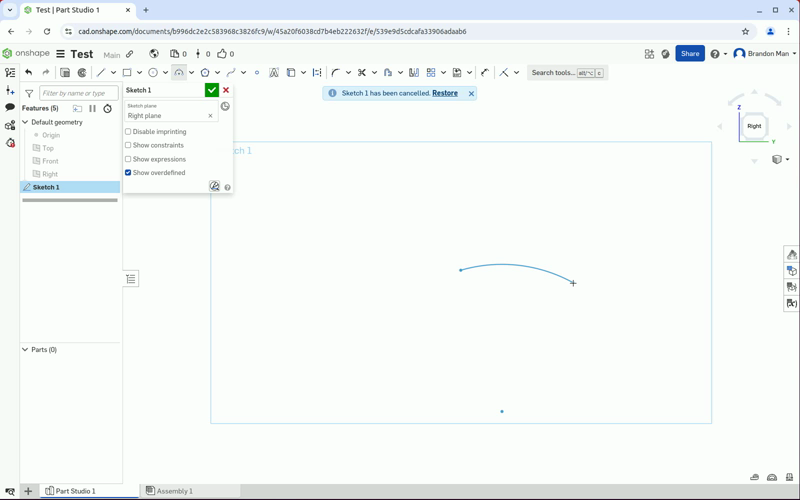
mouse_move(517, 273)
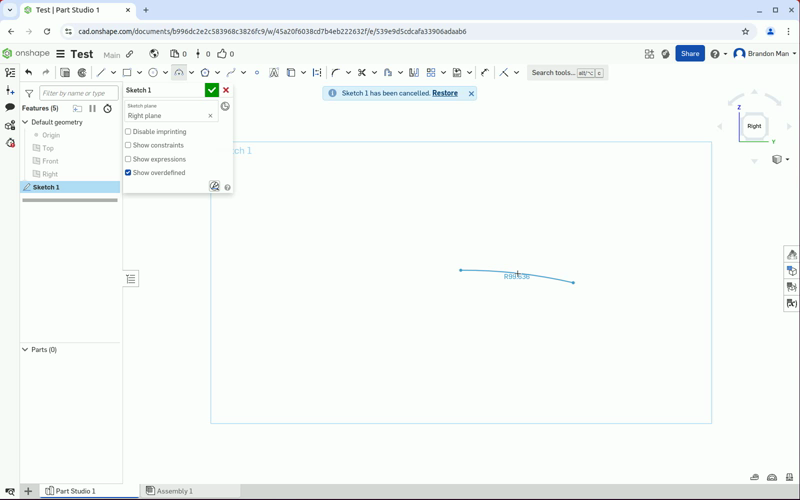
click(517, 273)
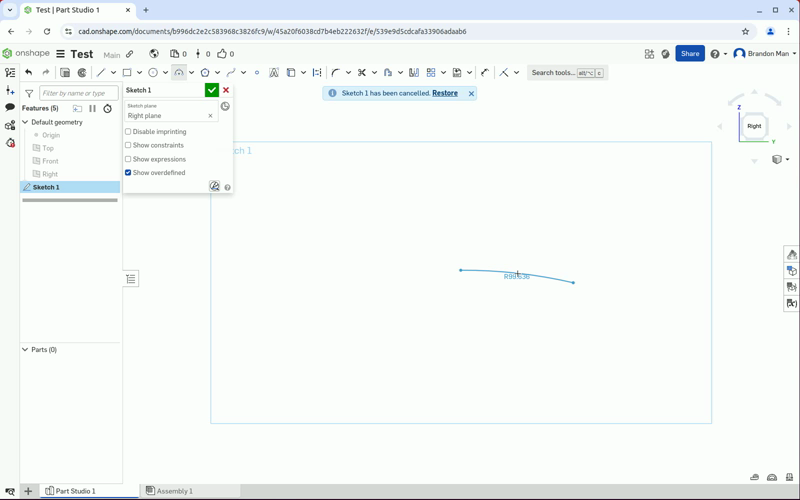
key_up(shift)
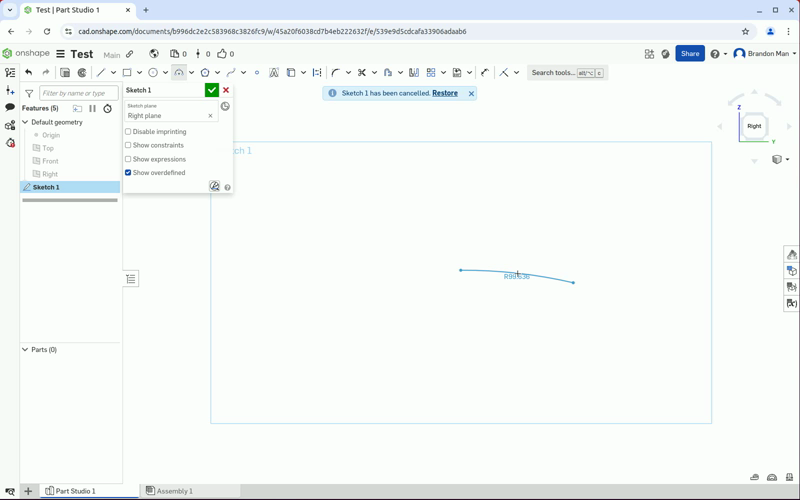
key(esc)
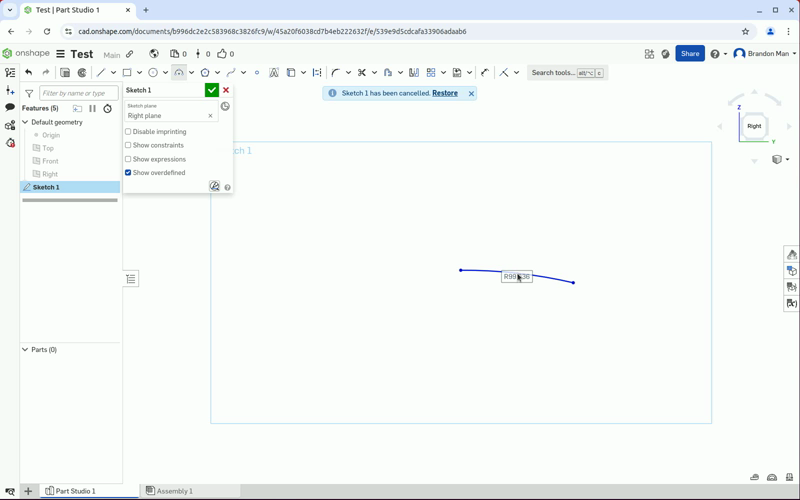
key(l)
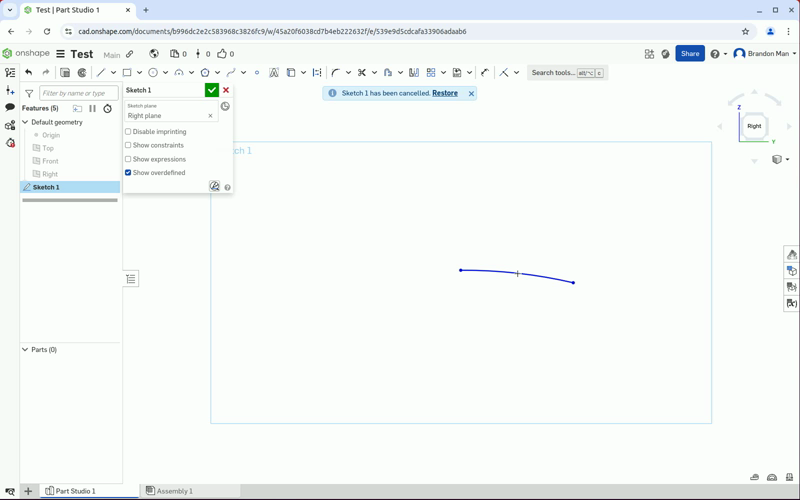
mouse_move(573, 282)
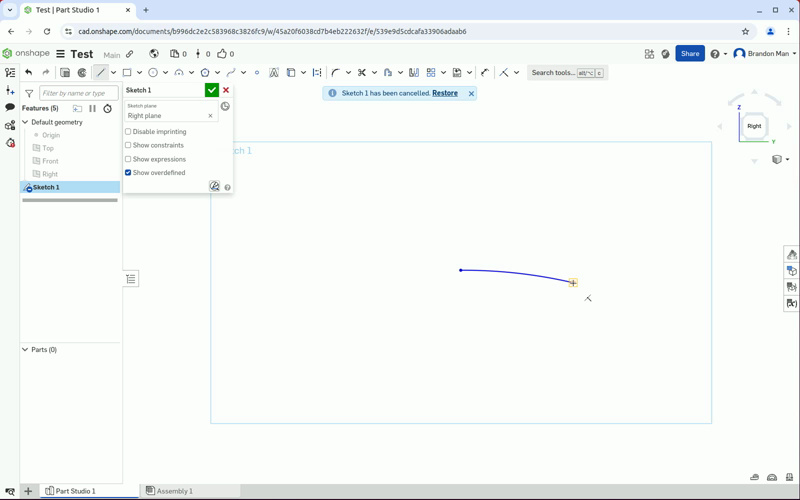
click(573, 282)
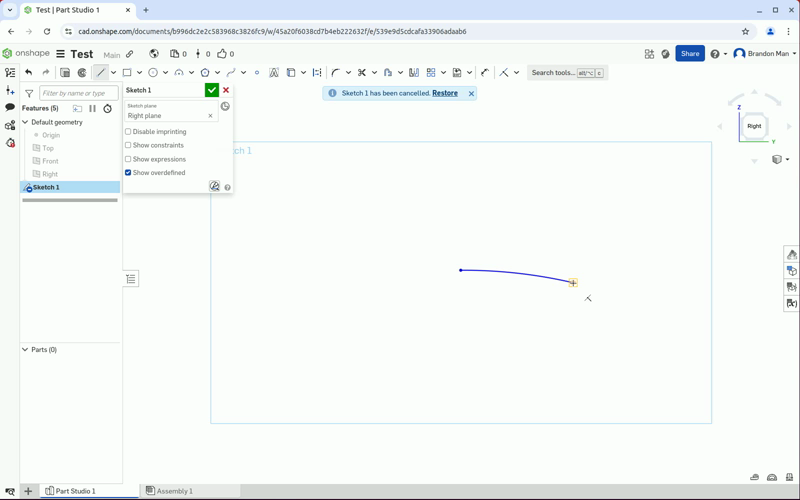
key_down(shift)
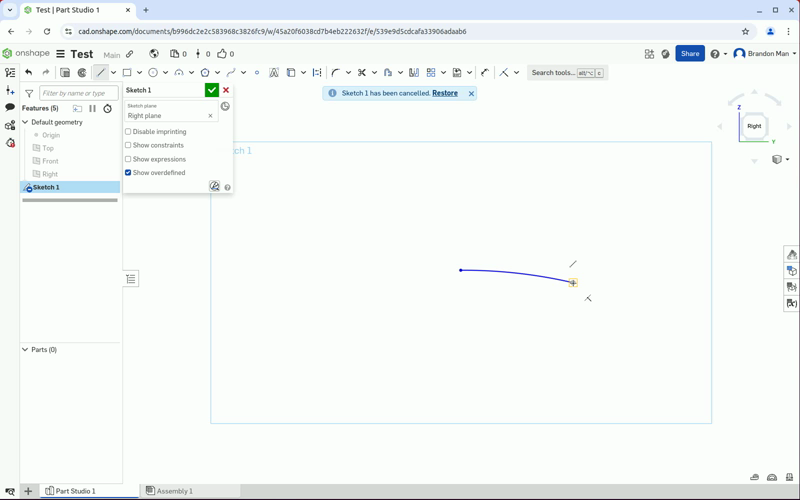
mouse_move(589, 282)
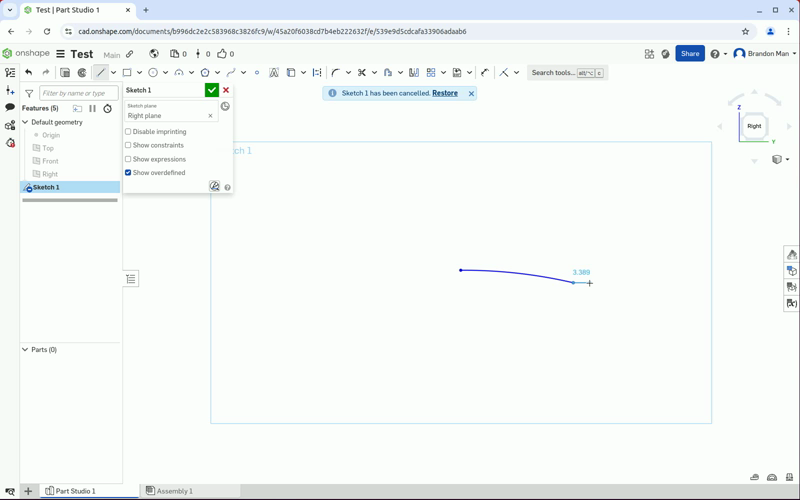
mouse_move(573, 271)
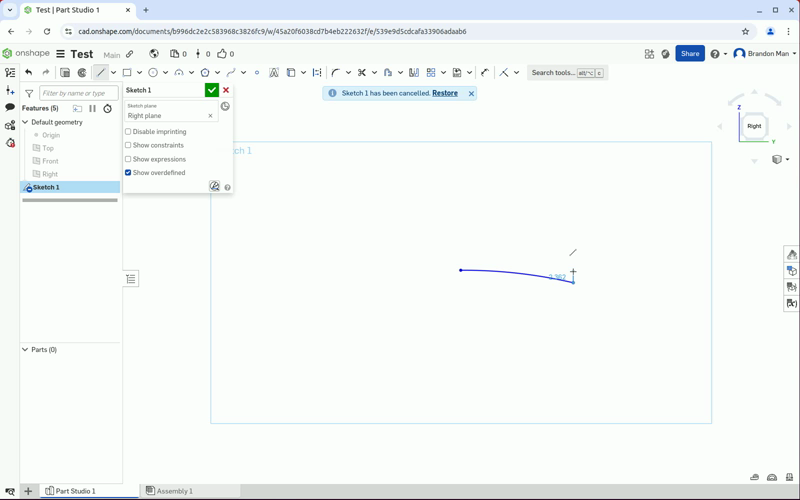
click(573, 271)
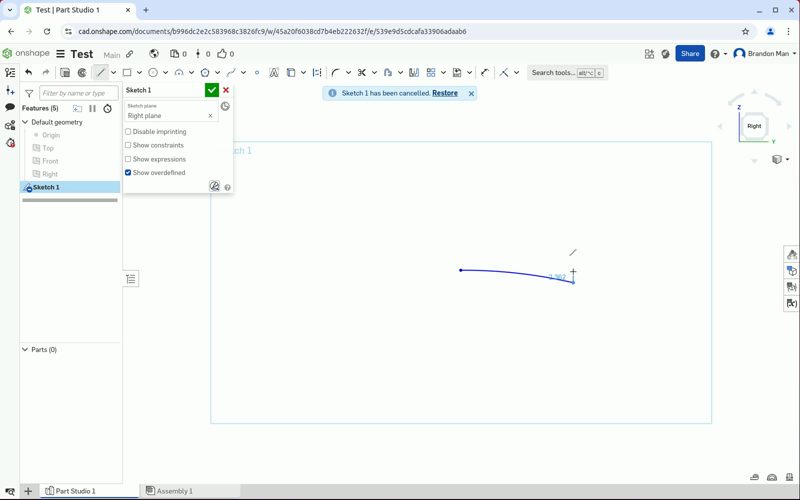
key_up(shift)
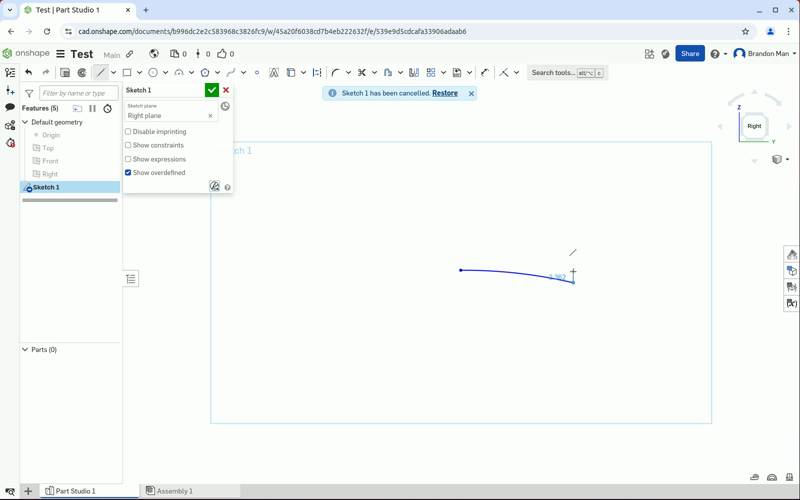
key(esc)
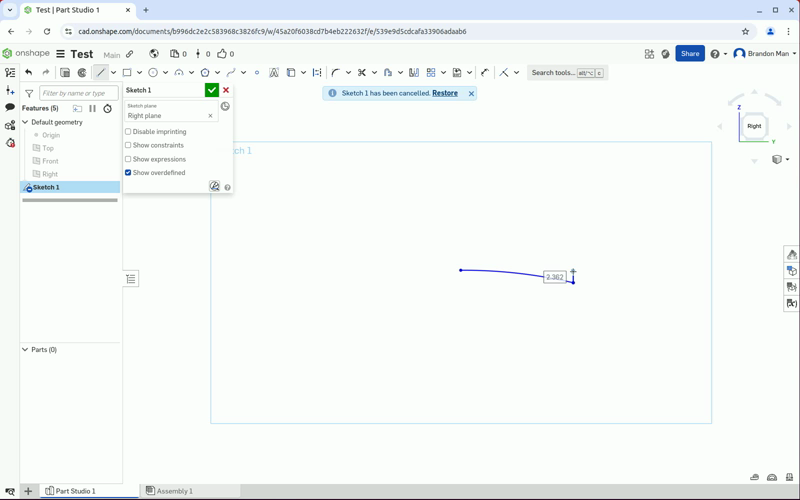
key(a)
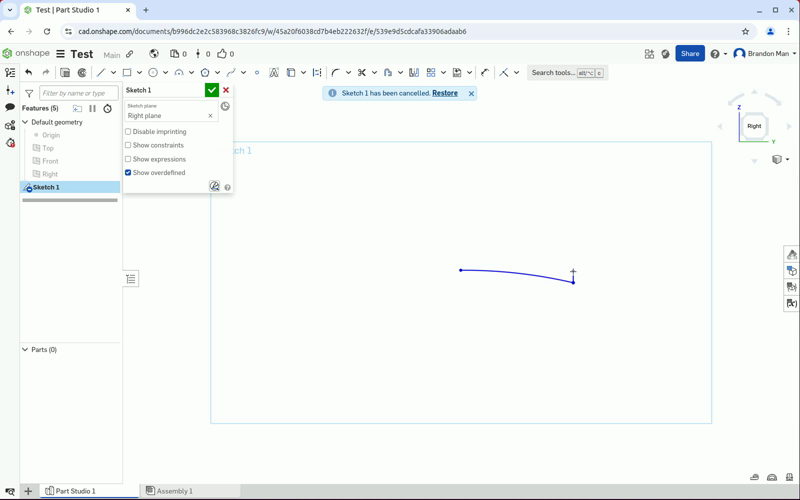
mouse_move(573, 271)
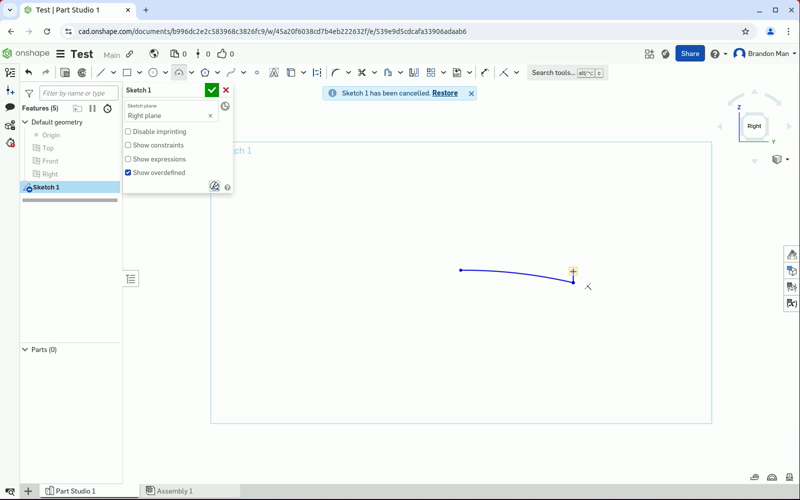
click(573, 271)
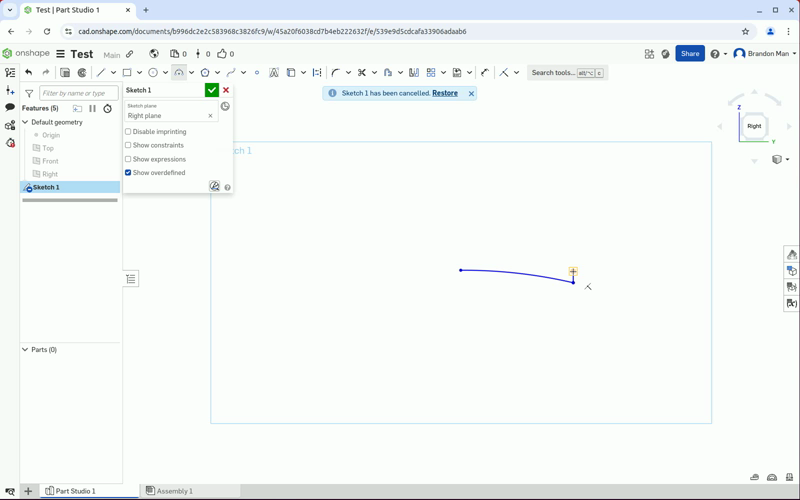
key_down(shift)
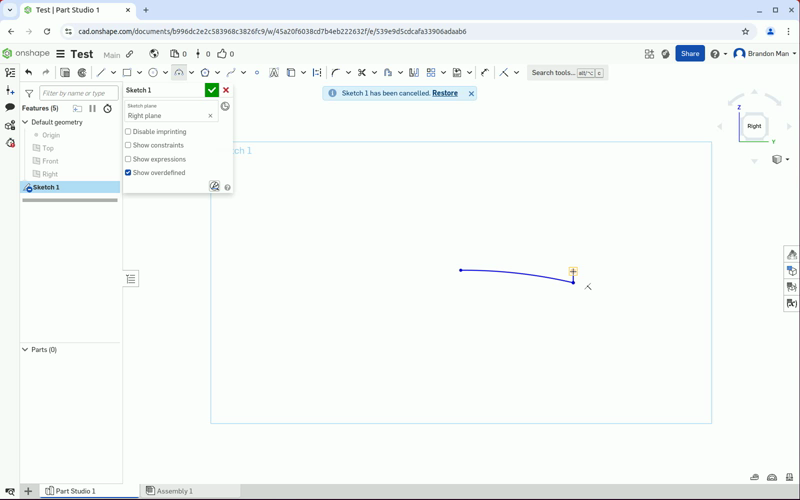
mouse_move(466, 259)
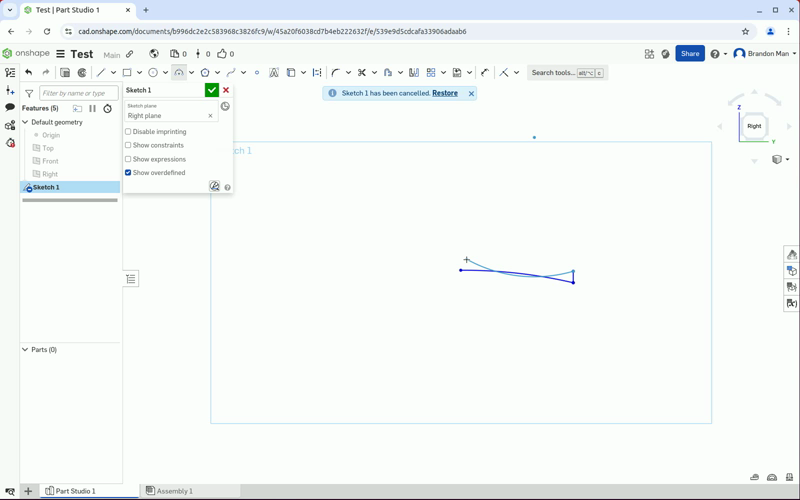
click(466, 259)
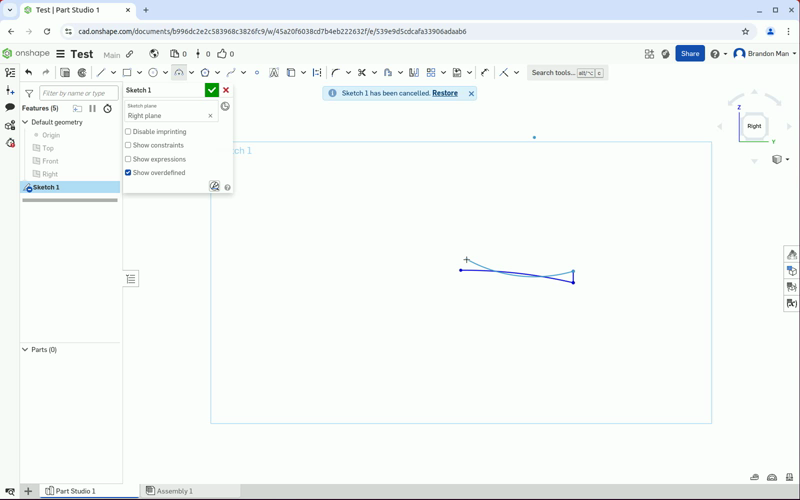
mouse_move(520, 262)
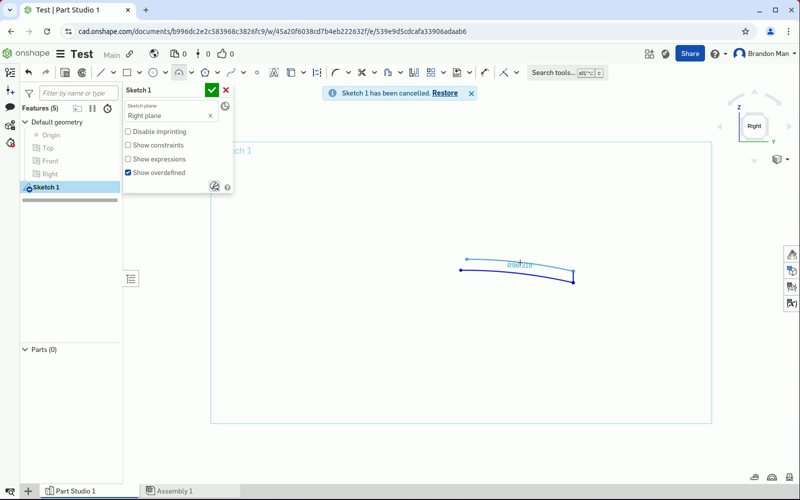
click(520, 262)
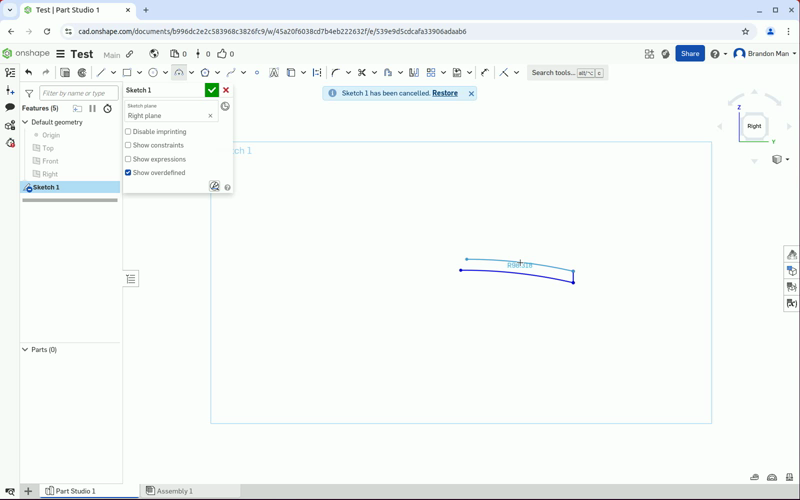
key_up(shift)
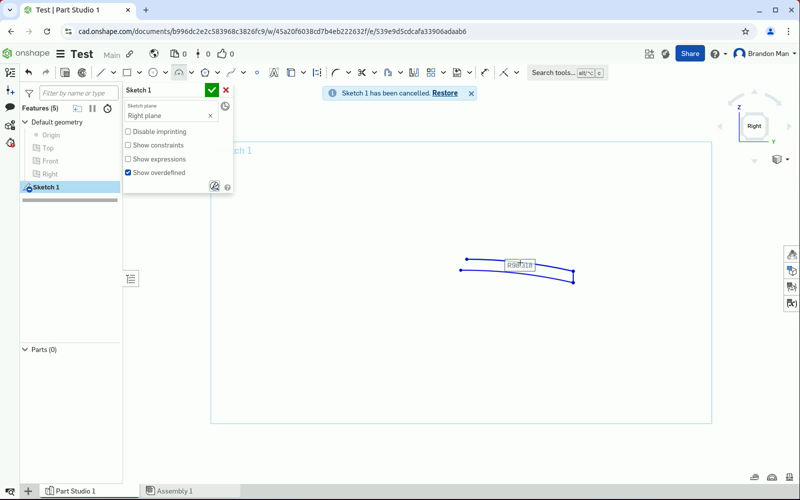
mouse_move(466, 259)
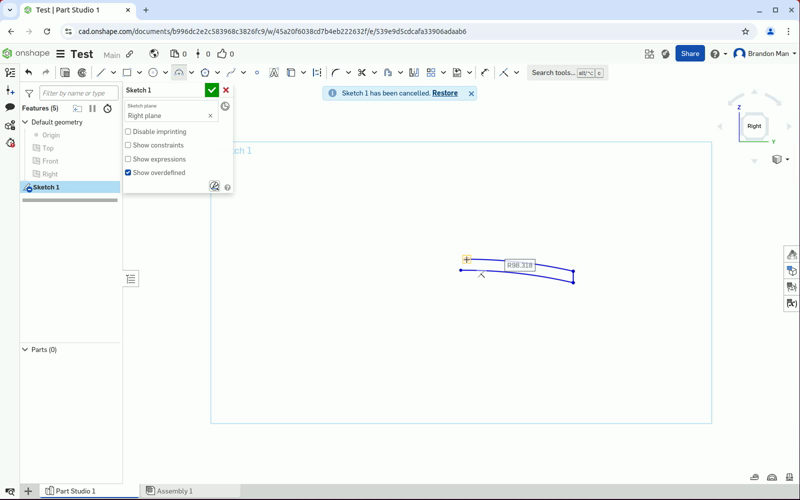
click(466, 259)
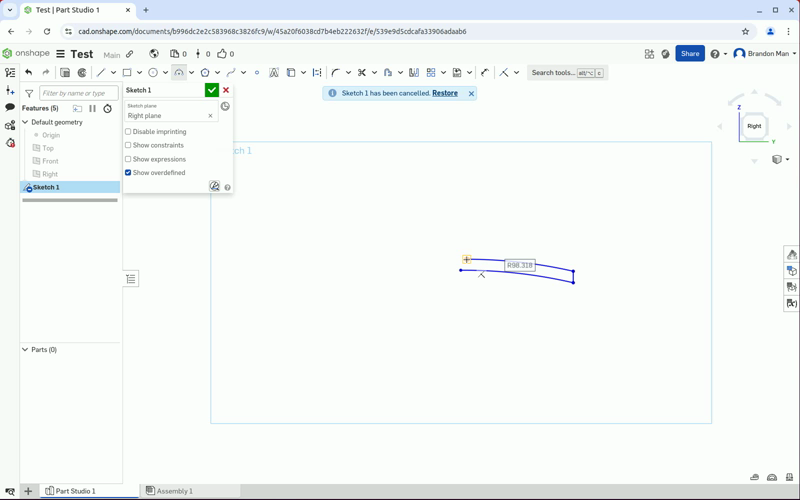
key_down(shift)
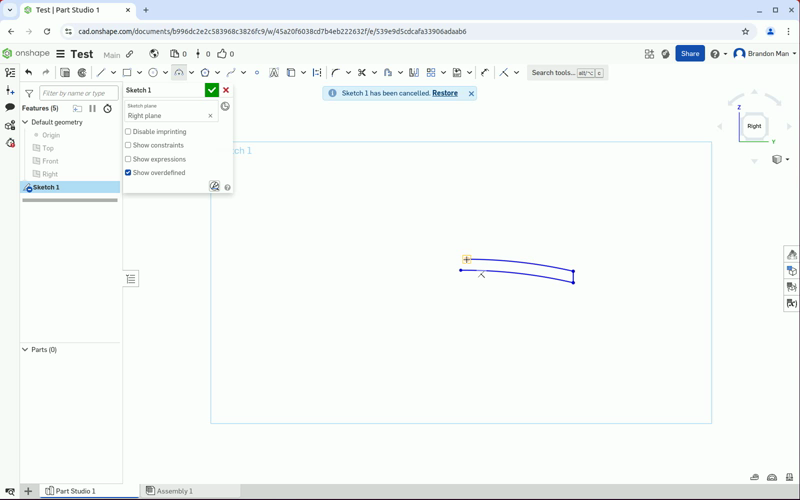
mouse_move(460, 261)
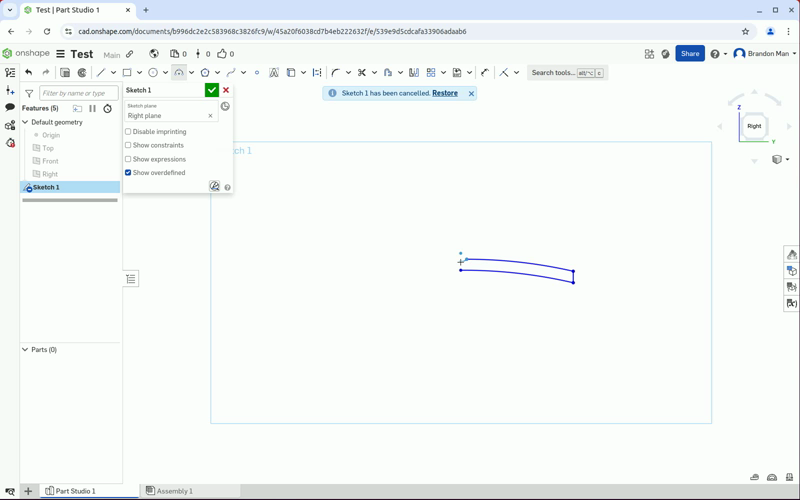
scroll(6)
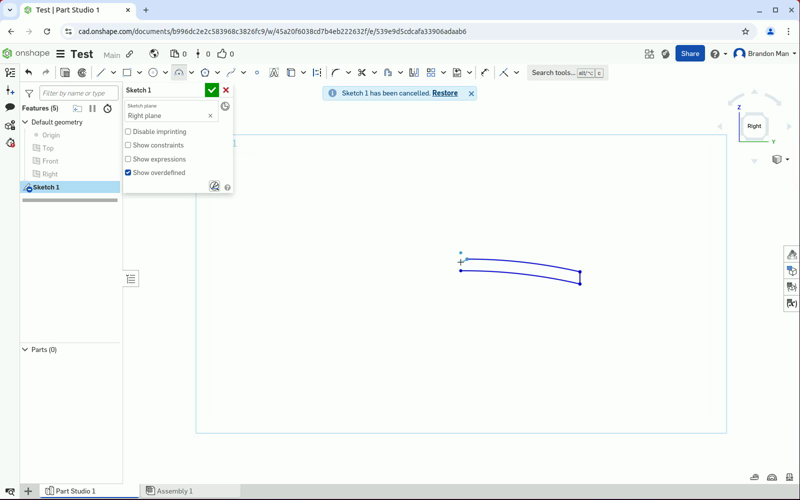
scroll(6)
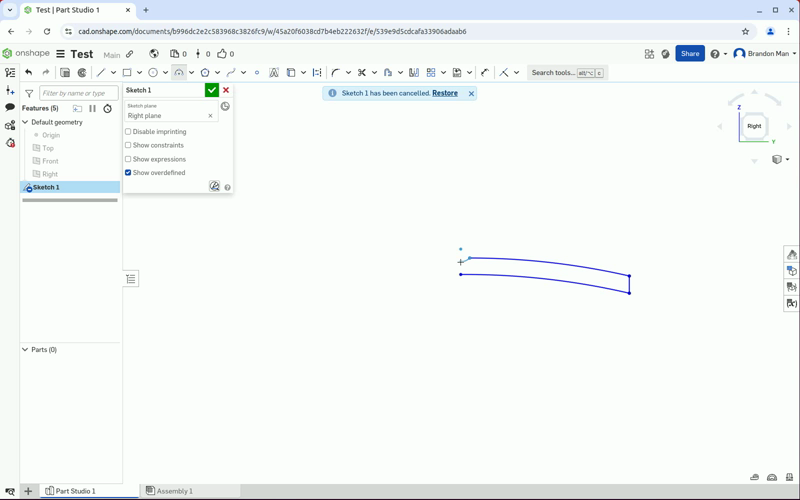
scroll(6)
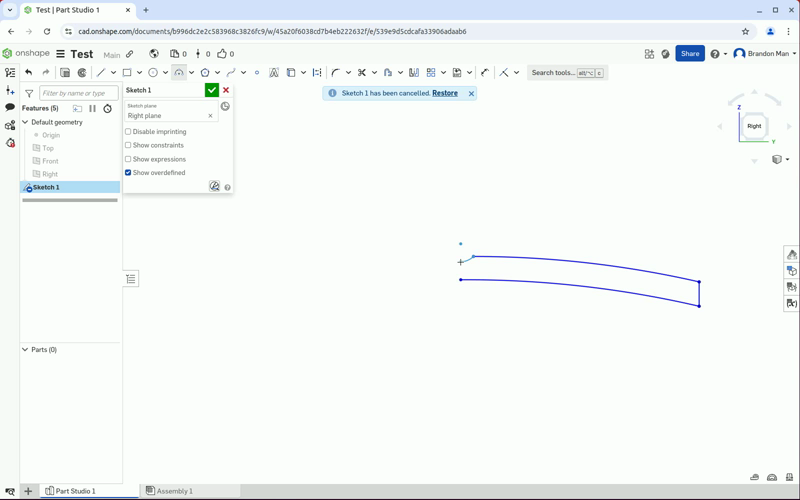
scroll(6)
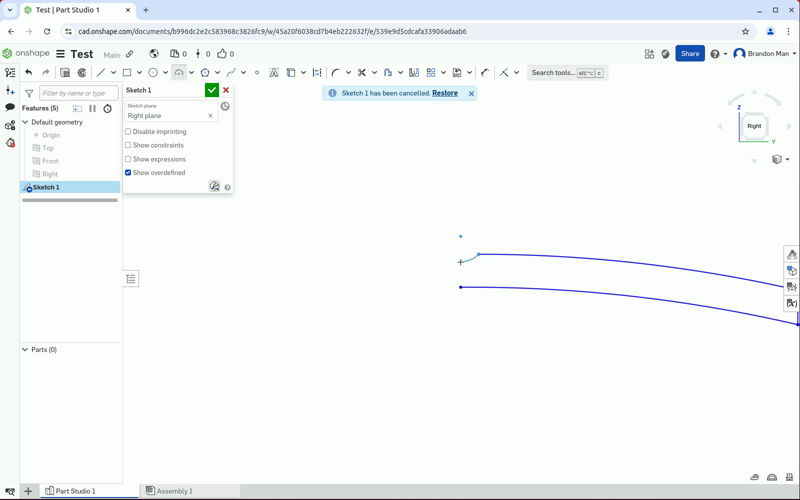
scroll(6)
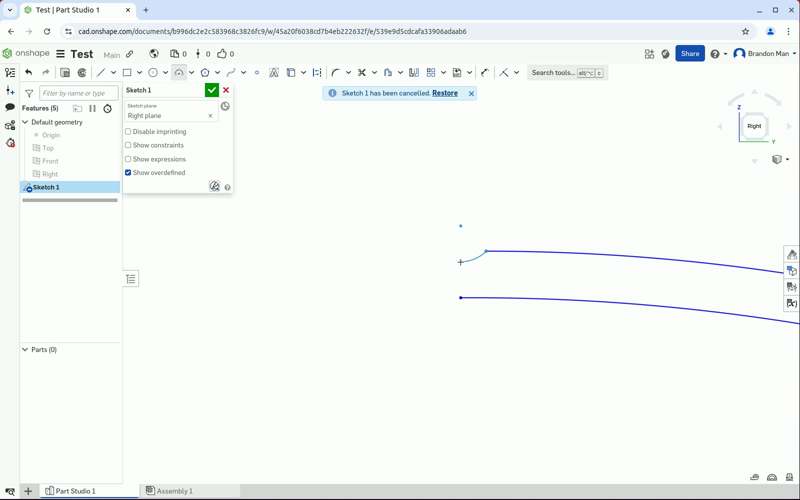
scroll(6)
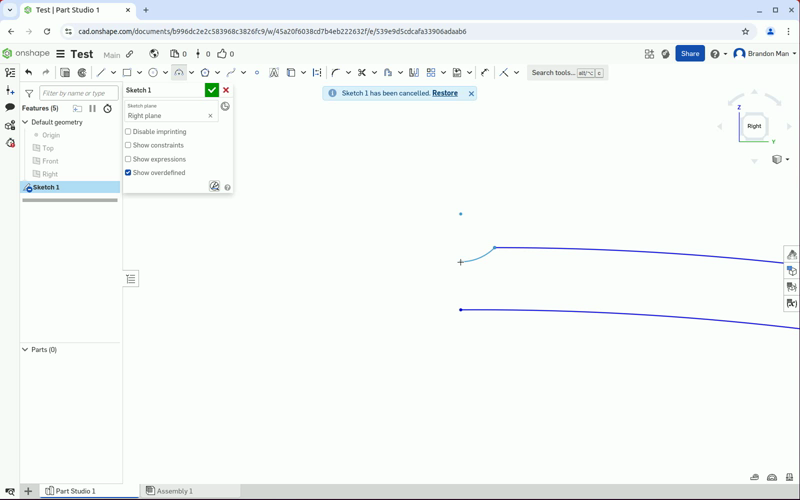
scroll(6)
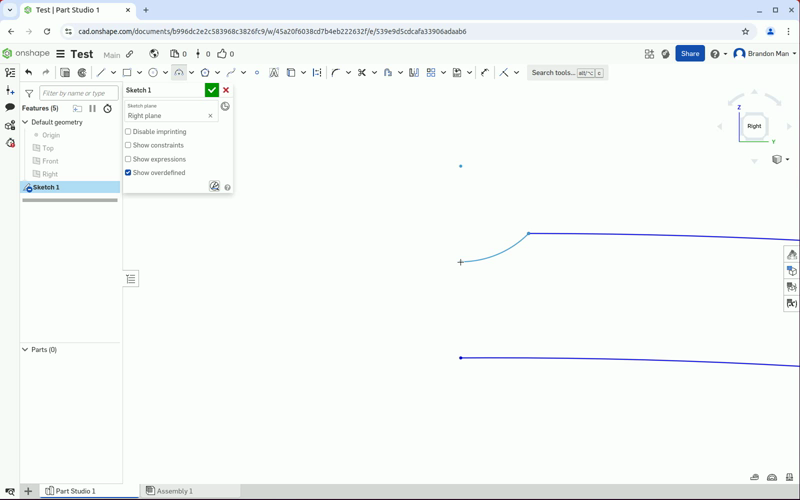
click(460, 261)
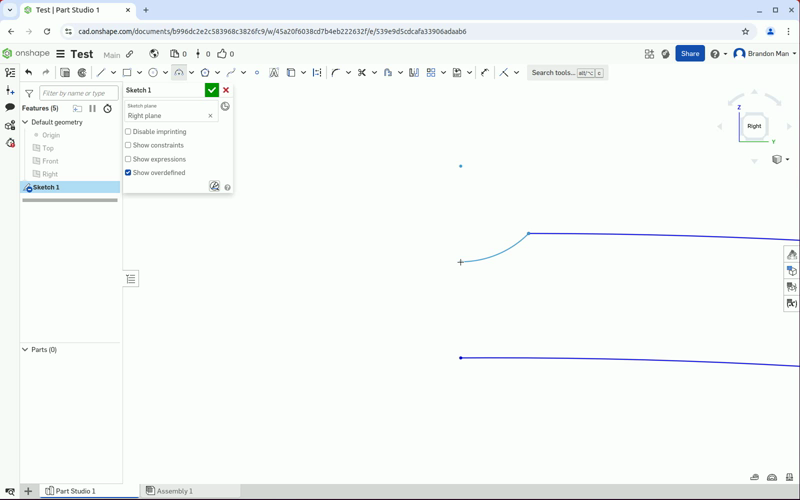
scroll(-6)
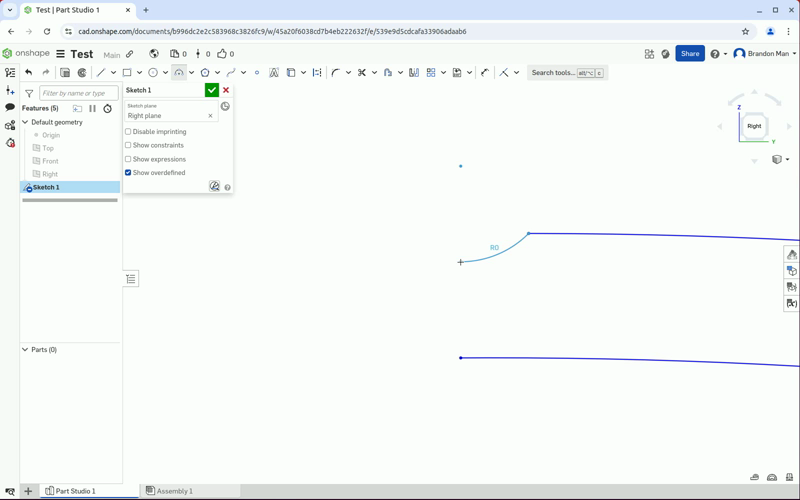
scroll(-6)
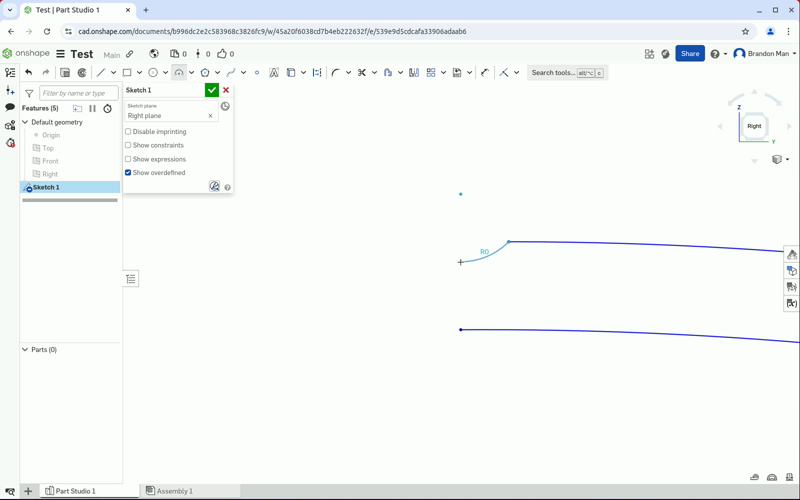
scroll(-6)
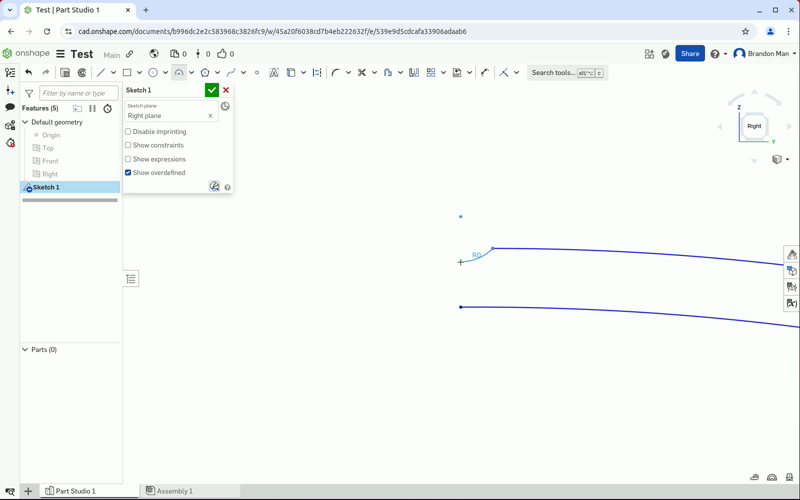
scroll(-6)
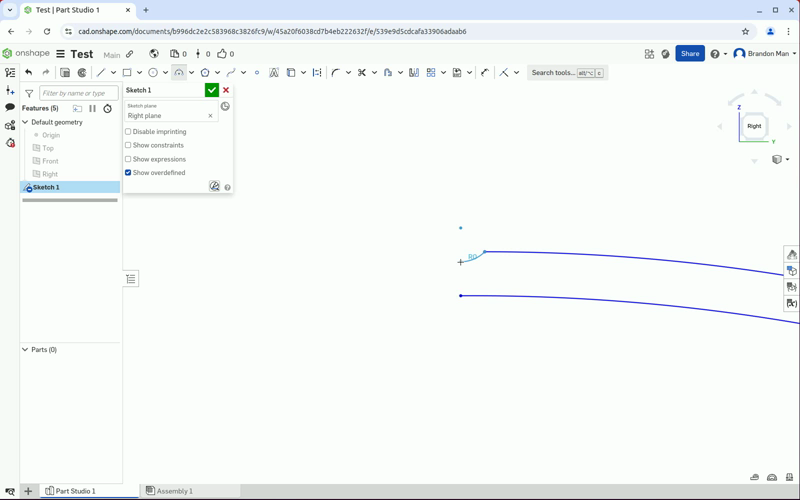
scroll(-6)
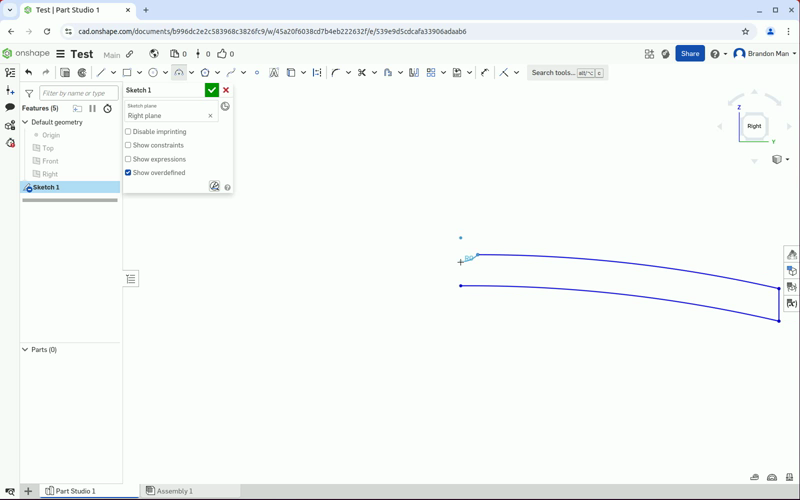
scroll(-6)
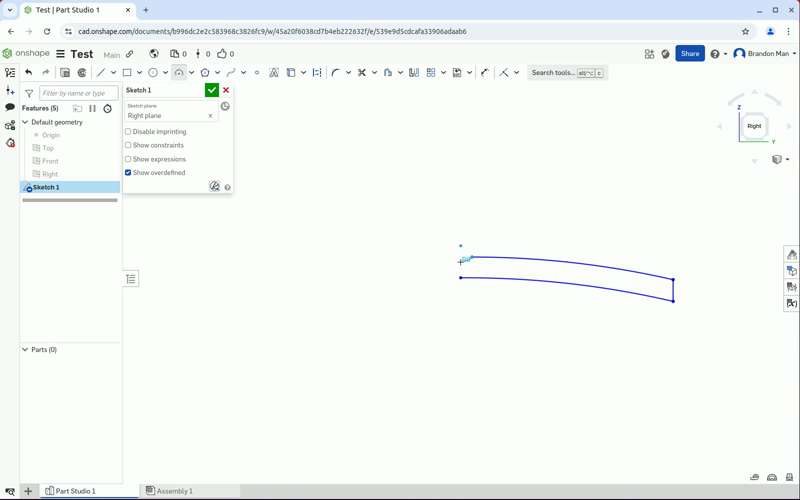
scroll(-6)
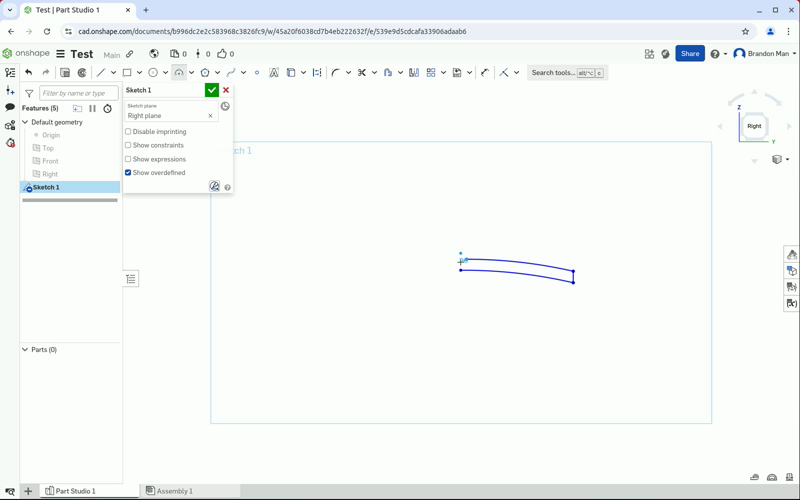
mouse_move(464, 261)
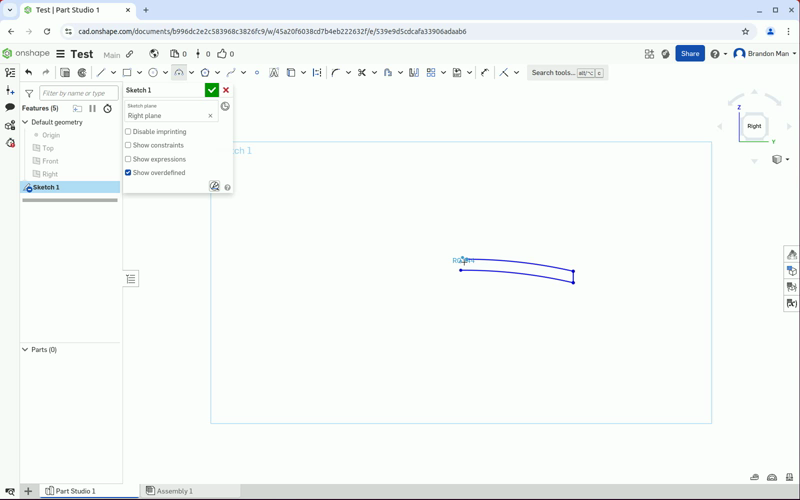
scroll(6)
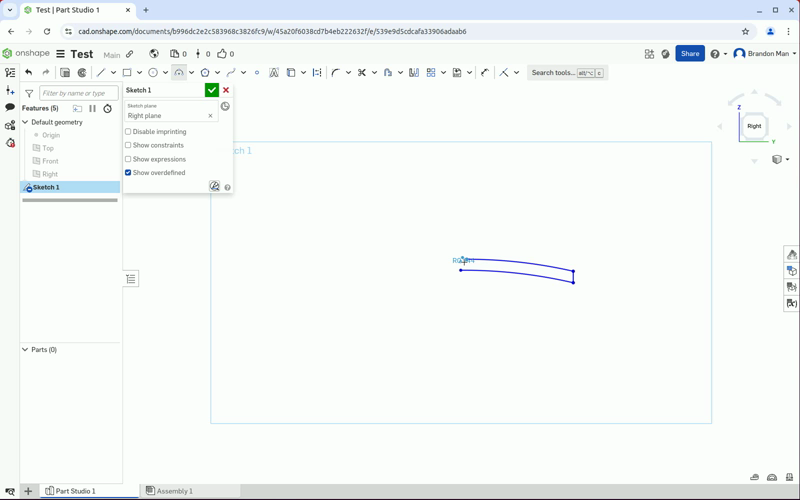
scroll(6)
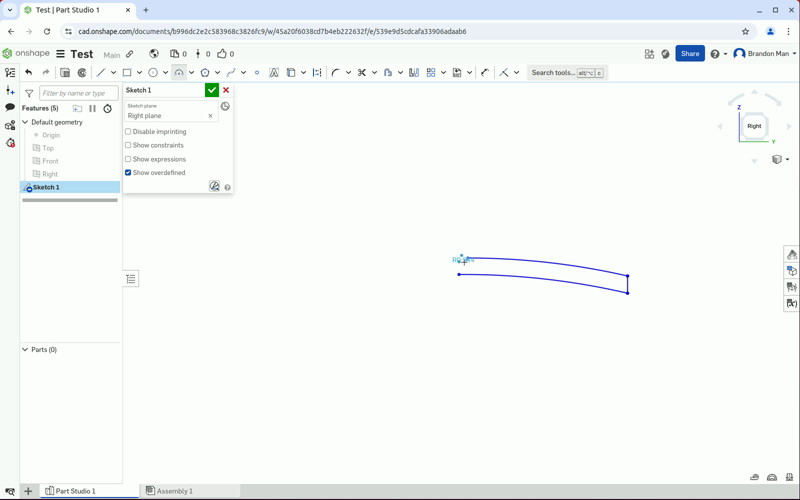
scroll(6)
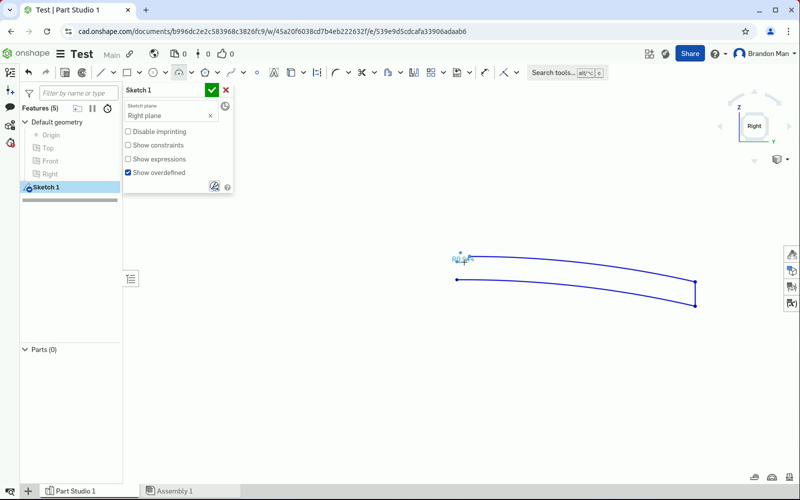
scroll(6)
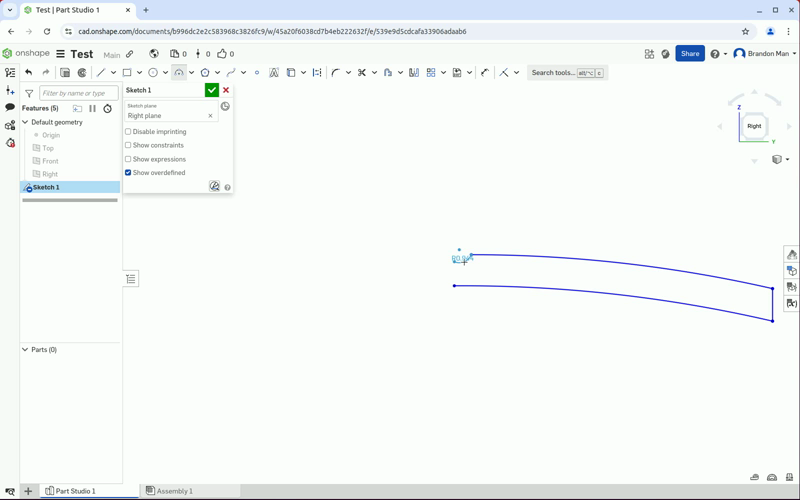
scroll(6)
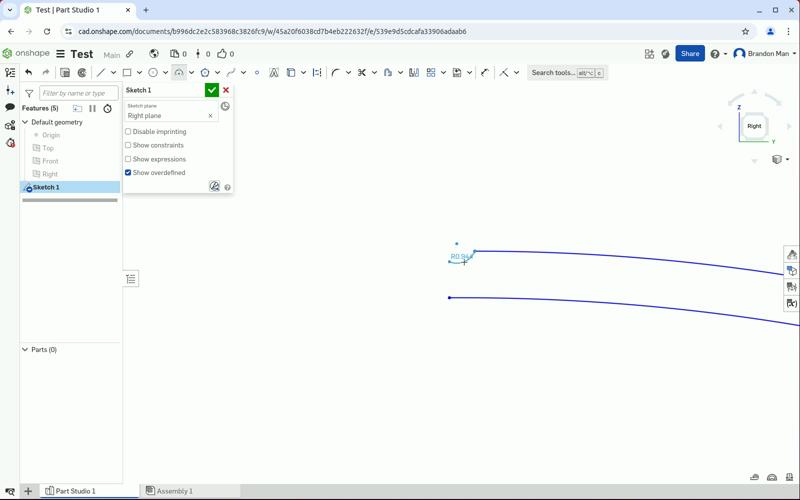
scroll(6)
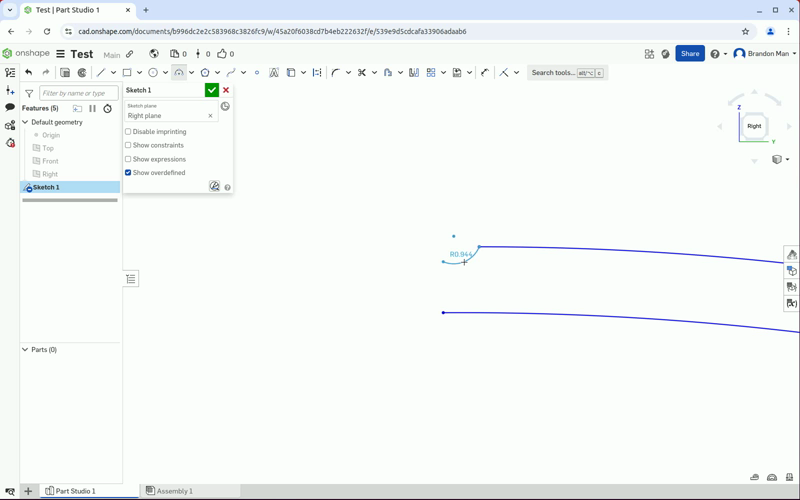
scroll(6)
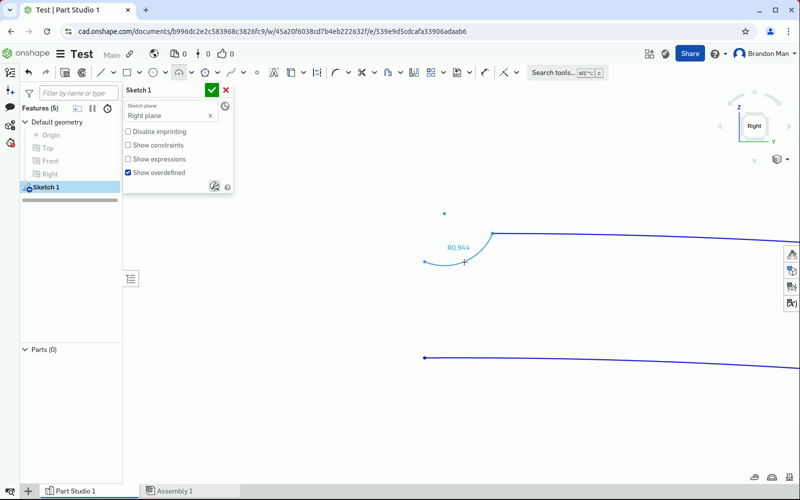
click(464, 261)
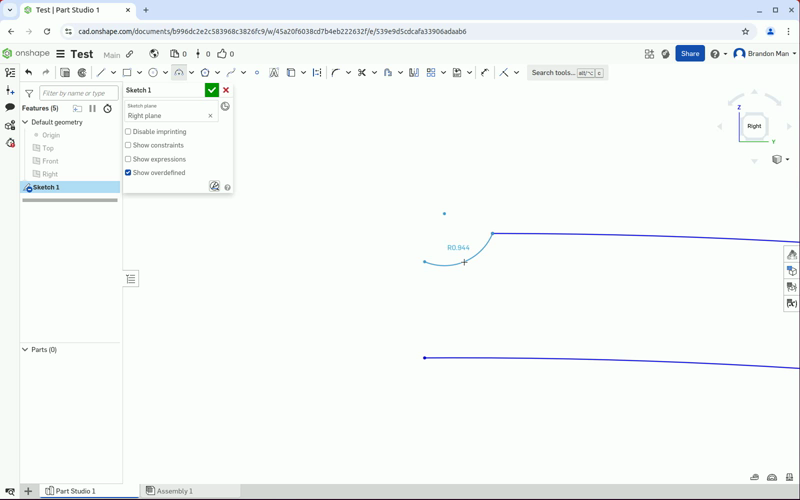
scroll(-6)
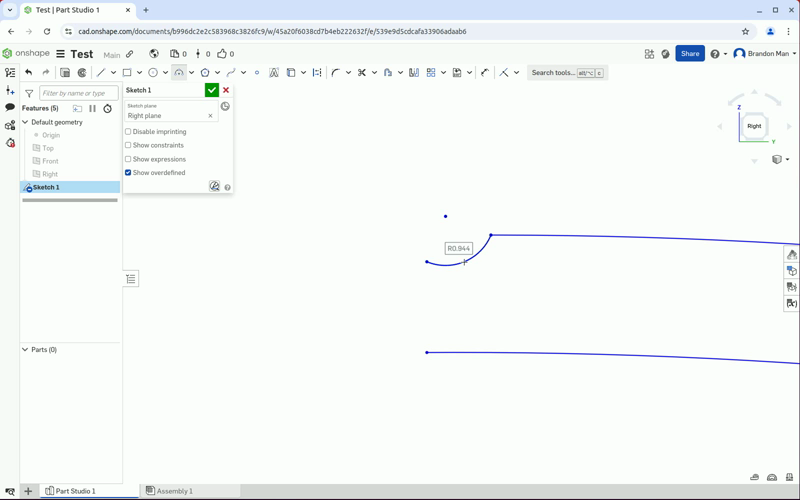
scroll(-6)
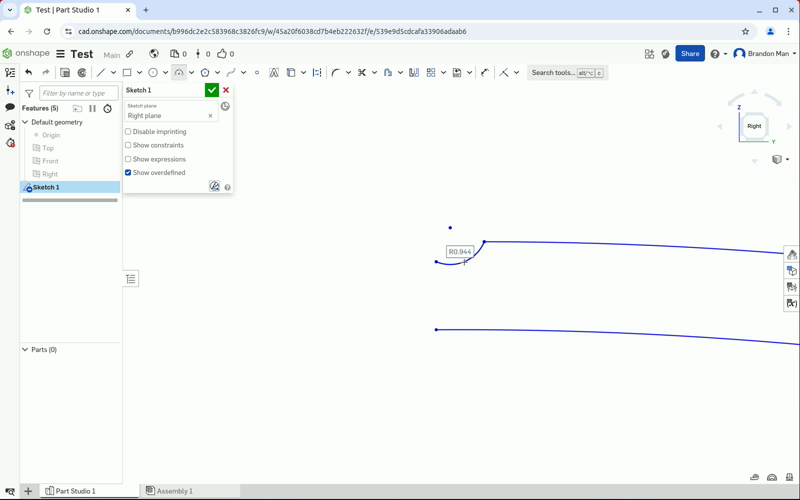
scroll(-6)
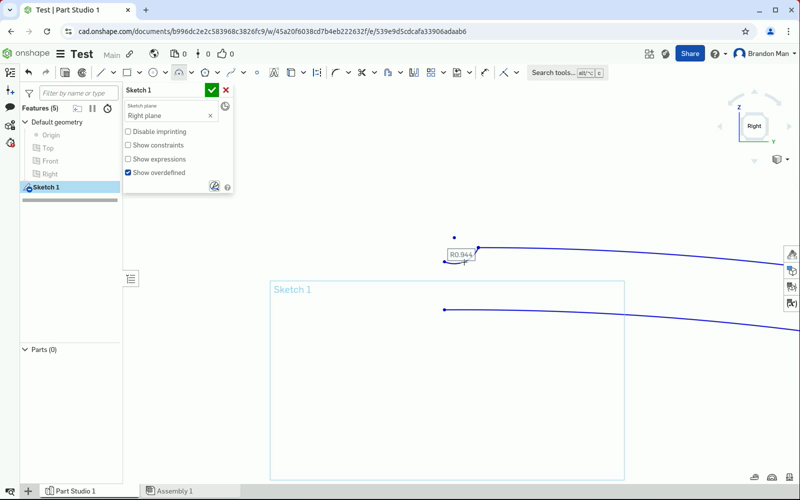
scroll(-6)
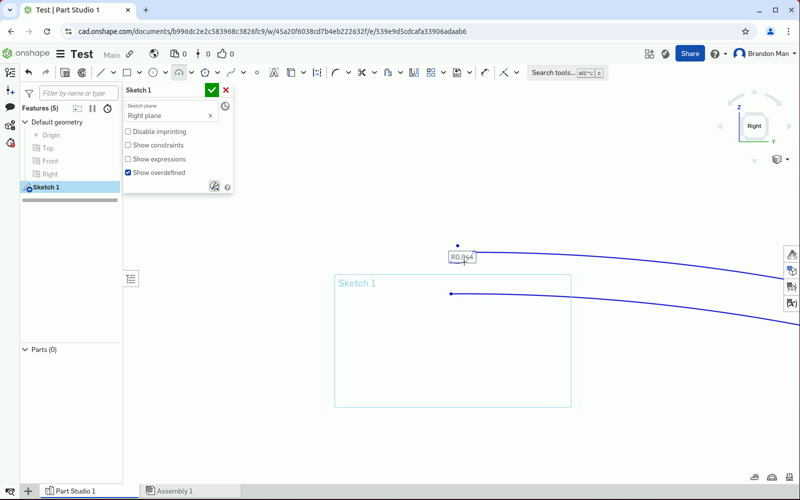
scroll(-6)
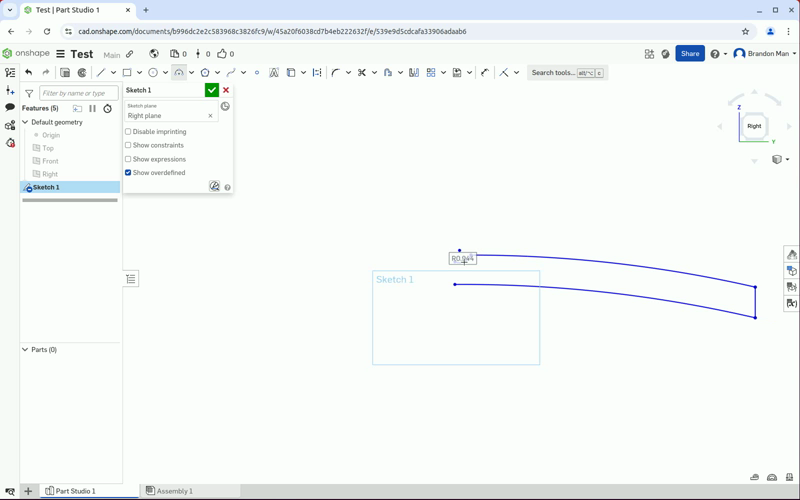
scroll(-6)
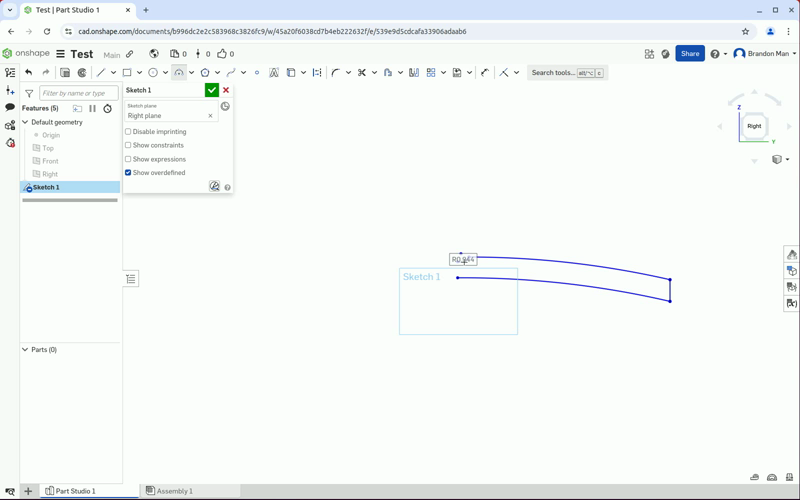
scroll(-6)
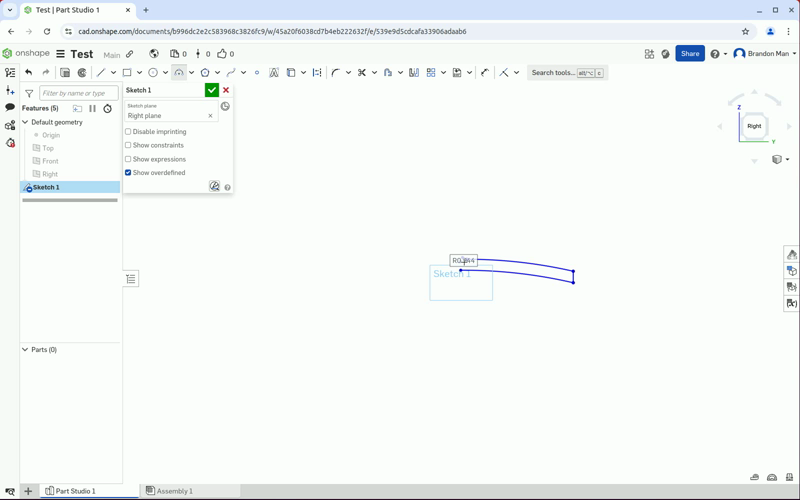
key_up(shift)
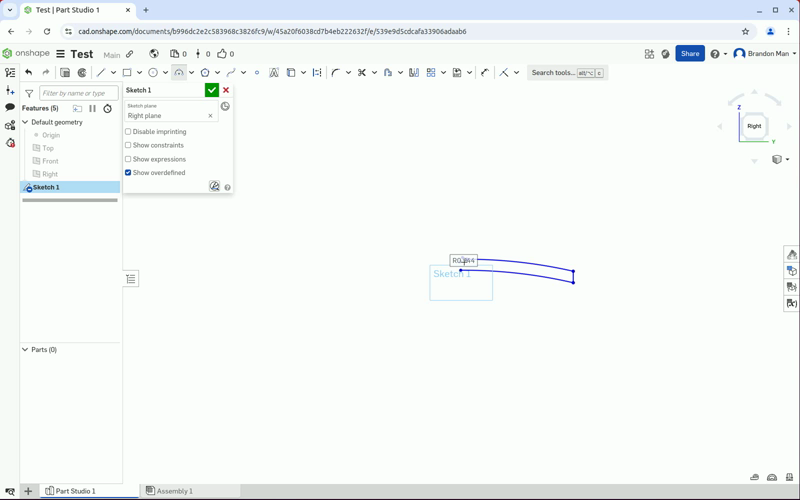
key(esc)
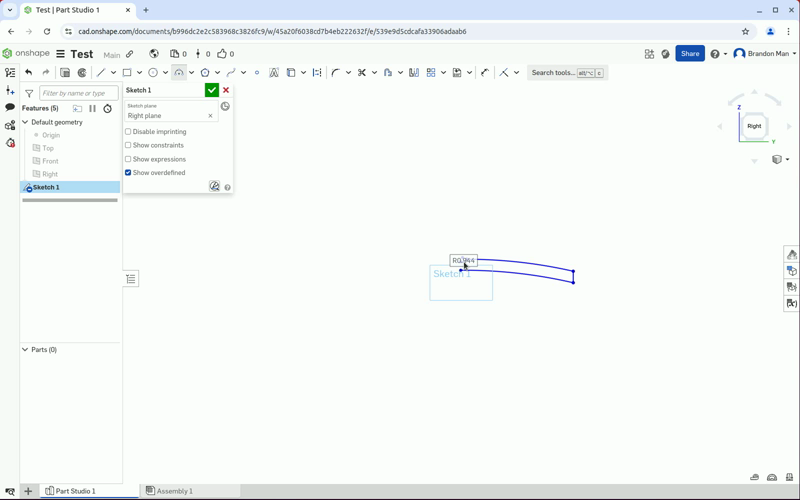
key(l)
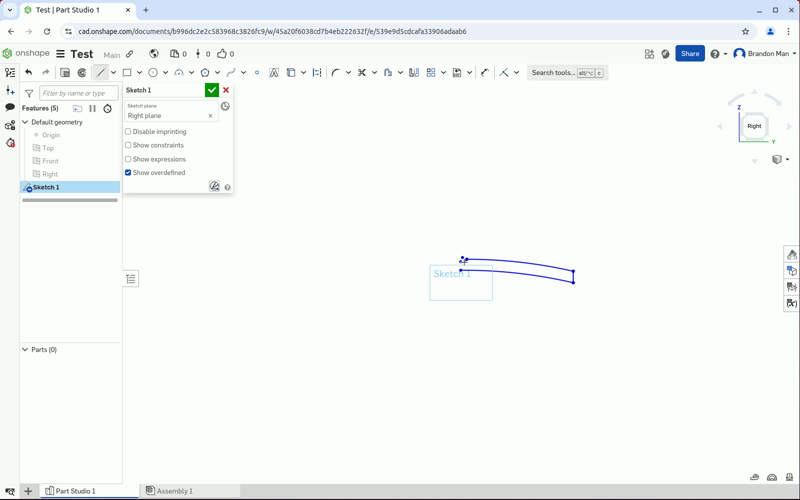
mouse_move(460, 261)
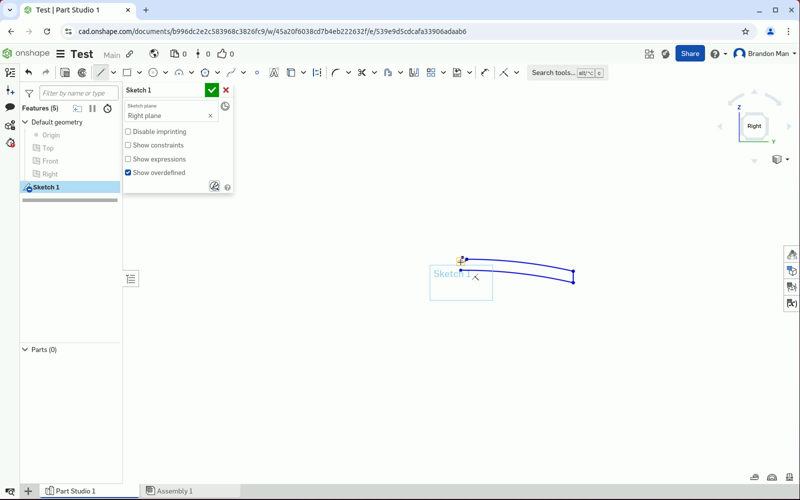
scroll(6)
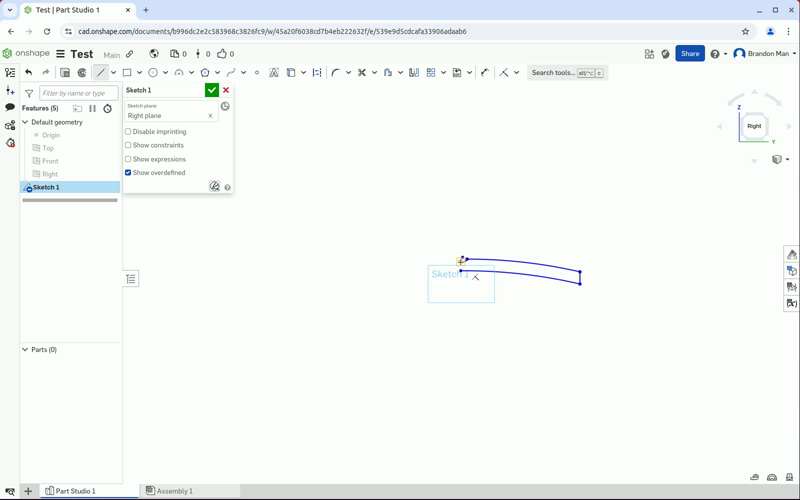
scroll(6)
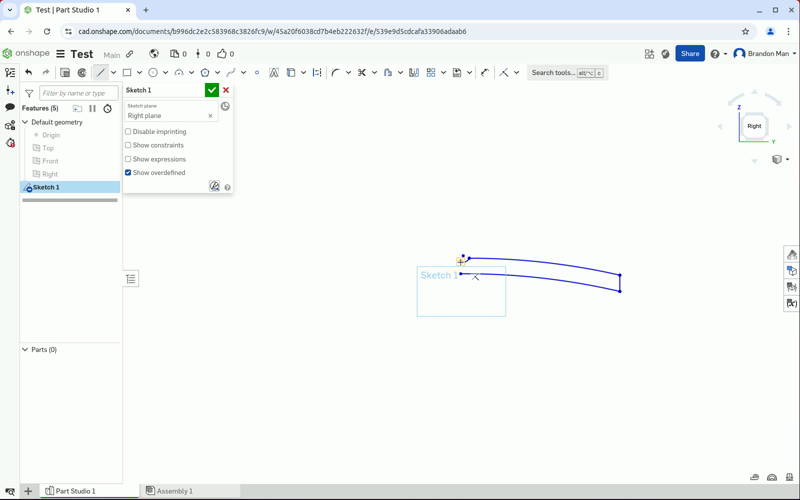
scroll(6)
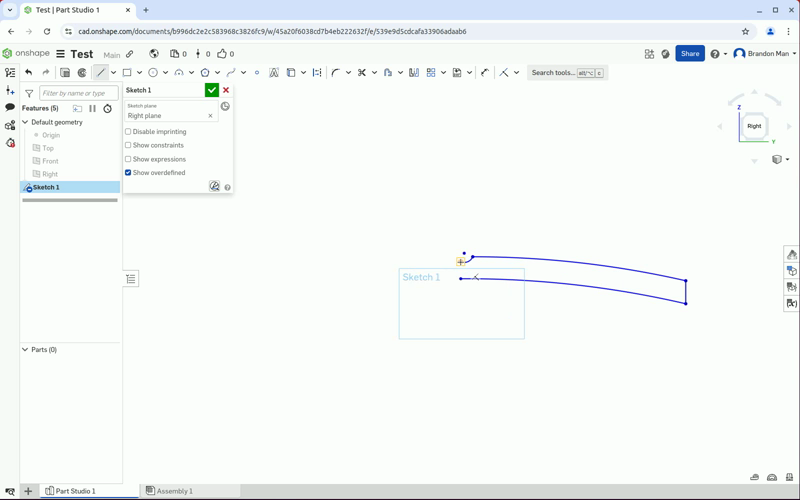
scroll(6)
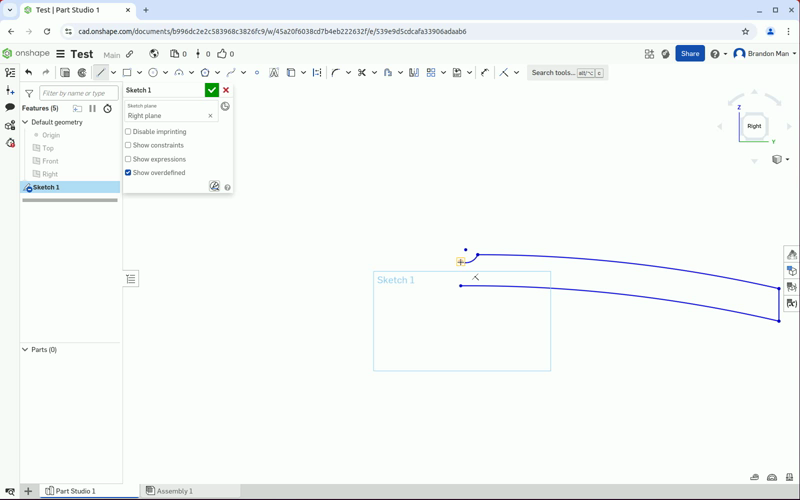
scroll(6)
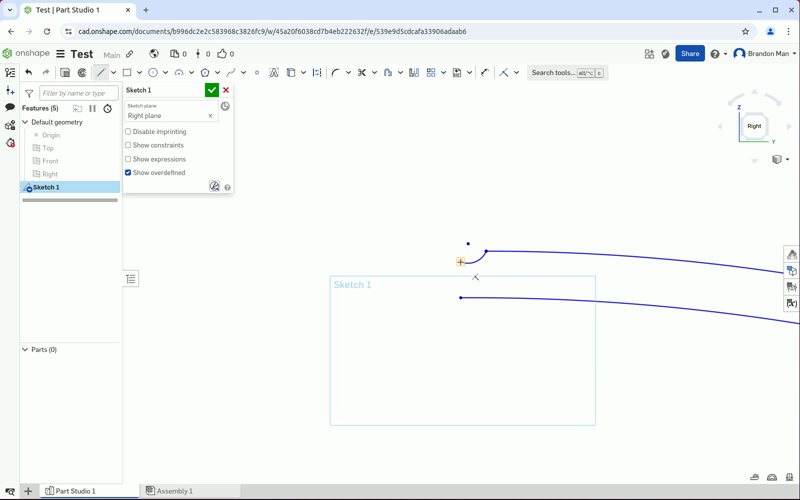
scroll(6)
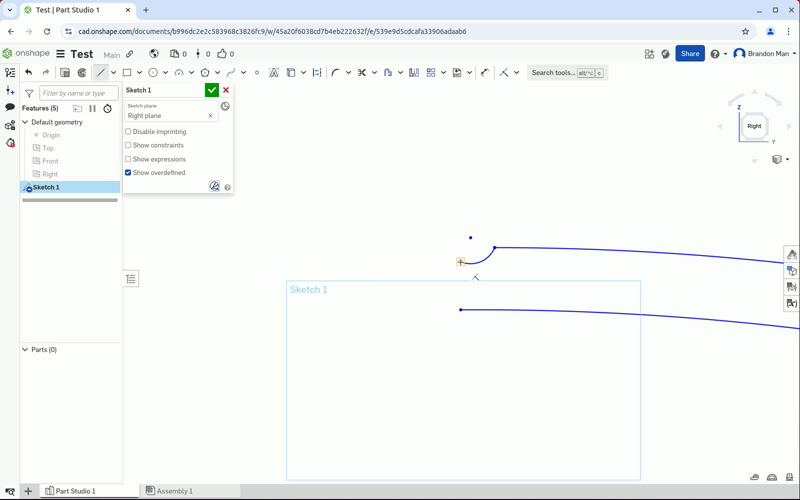
scroll(6)
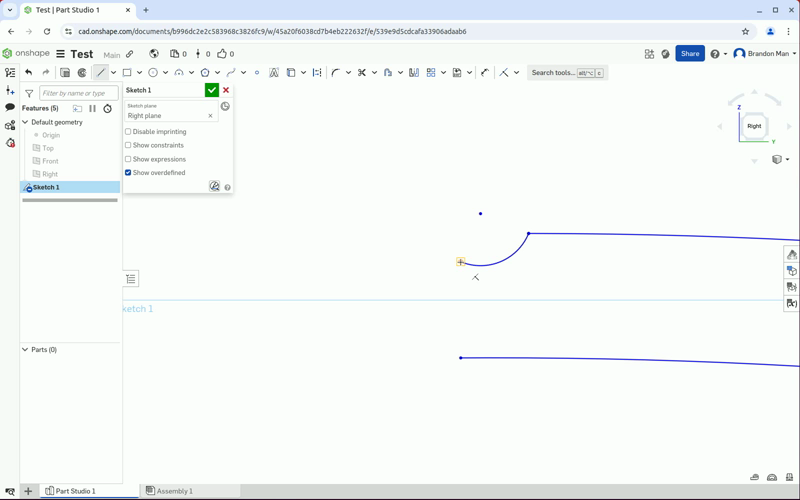
click(460, 261)
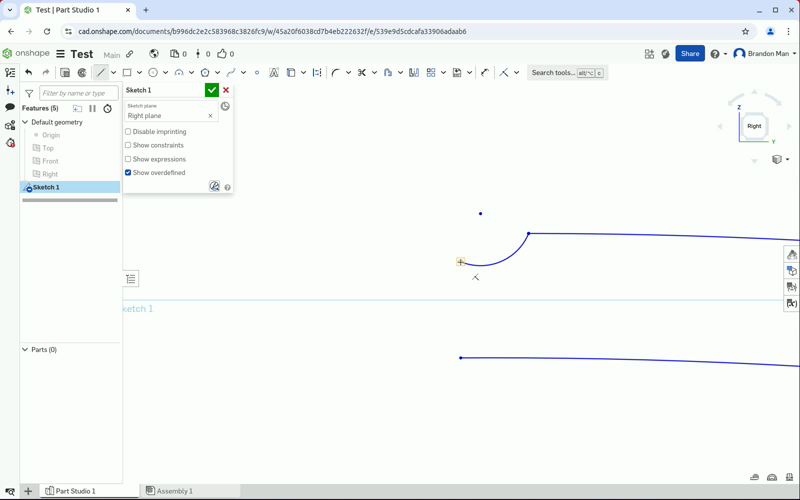
scroll(-6)
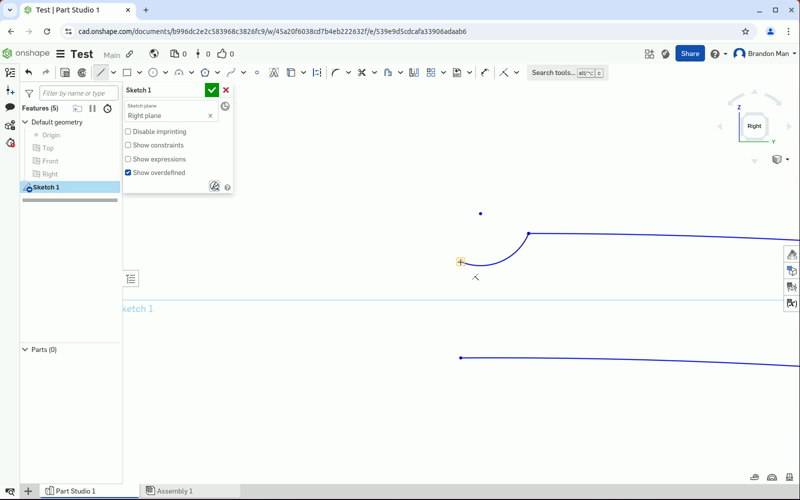
scroll(-6)
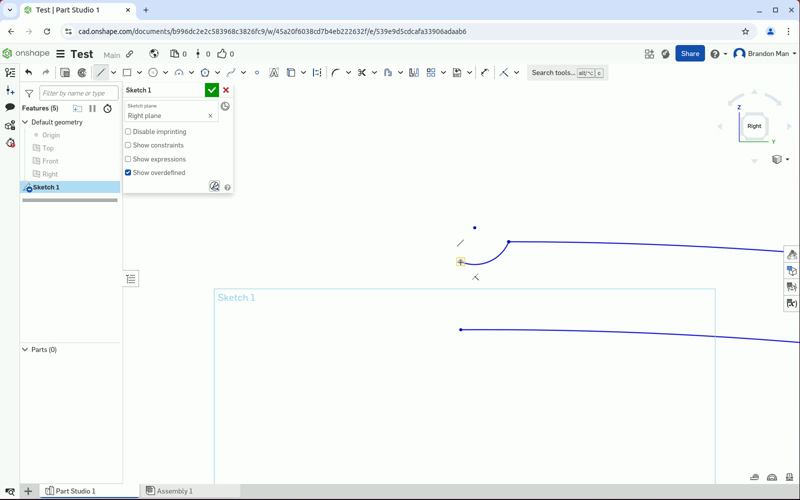
scroll(-6)
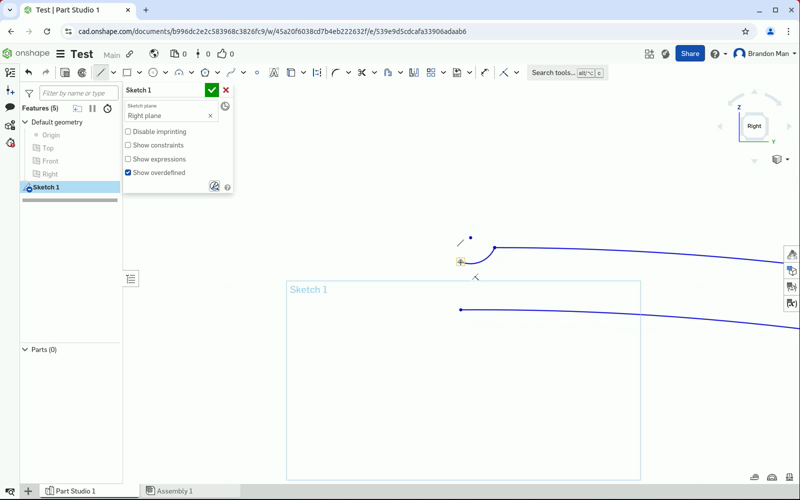
scroll(-6)
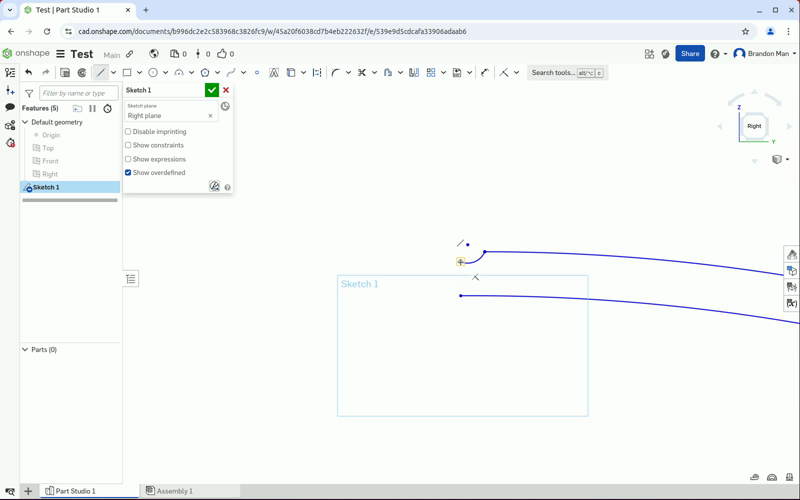
scroll(-6)
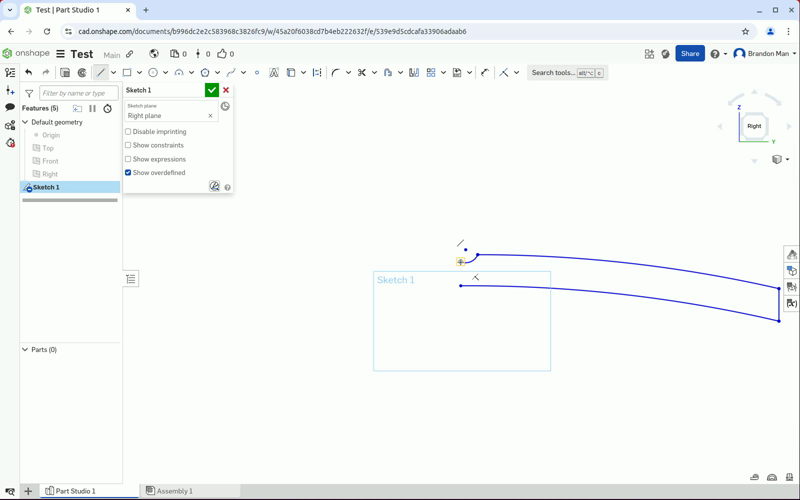
scroll(-6)
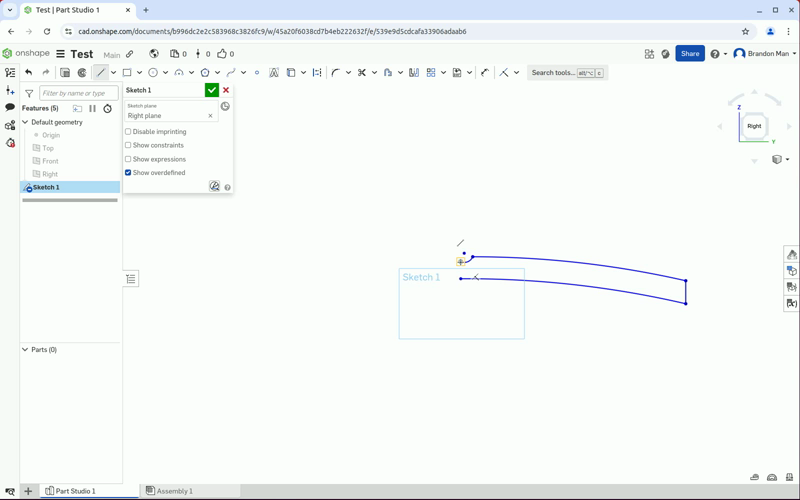
scroll(-6)
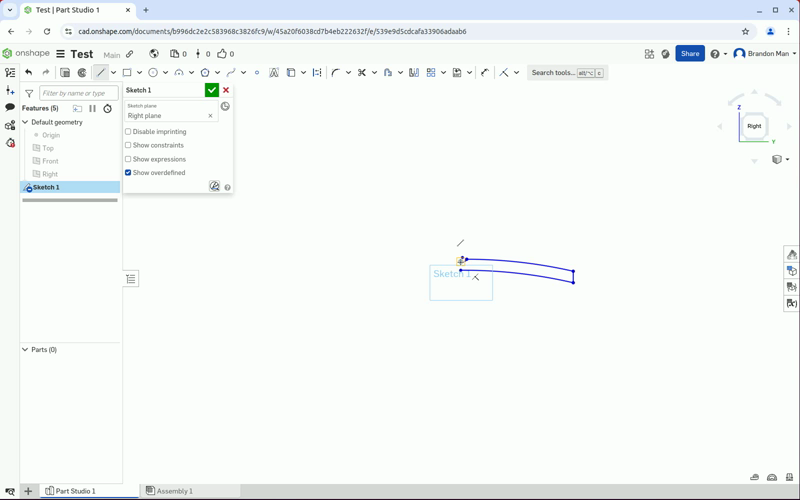
mouse_move(490, 261)
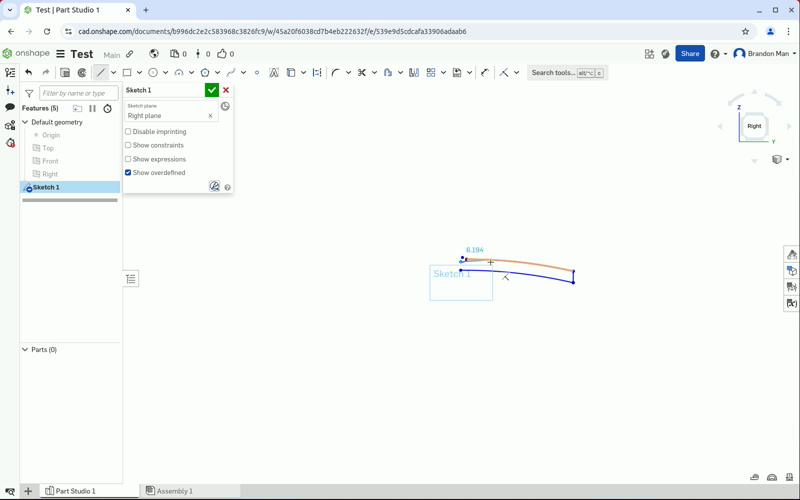
key_down(shift)
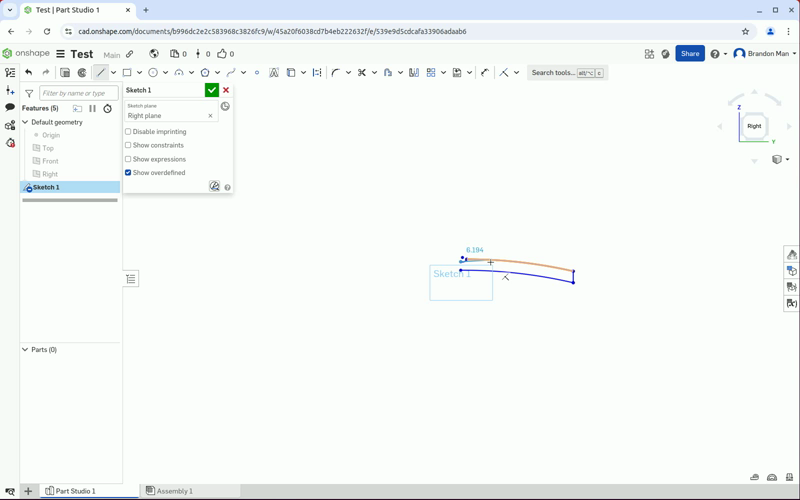
mouse_move(460, 270)
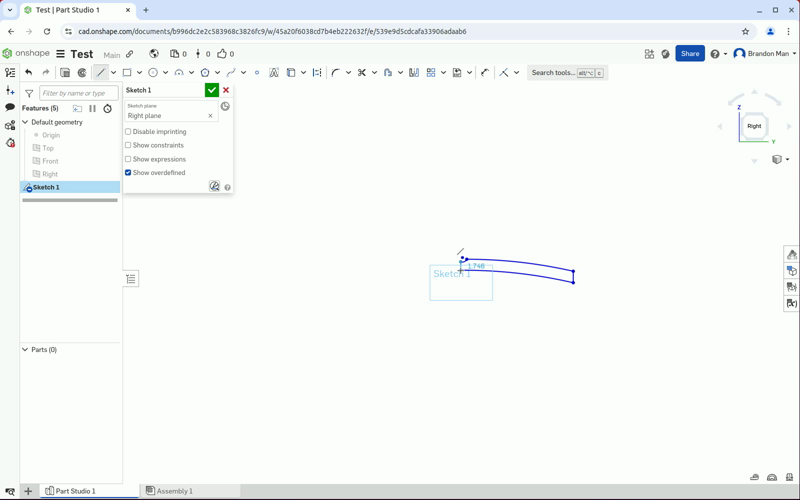
key_up(shift)
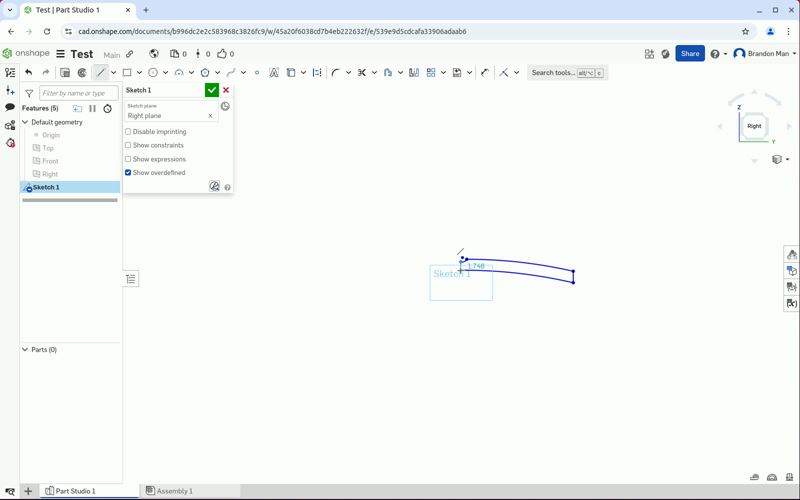
click(460, 270)
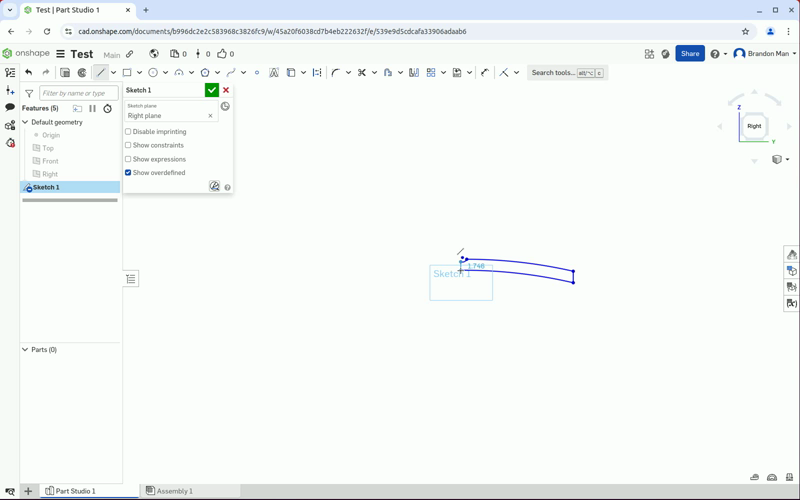
key(esc)
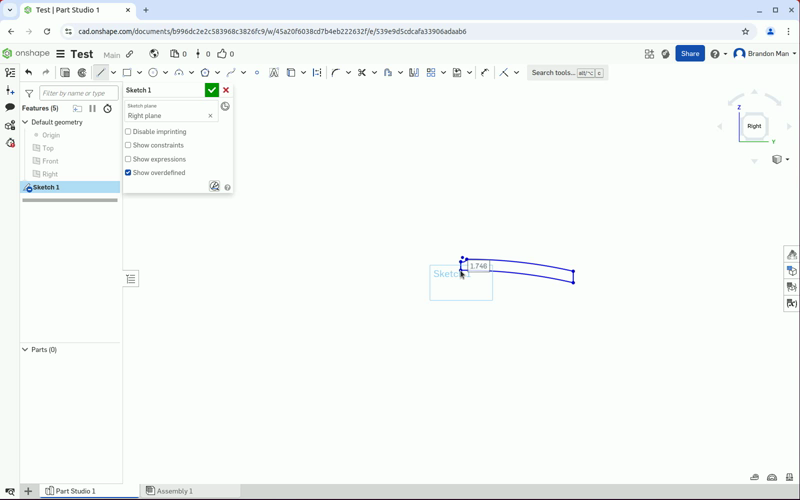
mouse_move(500, 269)
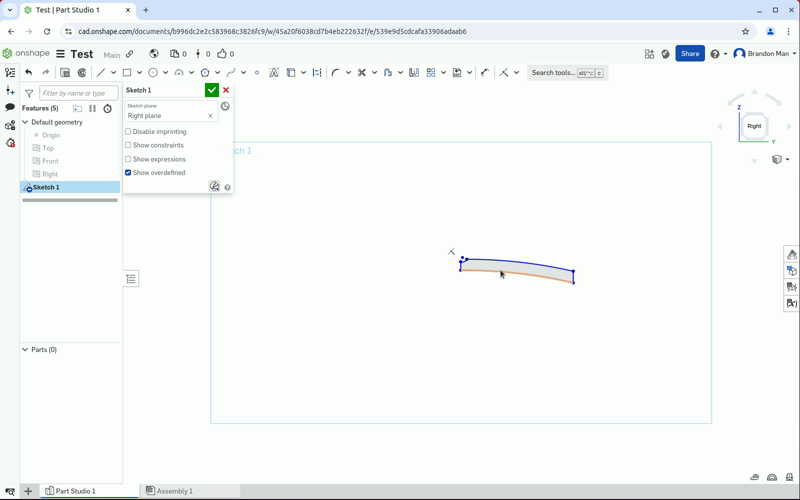
scroll(6)
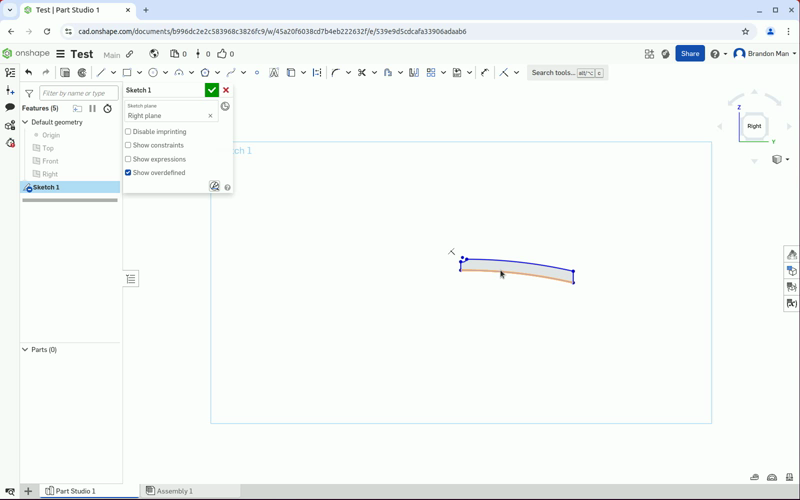
scroll(6)
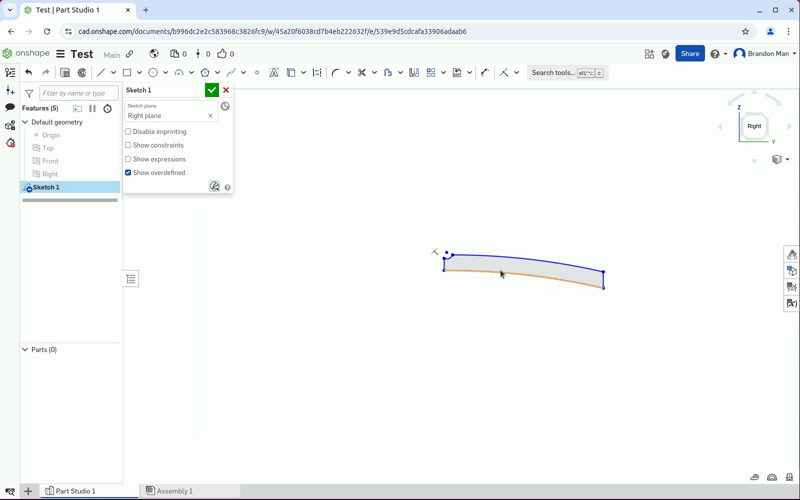
scroll(6)
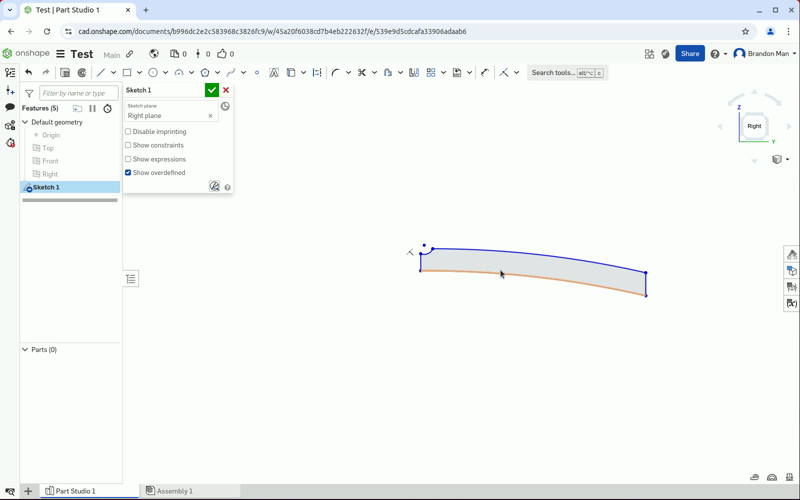
scroll(6)
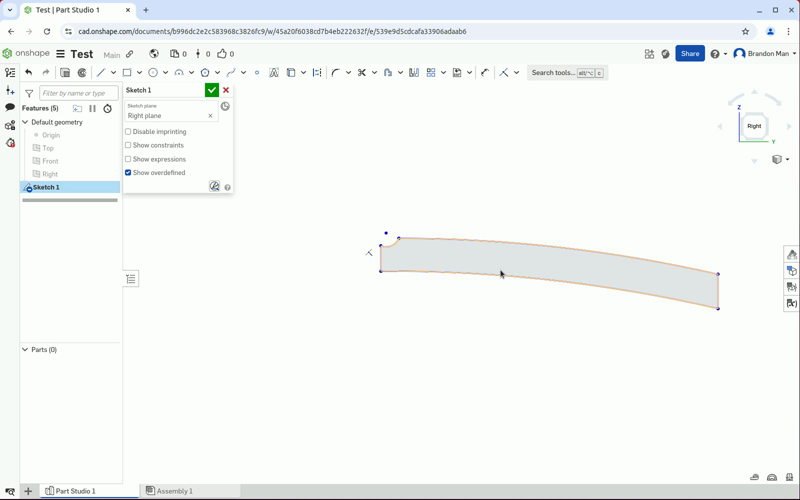
scroll(6)
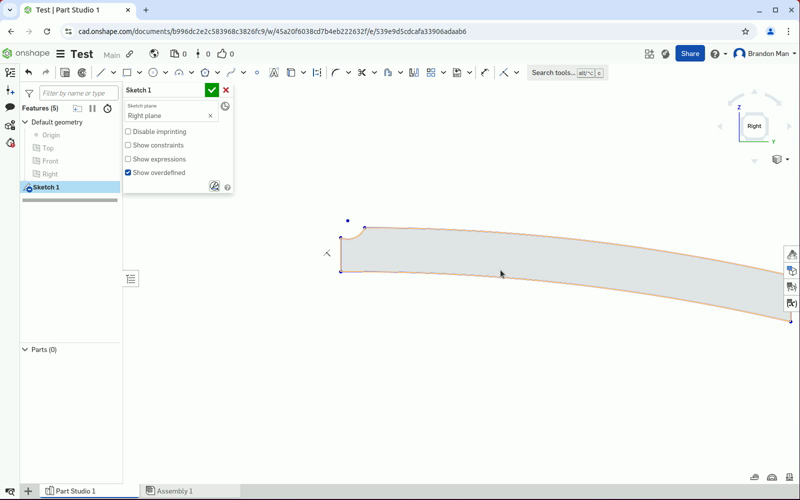
scroll(6)
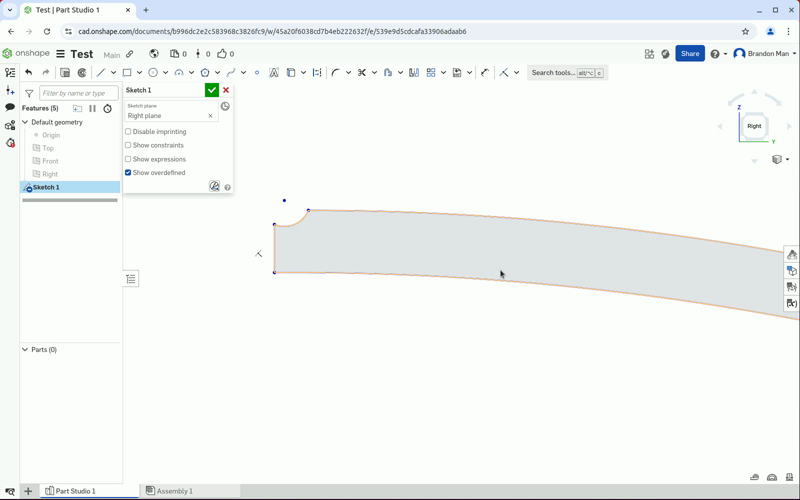
scroll(6)
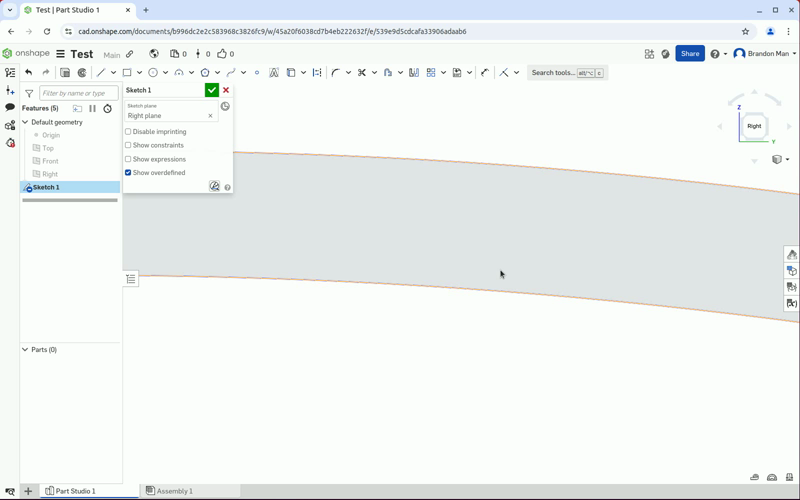
click(500, 269)
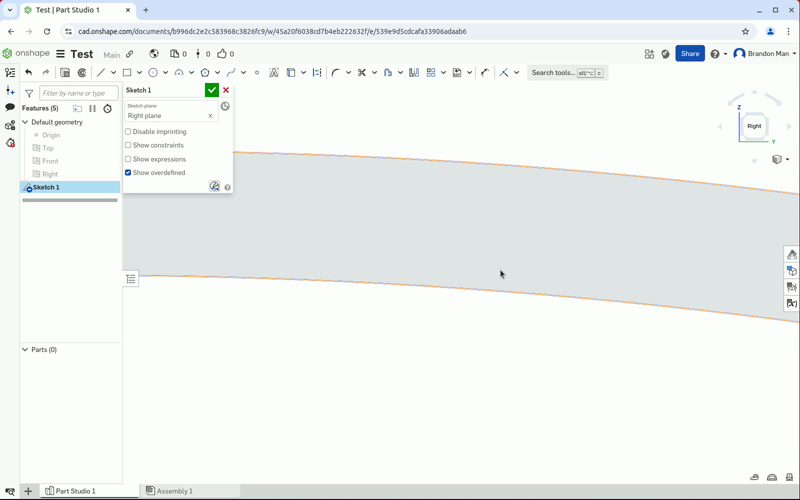
scroll(-6)
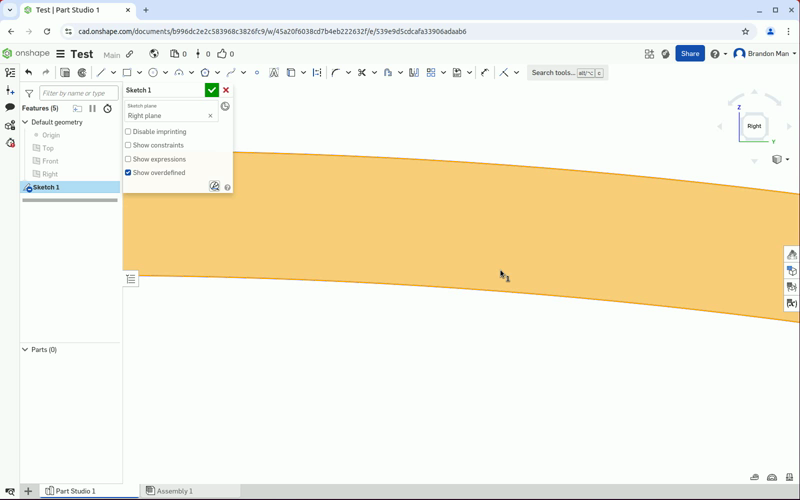
scroll(-6)
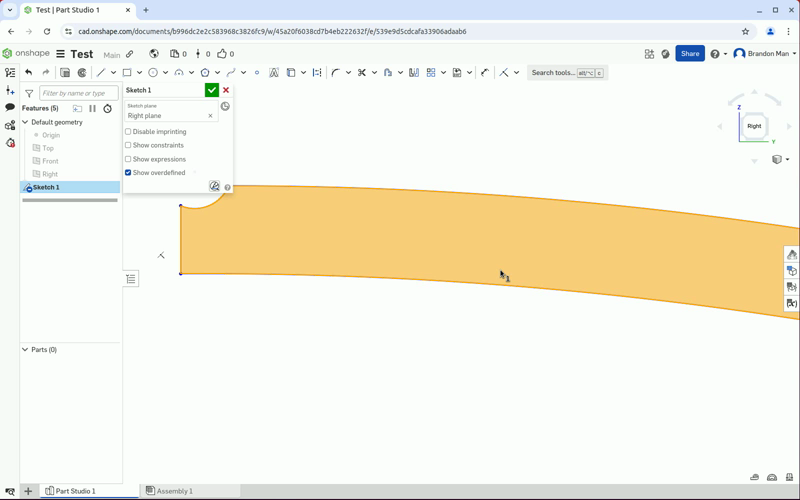
scroll(-6)
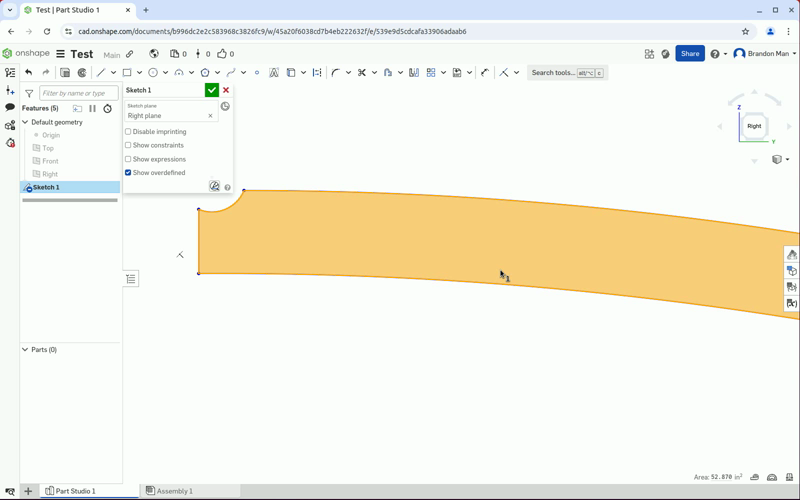
scroll(-6)
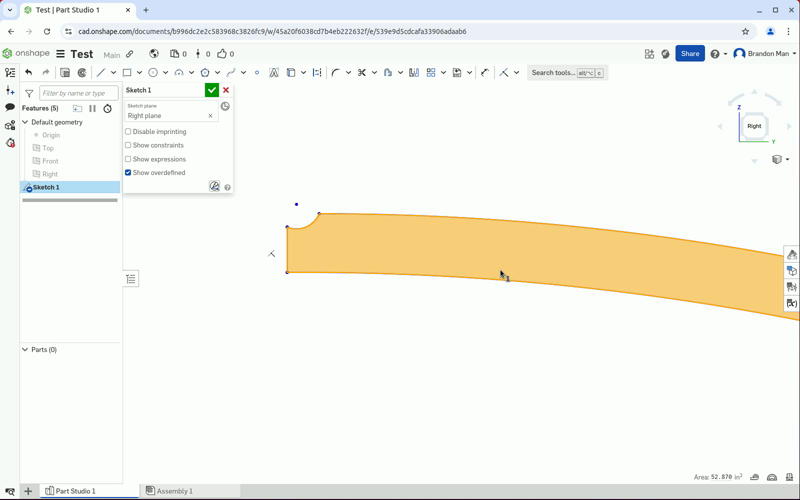
scroll(-6)
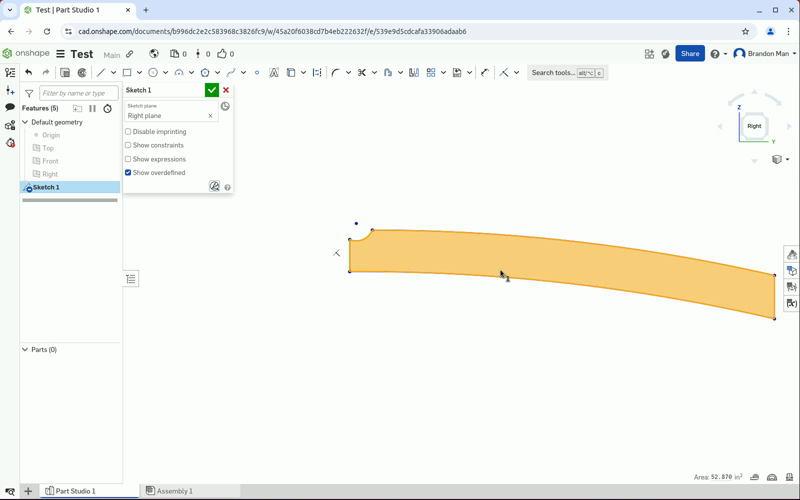
scroll(-6)
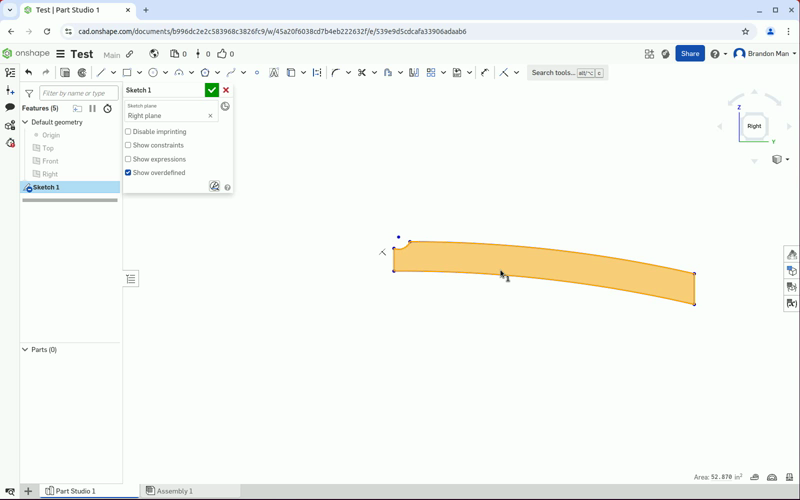
scroll(-6)
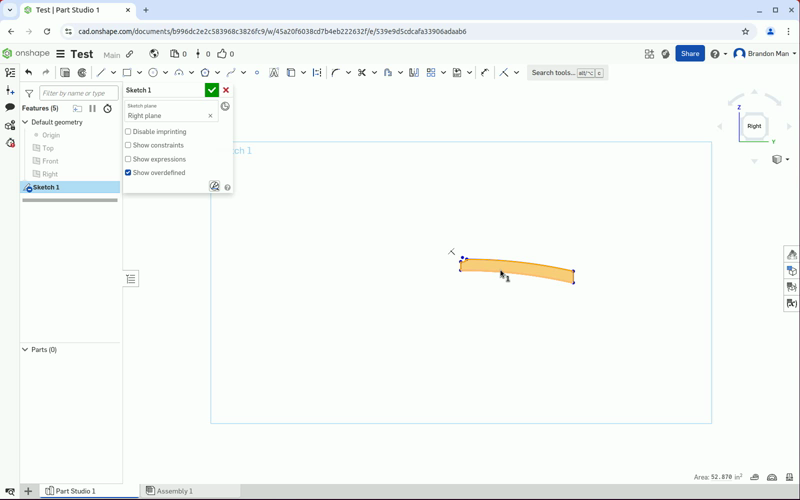
mouse_move(73, 352)
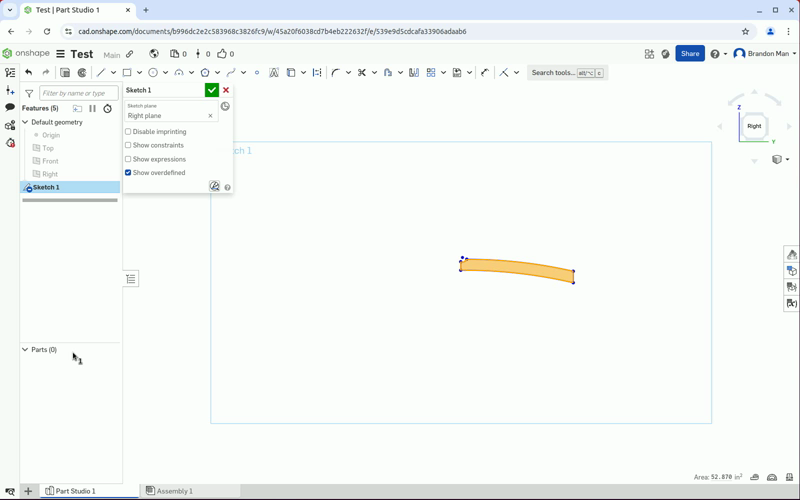
key(shift+y)
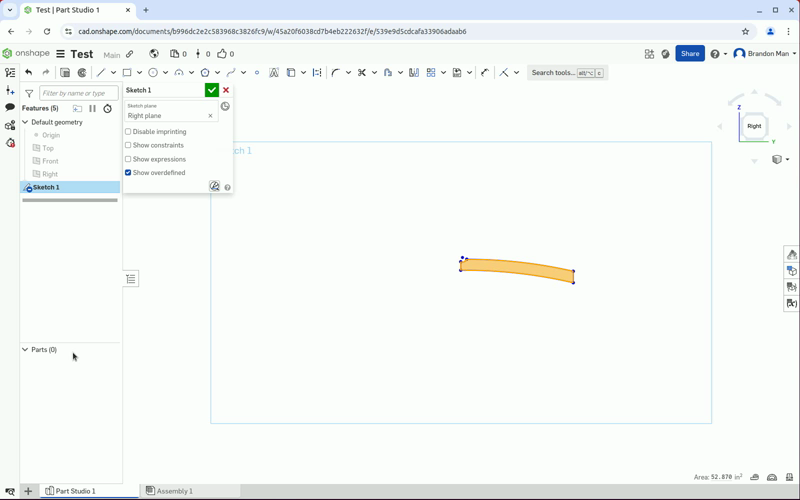
key(shift+e)
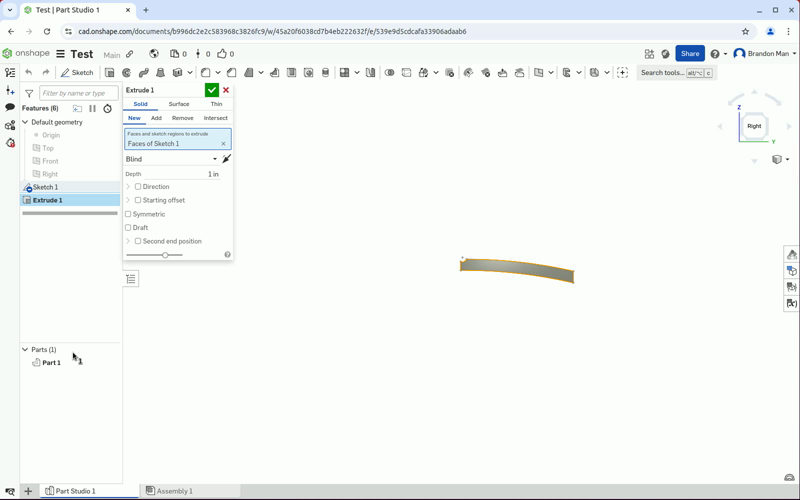
mouse_move(143, 106)
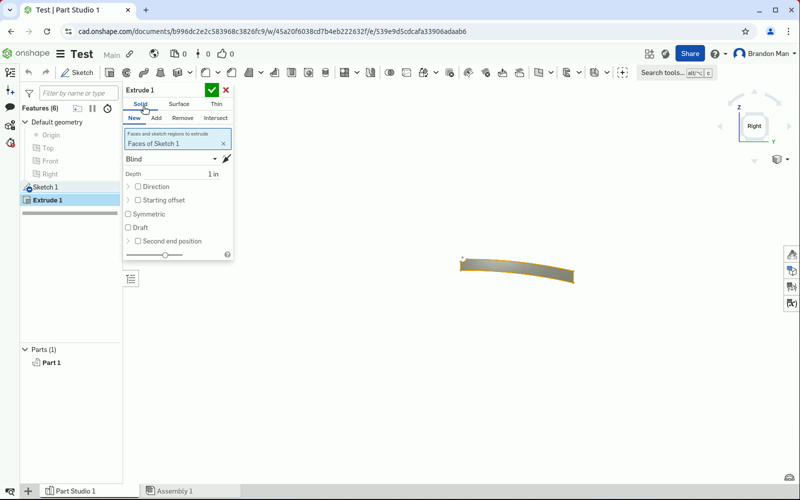
click(143, 106)
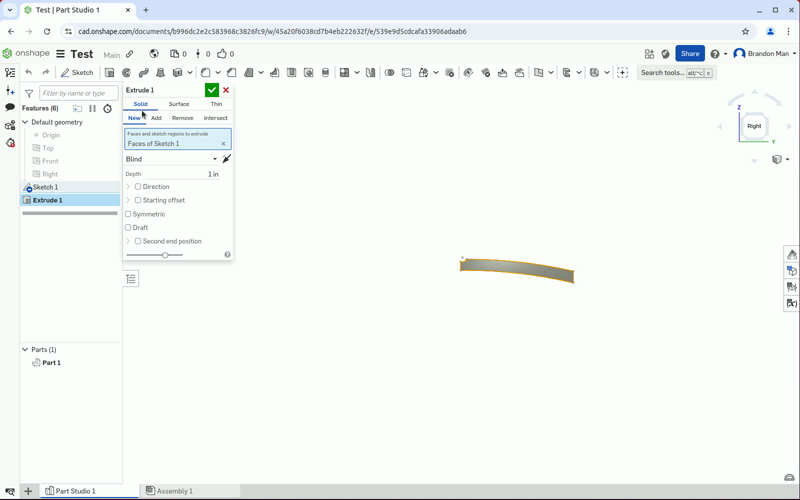
mouse_move(137, 120)
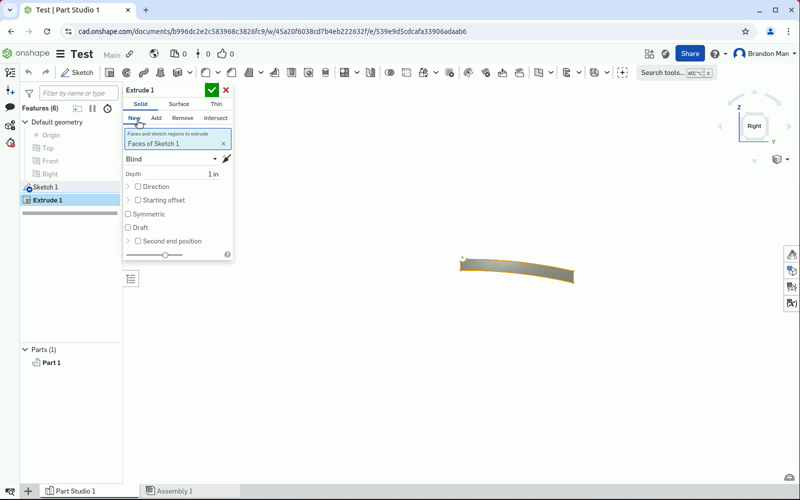
click(137, 120)
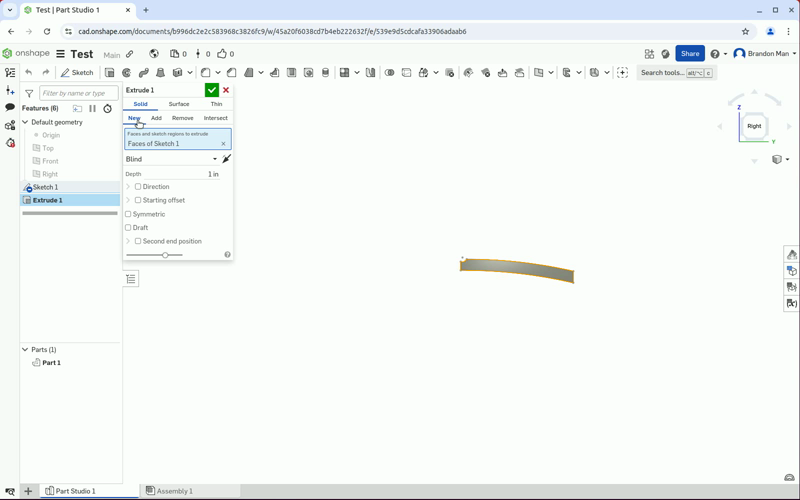
key(tab, 4)
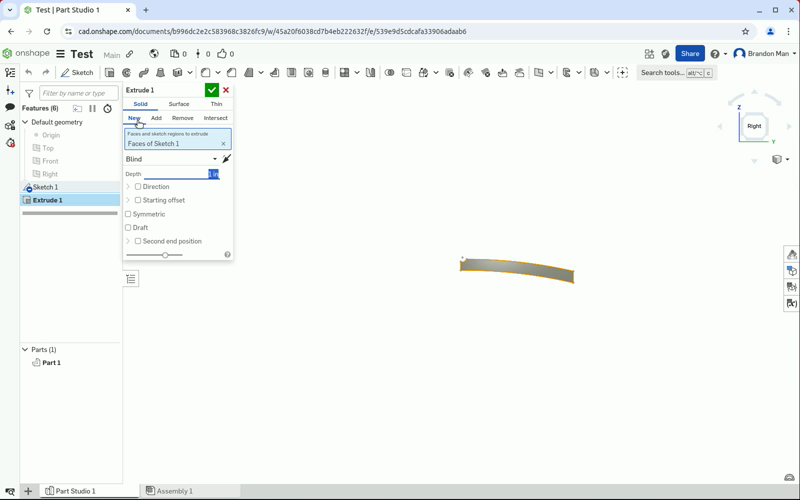
text(10.832)
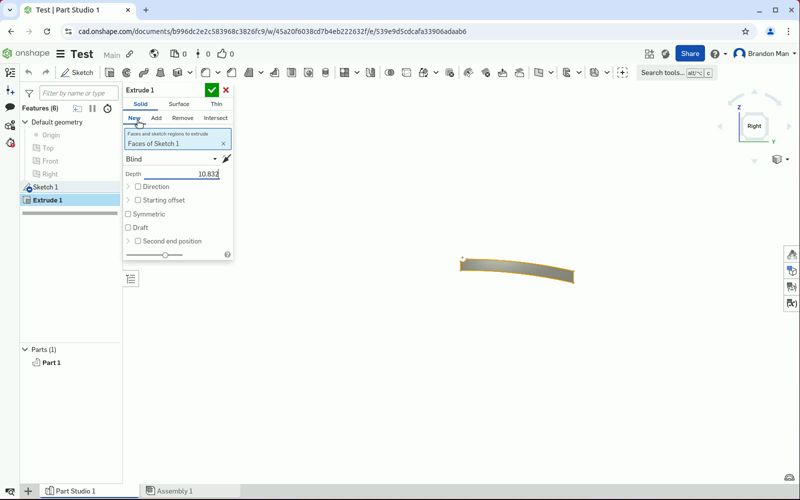
key(enter)
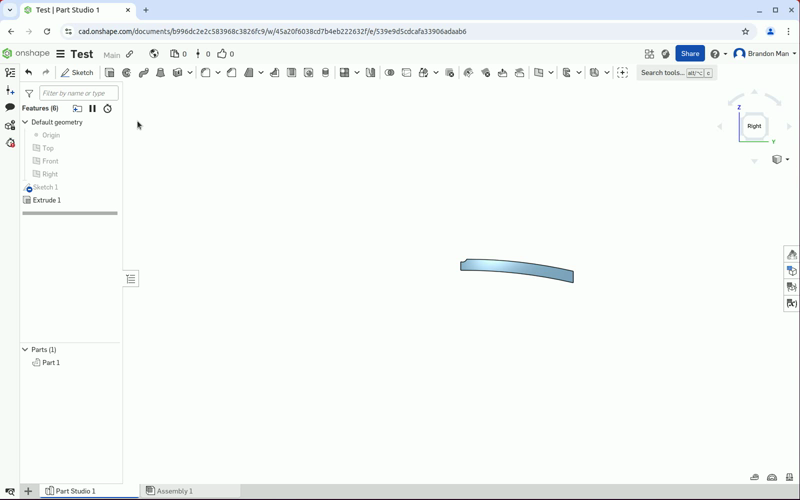
key(shift+h)
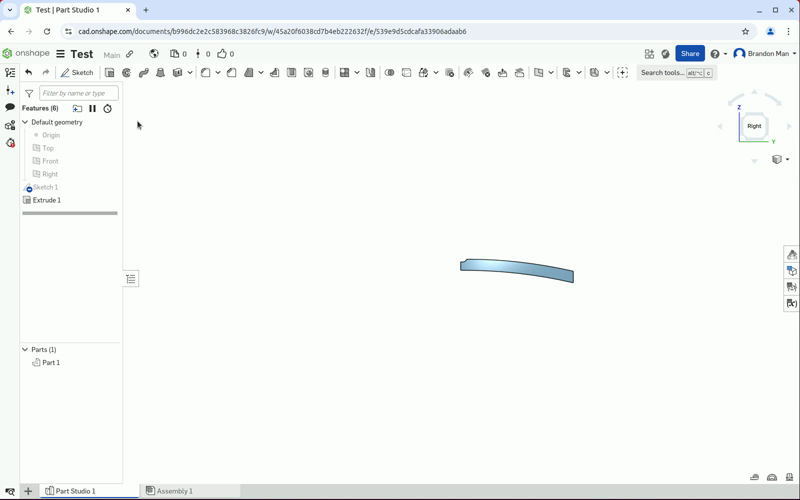
key(shift+h)
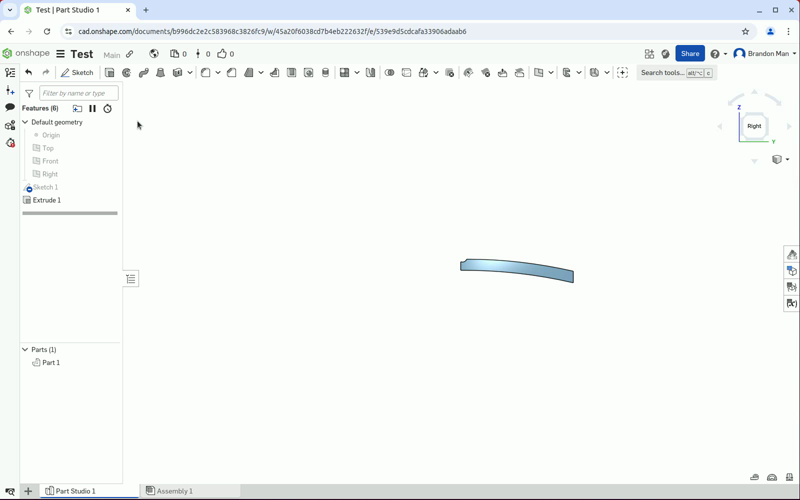
mouse_move(73, 189)
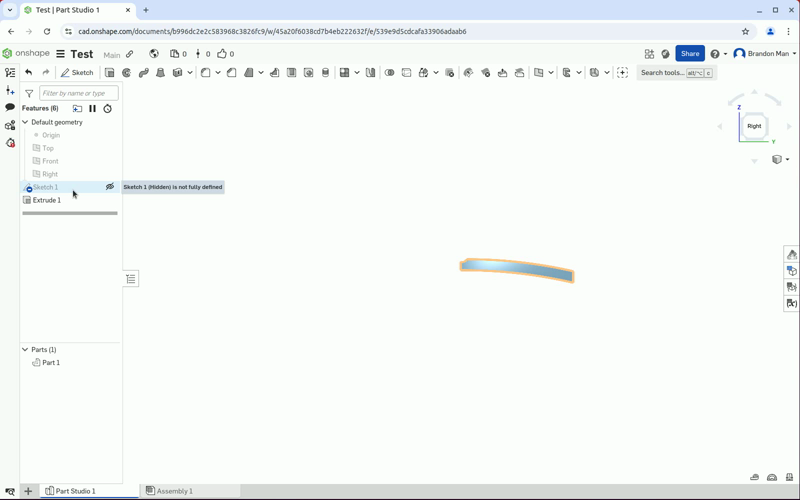
click(73, 189)
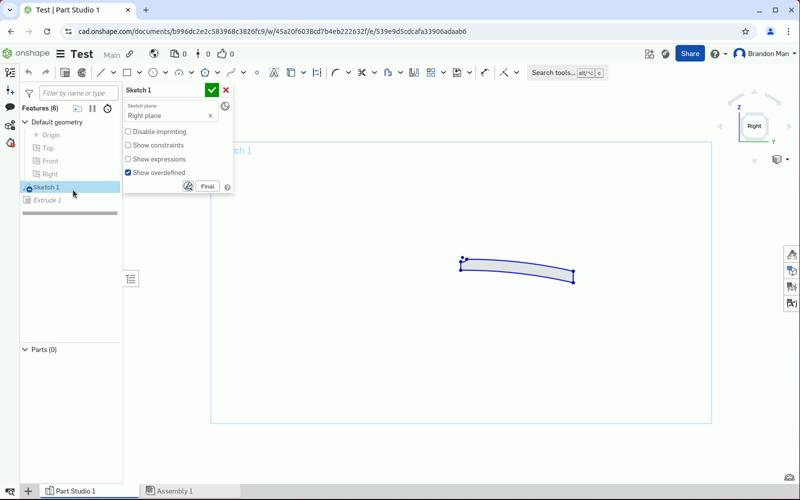
mouse_move(229, 92)
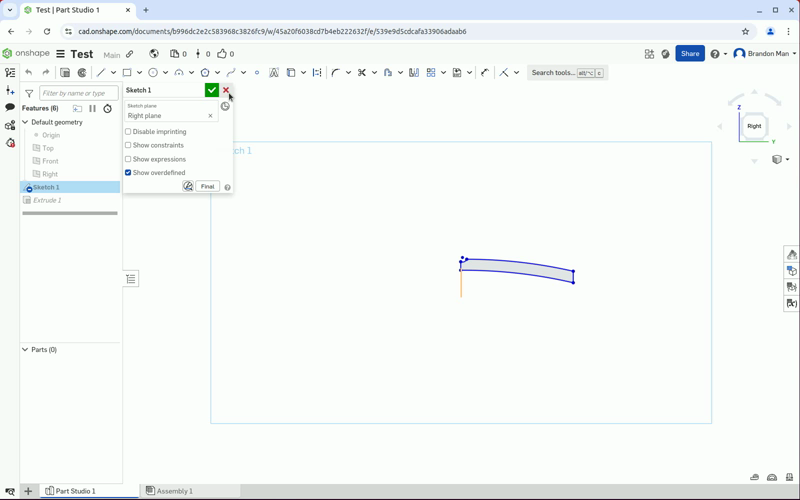
click(229, 92)
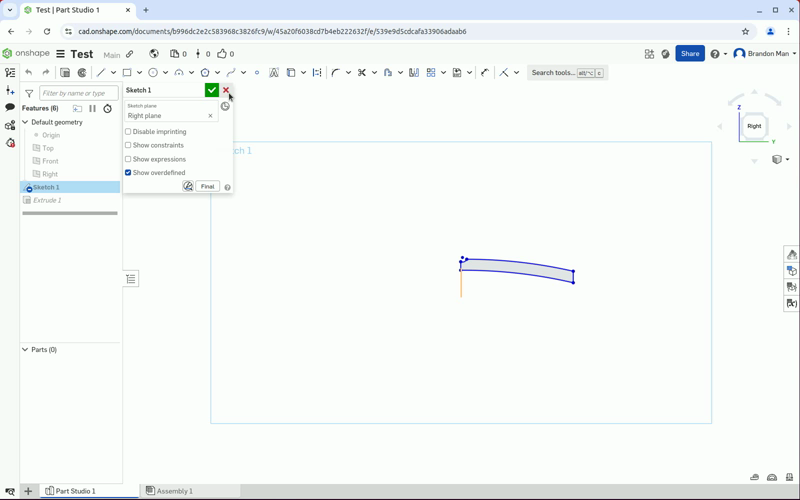
key(shift+s)
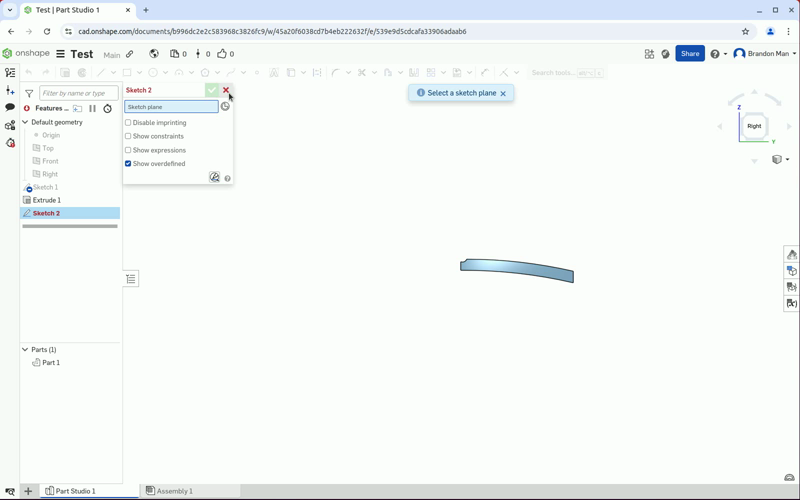
mouse_move(73, 176)
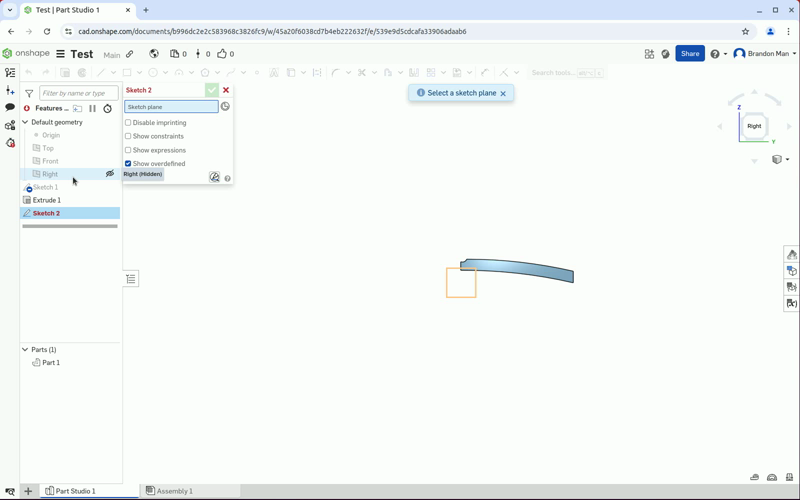
click(73, 176)
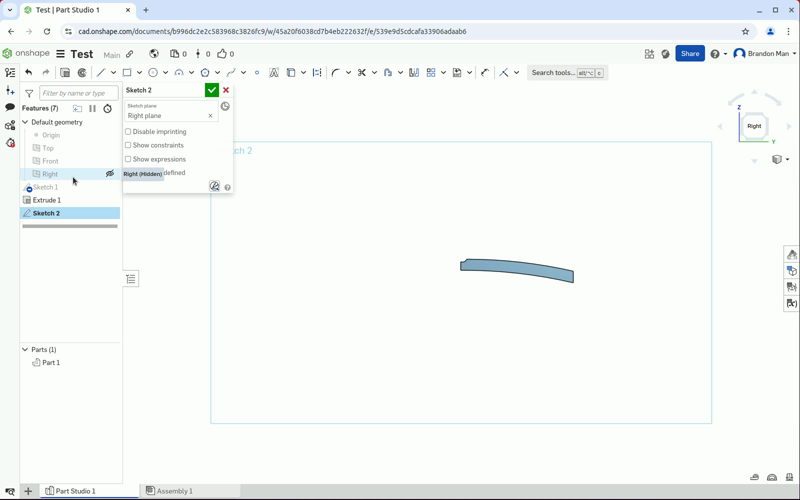
mouse_move(73, 352)
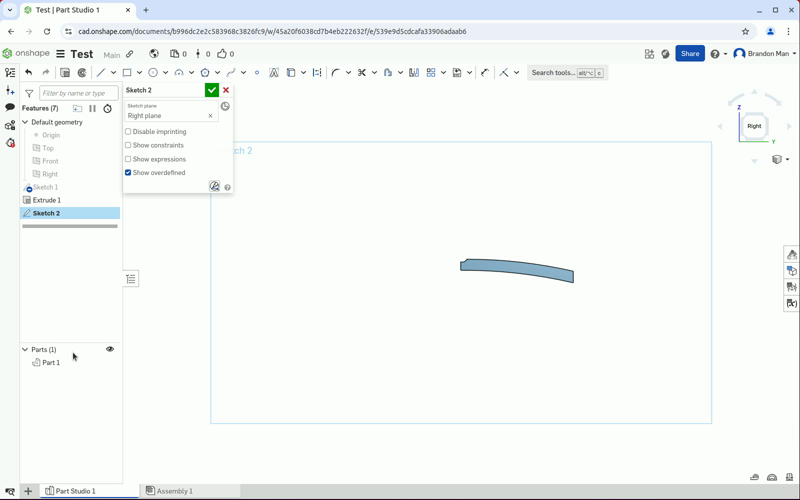
key(y)
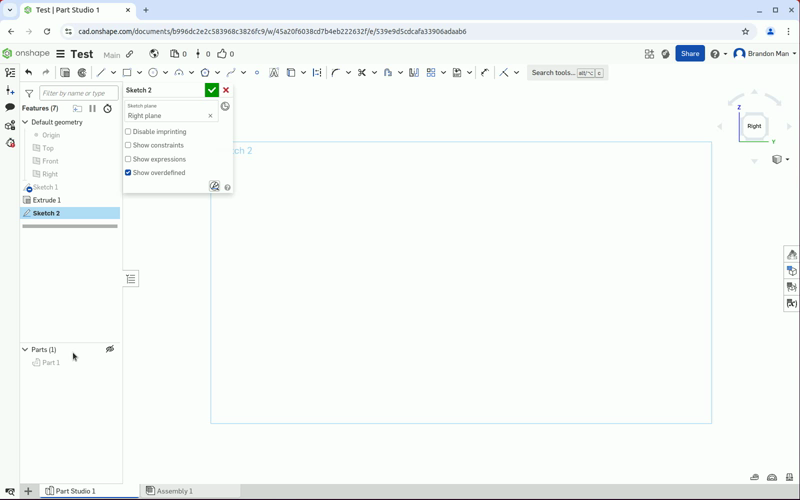
key(a)
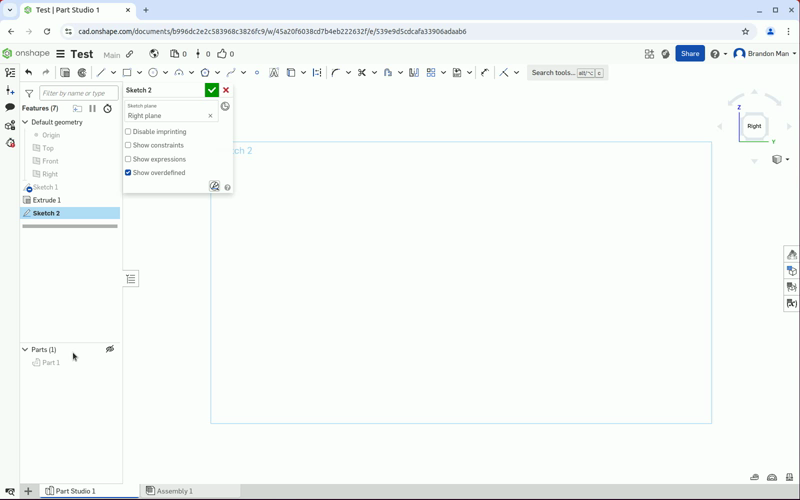
key_down(shift)
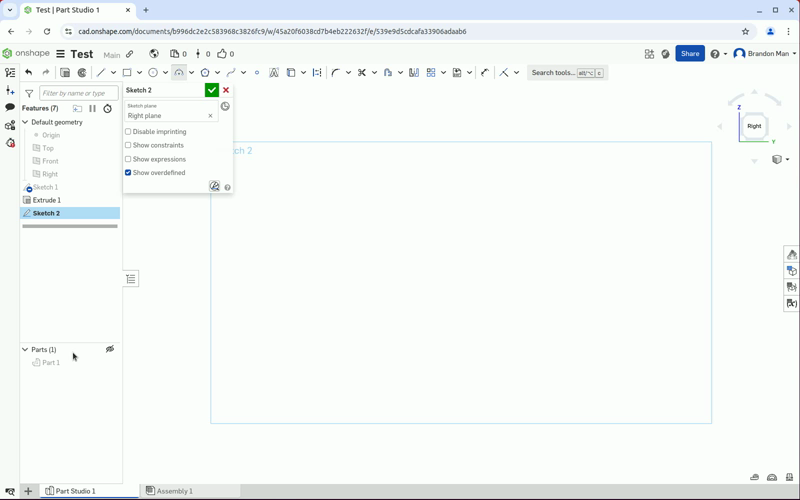
mouse_move(348, 271)
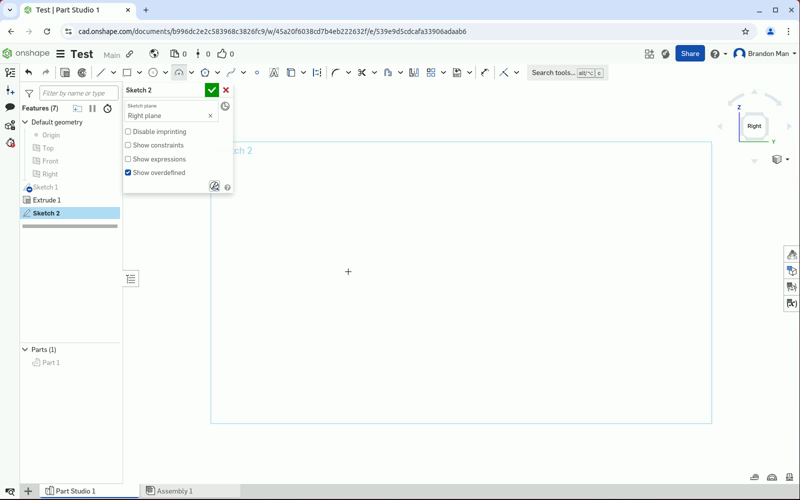
click(348, 271)
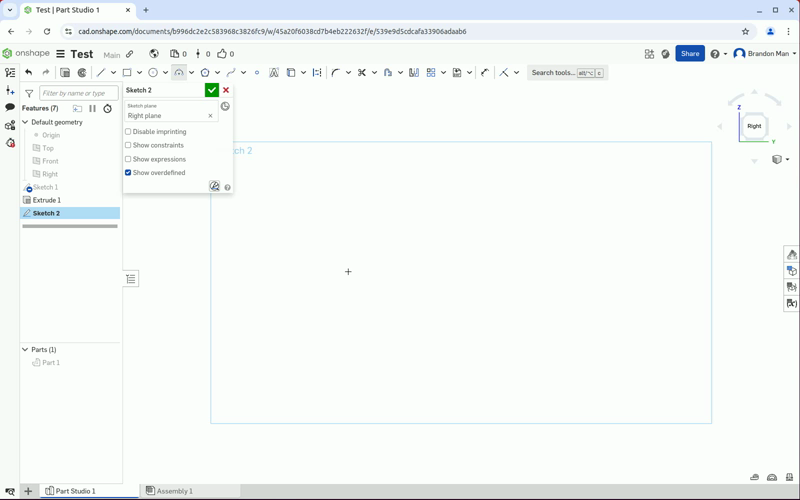
key_up(shift)
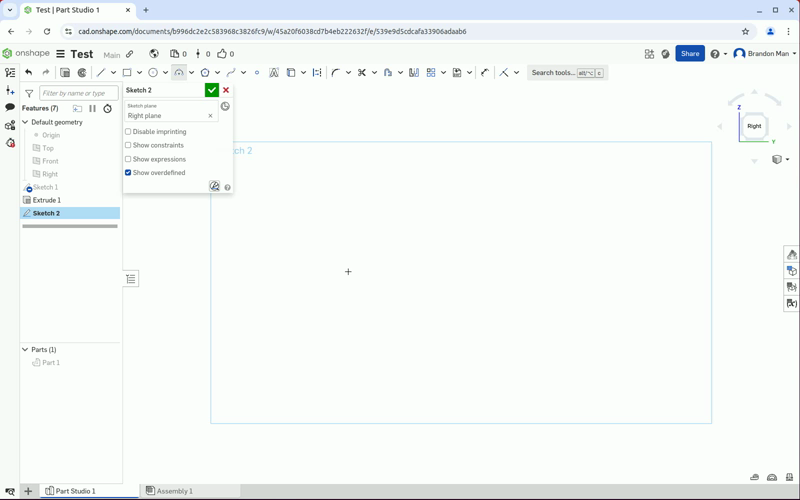
key_down(shift)
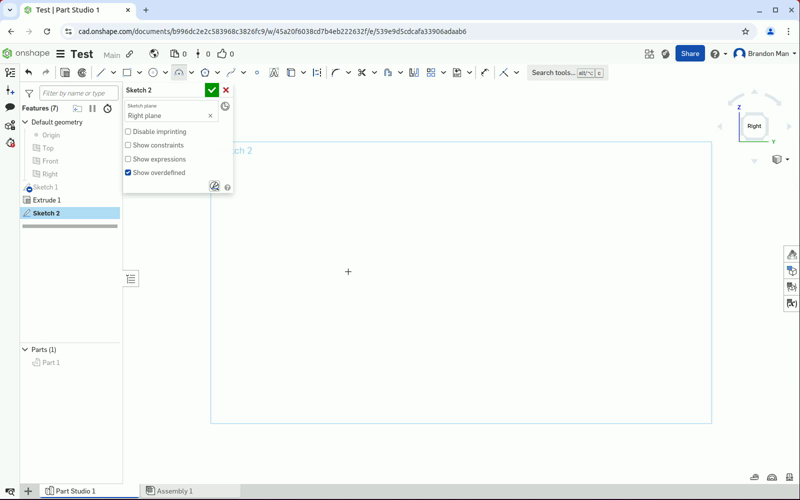
mouse_move(454, 258)
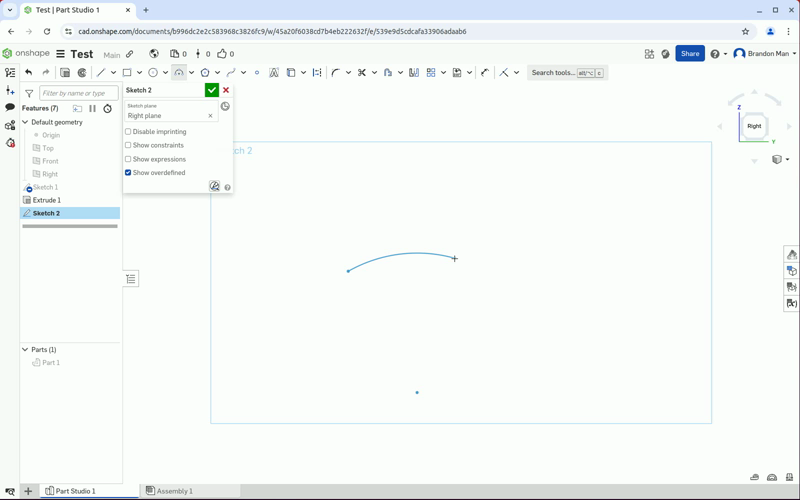
click(454, 258)
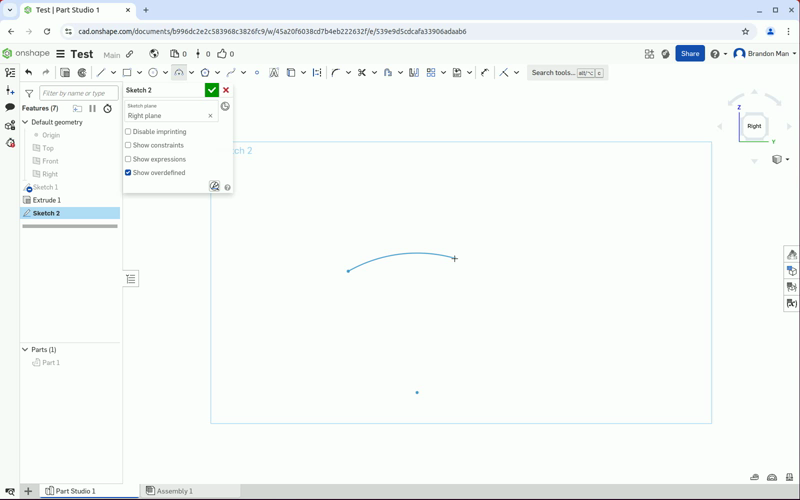
mouse_move(401, 261)
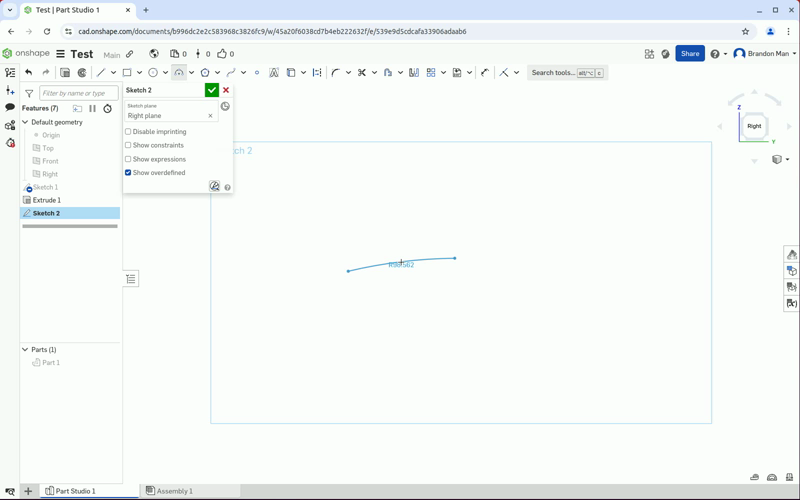
click(401, 261)
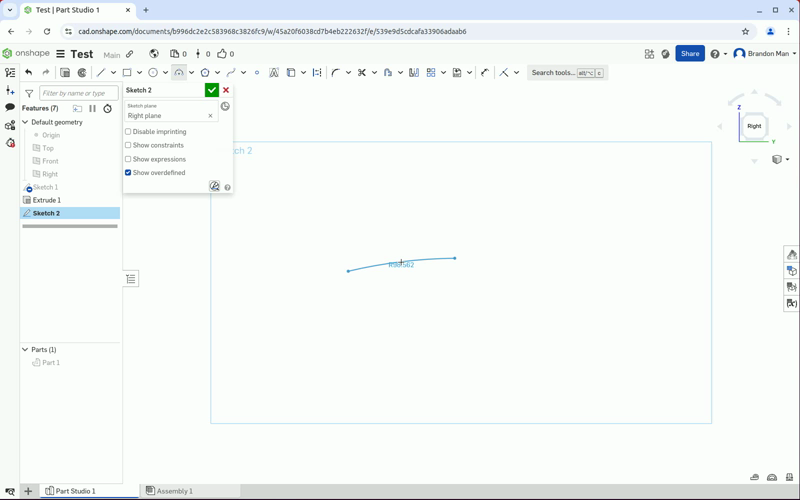
key_up(shift)
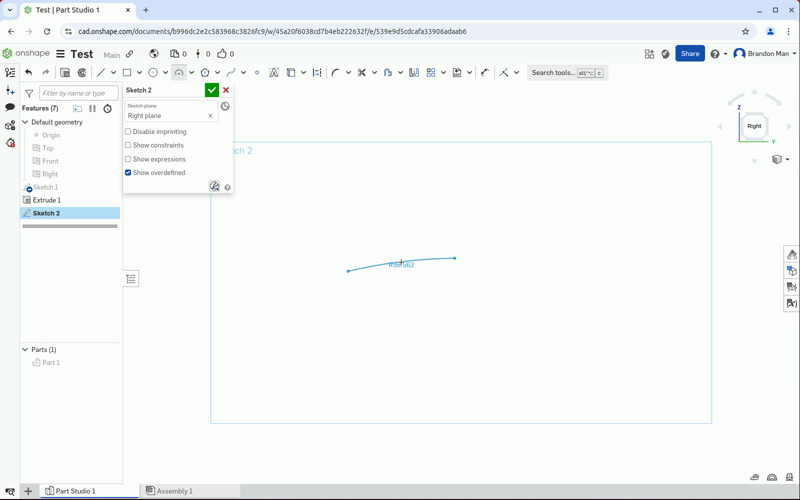
mouse_move(454, 258)
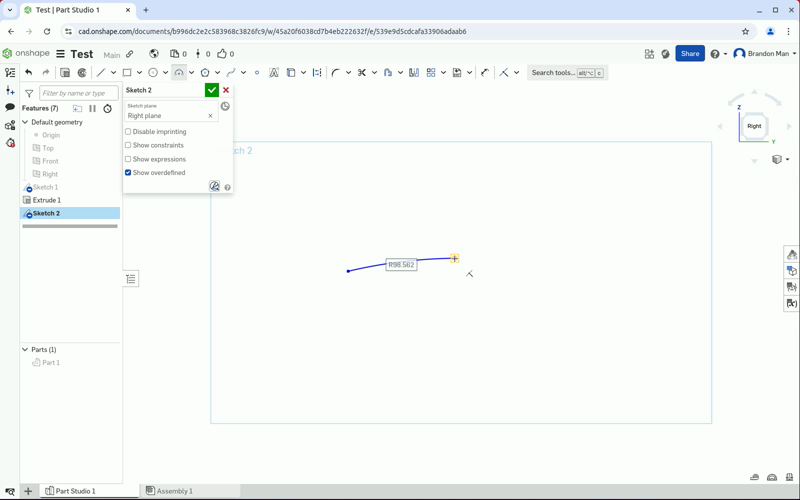
click(454, 258)
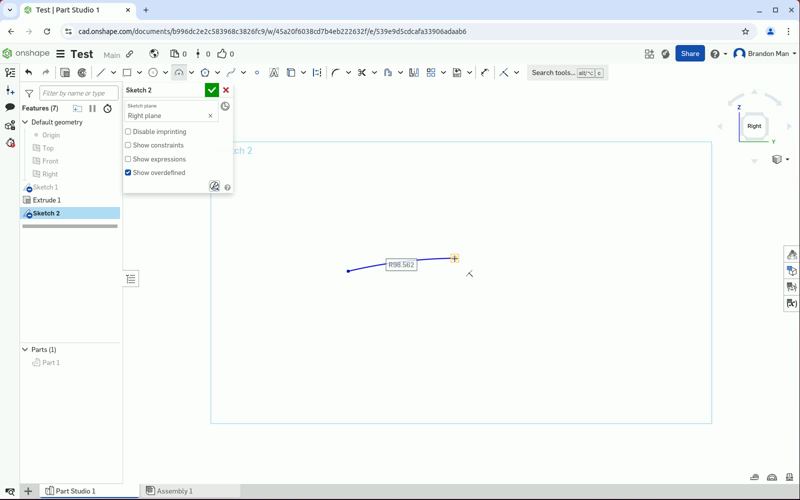
key_down(shift)
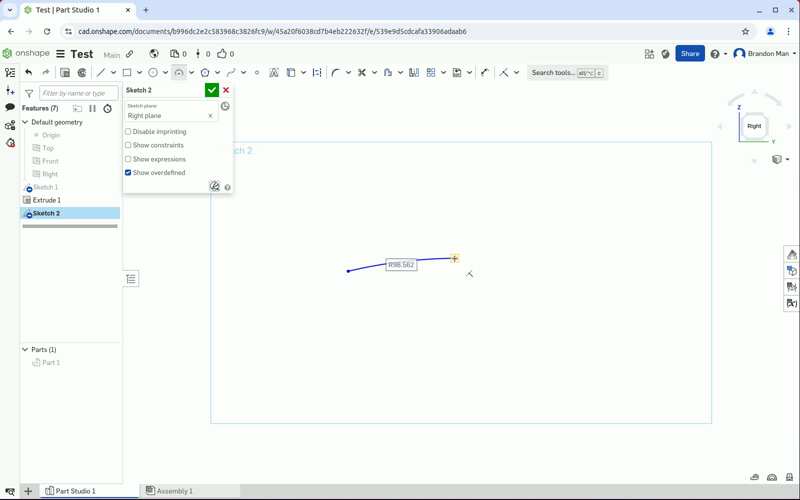
mouse_move(460, 246)
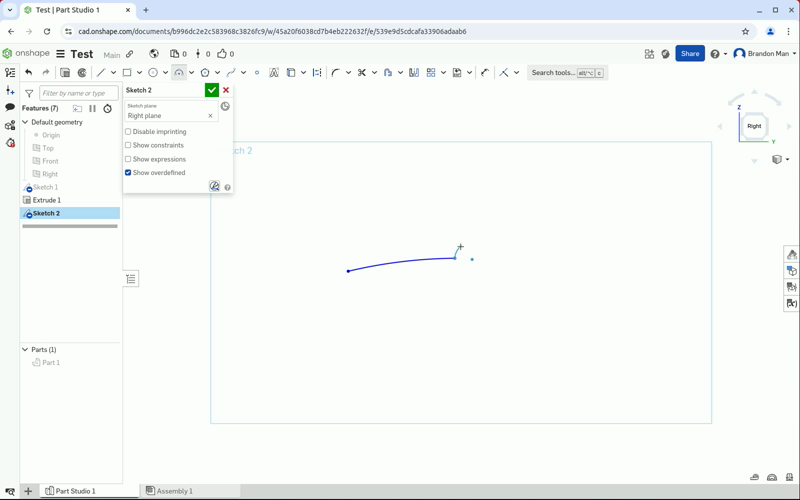
click(460, 246)
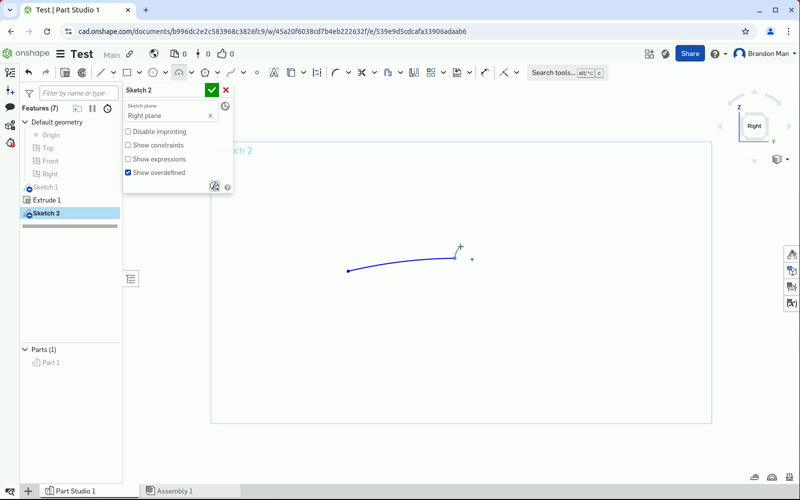
mouse_move(454, 250)
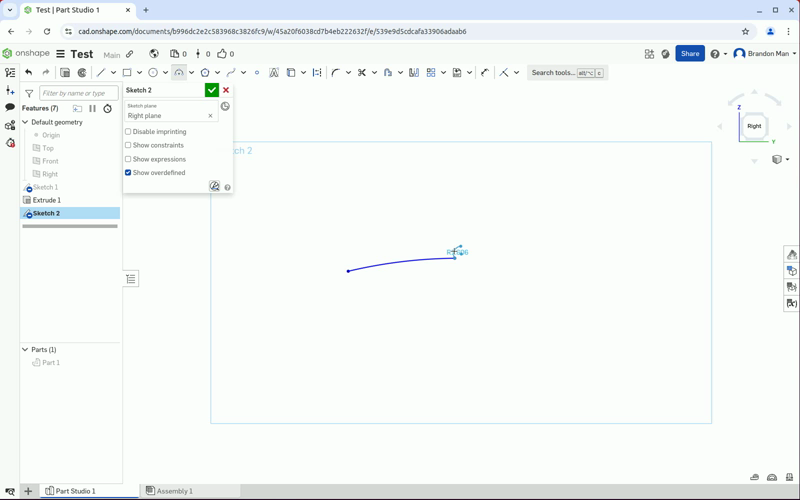
click(454, 250)
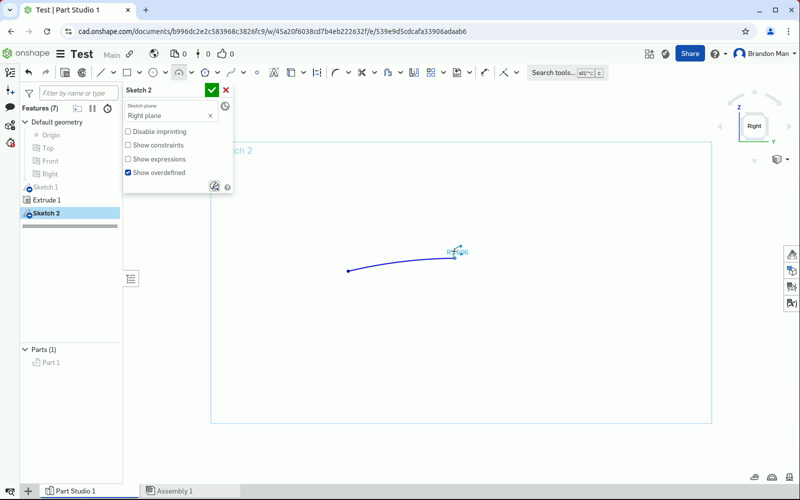
key_up(shift)
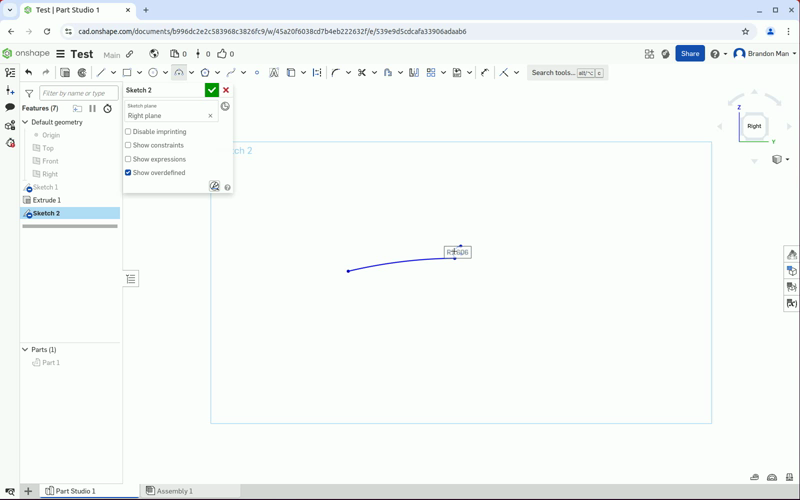
key(esc)
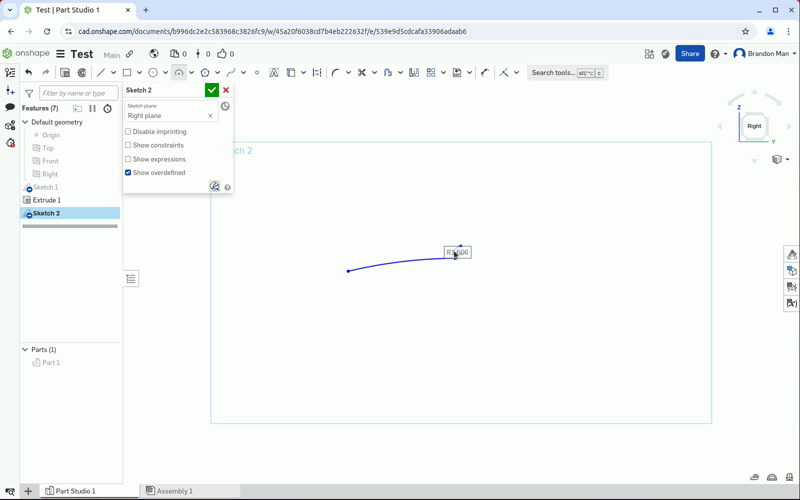
key(l)
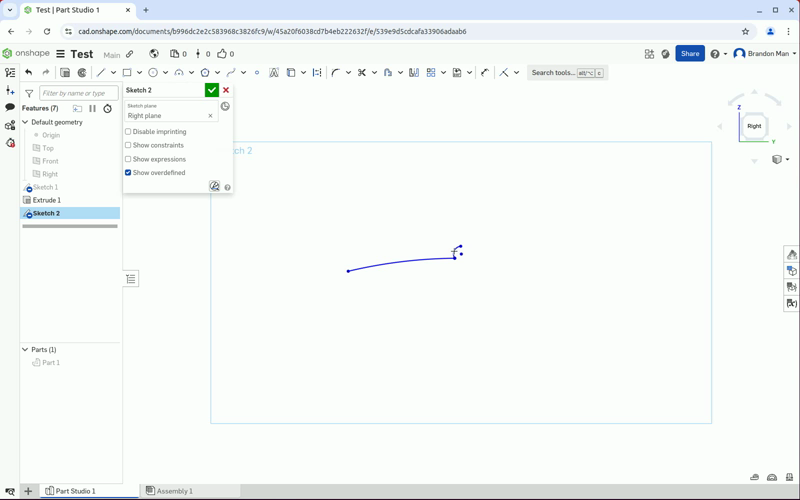
mouse_move(460, 246)
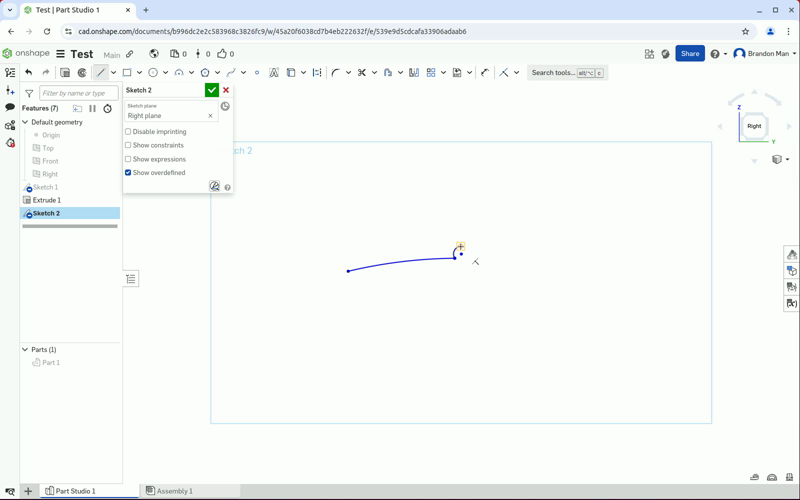
click(460, 246)
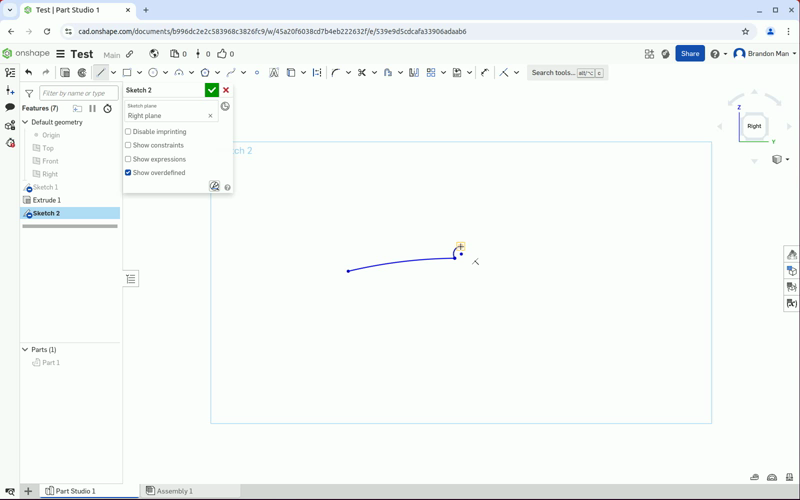
key_down(shift)
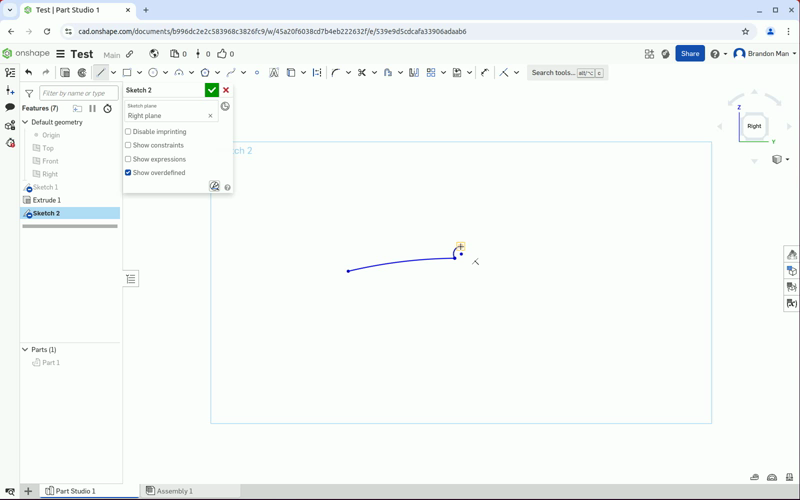
mouse_move(490, 246)
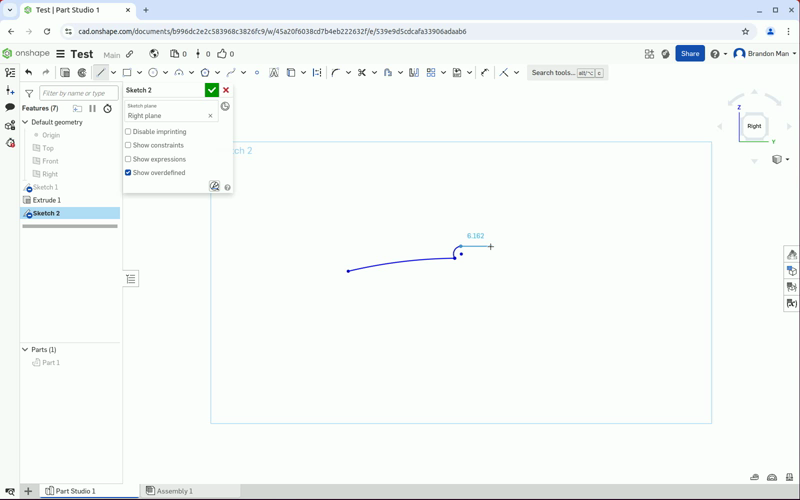
mouse_move(460, 240)
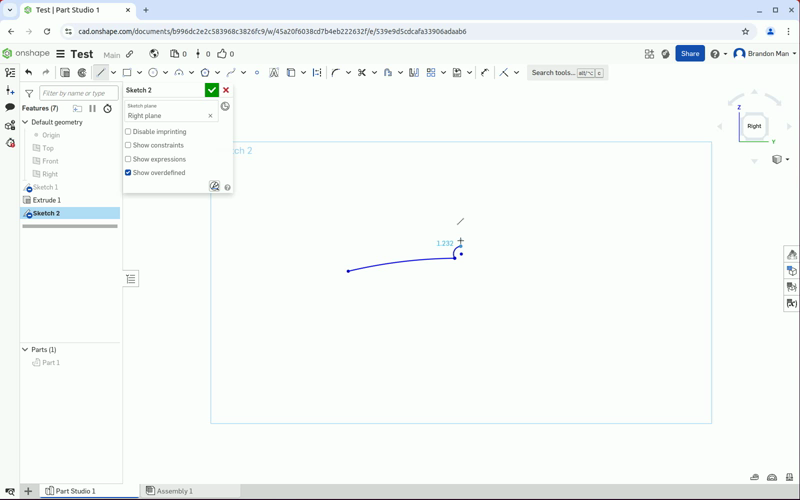
scroll(6)
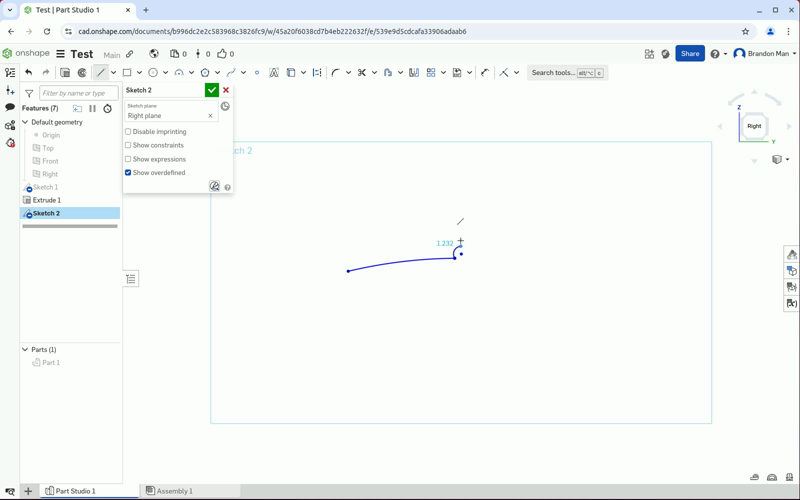
scroll(6)
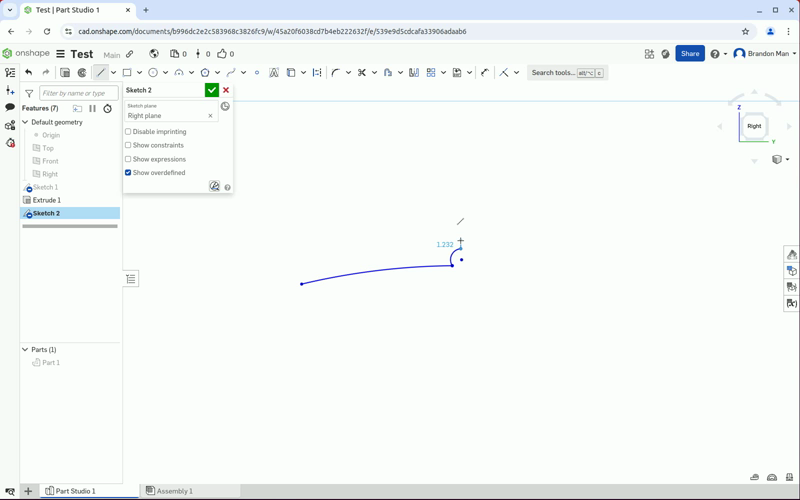
scroll(6)
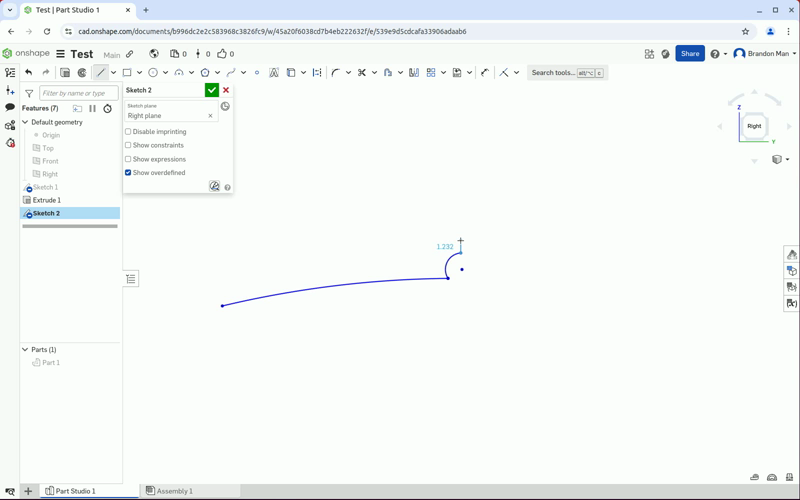
scroll(6)
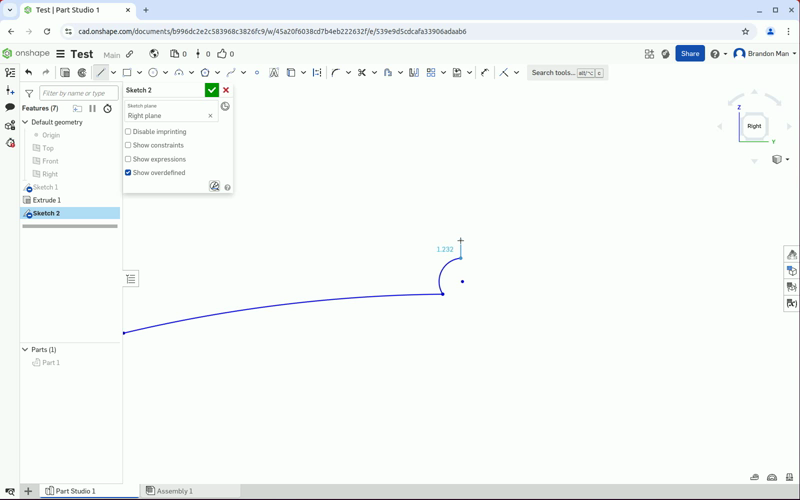
scroll(6)
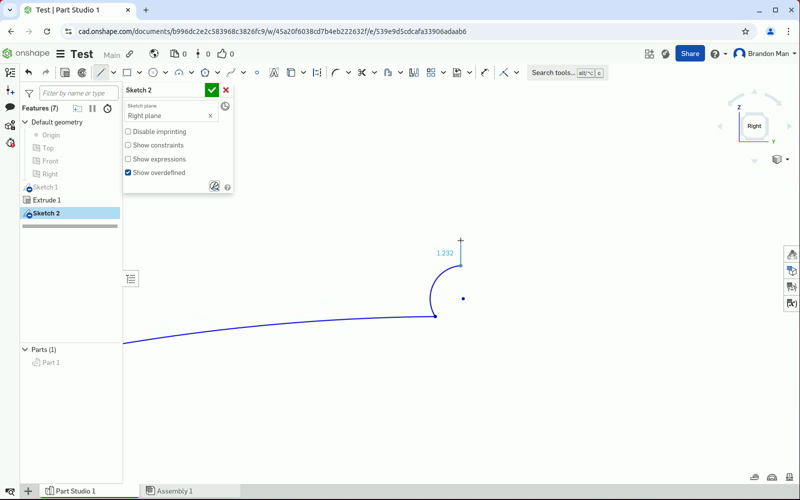
scroll(6)
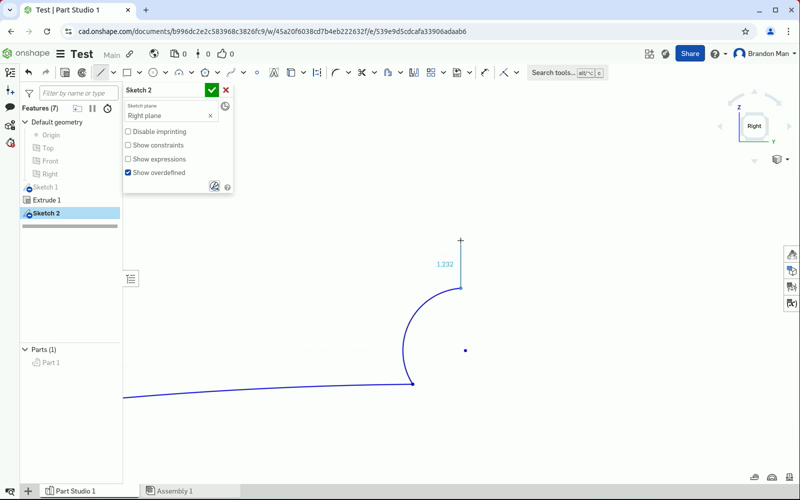
scroll(6)
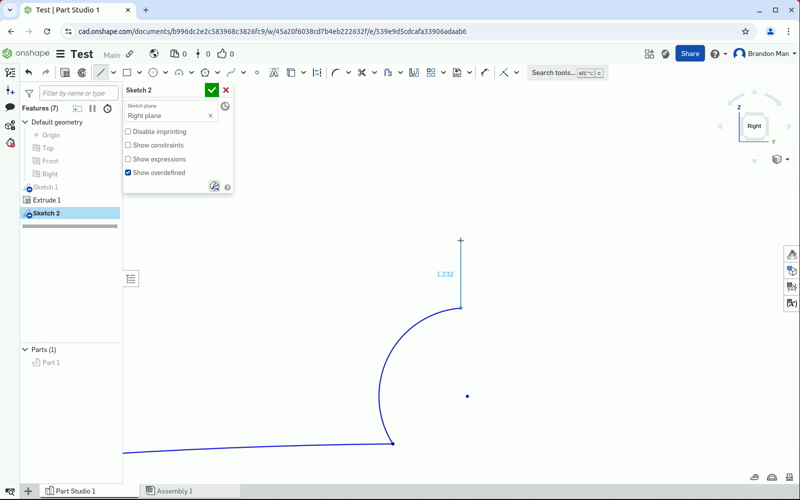
click(460, 240)
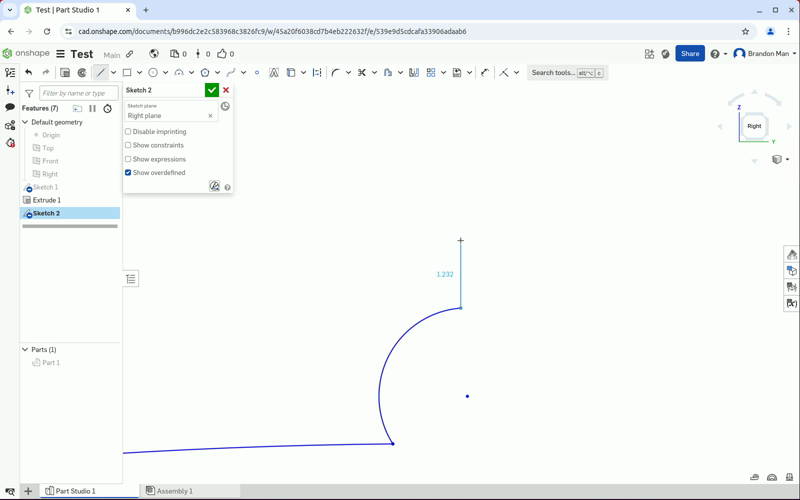
scroll(-6)
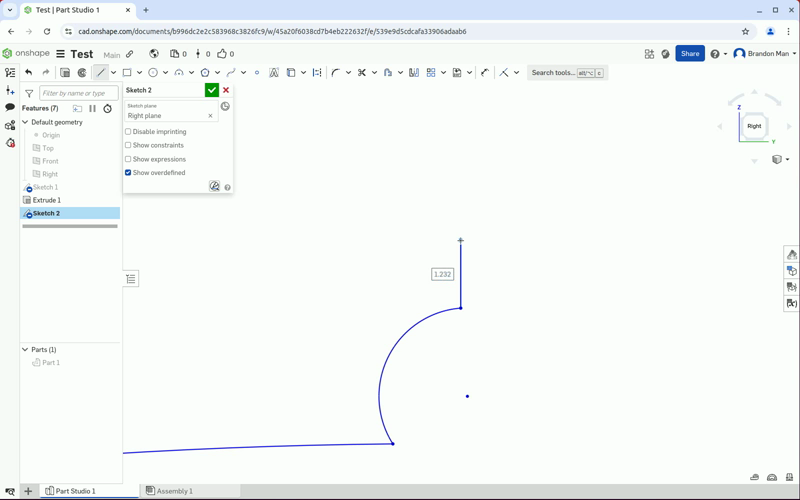
scroll(-6)
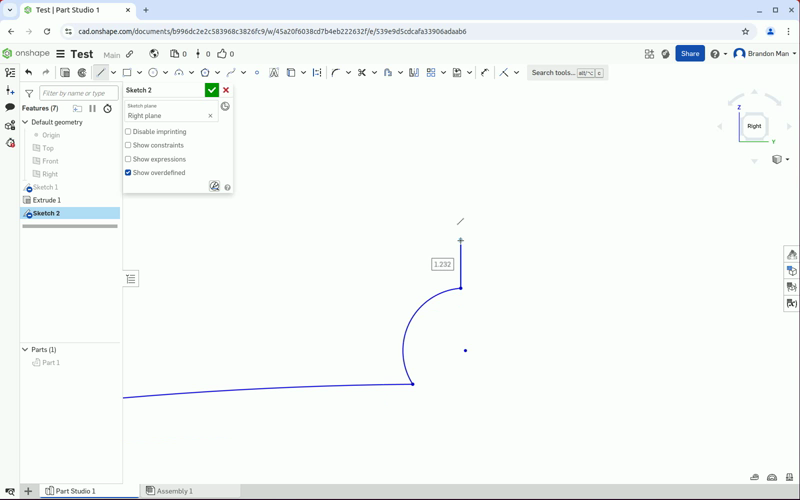
scroll(-6)
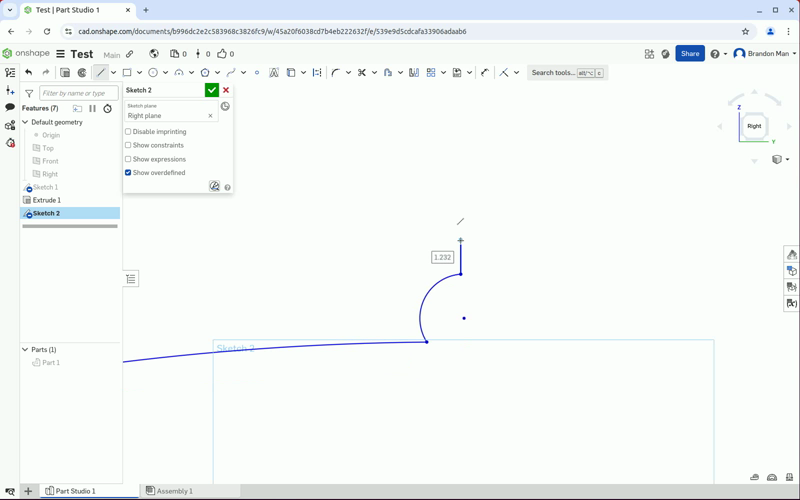
scroll(-6)
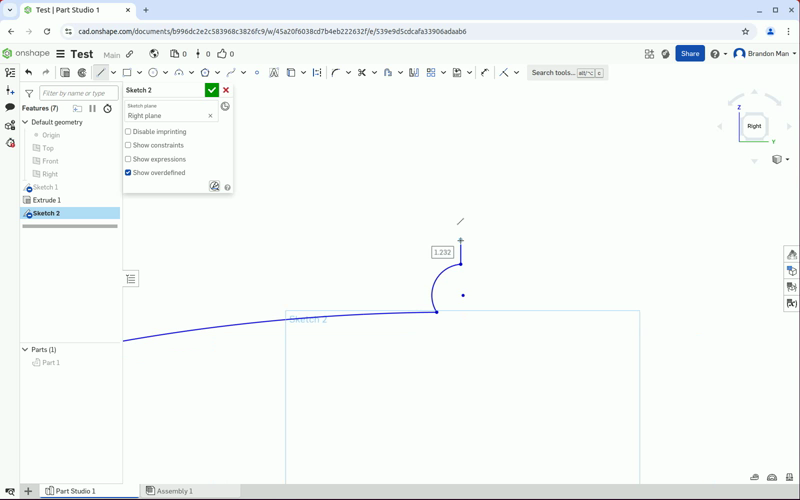
scroll(-6)
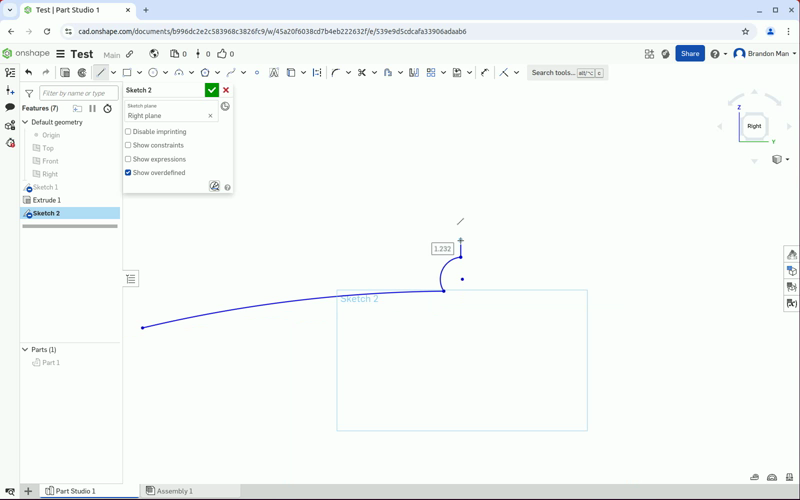
scroll(-6)
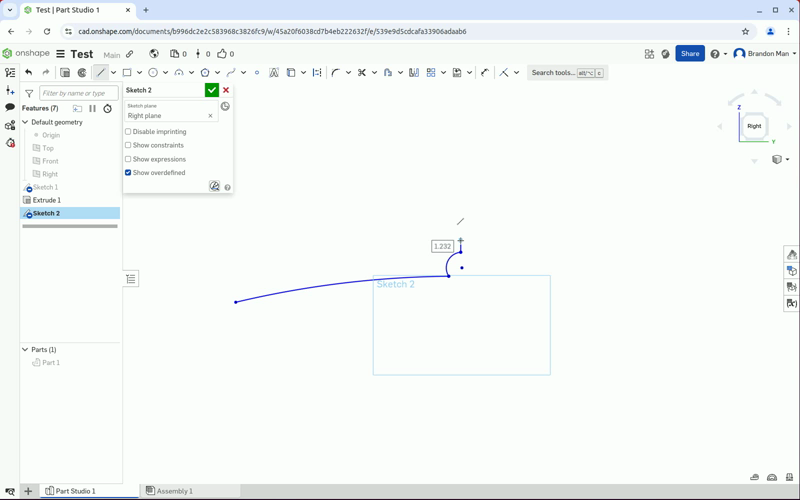
scroll(-6)
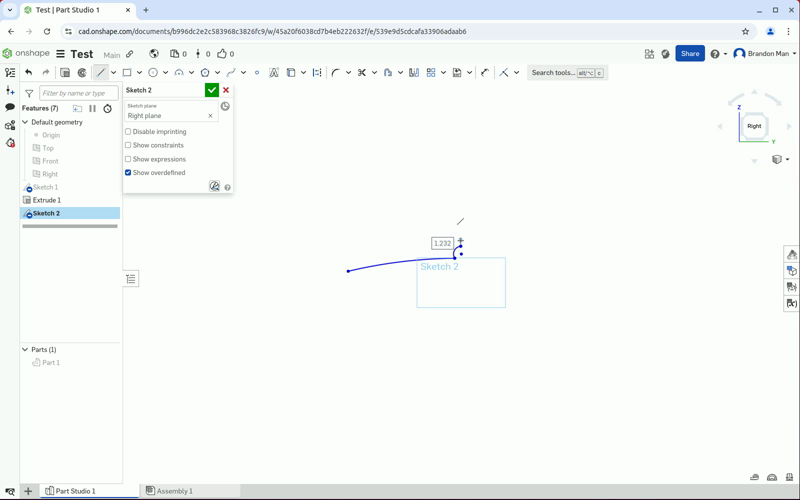
key_up(shift)
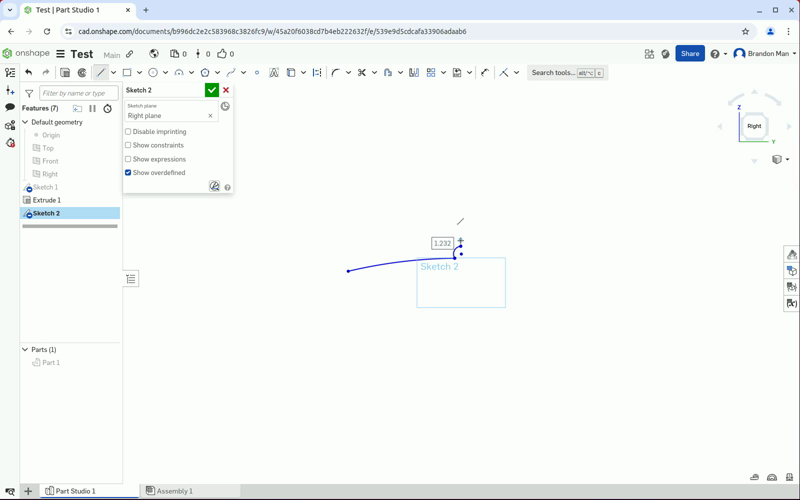
key_down(shift)
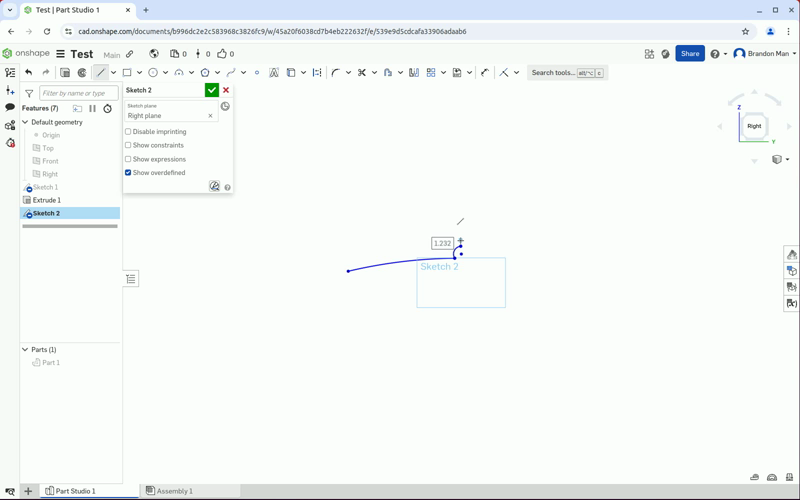
mouse_move(348, 240)
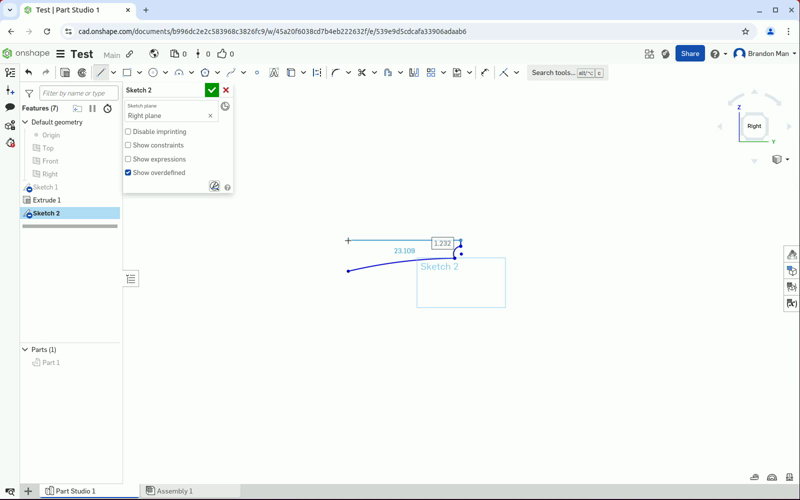
click(348, 240)
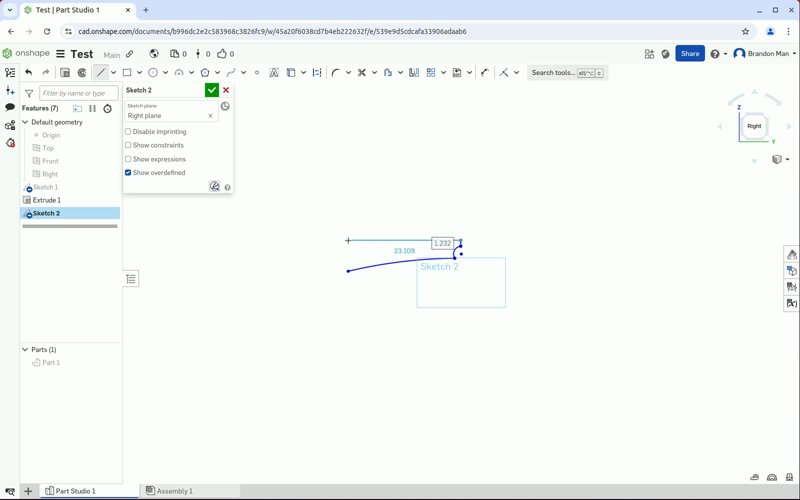
key_up(shift)
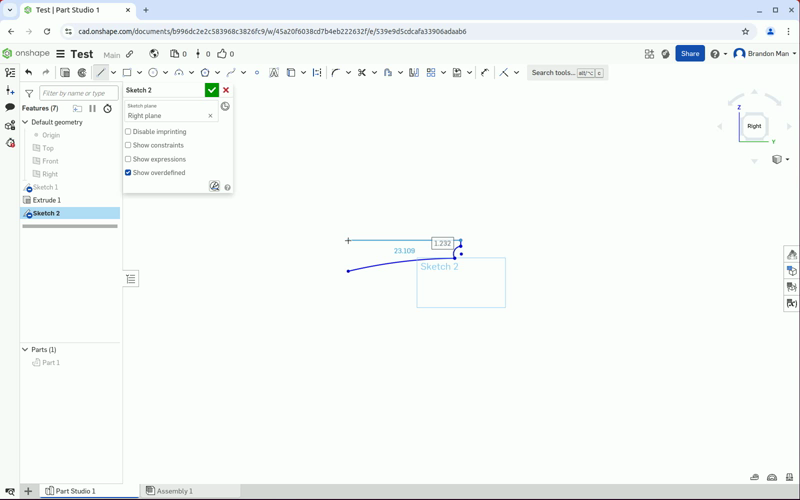
mouse_move(378, 240)
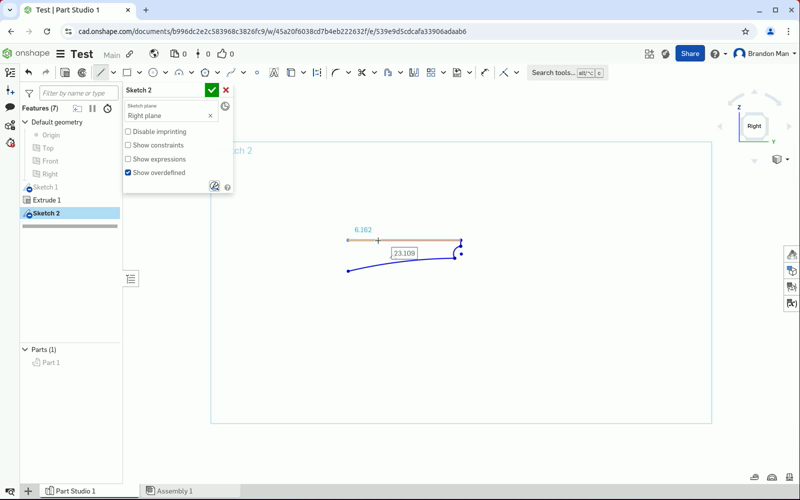
key_down(shift)
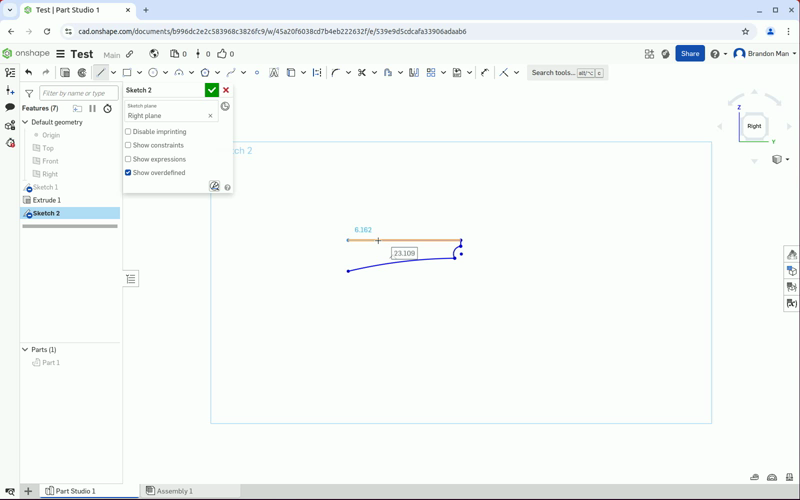
mouse_move(348, 271)
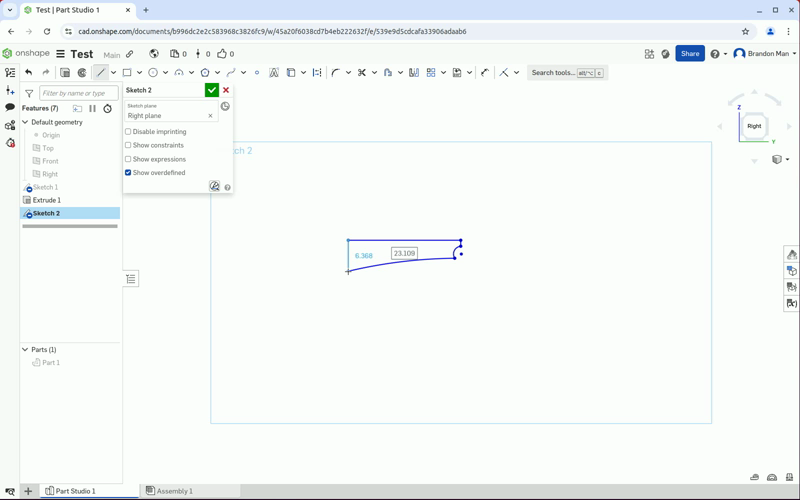
key_up(shift)
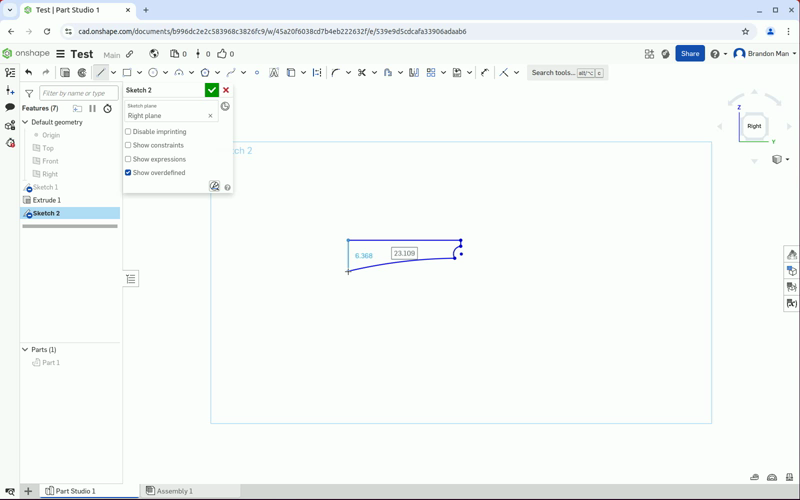
click(348, 271)
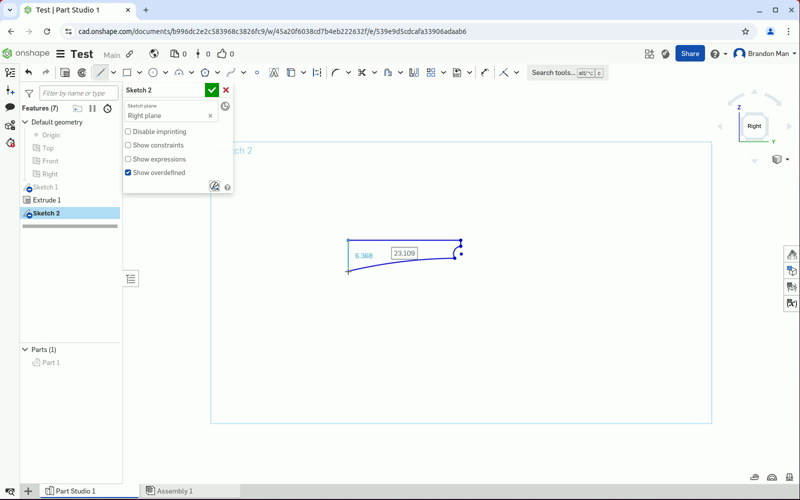
key(esc)
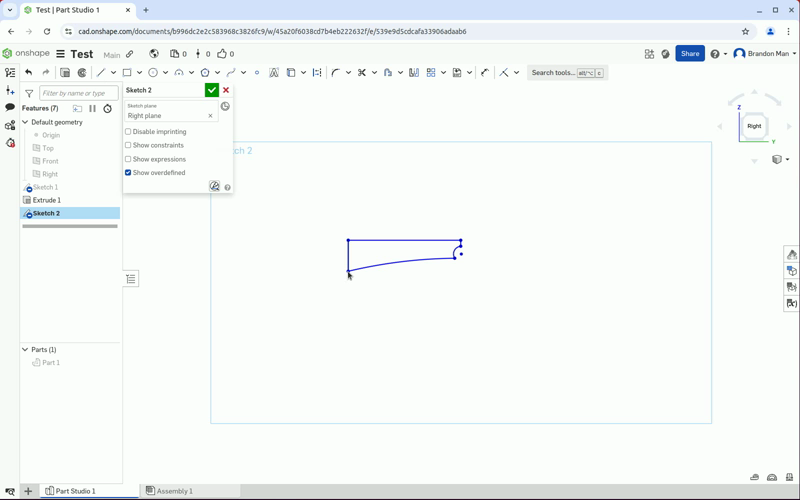
key(c)
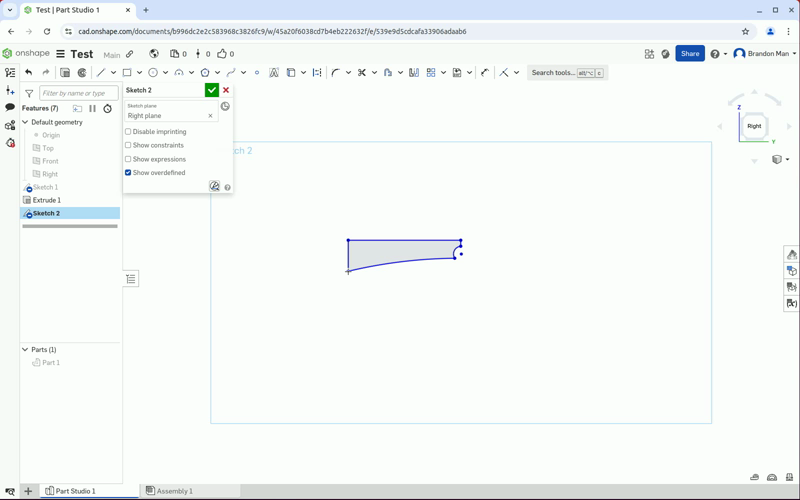
key_down(shift)
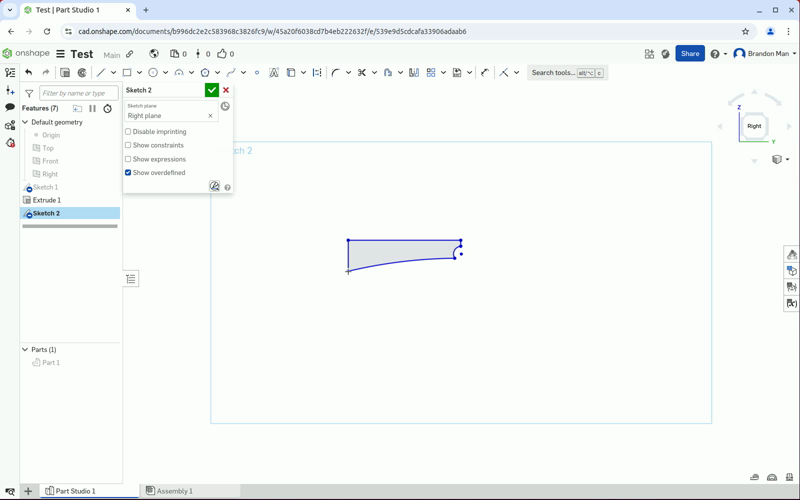
mouse_move(371, 253)
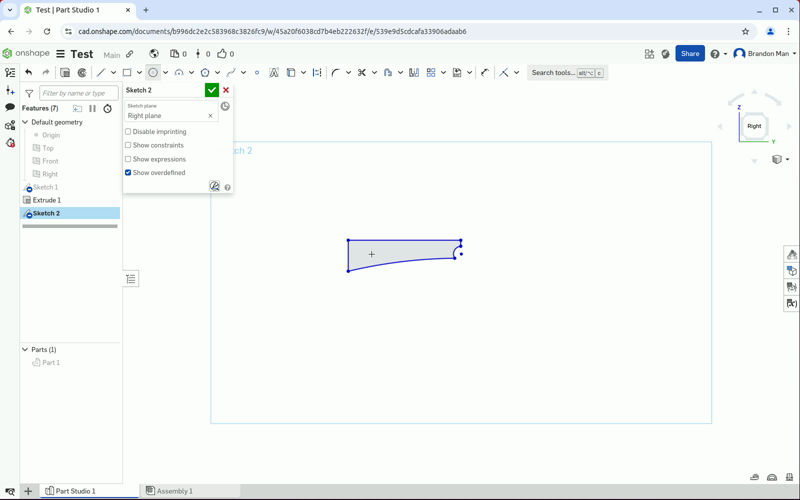
click(371, 253)
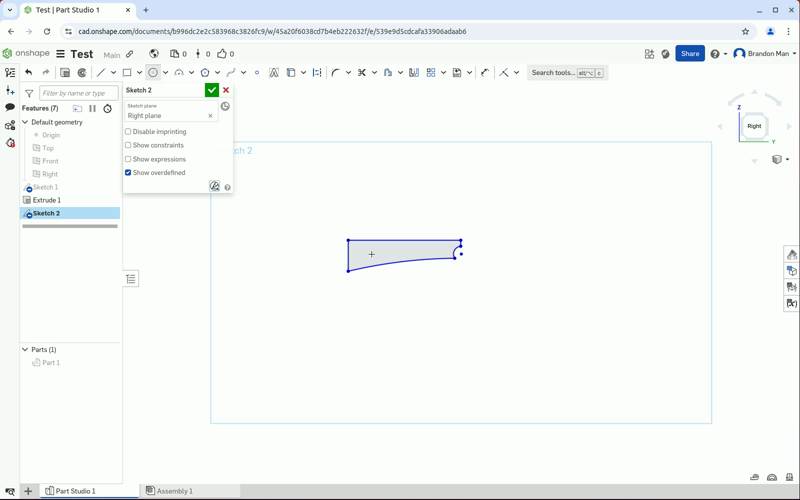
key_up(shift)
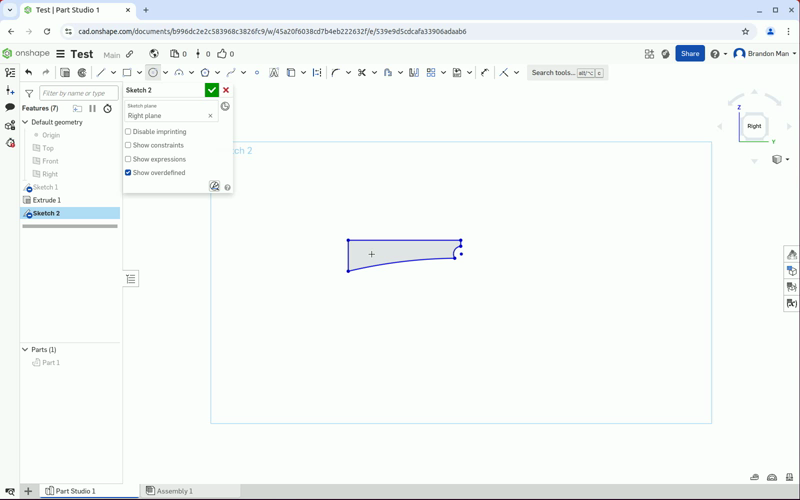
mouse_move(380, 253)
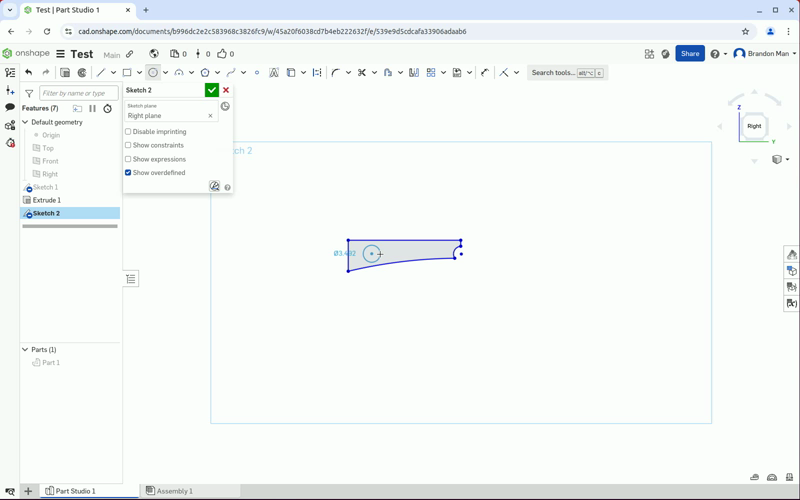
click(380, 253)
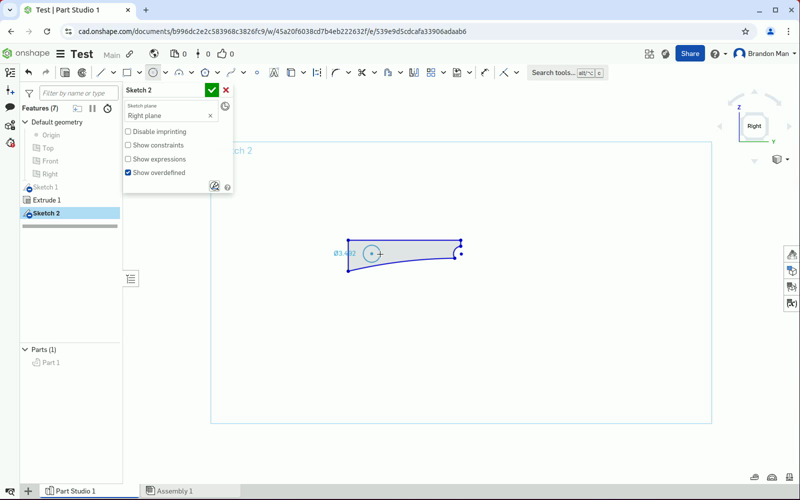
key(esc)
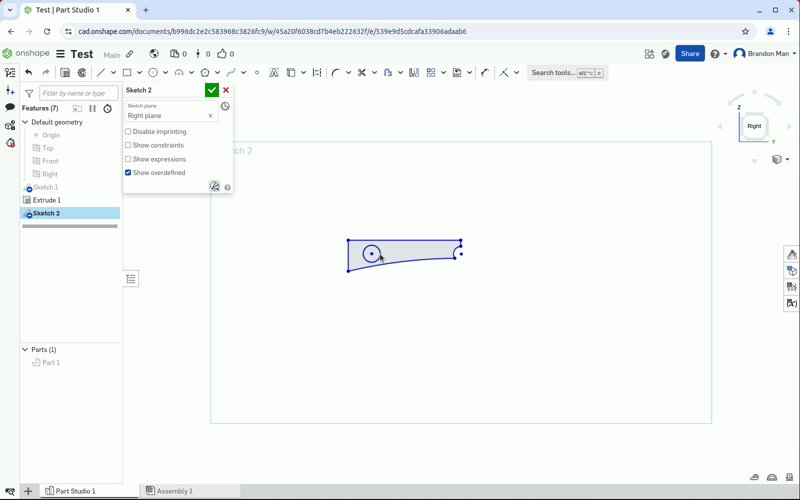
mouse_move(454, 241)
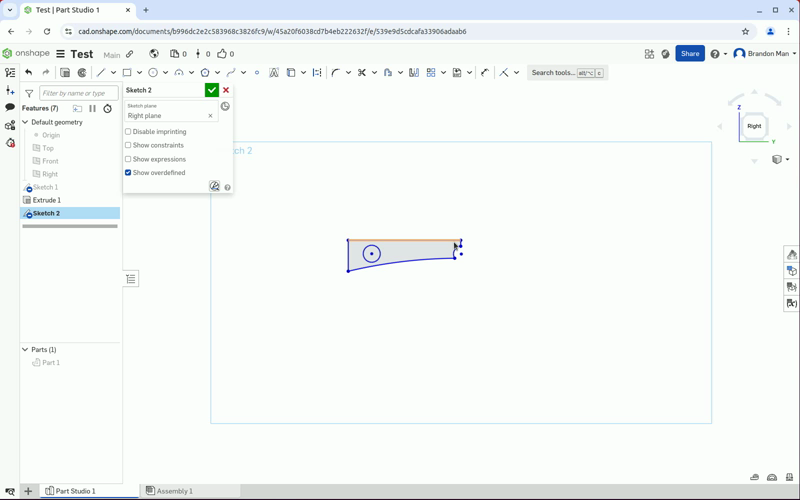
click(454, 241)
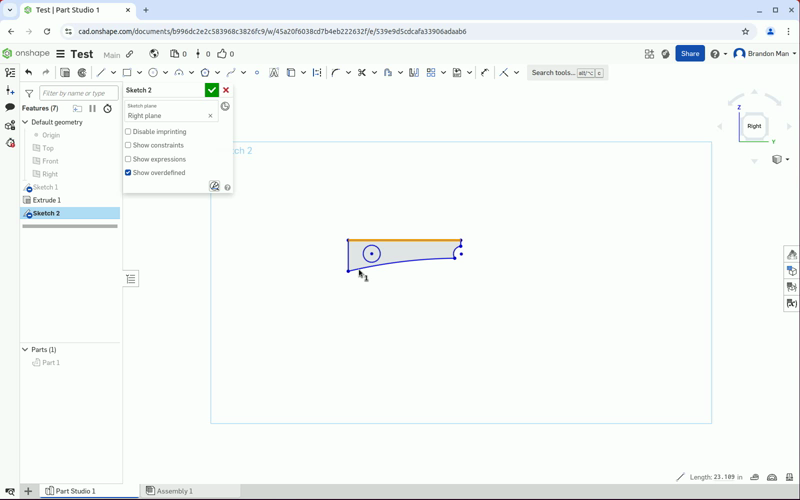
mouse_move(73, 352)
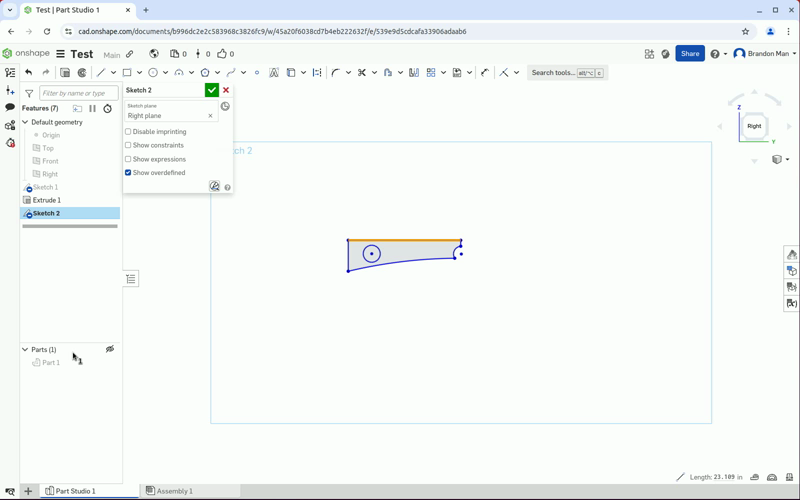
key(shift+y)
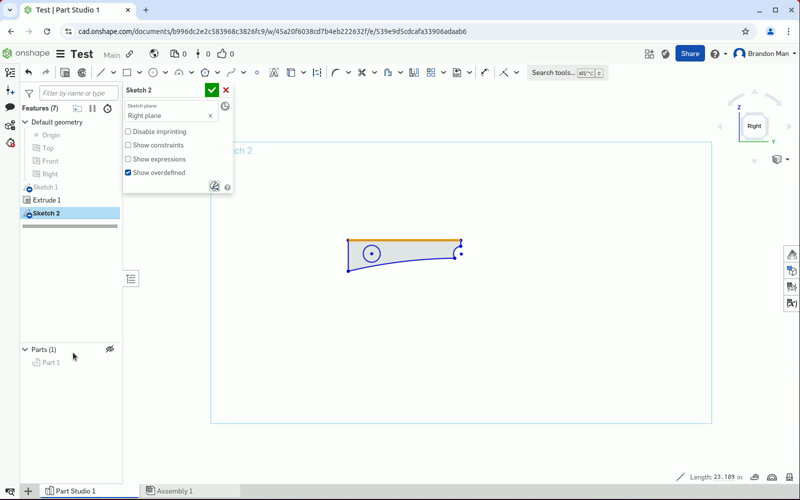
key(shift+e)
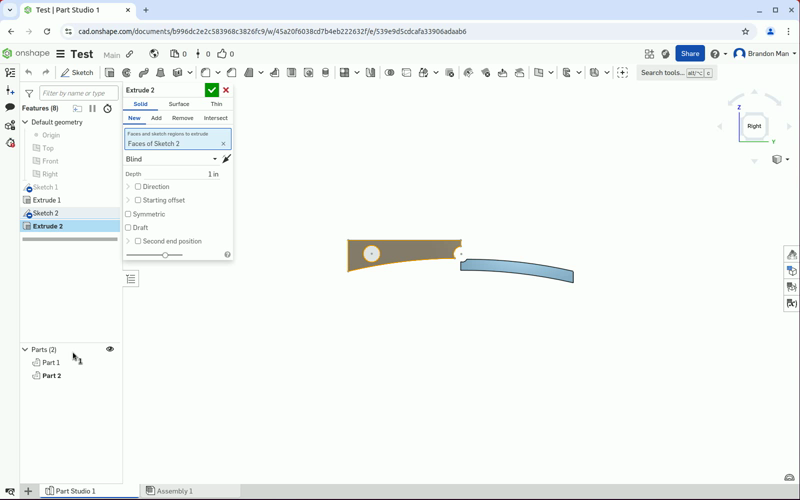
mouse_move(143, 106)
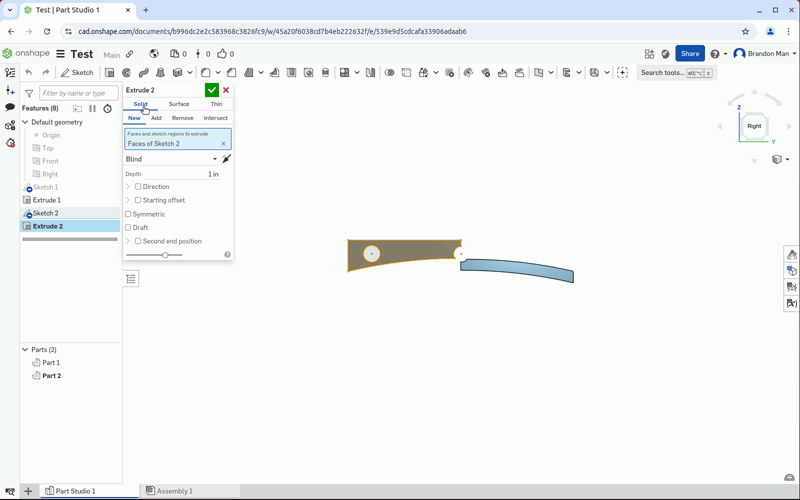
click(143, 106)
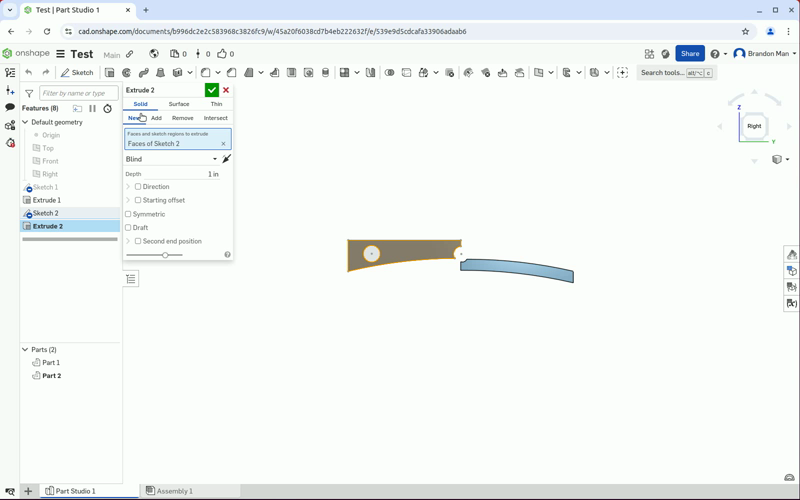
mouse_move(137, 120)
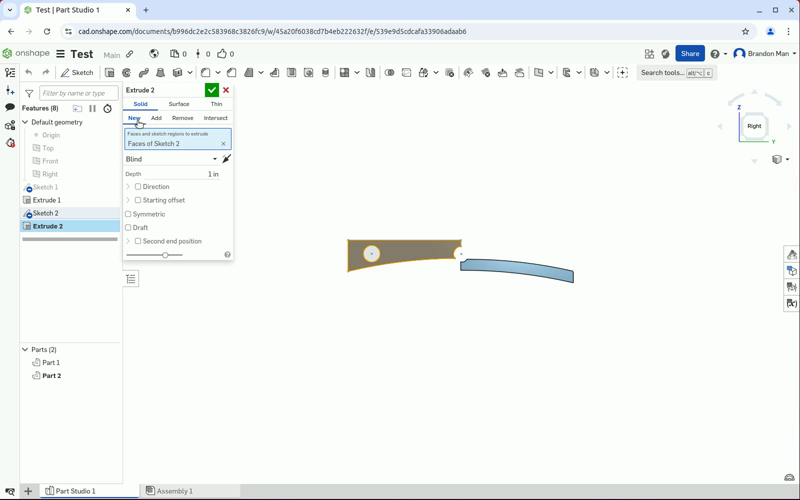
click(137, 120)
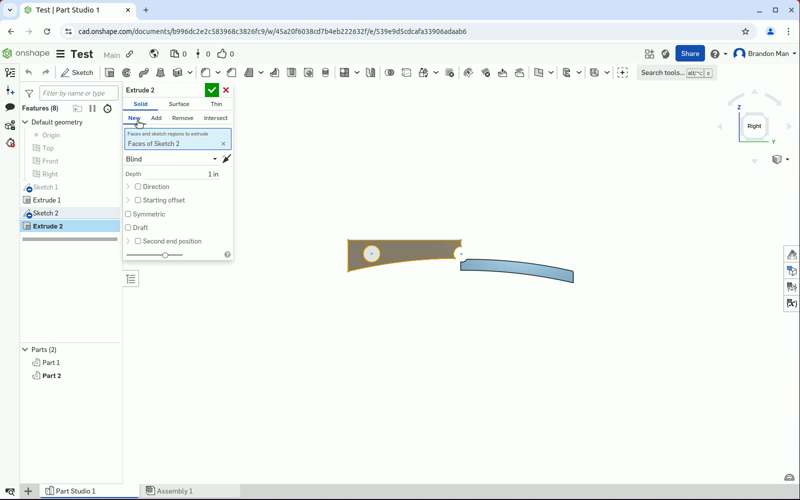
key(tab, 4)
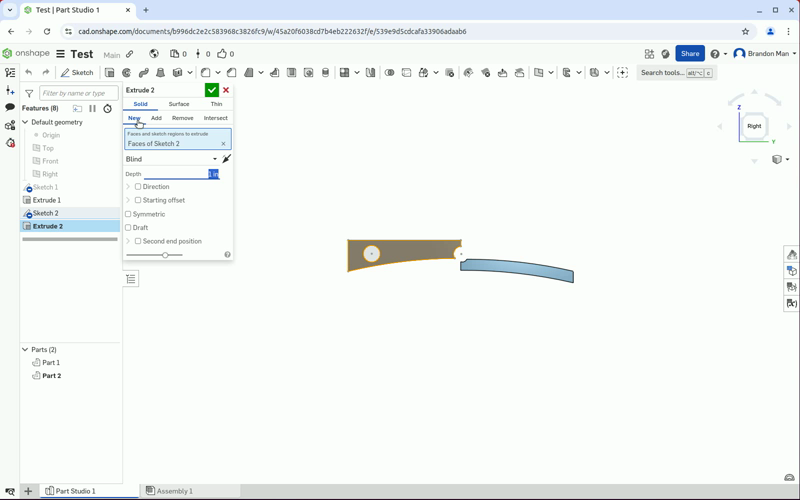
text(10.832)
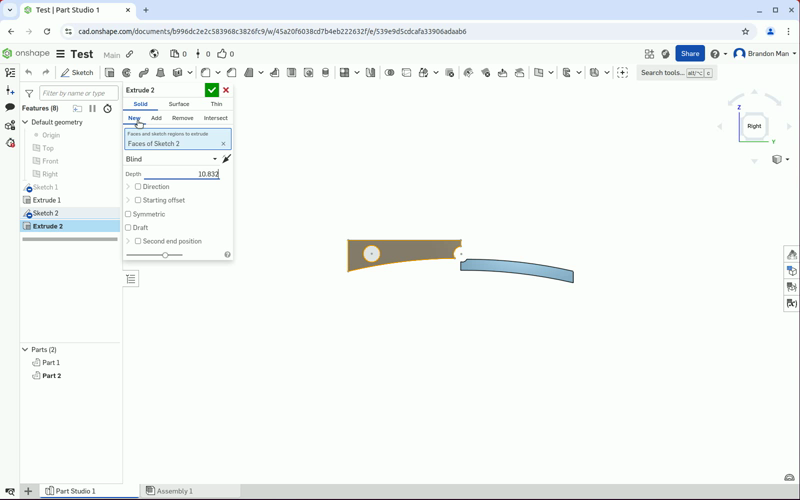
key(enter)
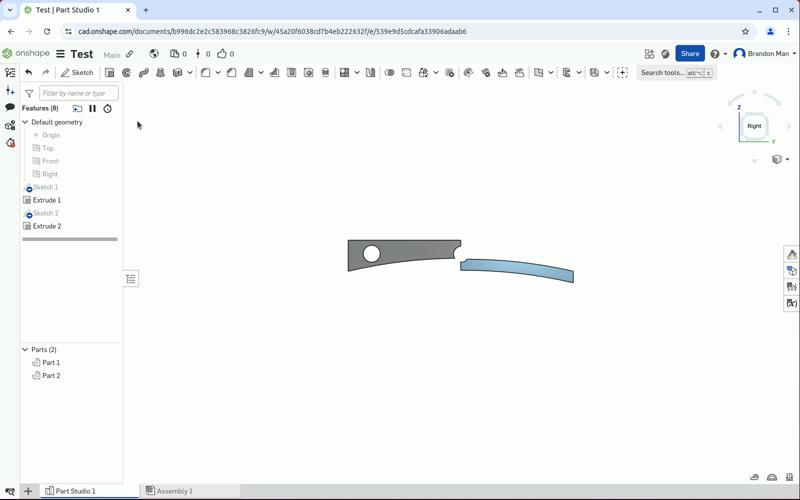
key(shift+h)
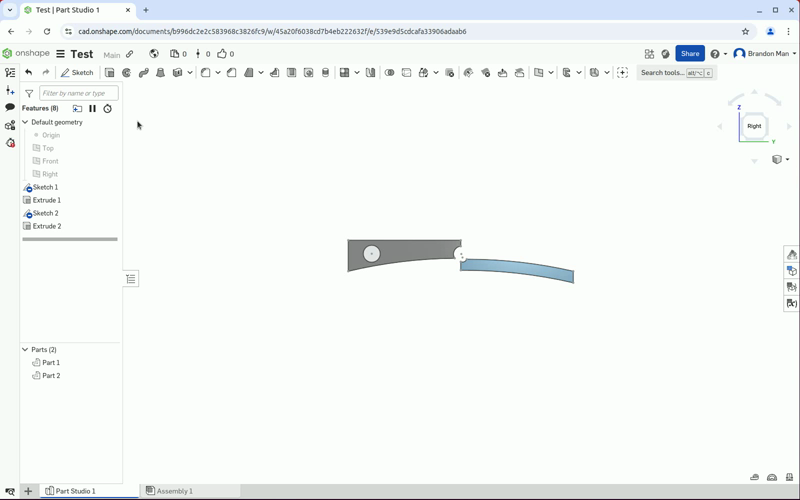
key(shift+h)
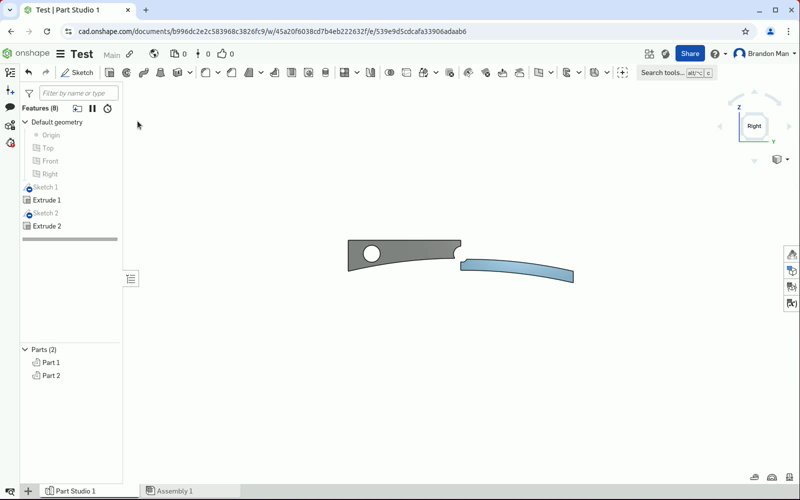
mouse_move(73, 189)
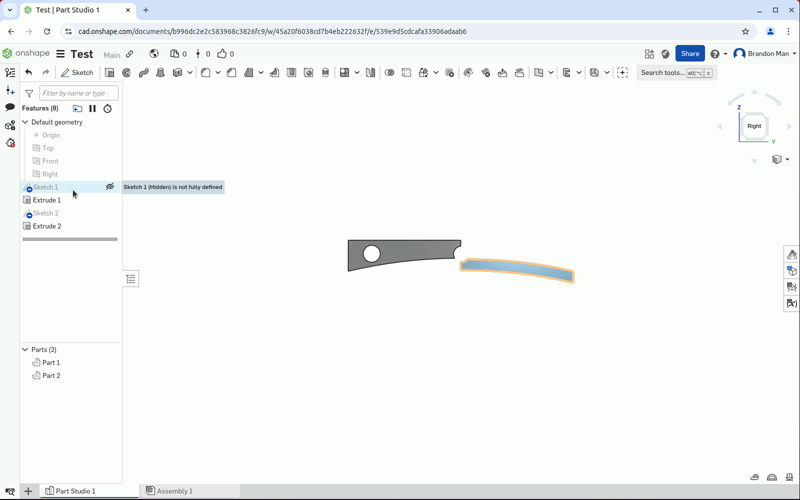
click(73, 189)
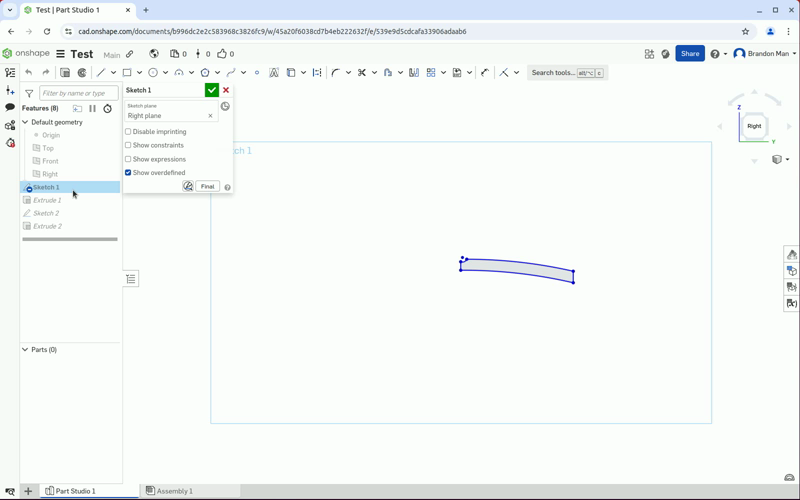
mouse_move(229, 92)
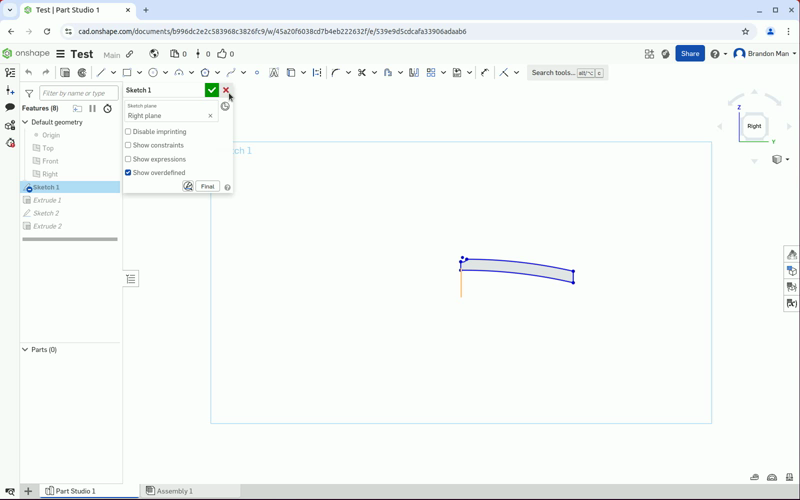
click(229, 92)
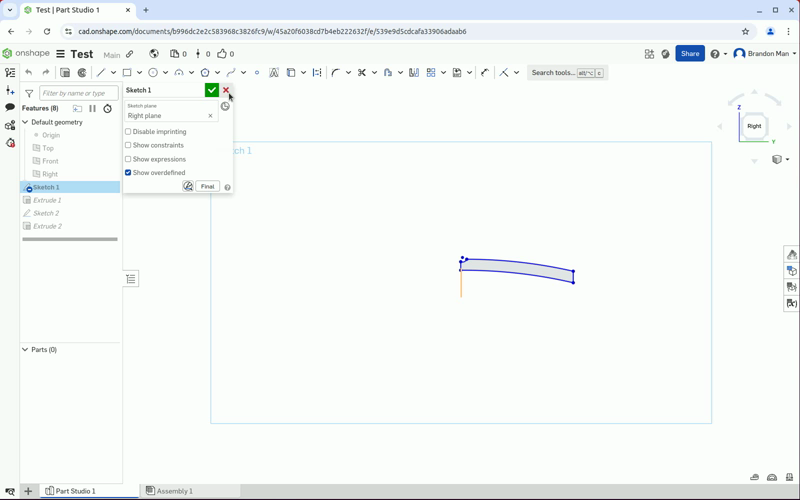
key(shift+s)
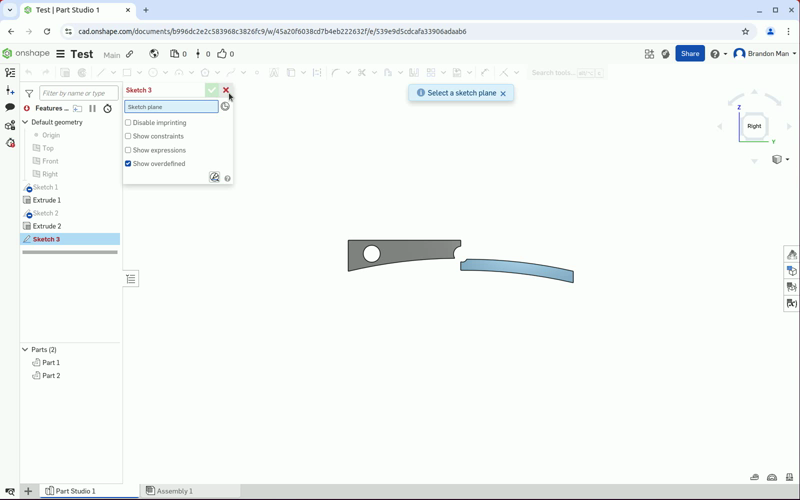
mouse_move(73, 176)
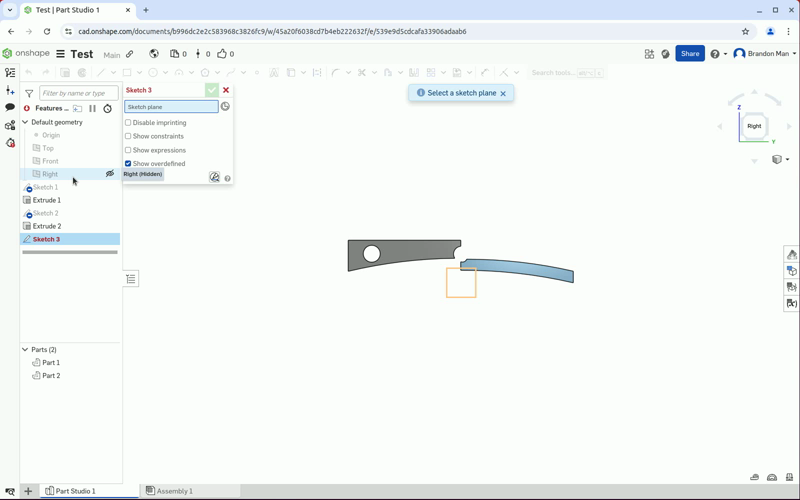
click(73, 176)
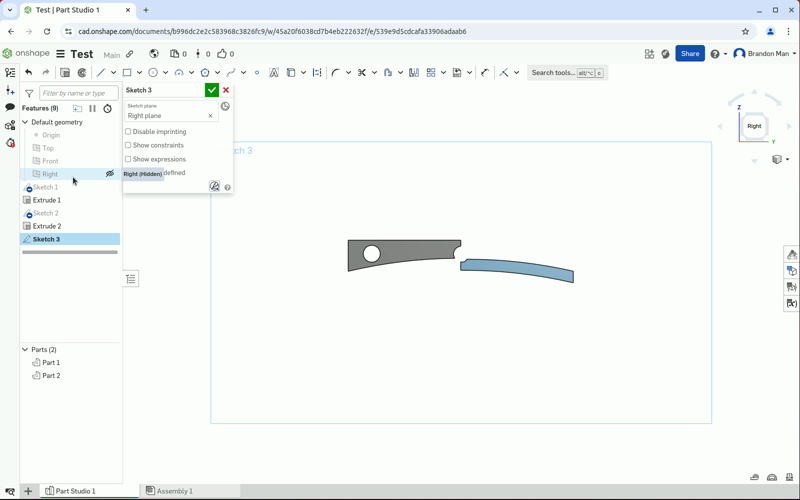
mouse_move(73, 352)
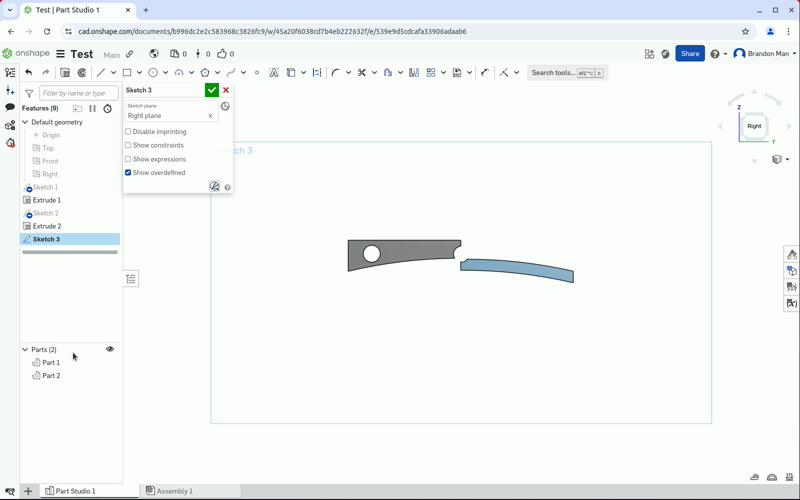
key(y)
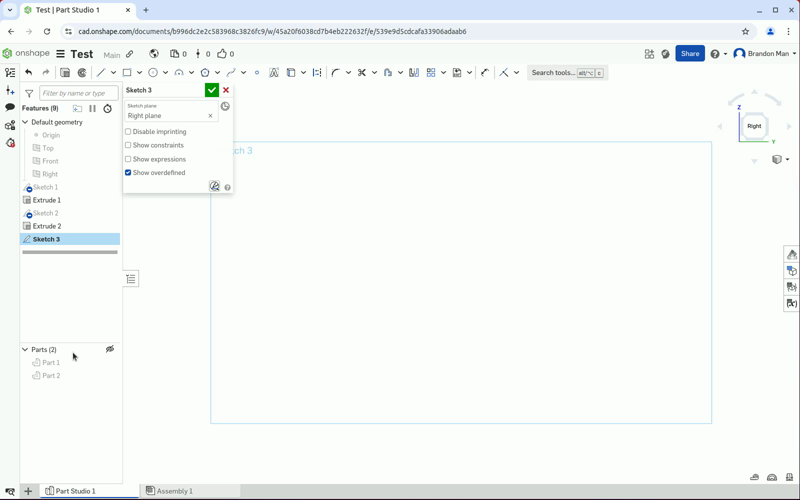
key(a)
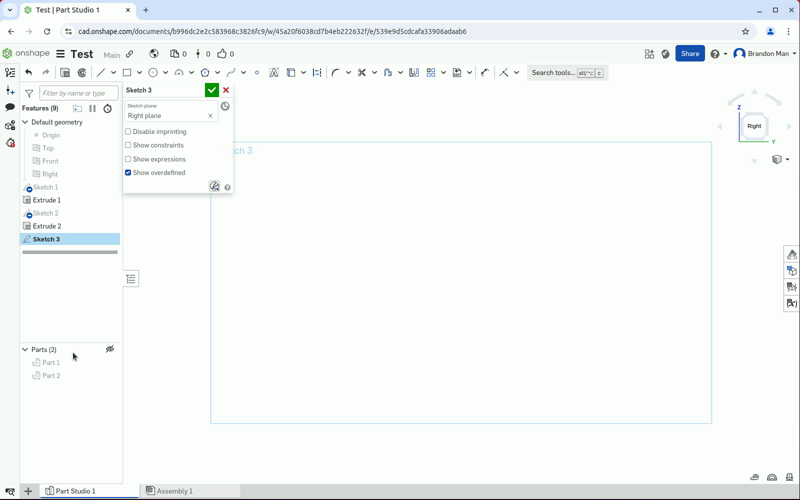
key_down(shift)
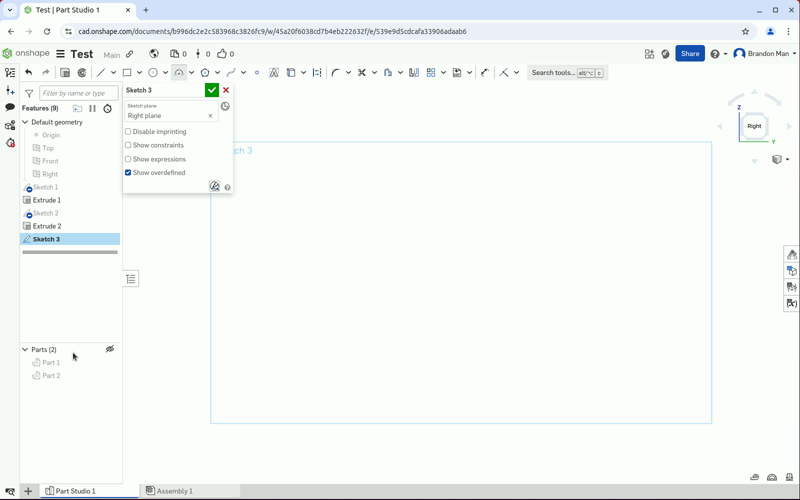
mouse_move(460, 245)
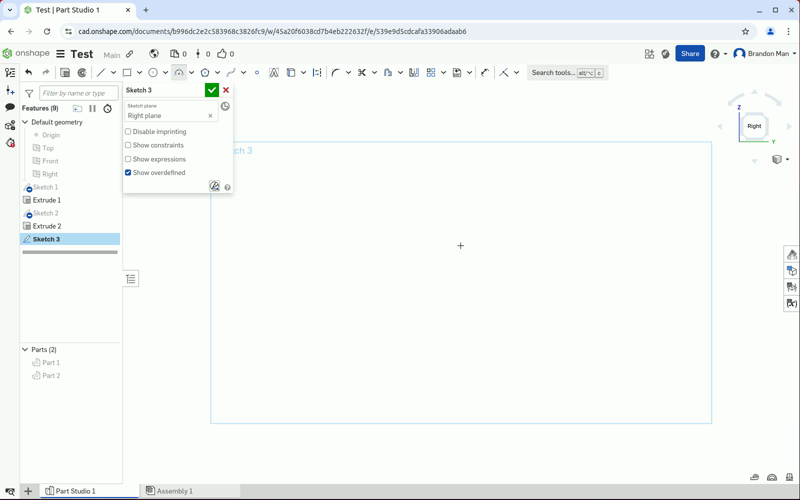
click(460, 245)
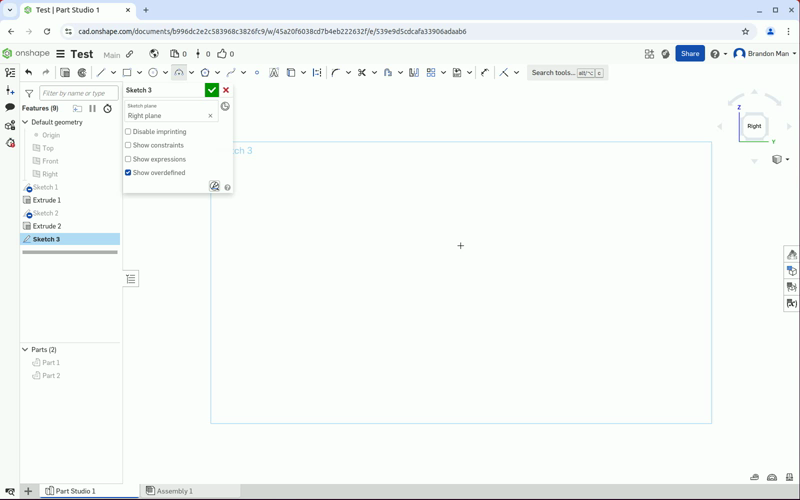
key_up(shift)
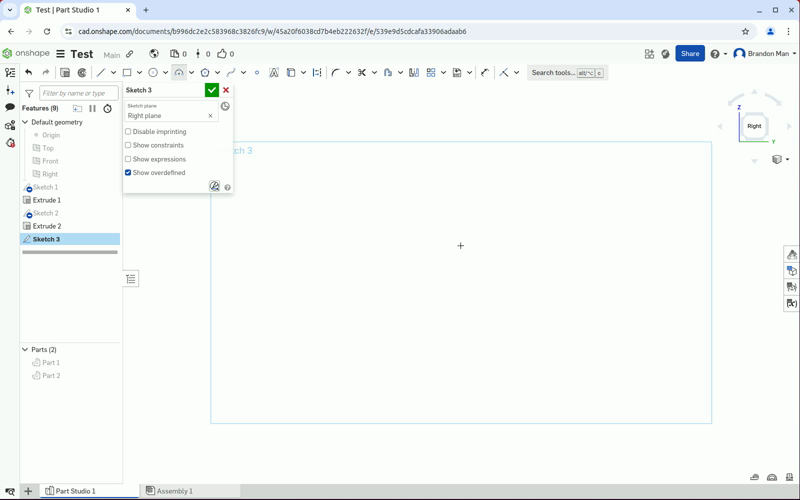
key_down(shift)
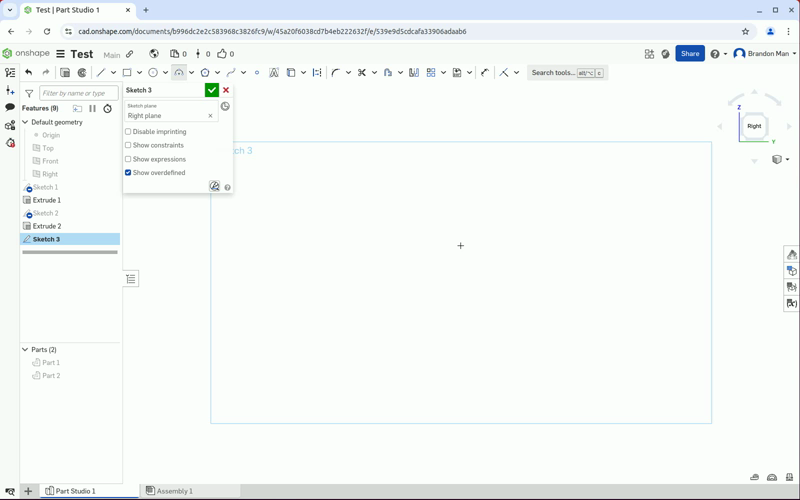
mouse_move(466, 258)
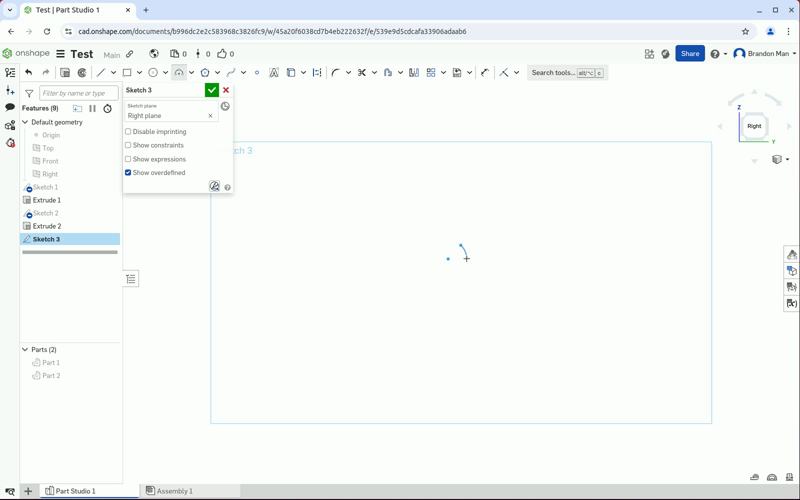
click(466, 258)
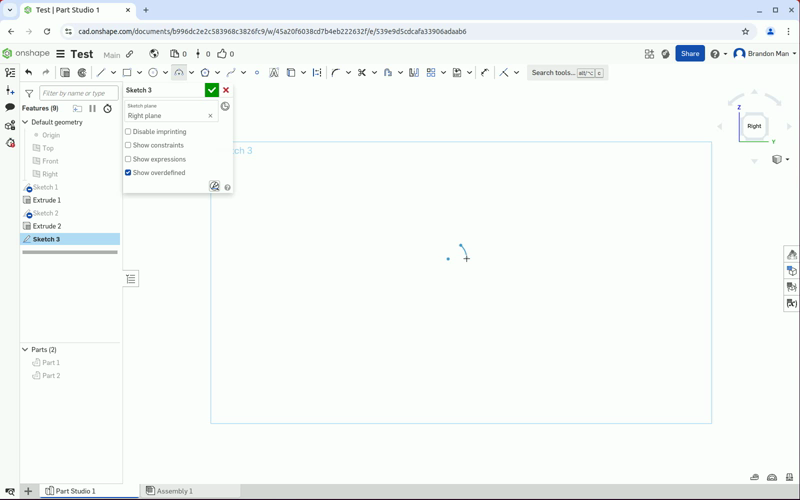
mouse_move(467, 250)
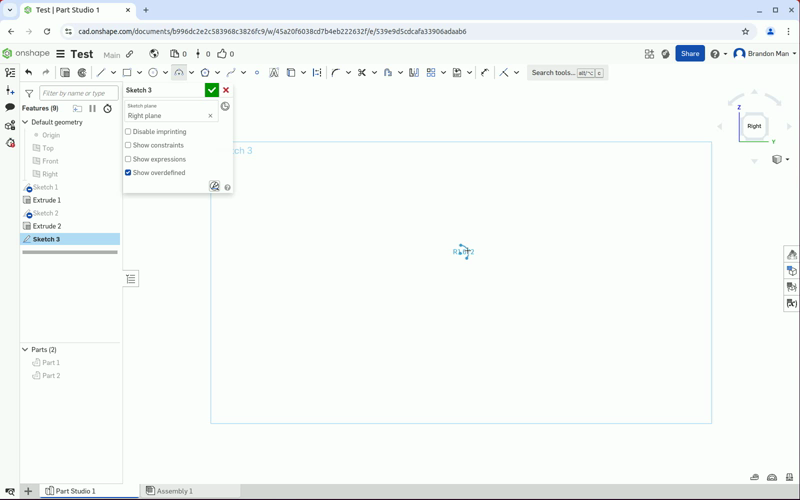
click(467, 250)
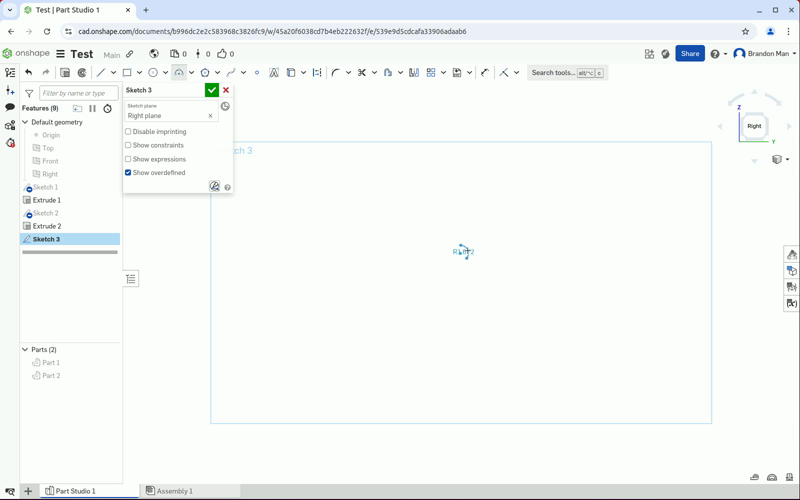
key_up(shift)
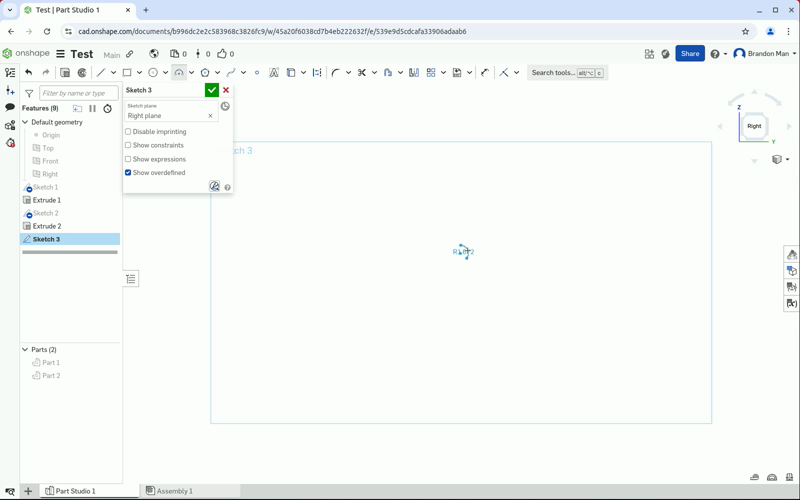
mouse_move(466, 258)
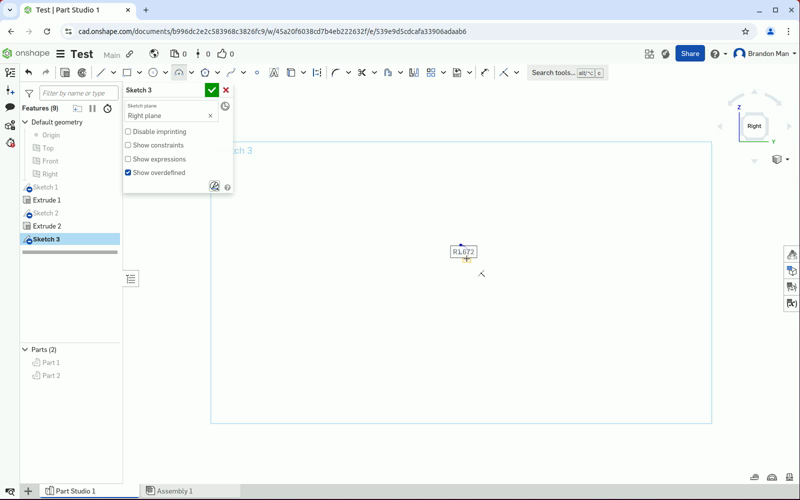
click(466, 258)
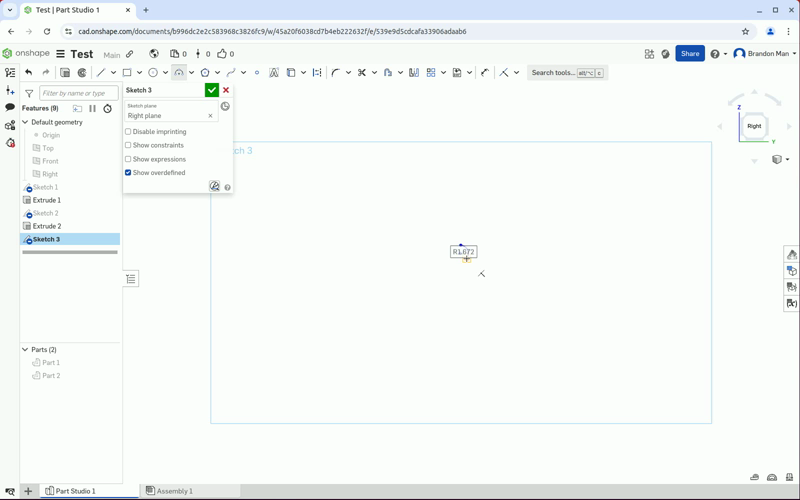
key_down(shift)
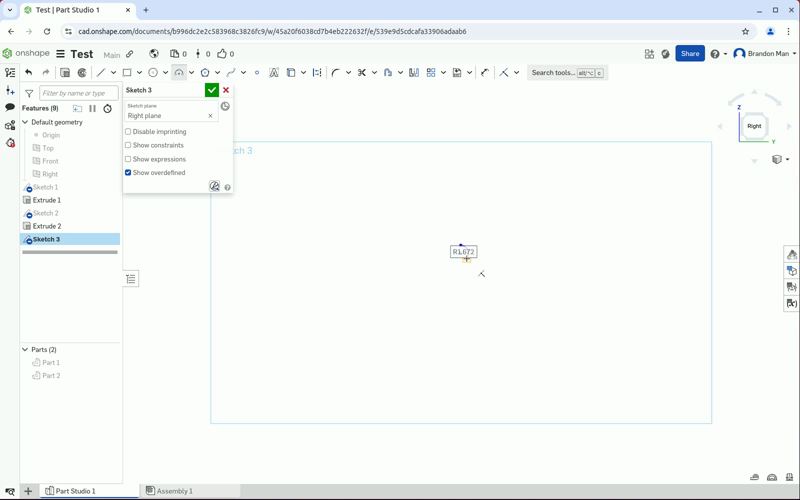
mouse_move(573, 270)
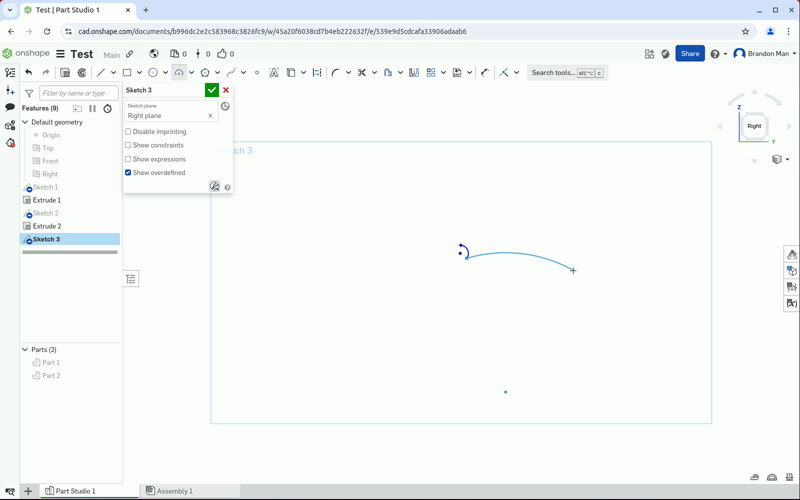
click(573, 270)
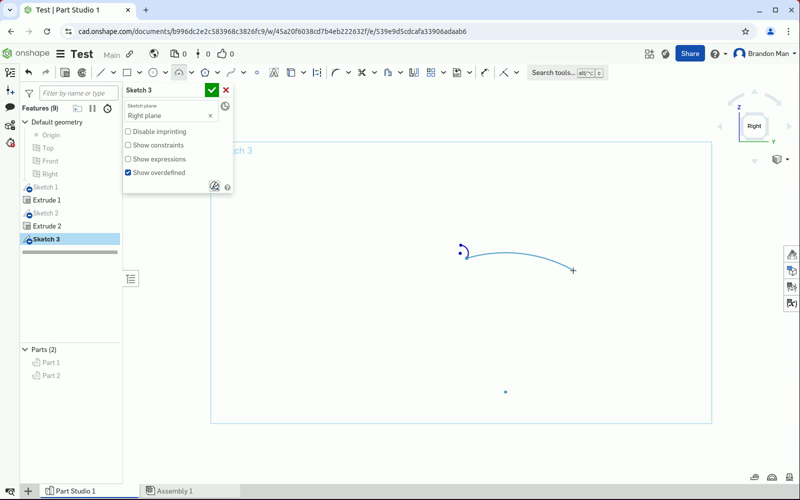
mouse_move(520, 261)
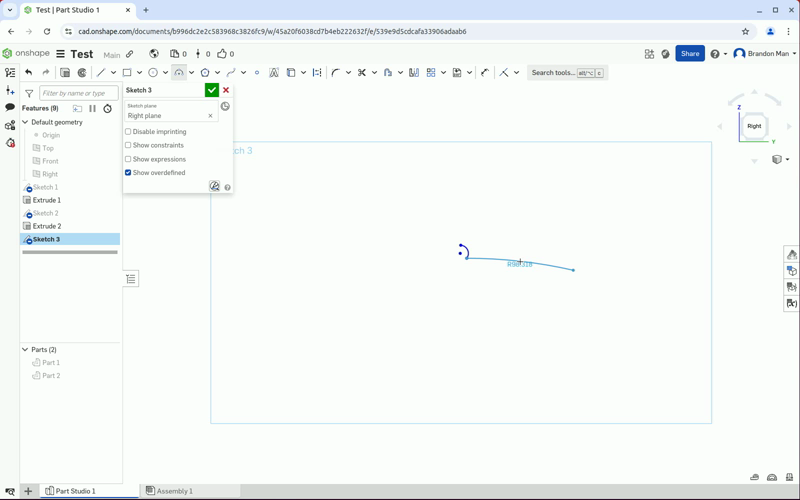
click(520, 261)
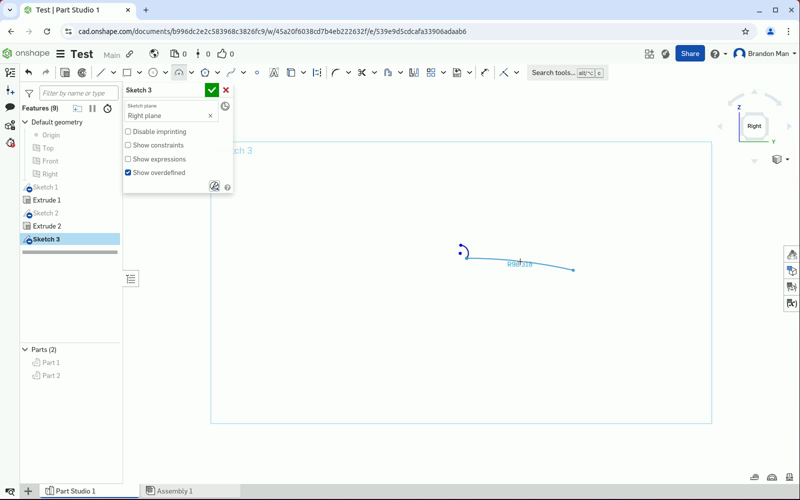
key_up(shift)
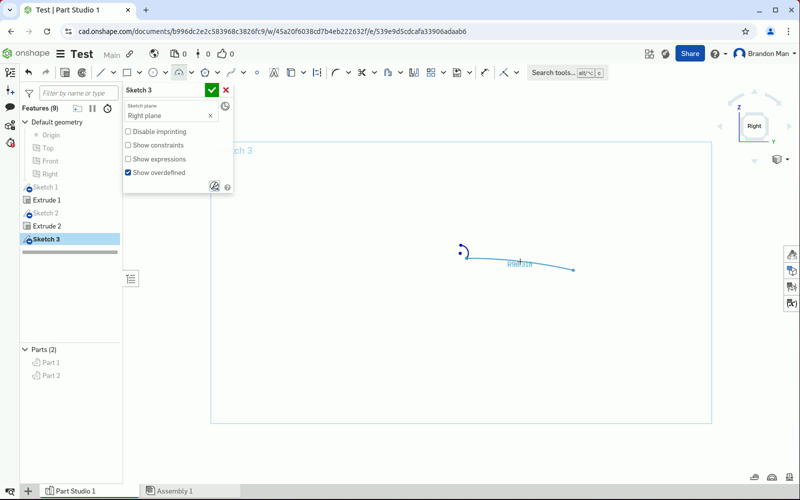
key(esc)
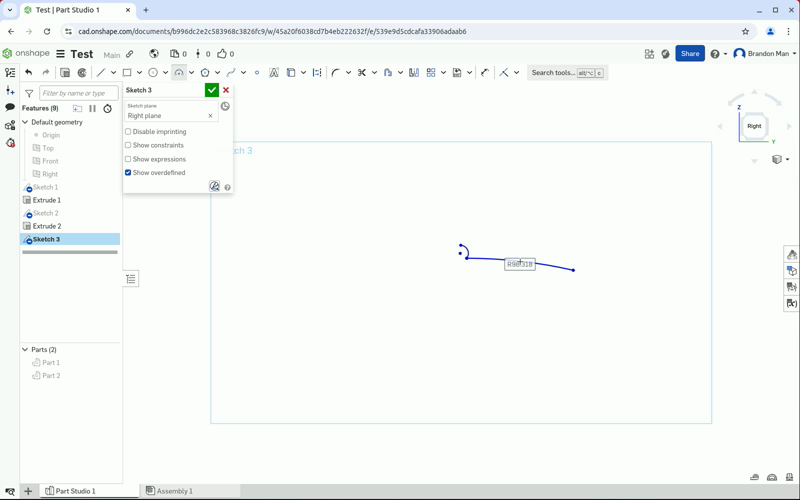
key(l)
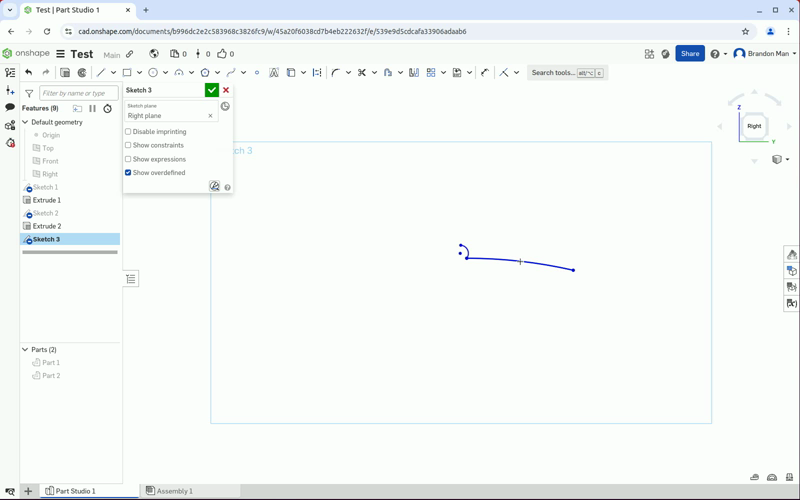
mouse_move(573, 270)
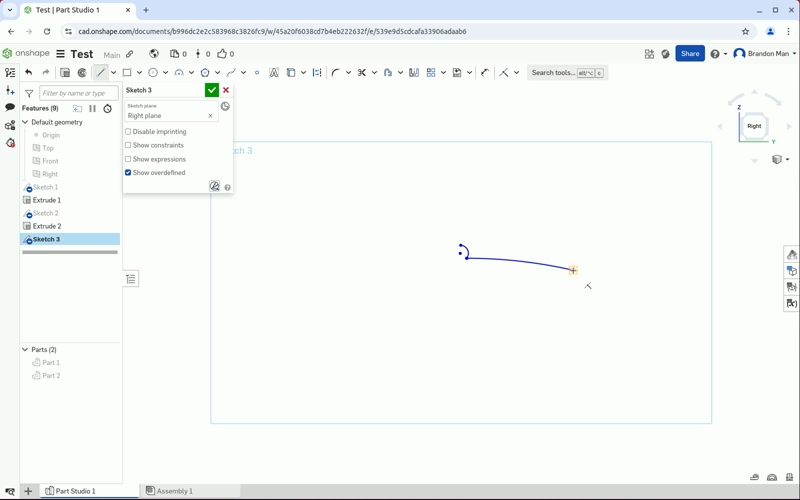
click(573, 270)
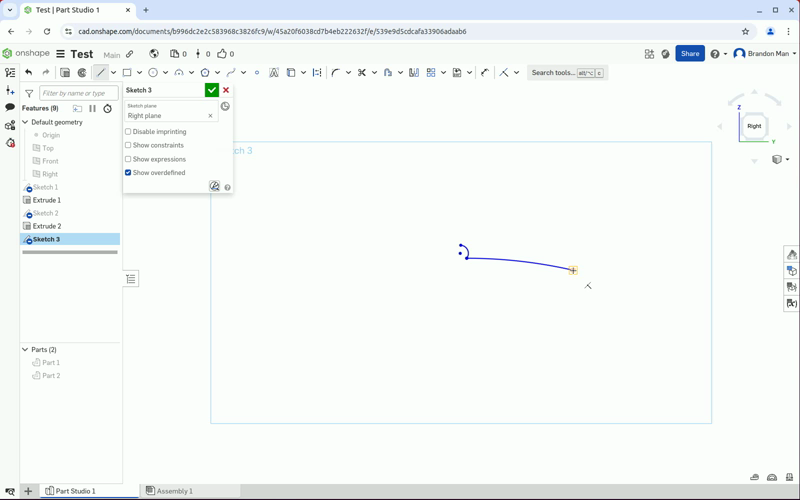
key_down(shift)
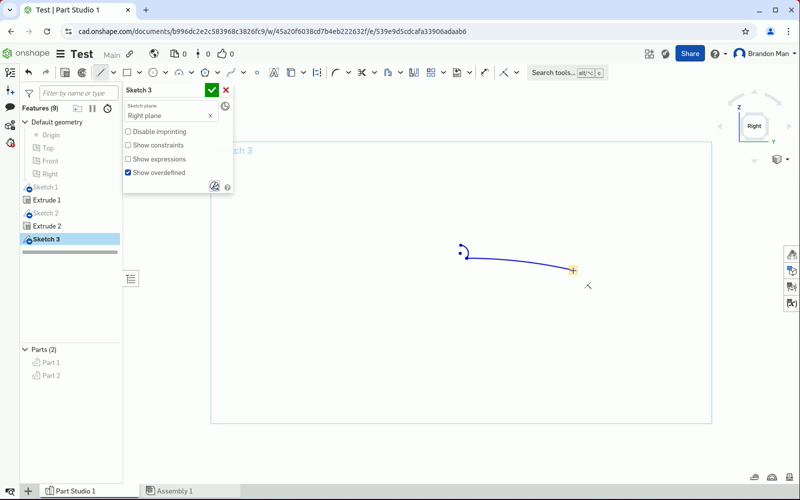
mouse_move(589, 270)
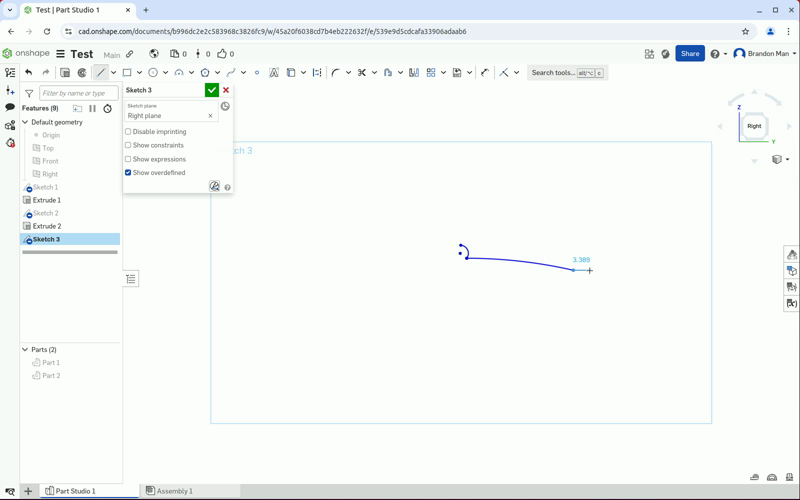
mouse_move(573, 240)
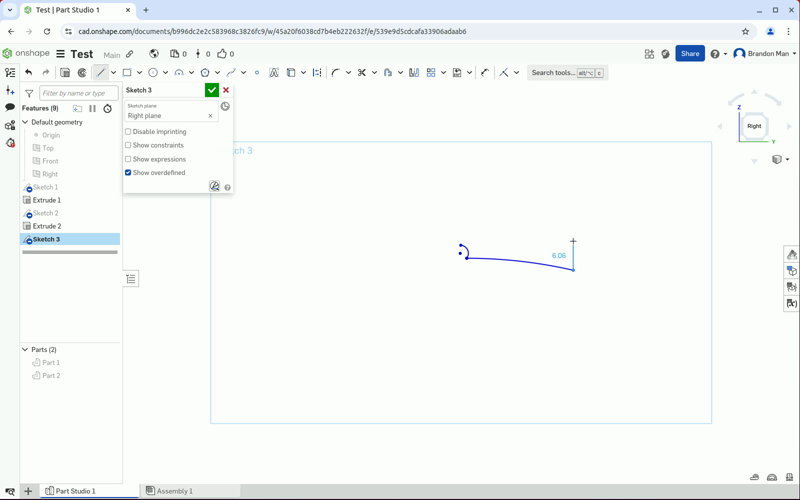
click(573, 240)
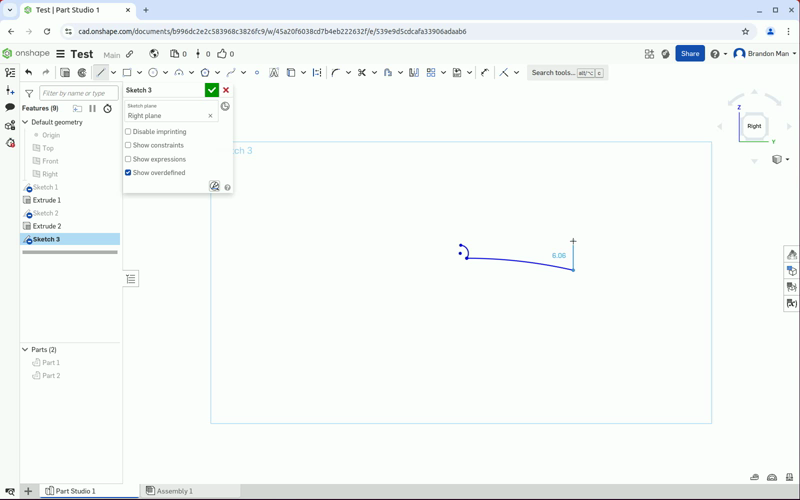
key_up(shift)
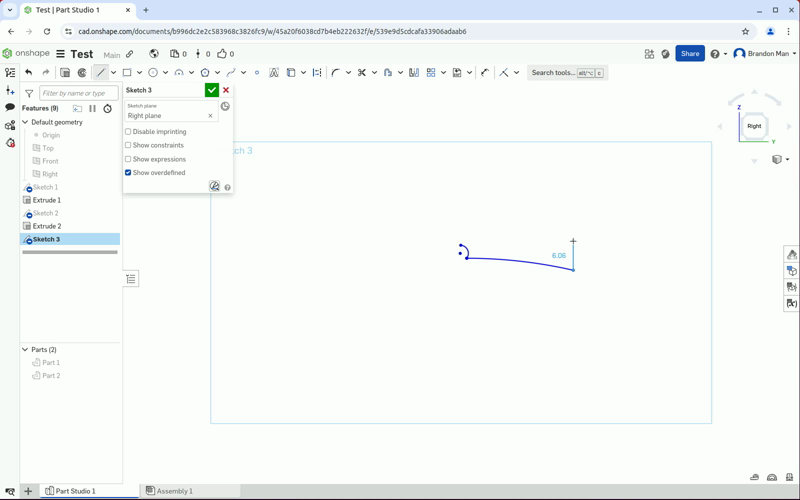
key_down(shift)
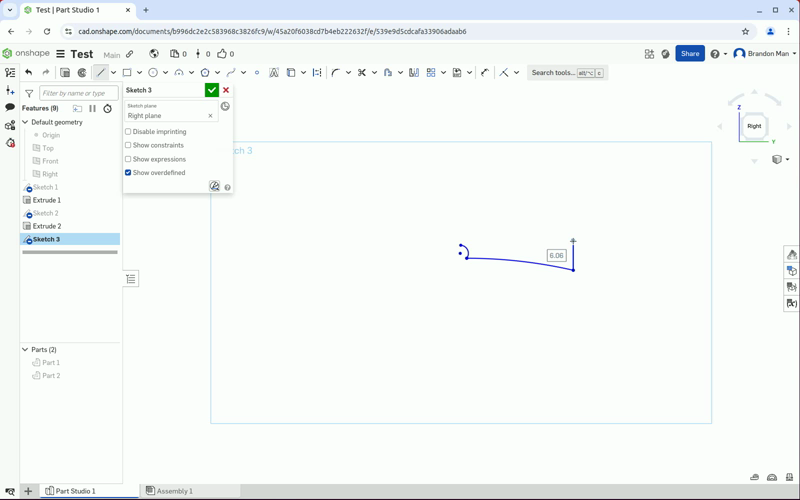
mouse_move(460, 240)
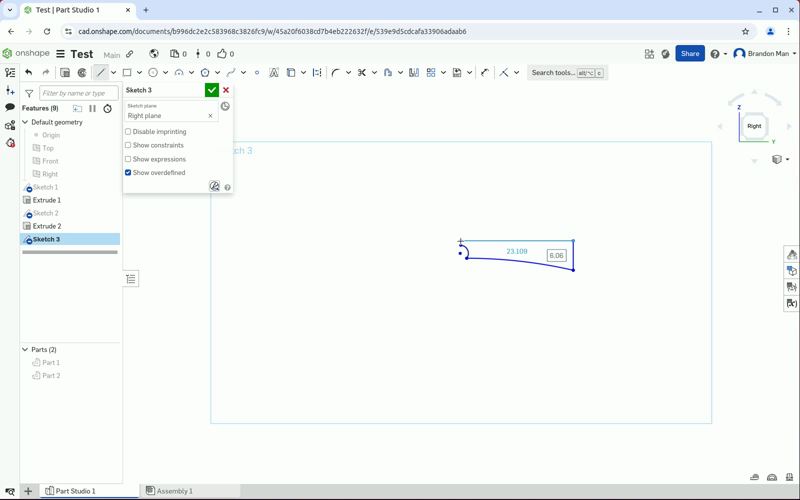
click(460, 240)
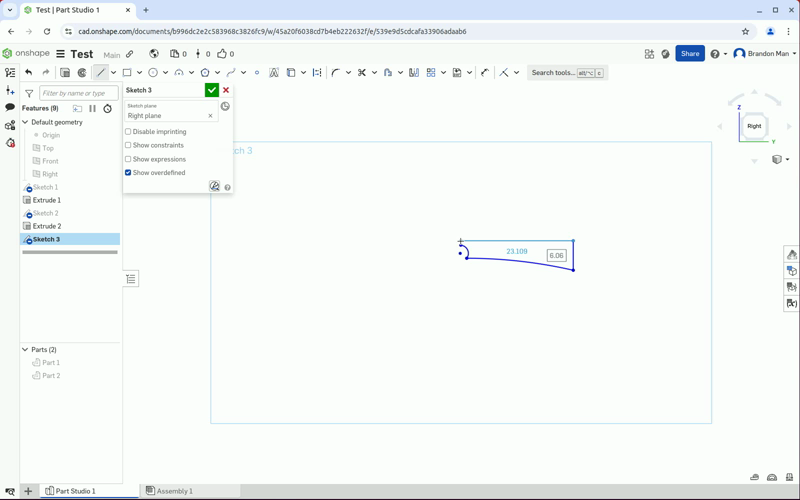
key_up(shift)
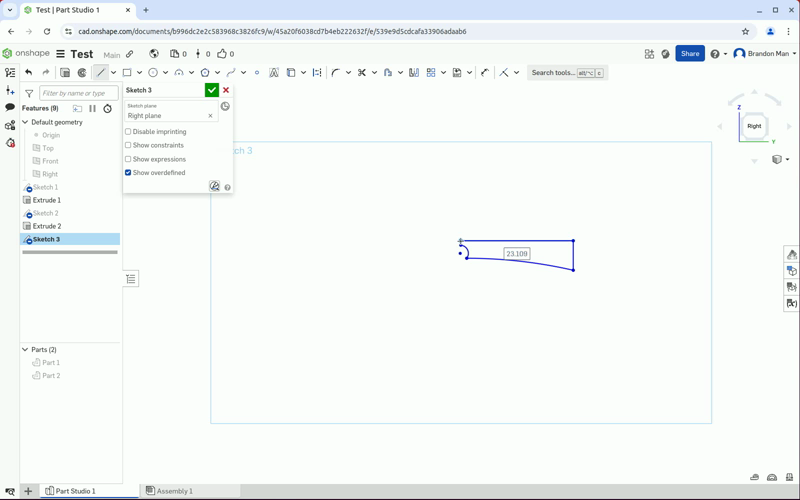
mouse_move(490, 240)
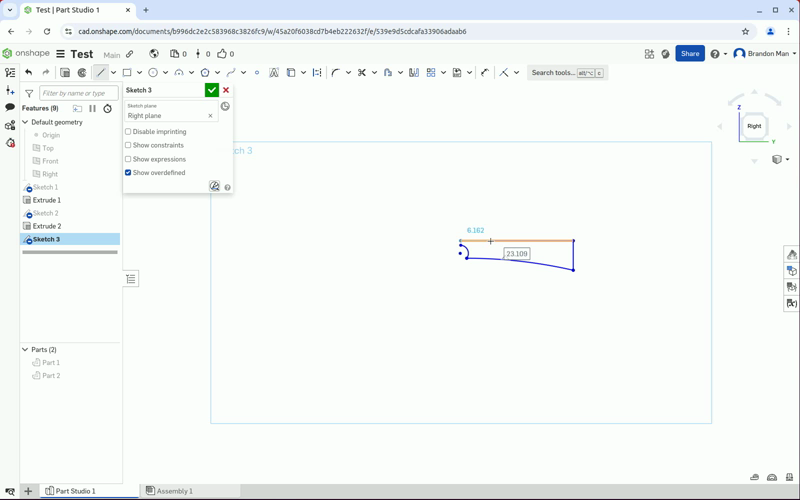
key_down(shift)
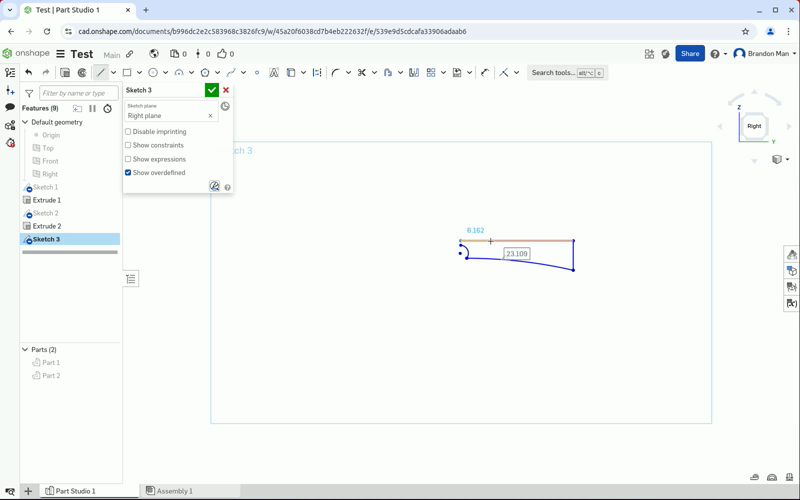
mouse_move(460, 245)
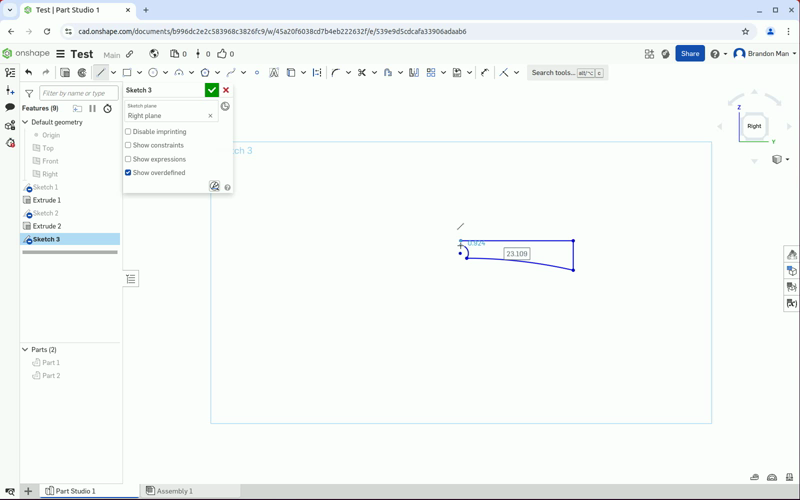
scroll(6)
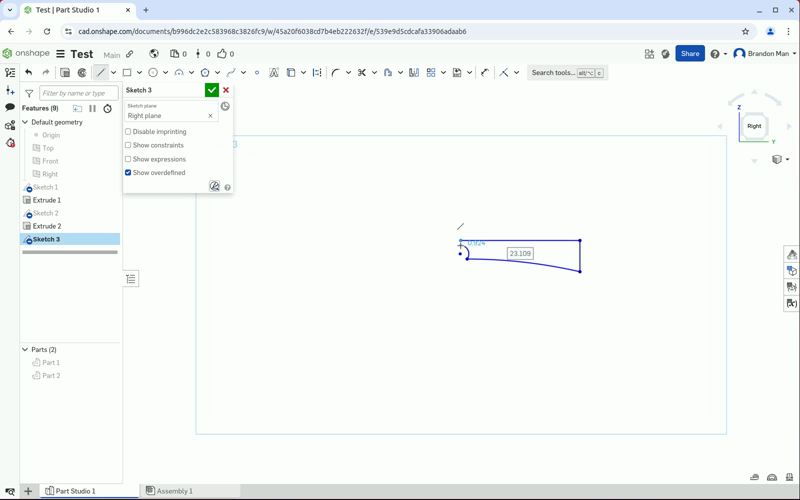
scroll(6)
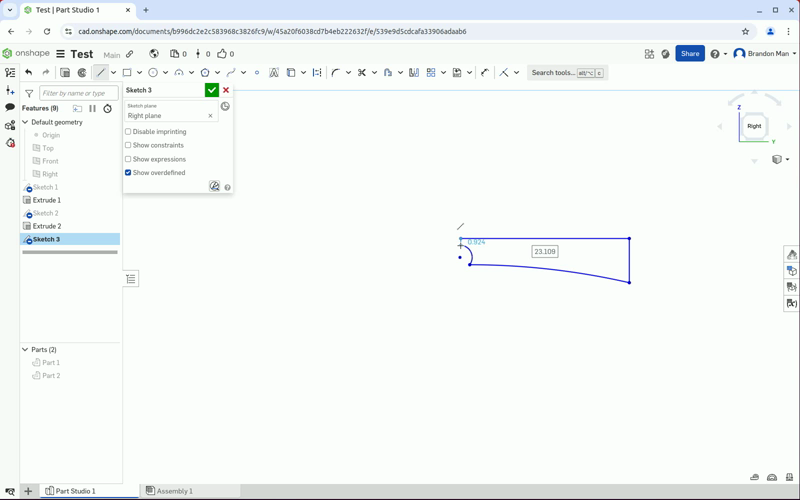
scroll(6)
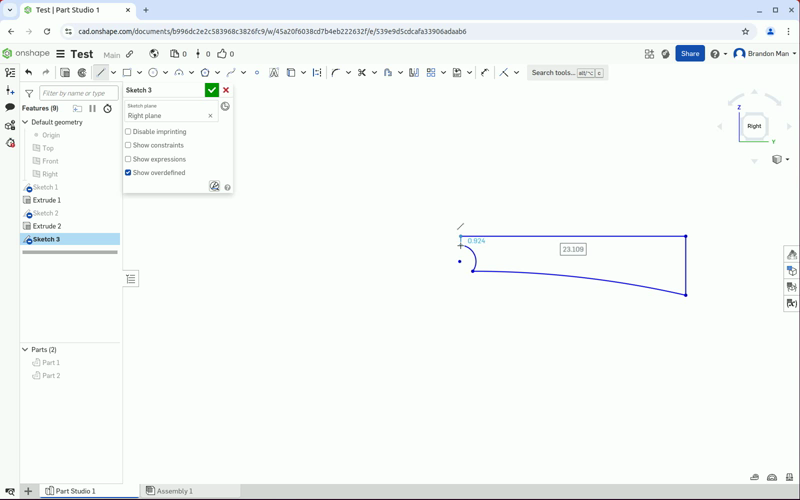
scroll(6)
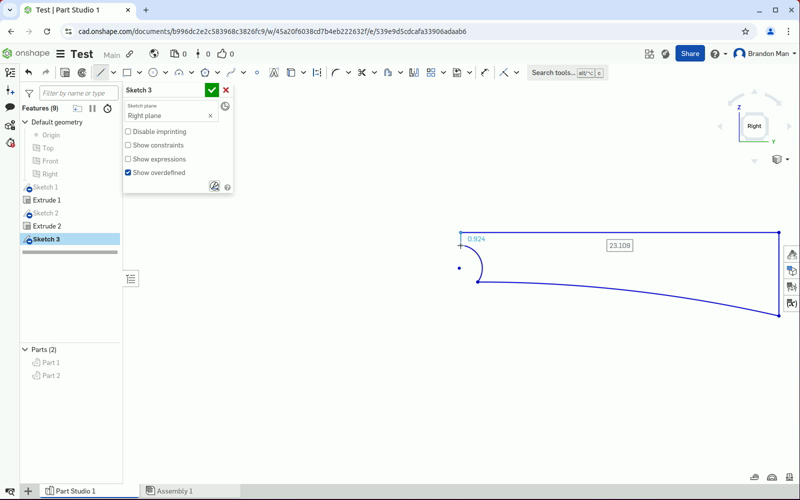
scroll(6)
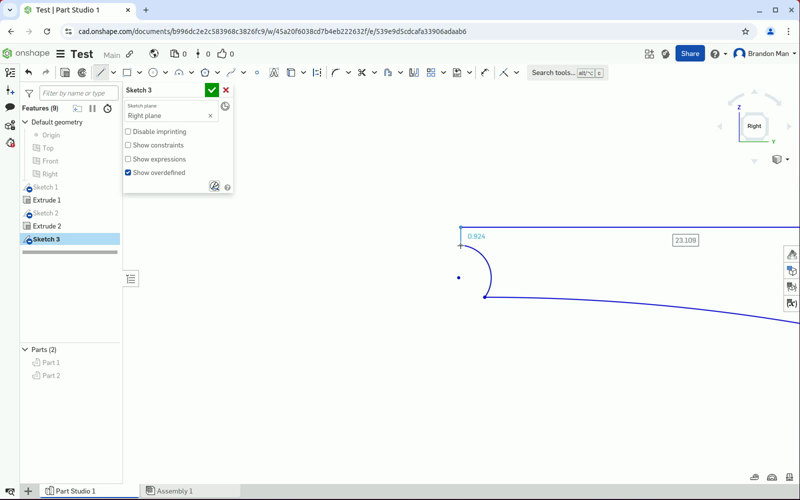
scroll(6)
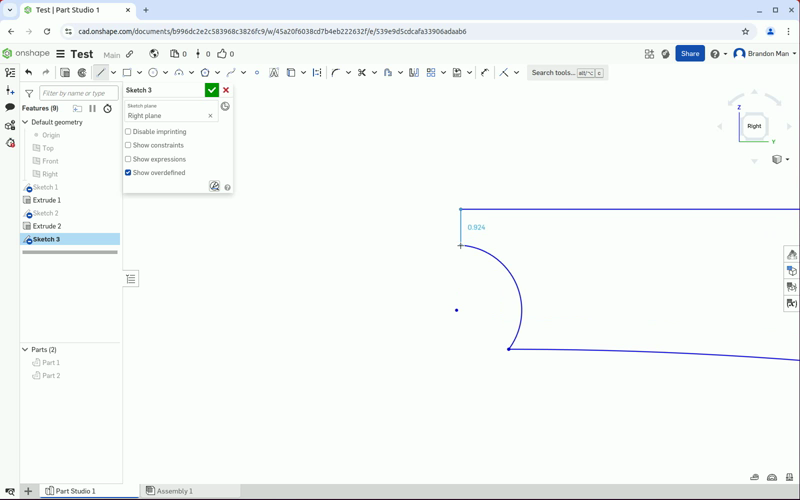
scroll(6)
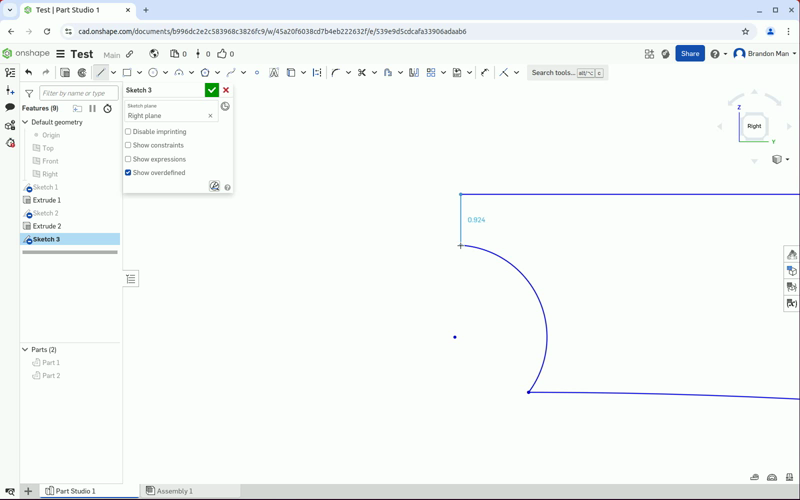
key_up(shift)
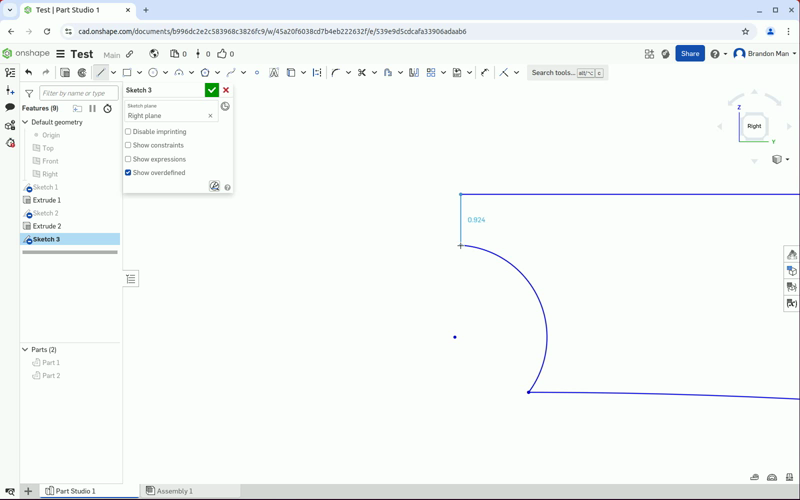
click(460, 245)
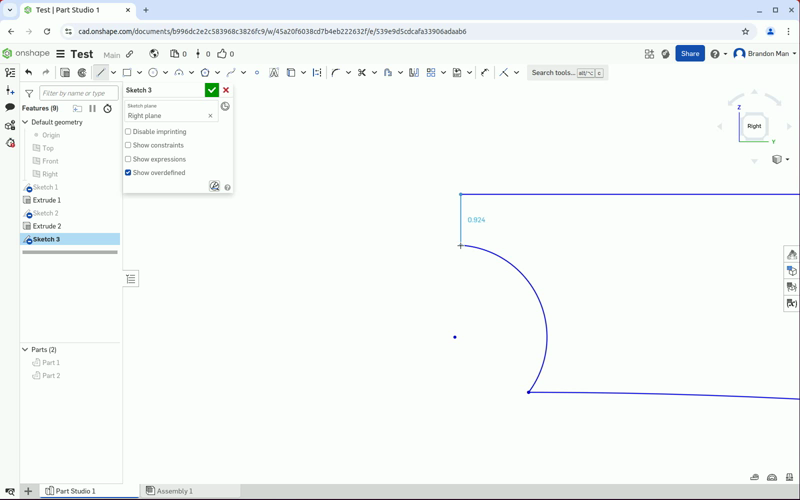
scroll(-6)
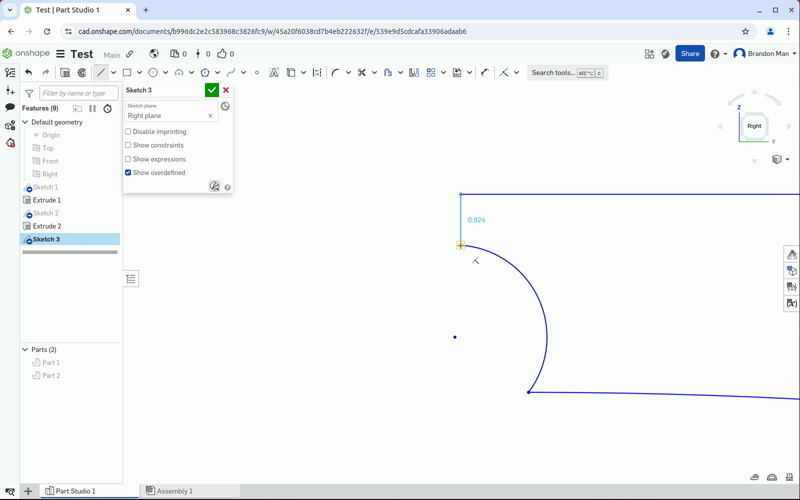
scroll(-6)
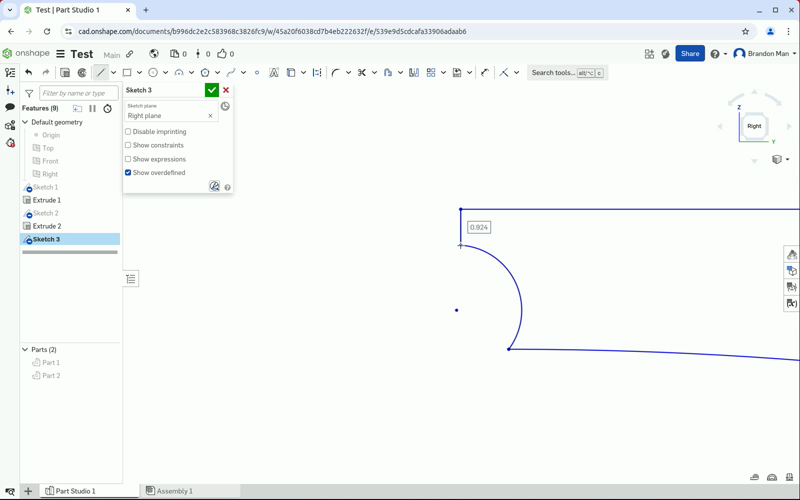
scroll(-6)
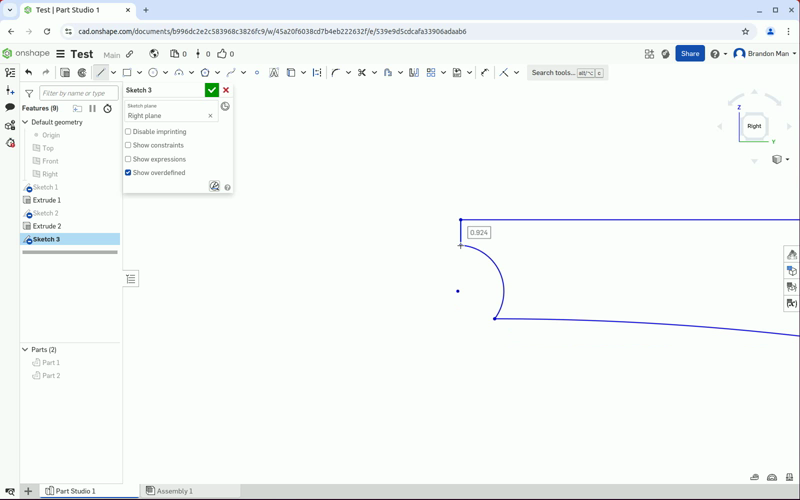
scroll(-6)
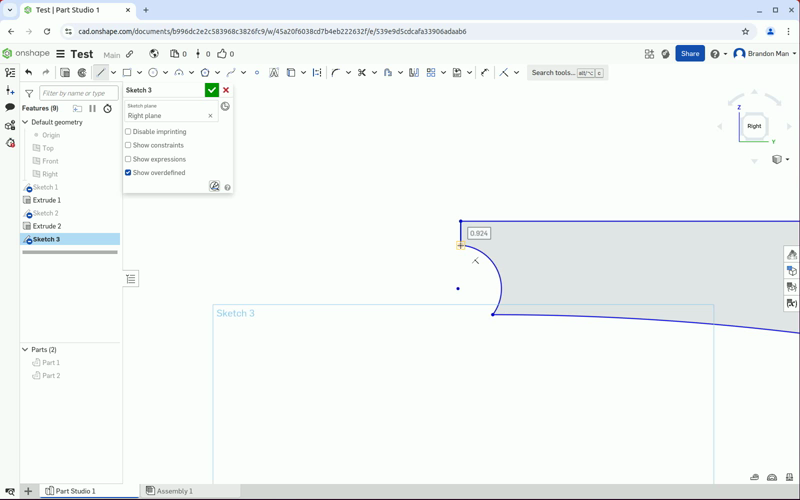
scroll(-6)
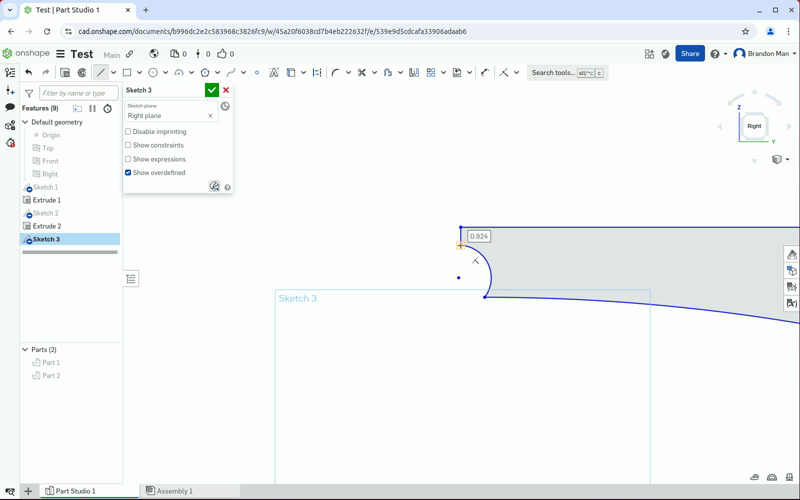
scroll(-6)
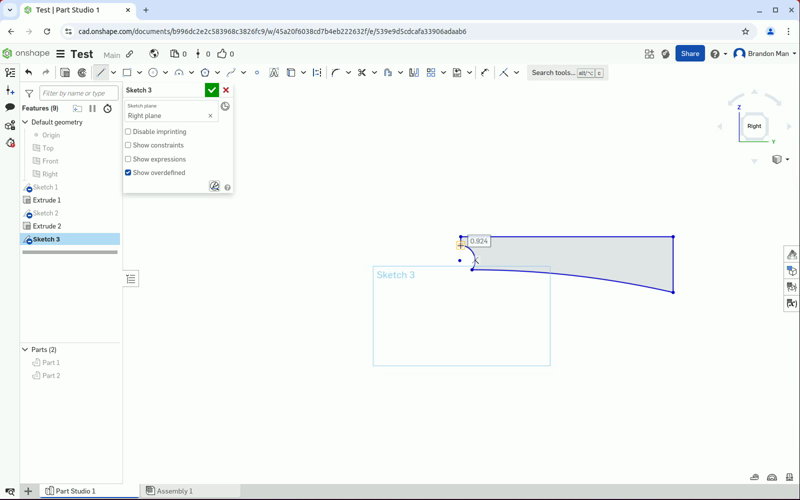
scroll(-6)
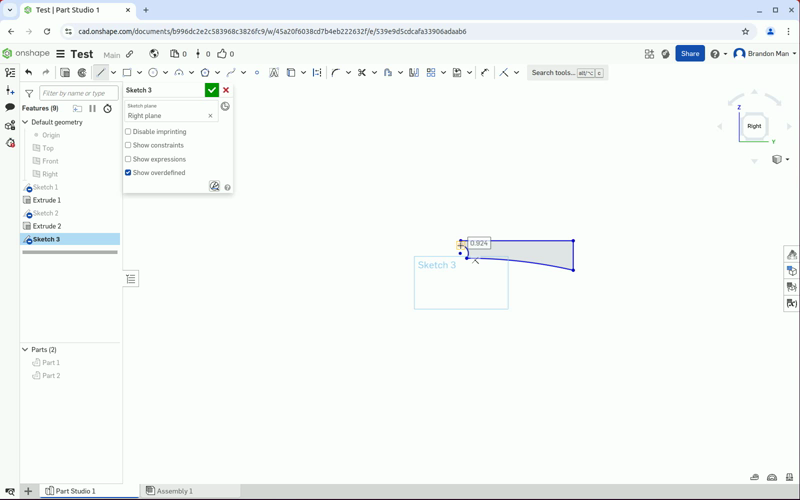
key(esc)
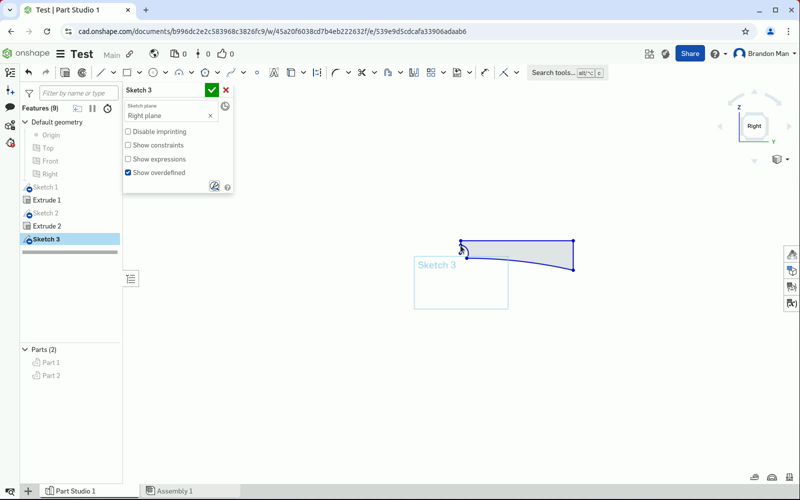
key(c)
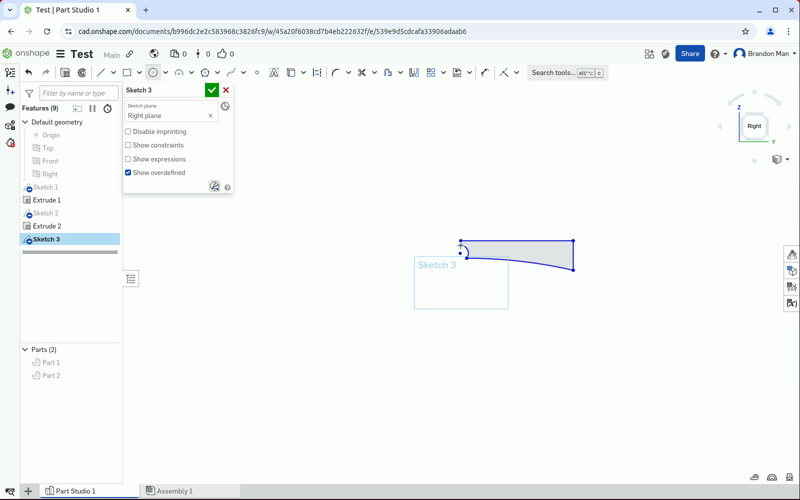
key_down(shift)
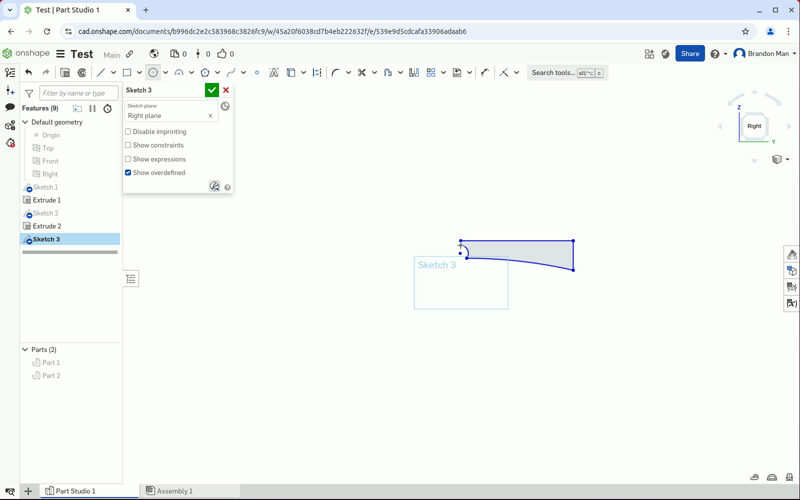
mouse_move(549, 253)
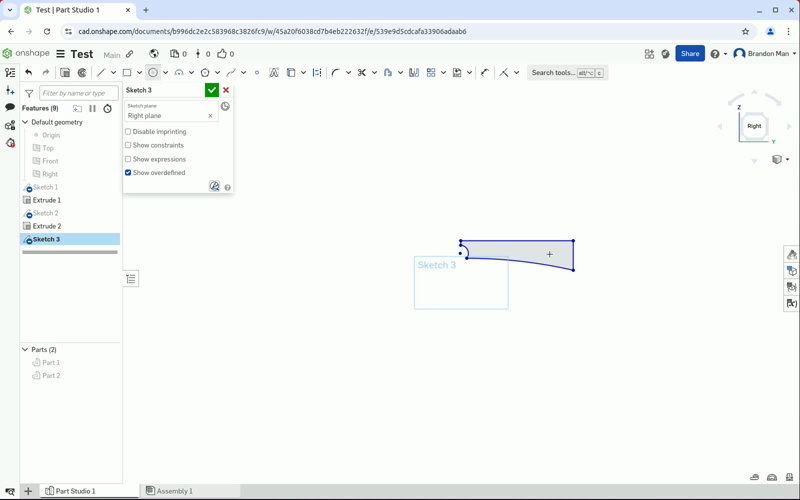
click(549, 253)
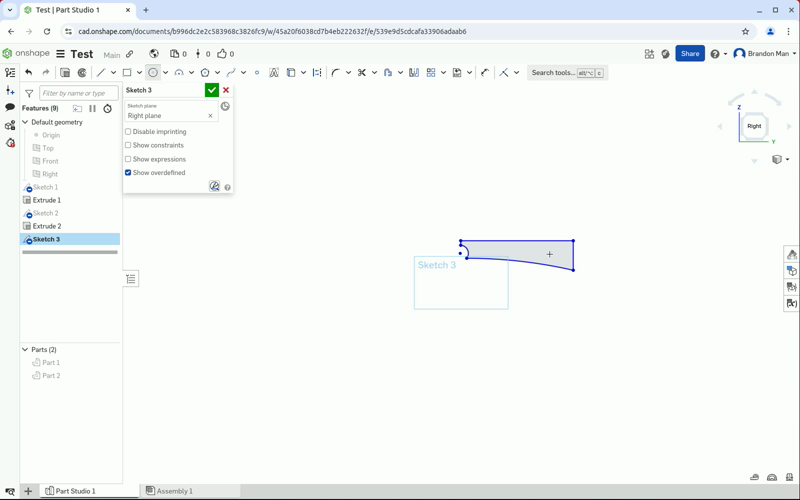
key_up(shift)
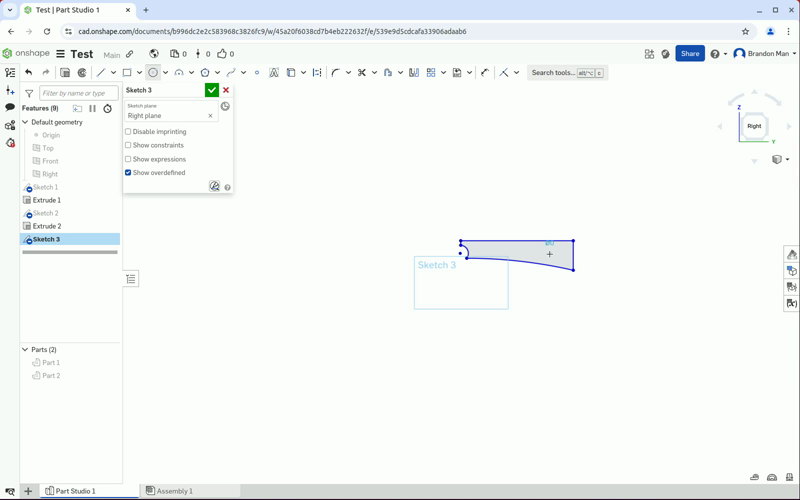
mouse_move(558, 253)
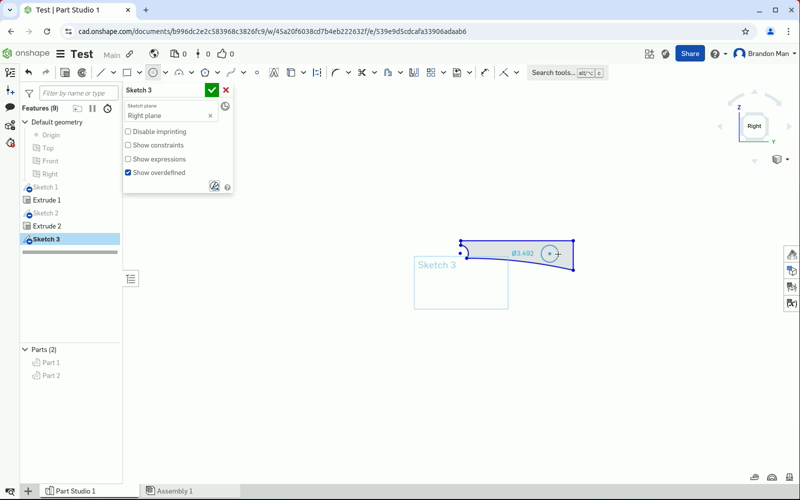
click(558, 253)
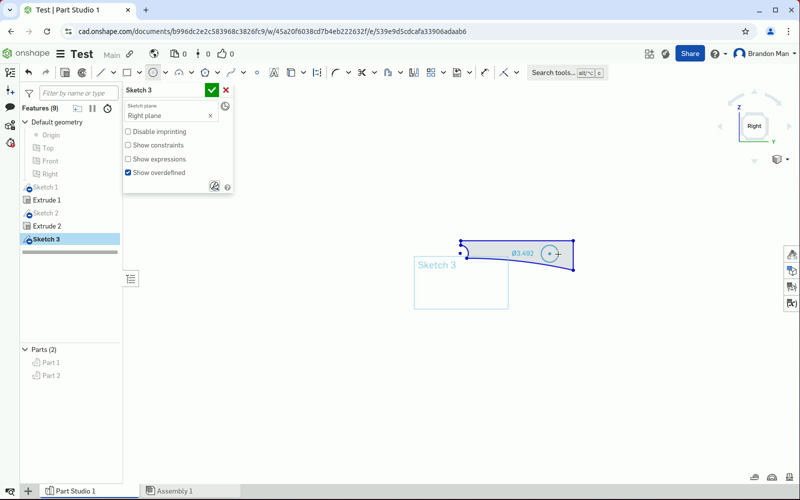
key(esc)
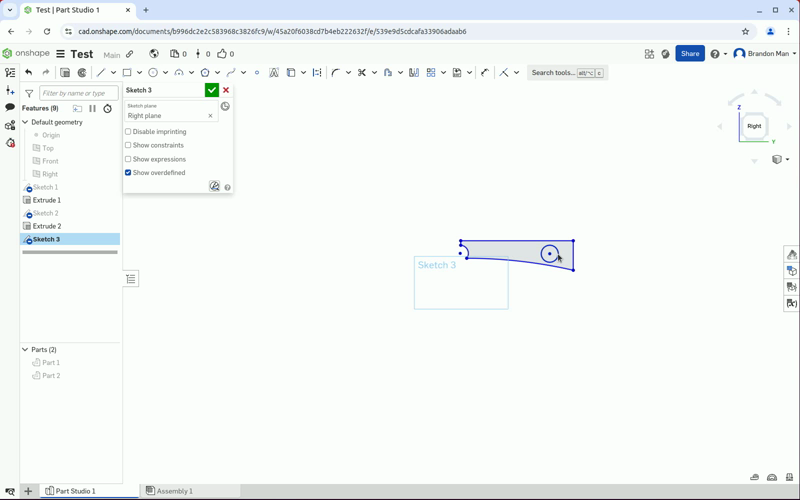
mouse_move(538, 259)
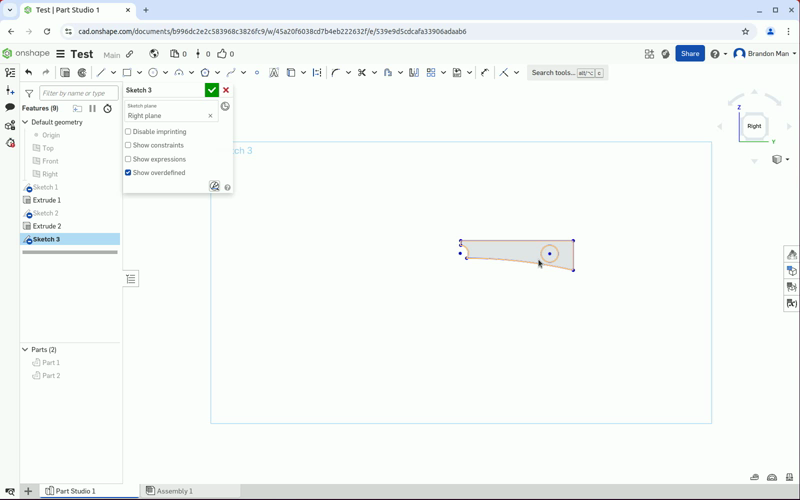
click(538, 259)
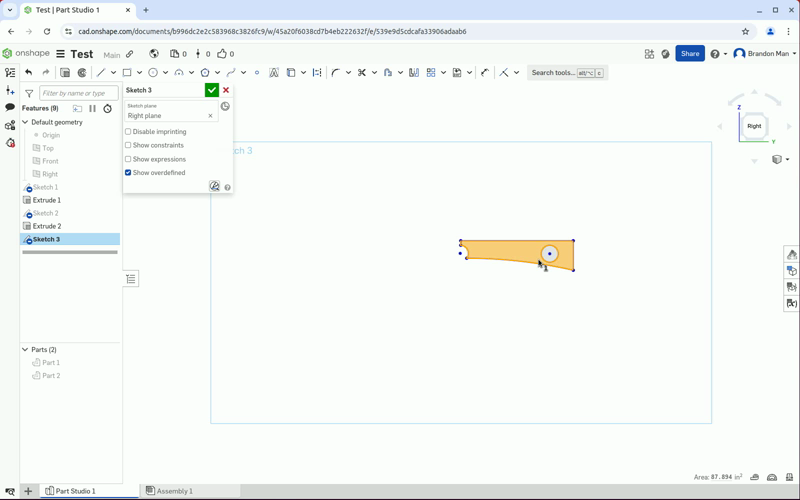
mouse_move(73, 352)
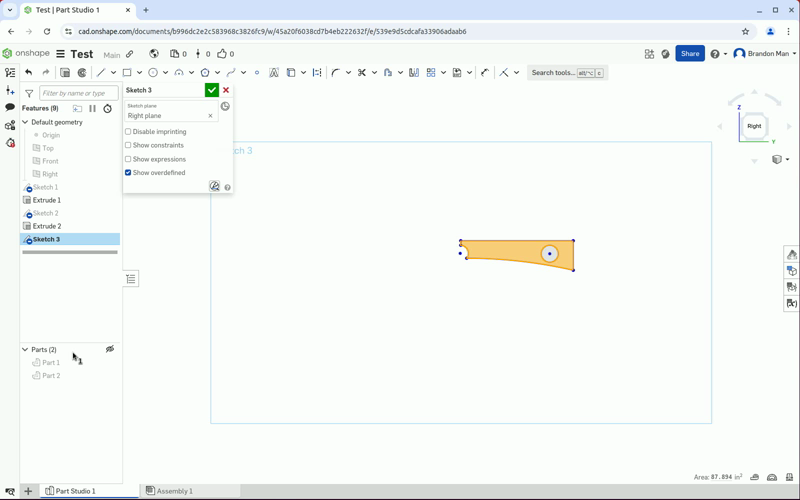
key(shift+y)
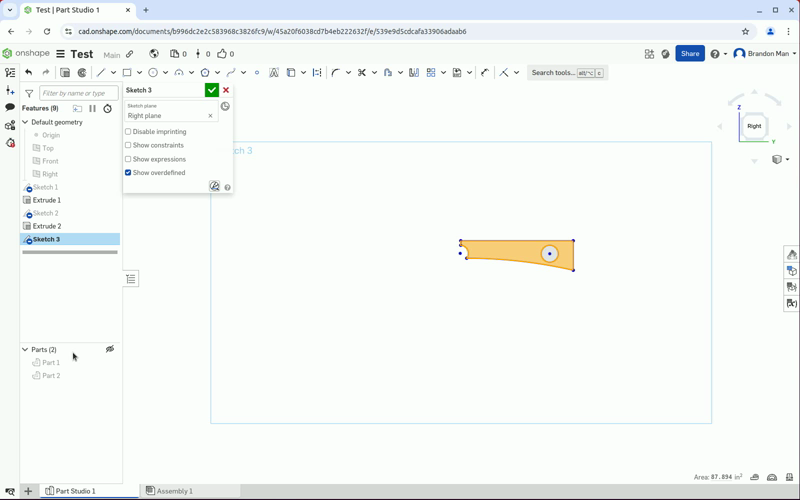
key(shift+e)
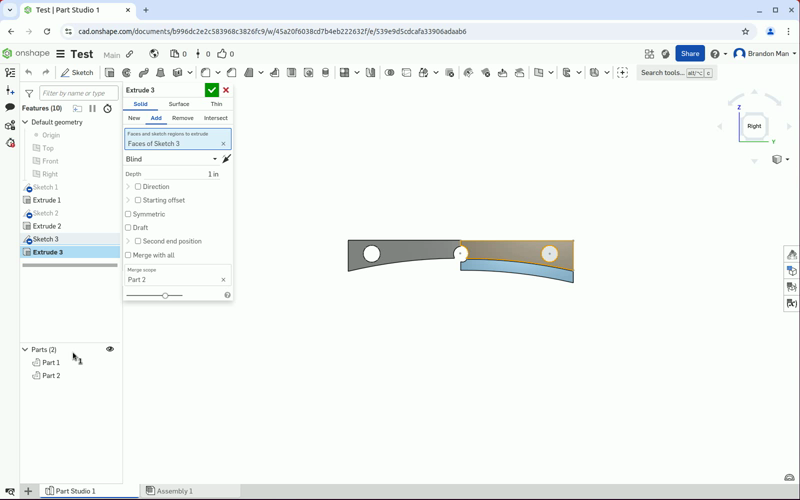
mouse_move(143, 106)
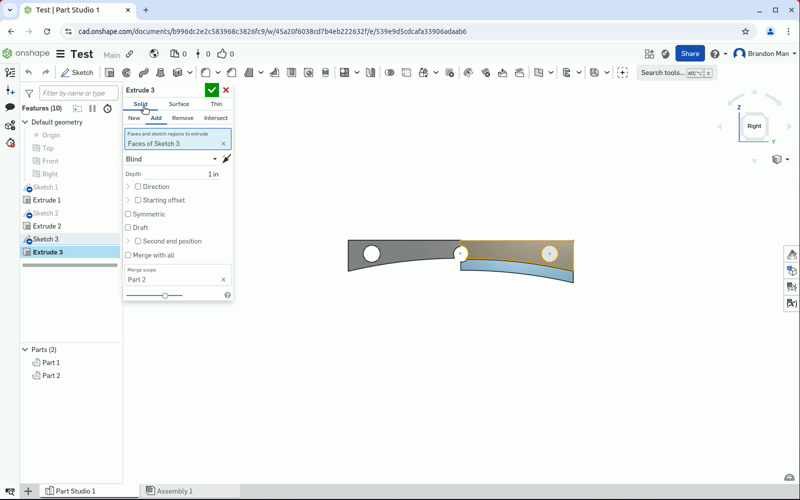
click(143, 106)
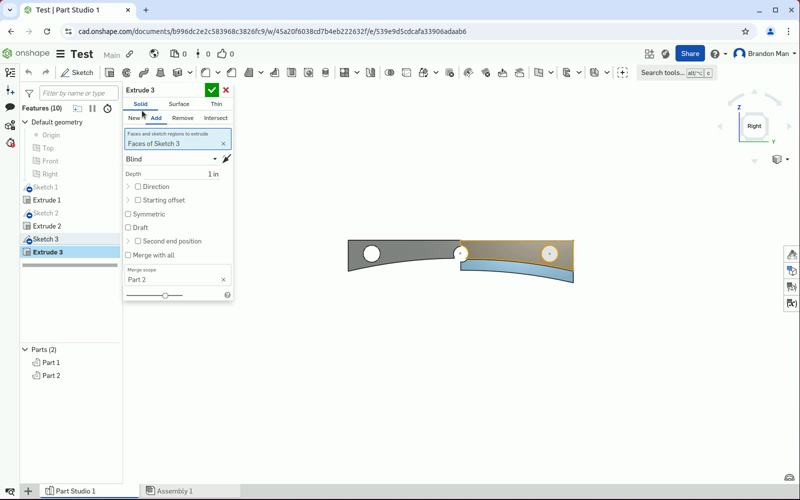
mouse_move(137, 120)
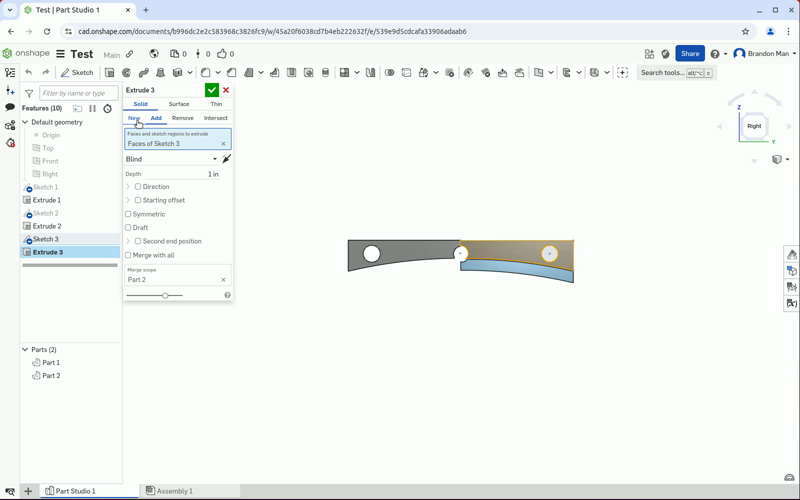
click(137, 120)
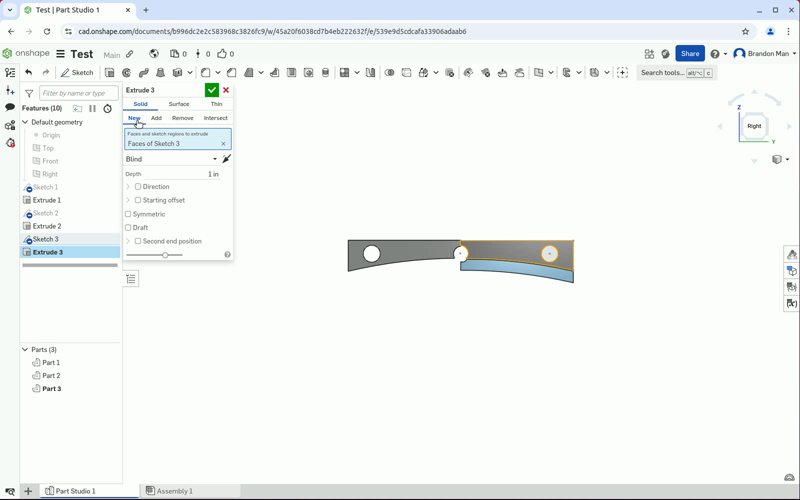
key(tab, 4)
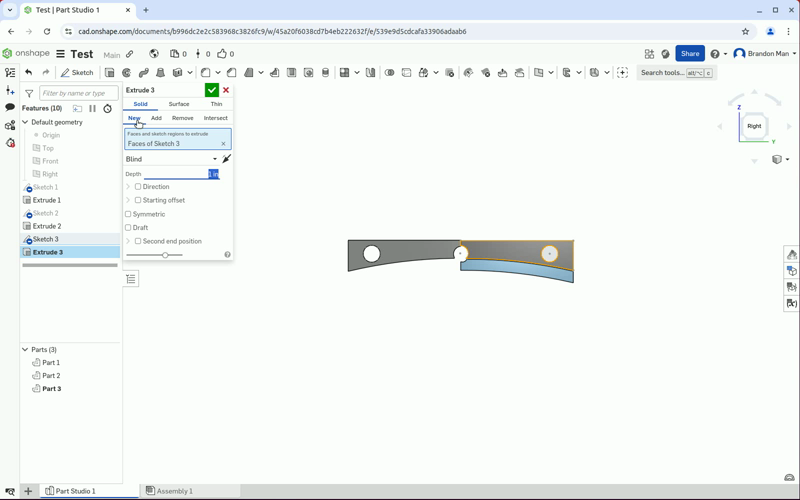
text(10.832)
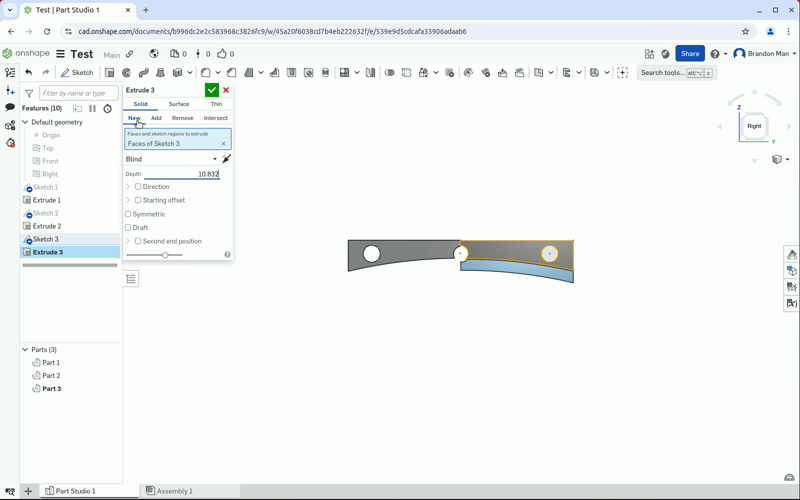
key(enter)
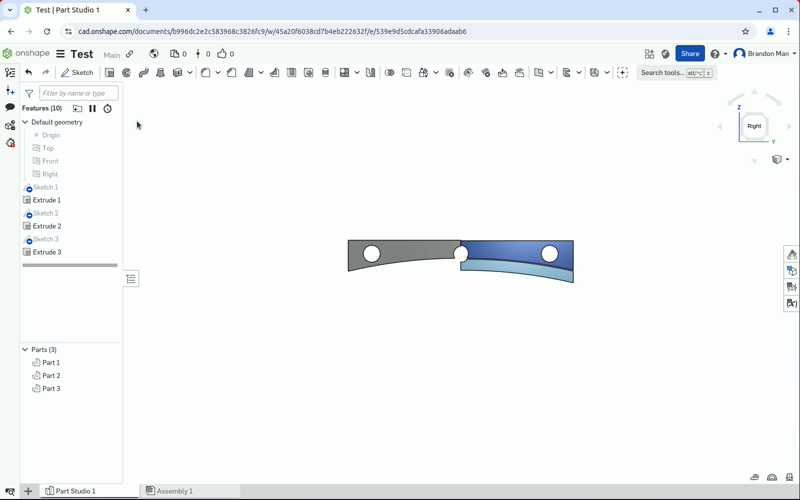
key(shift+h)
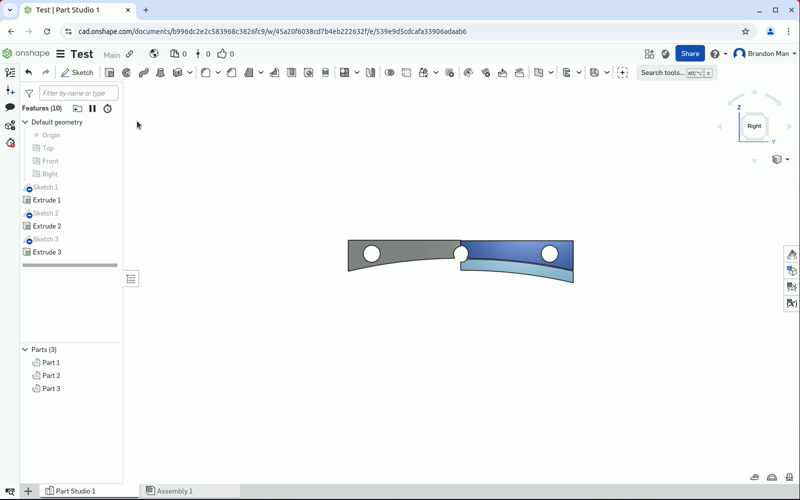
key(shift+h)
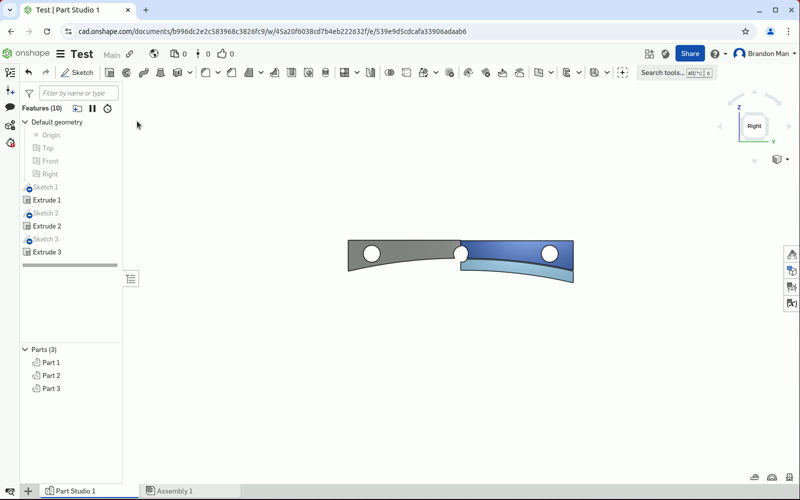
mouse_move(73, 189)
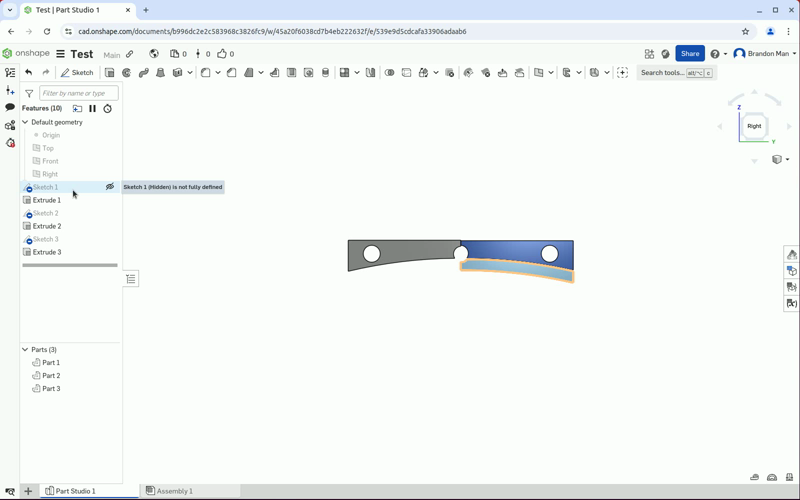
click(73, 189)
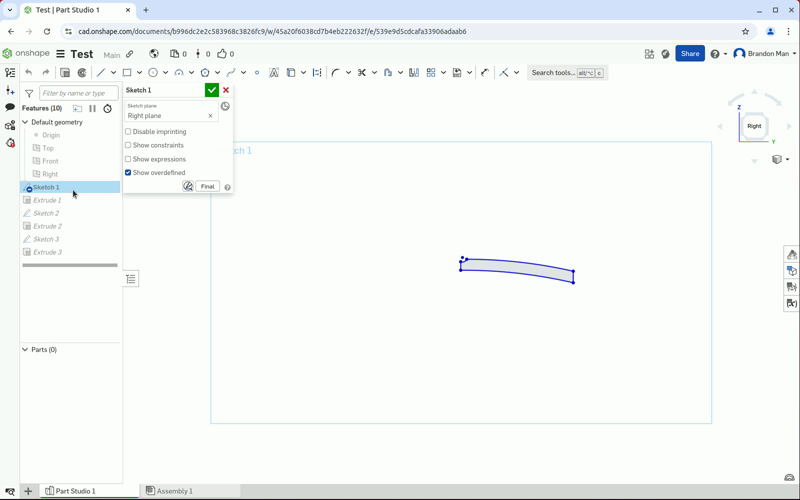
mouse_move(229, 92)
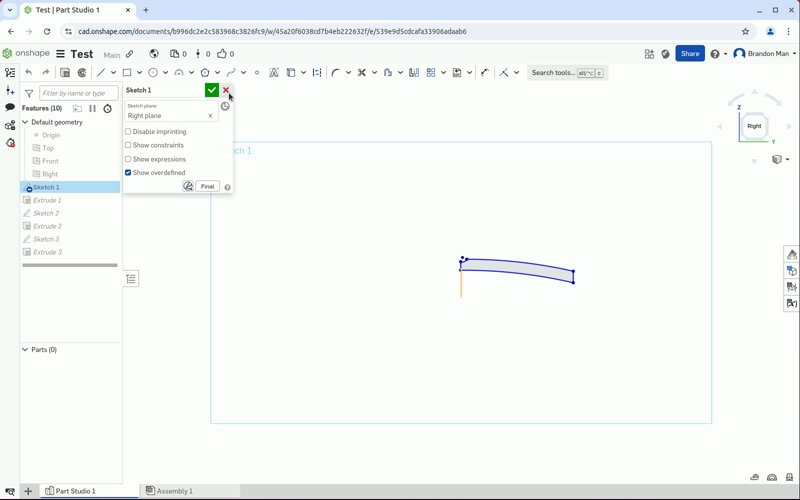
click(229, 92)
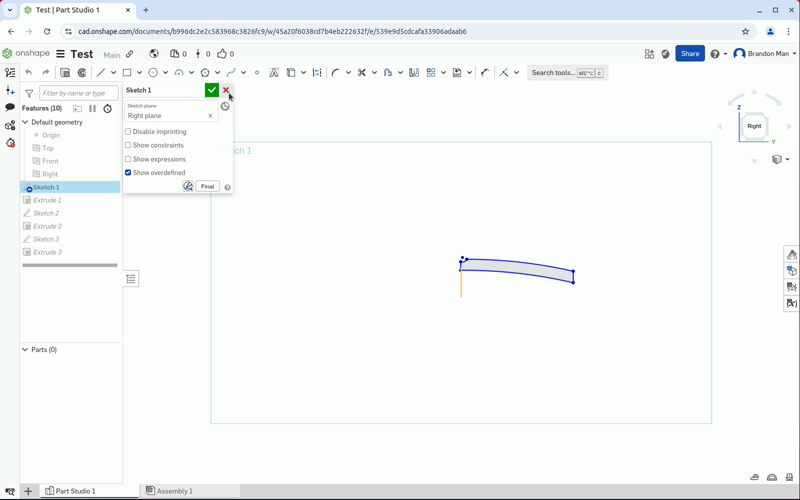
key(shift+s)
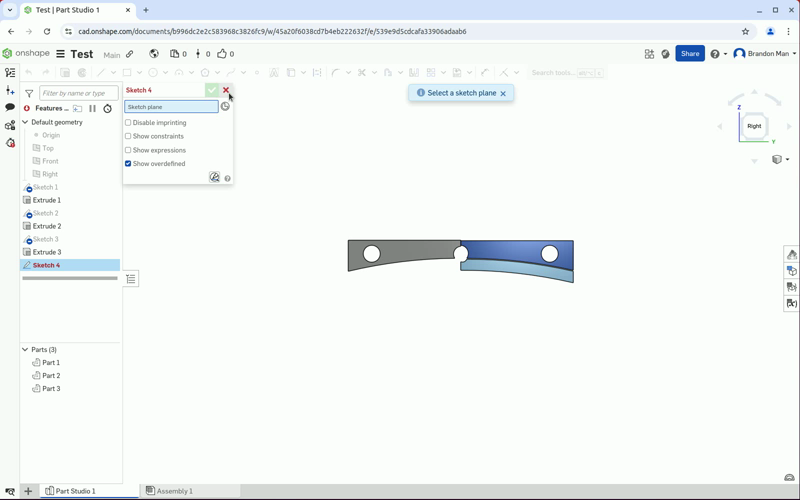
mouse_move(73, 176)
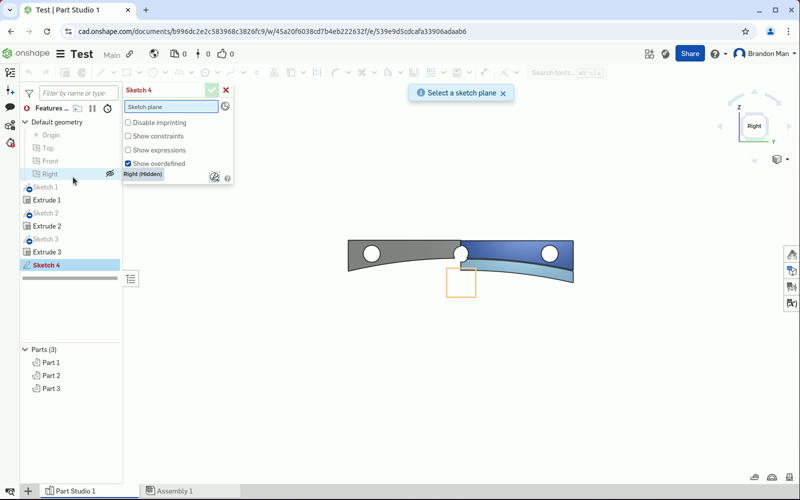
click(73, 176)
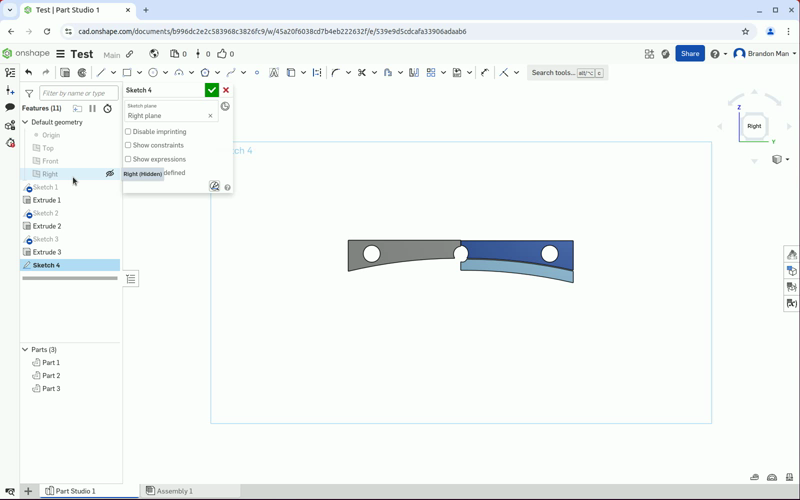
mouse_move(73, 352)
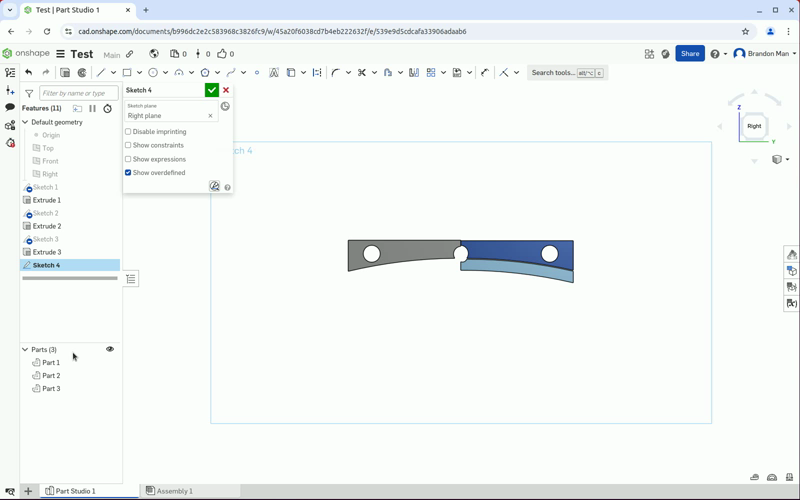
key(y)
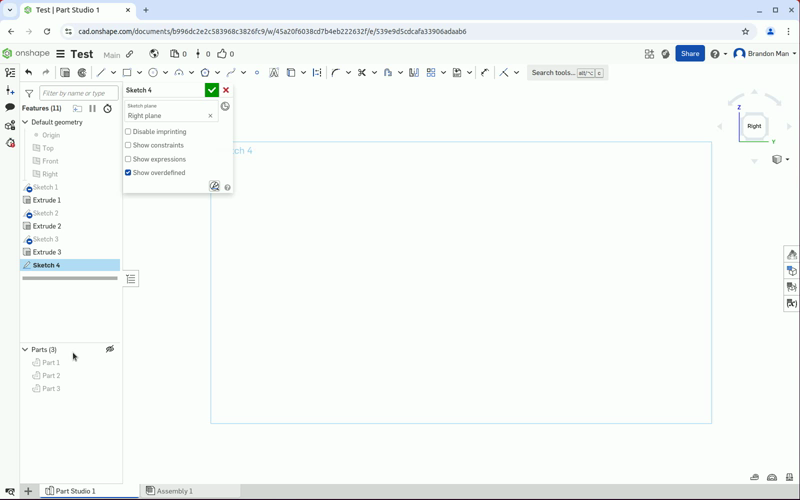
key(a)
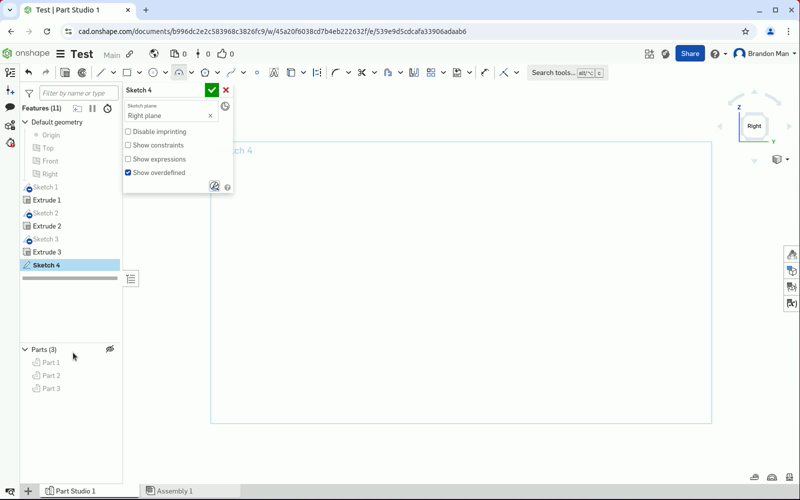
key_down(shift)
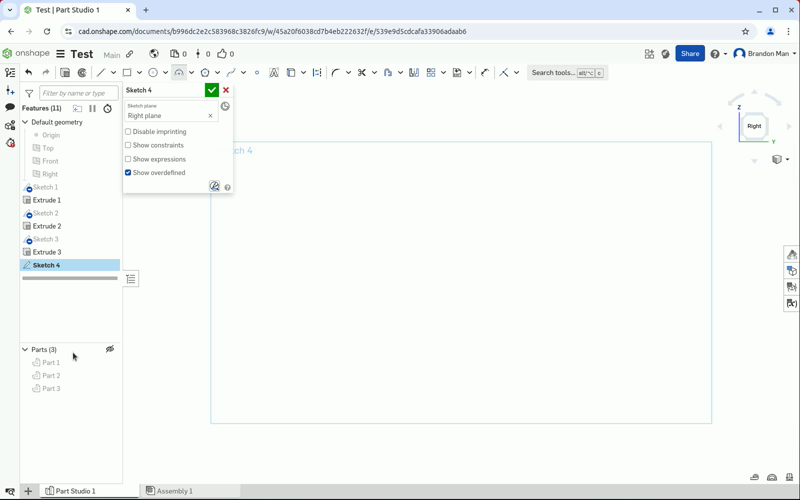
mouse_move(348, 282)
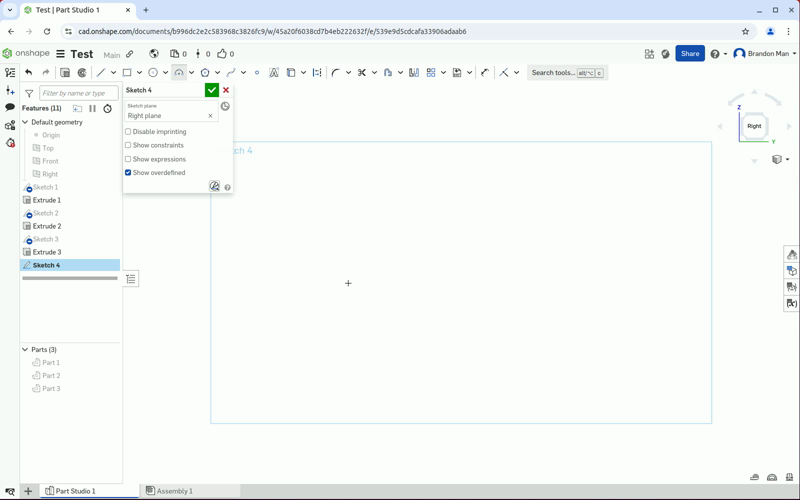
click(348, 282)
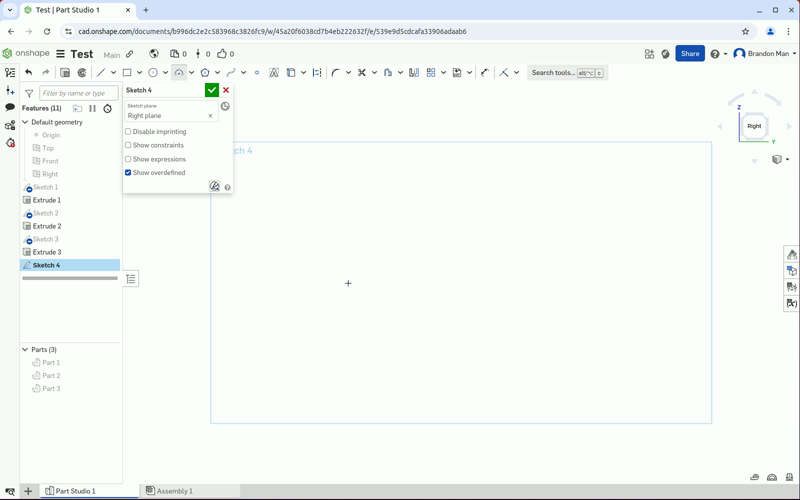
key_up(shift)
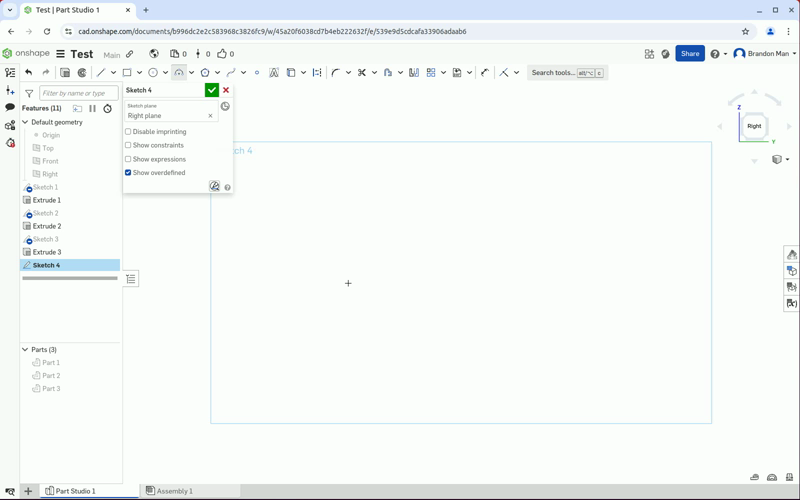
key_down(shift)
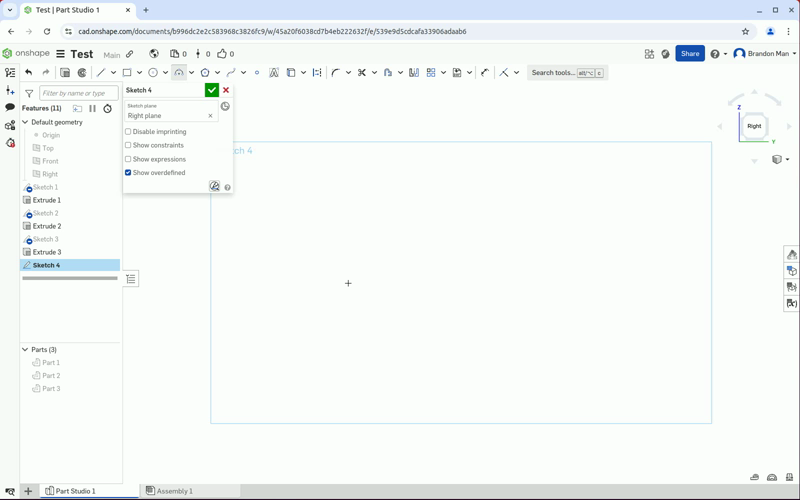
mouse_move(460, 270)
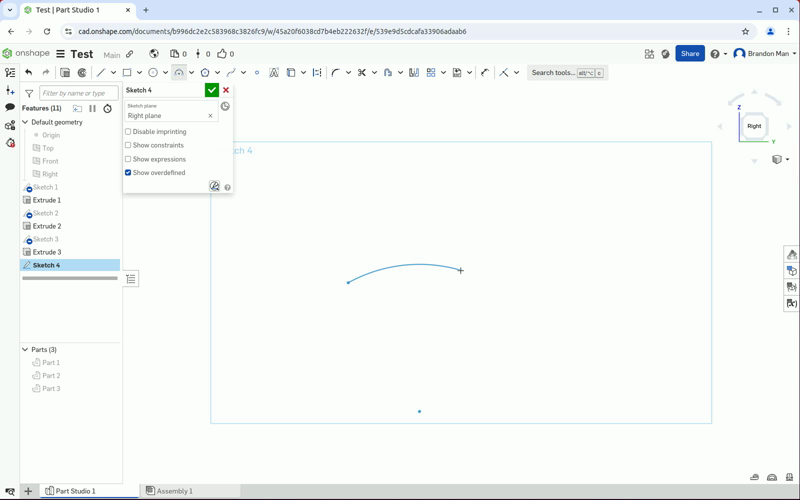
click(460, 270)
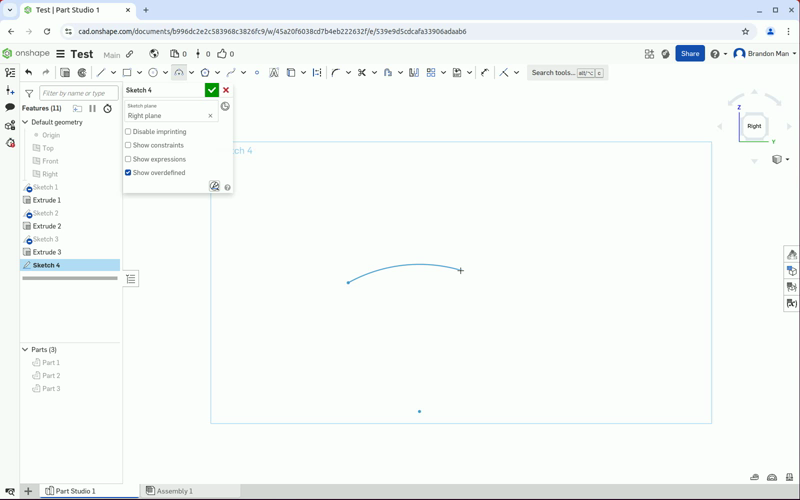
mouse_move(404, 273)
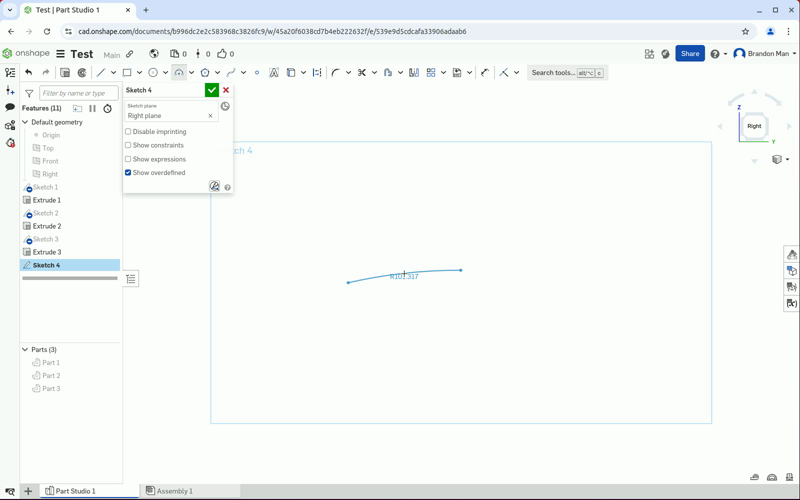
click(404, 273)
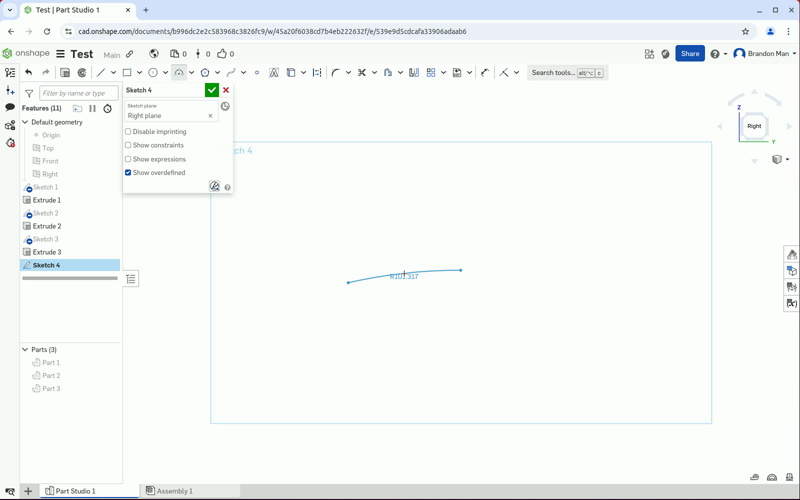
key_up(shift)
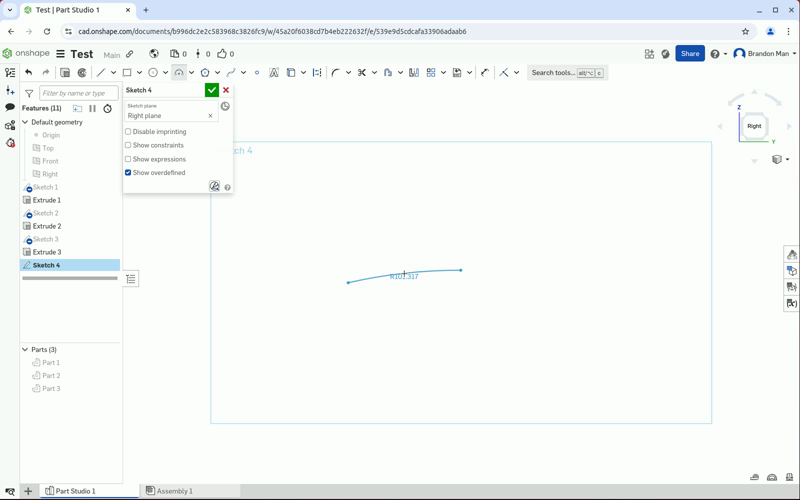
key(esc)
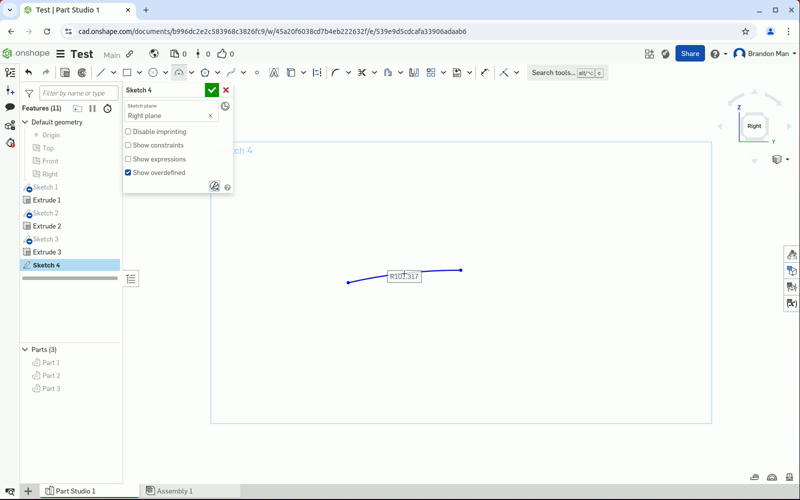
key(l)
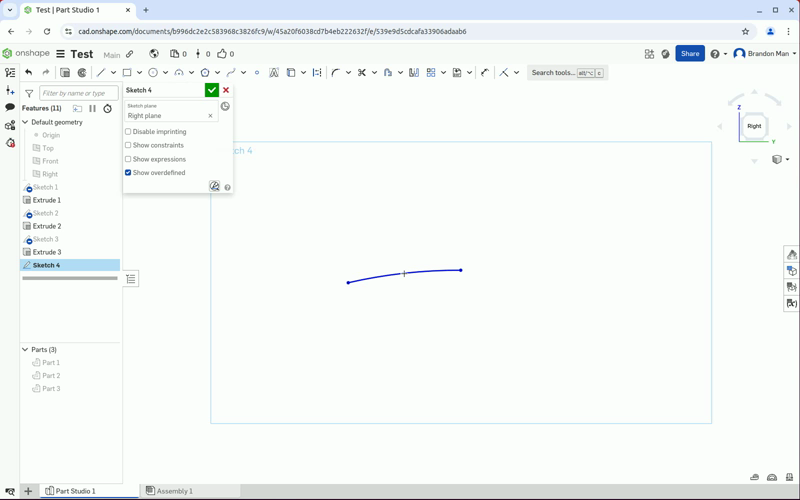
mouse_move(460, 270)
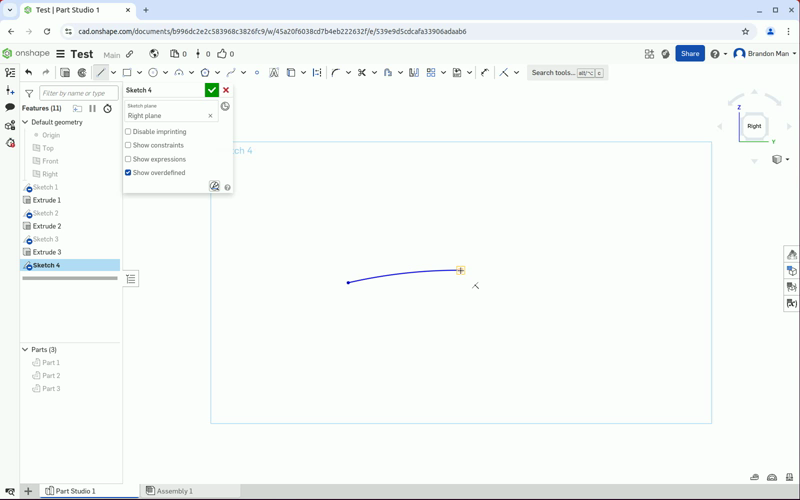
click(460, 270)
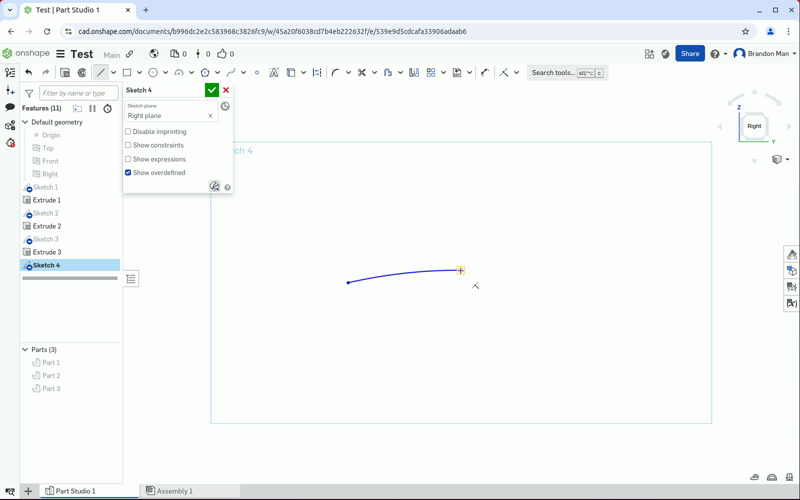
key_down(shift)
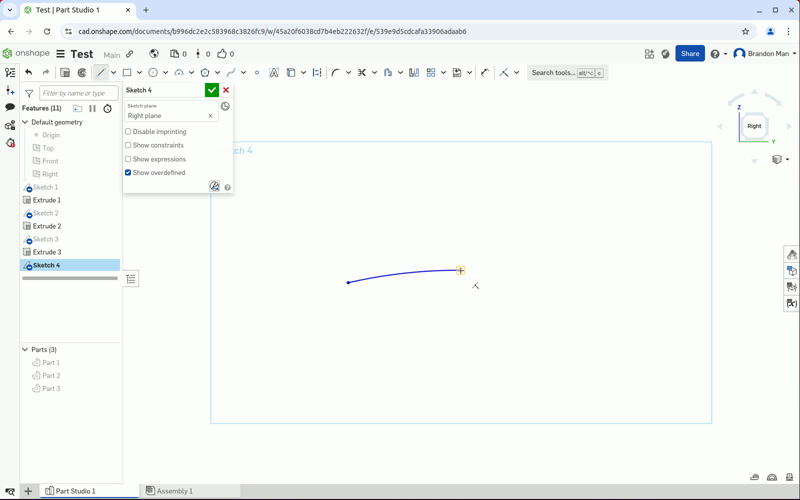
mouse_move(490, 270)
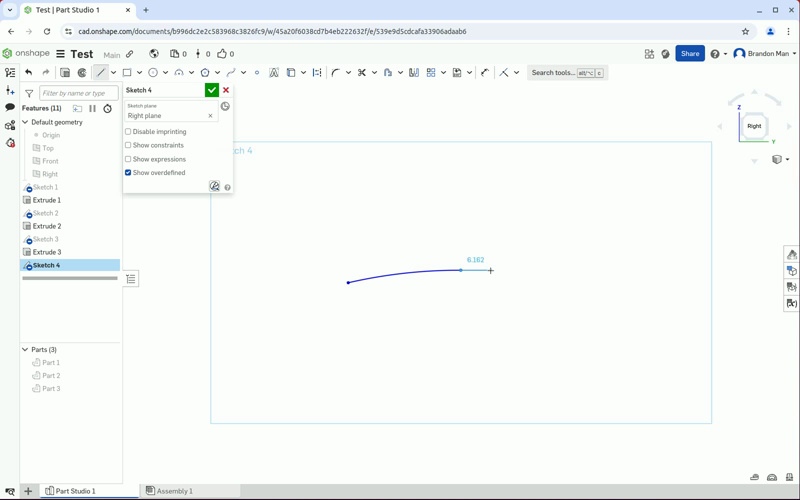
mouse_move(460, 261)
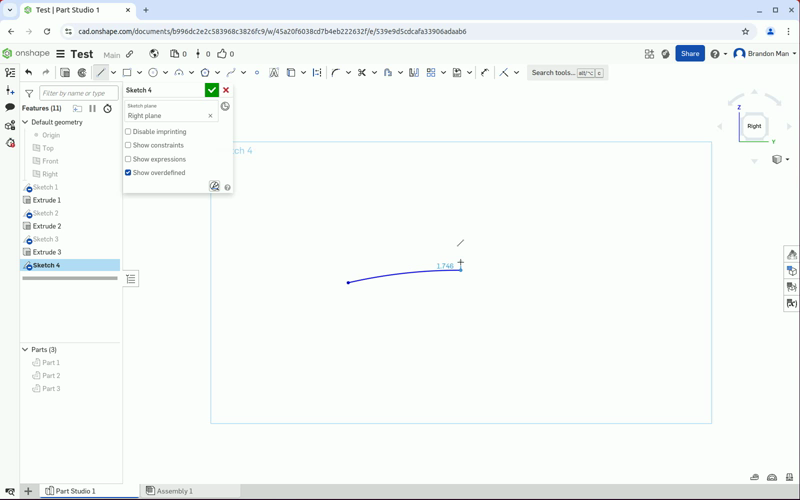
click(460, 261)
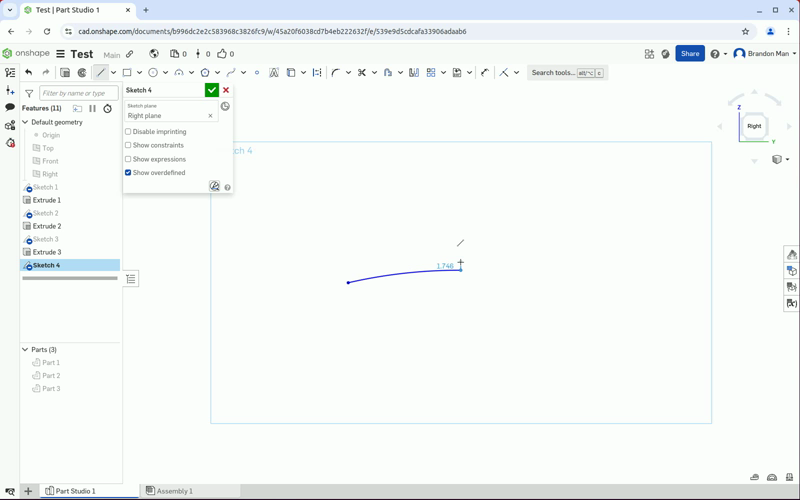
key_up(shift)
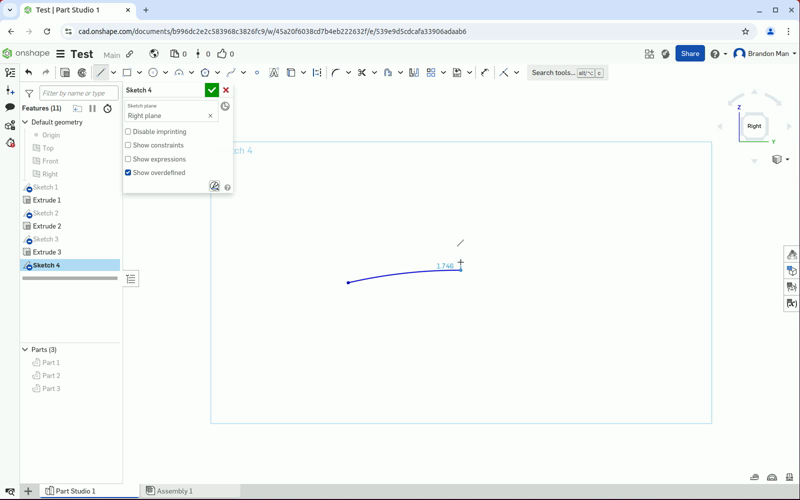
key(esc)
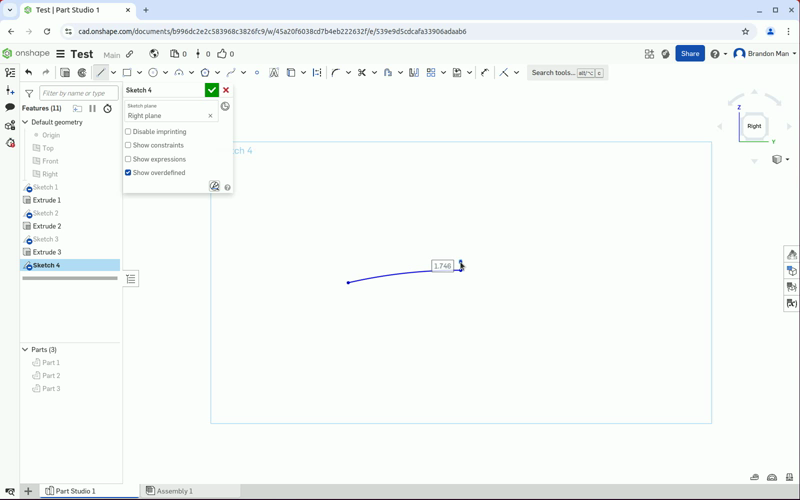
key(a)
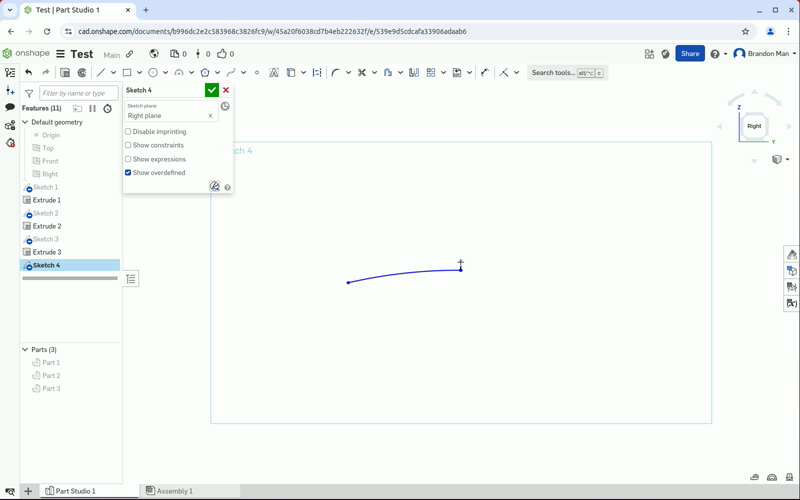
mouse_move(460, 261)
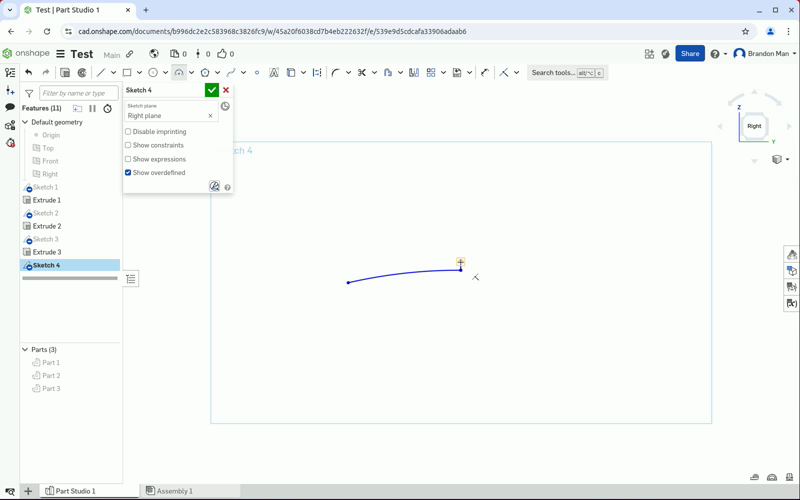
click(460, 261)
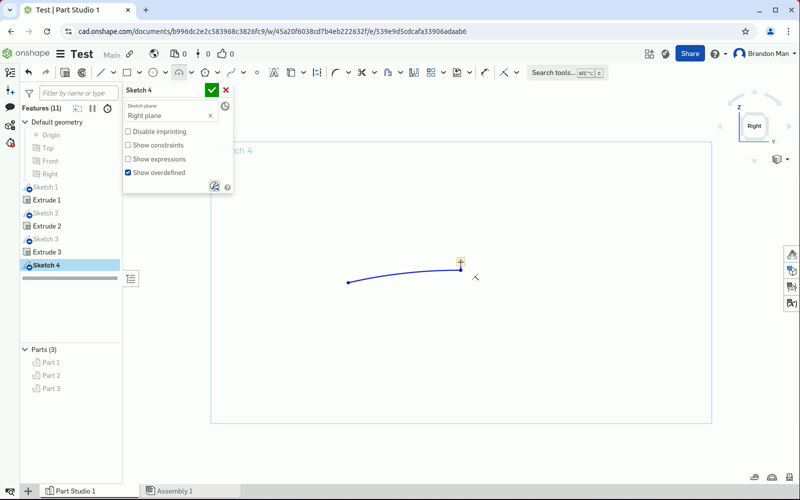
key_down(shift)
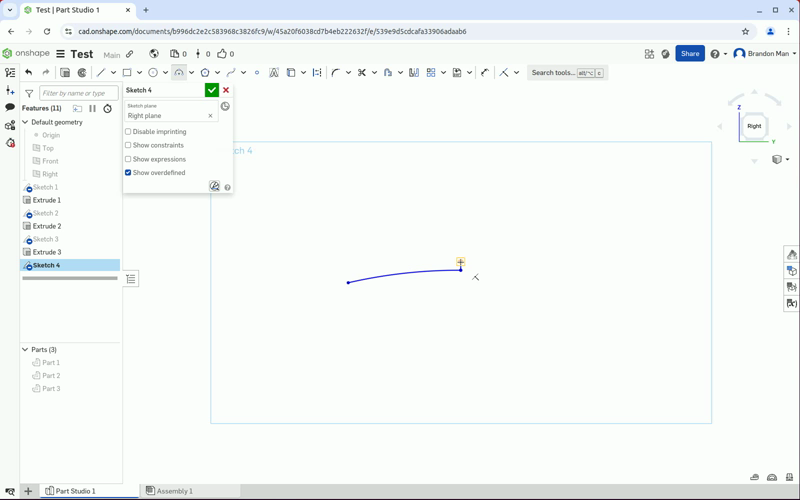
mouse_move(454, 259)
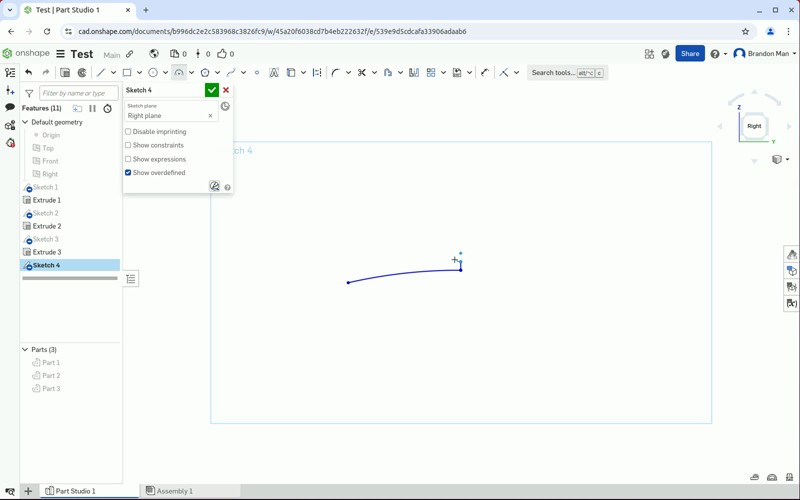
scroll(6)
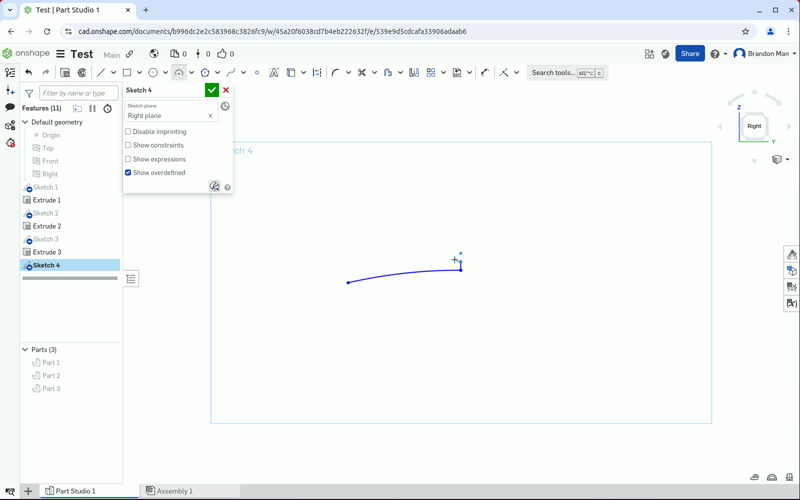
scroll(6)
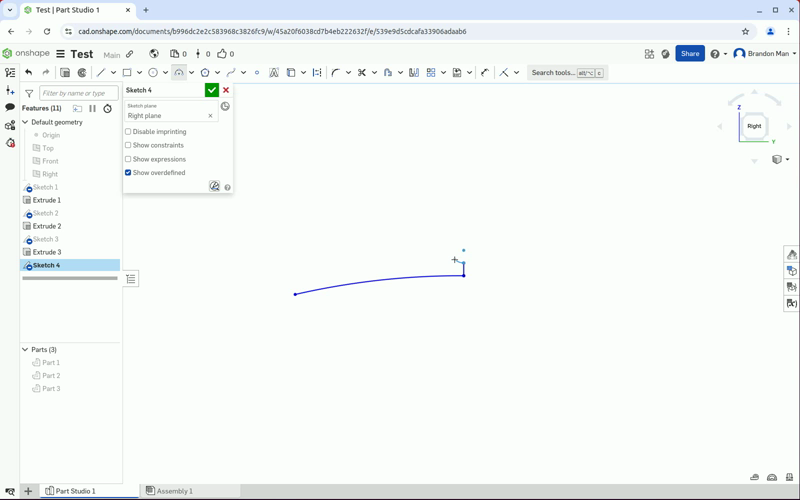
scroll(6)
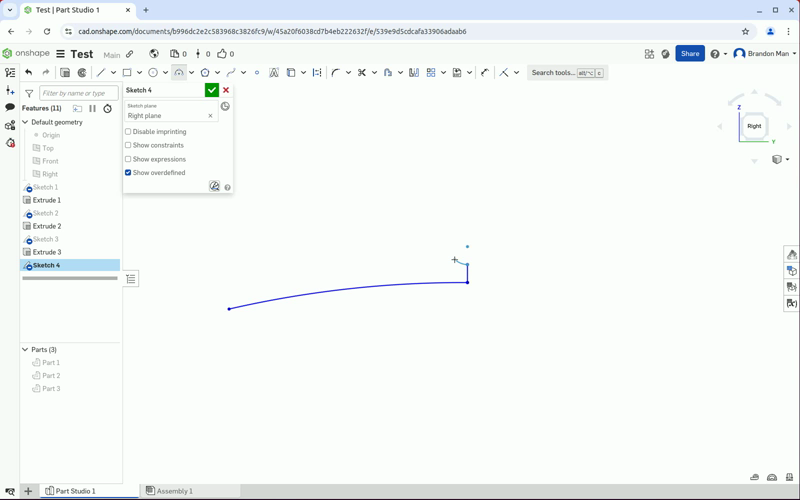
scroll(6)
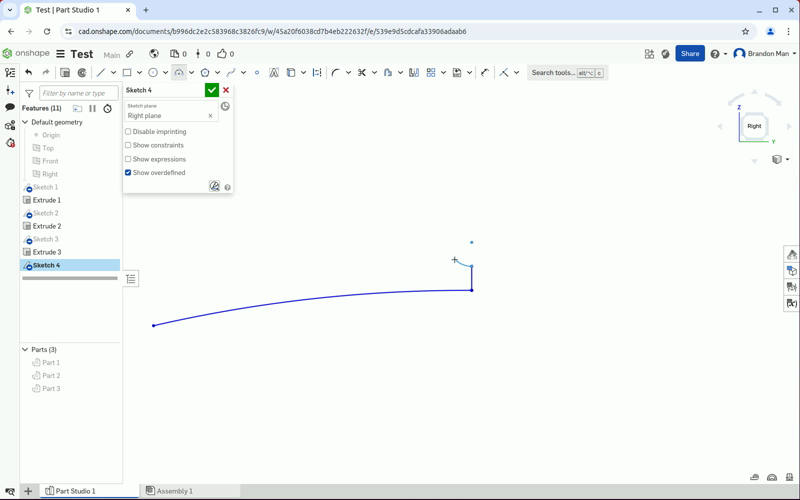
scroll(6)
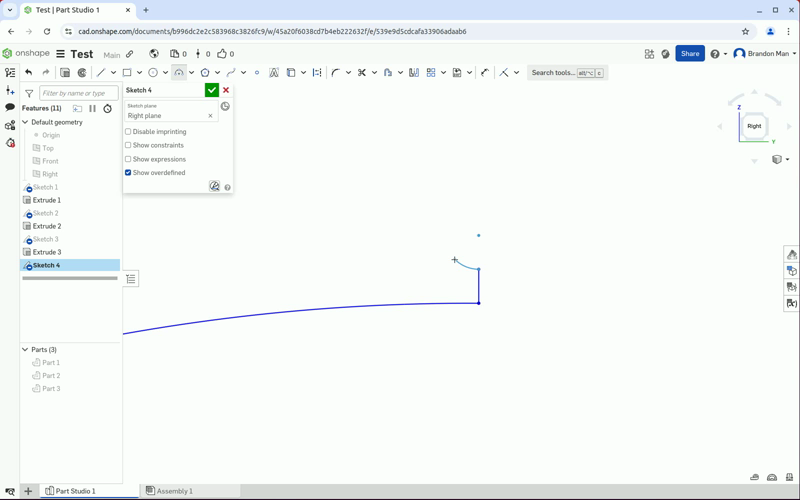
scroll(6)
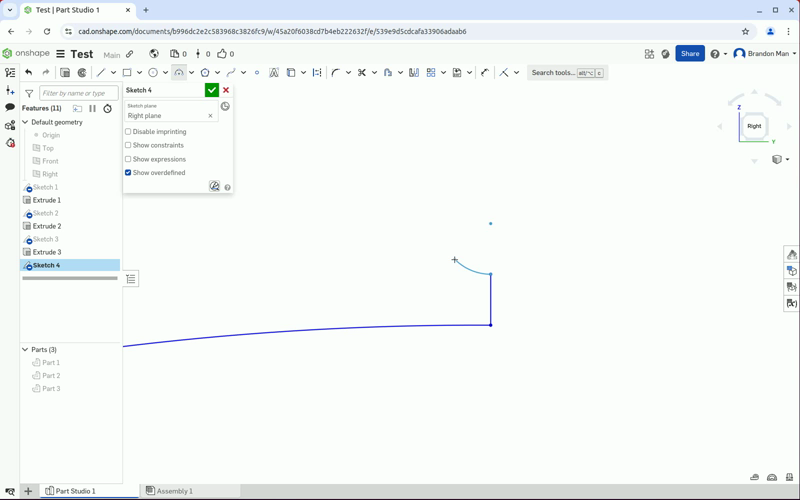
scroll(6)
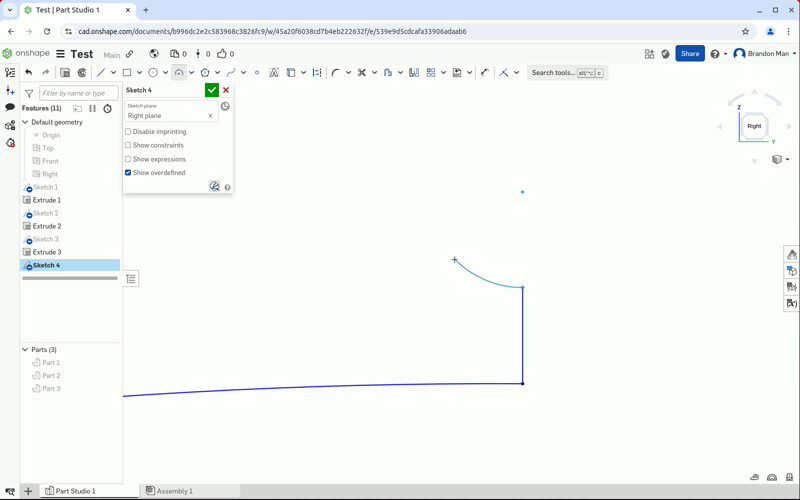
click(454, 259)
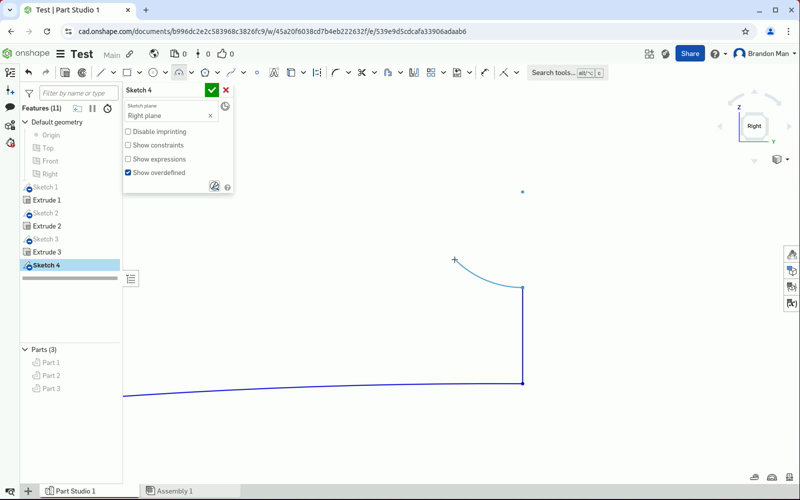
scroll(-6)
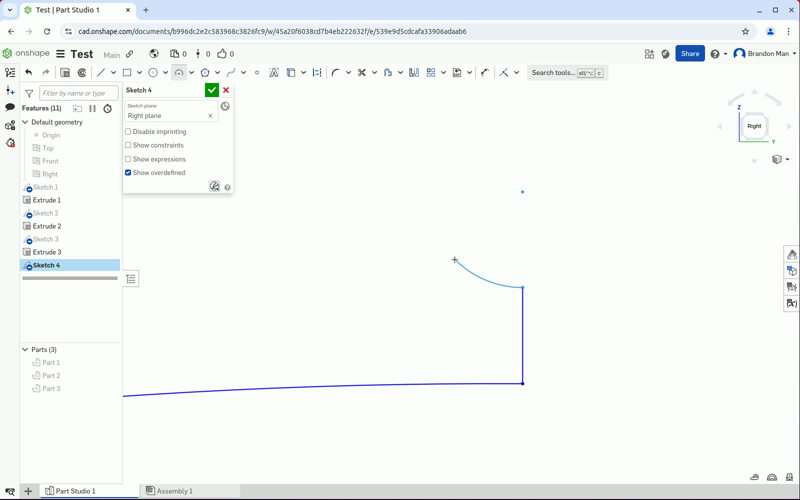
scroll(-6)
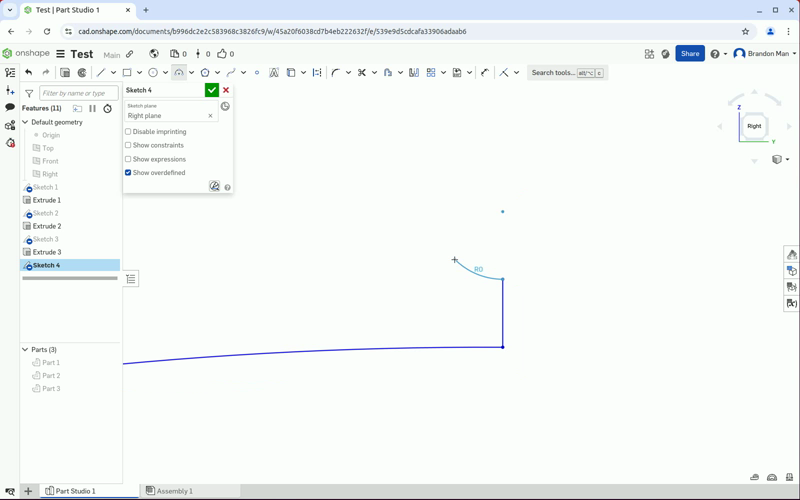
scroll(-6)
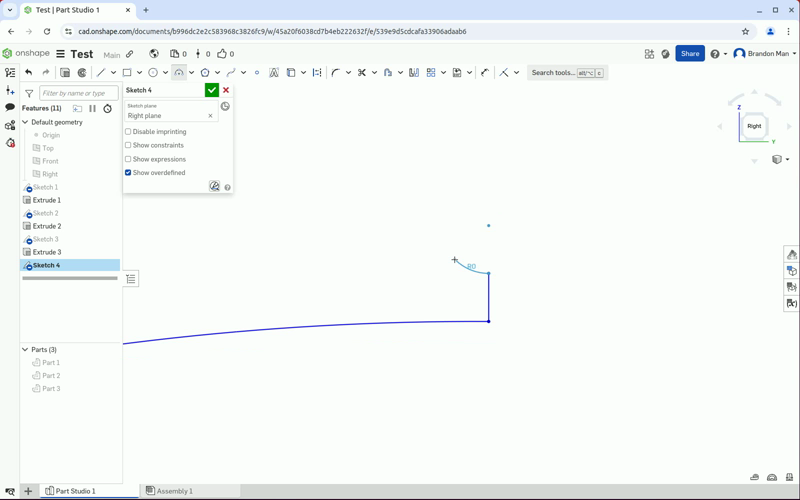
scroll(-6)
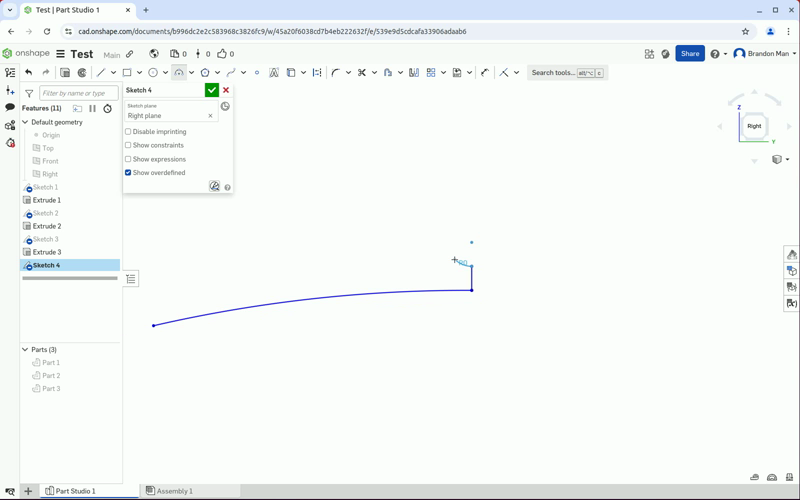
scroll(-6)
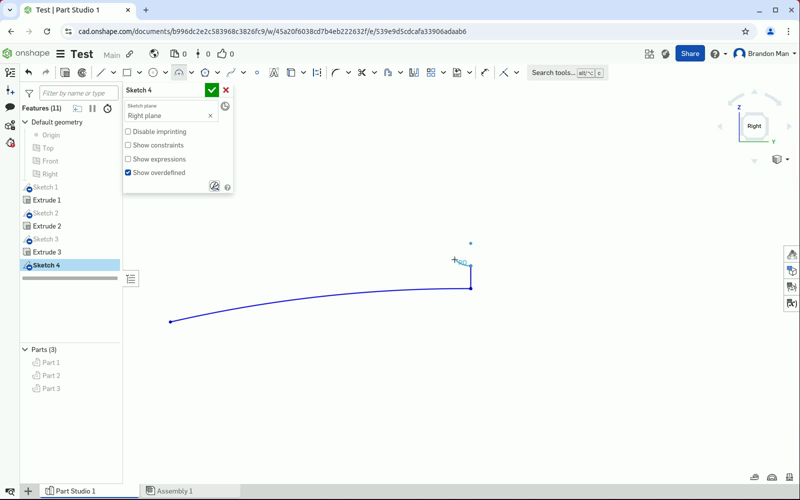
scroll(-6)
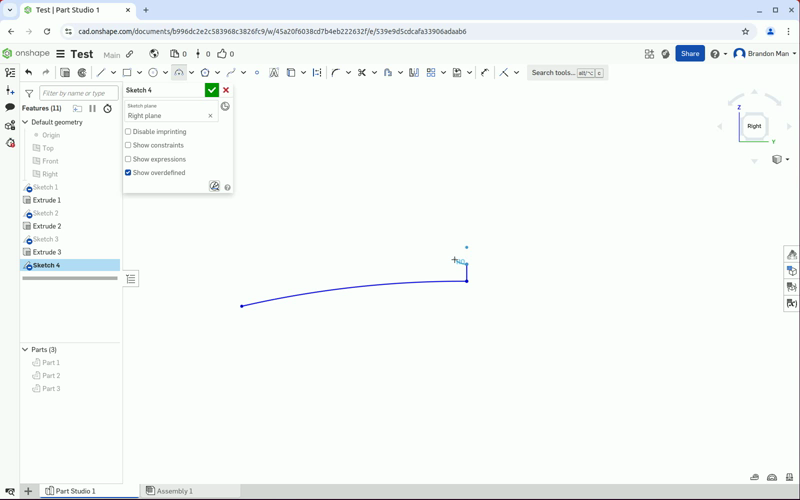
scroll(-6)
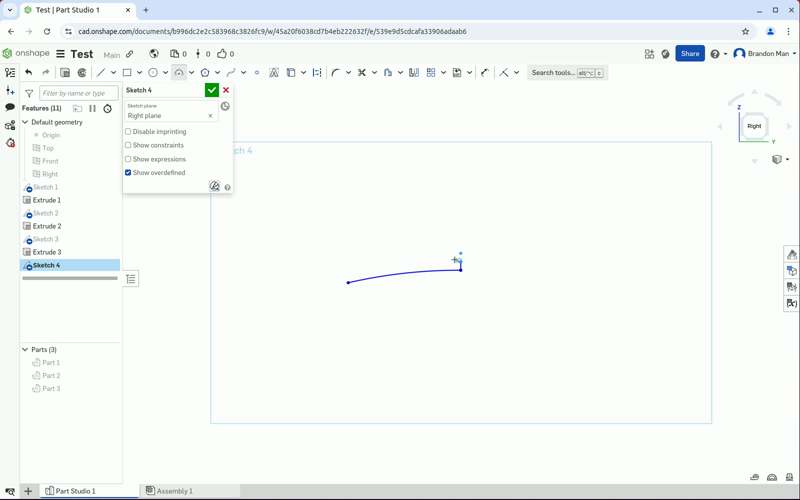
mouse_move(457, 261)
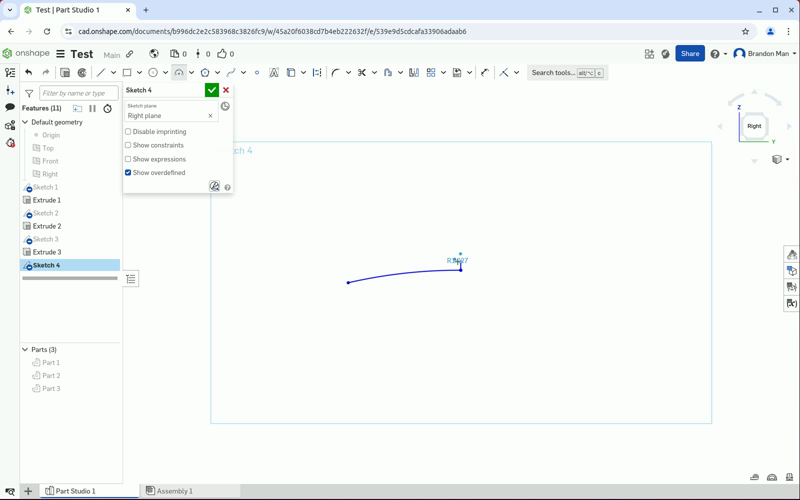
scroll(6)
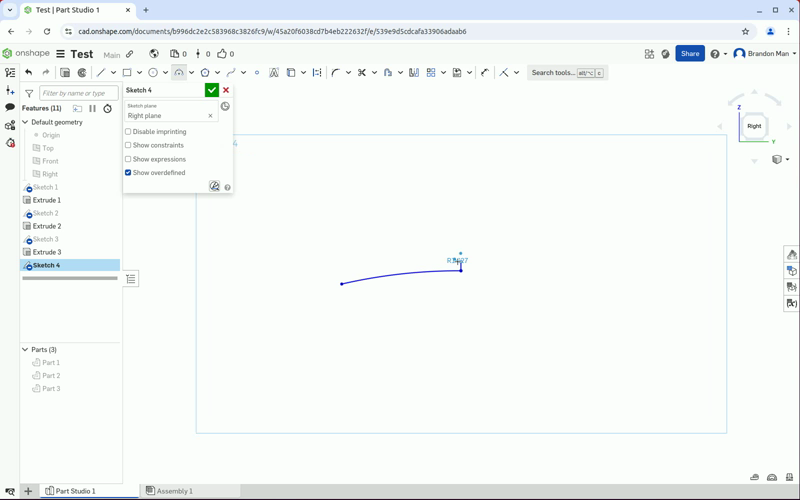
scroll(6)
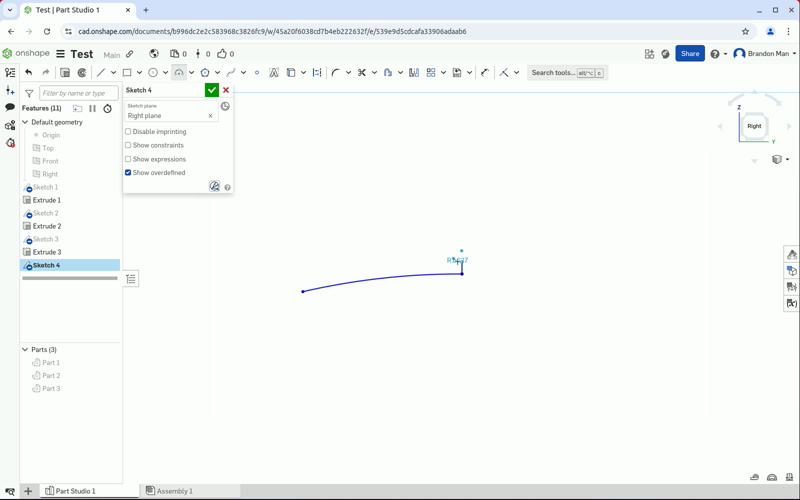
scroll(6)
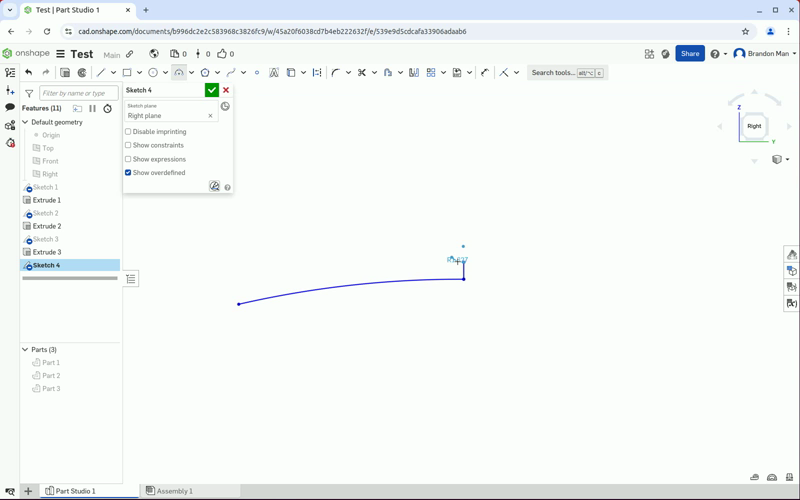
scroll(6)
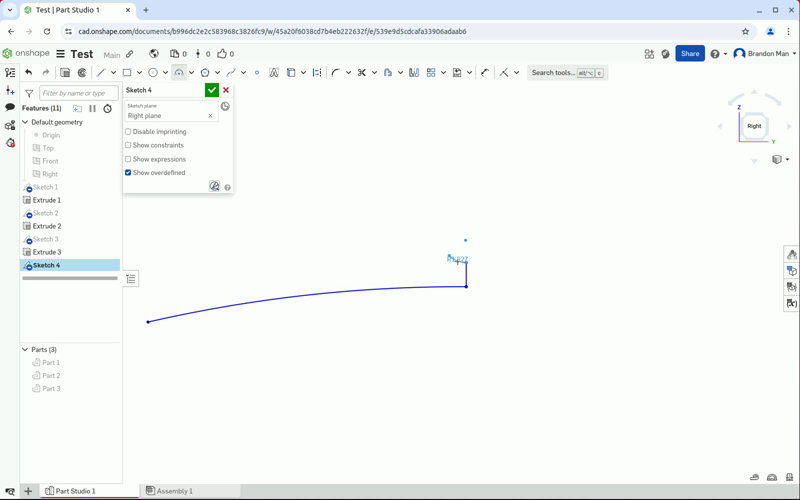
scroll(6)
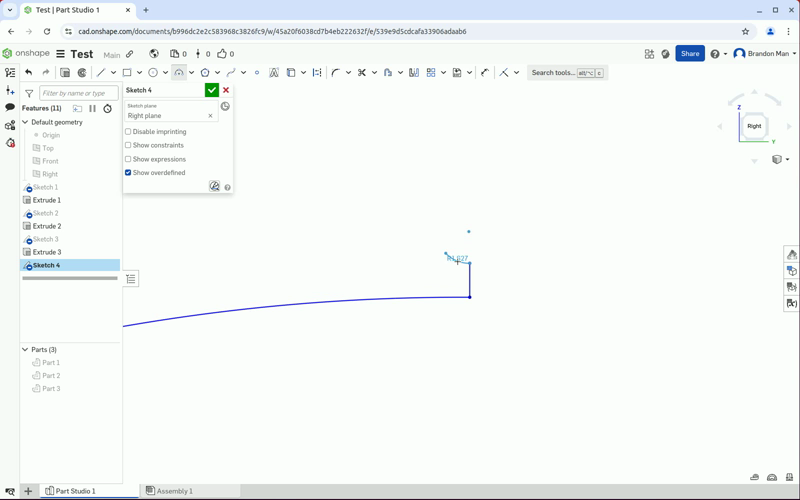
scroll(6)
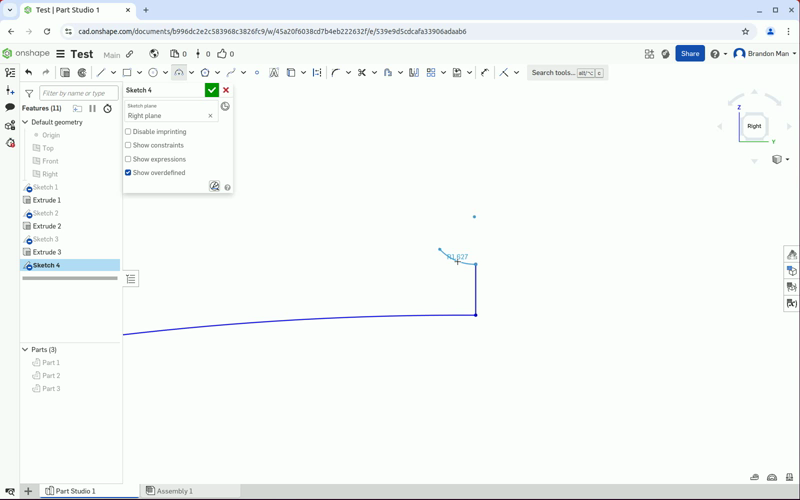
scroll(6)
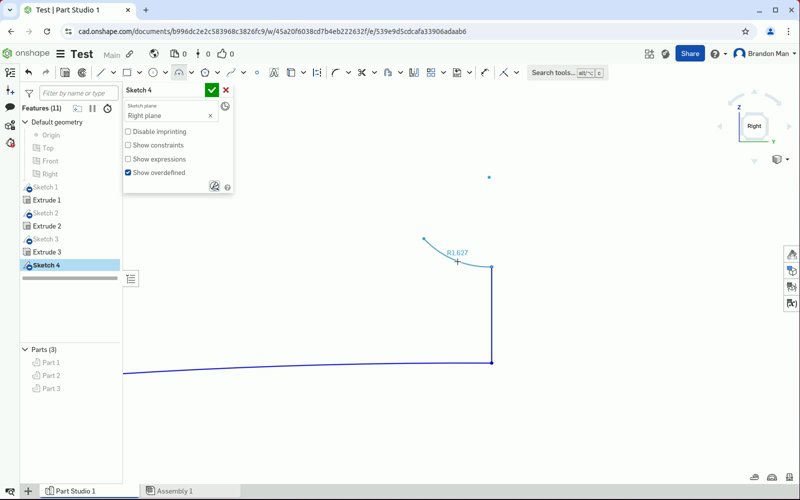
click(457, 261)
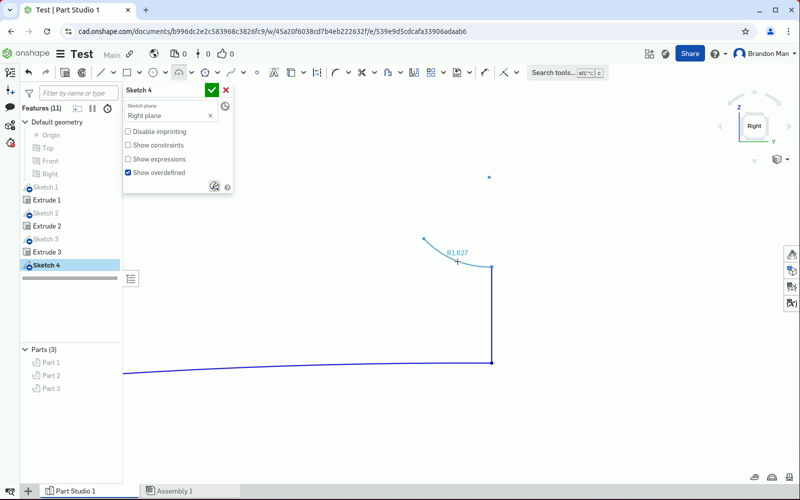
scroll(-6)
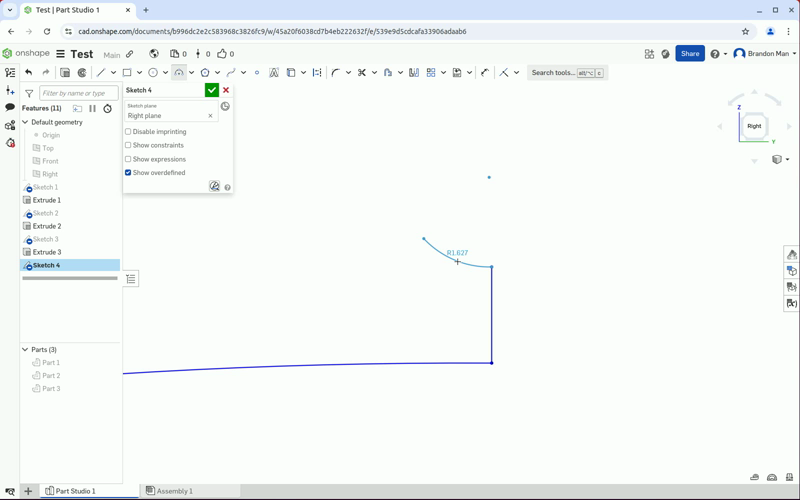
scroll(-6)
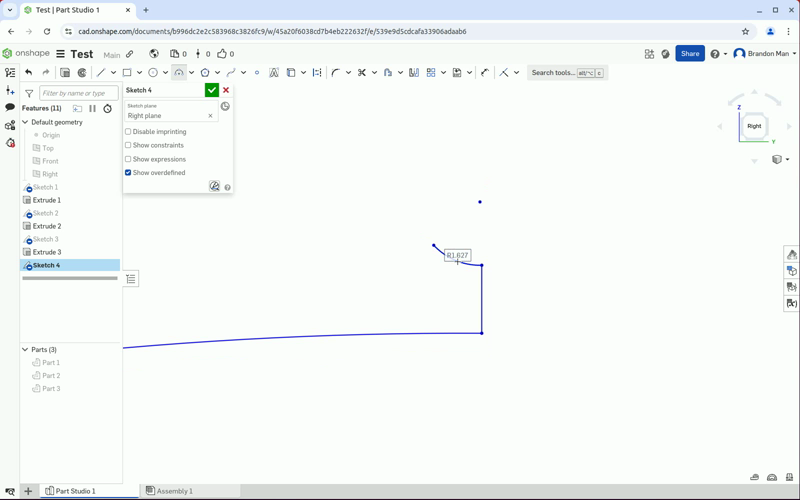
scroll(-6)
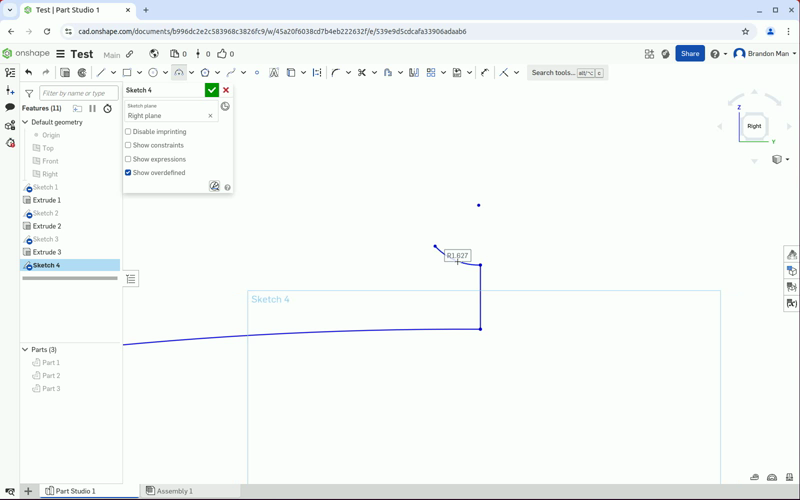
scroll(-6)
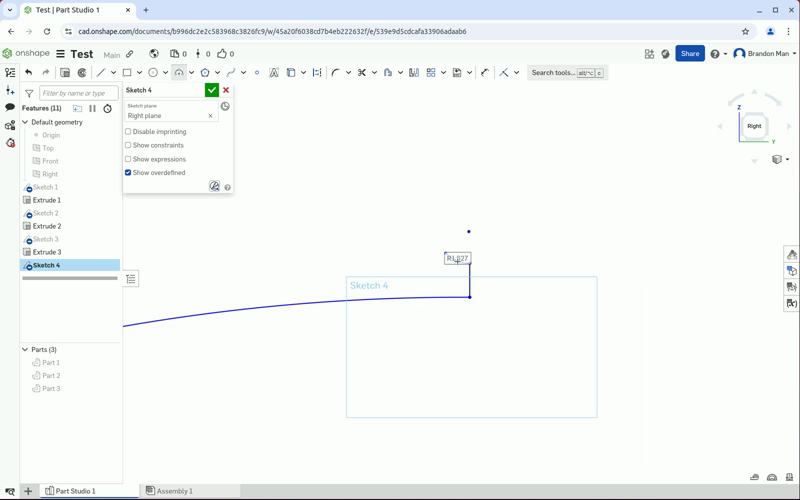
scroll(-6)
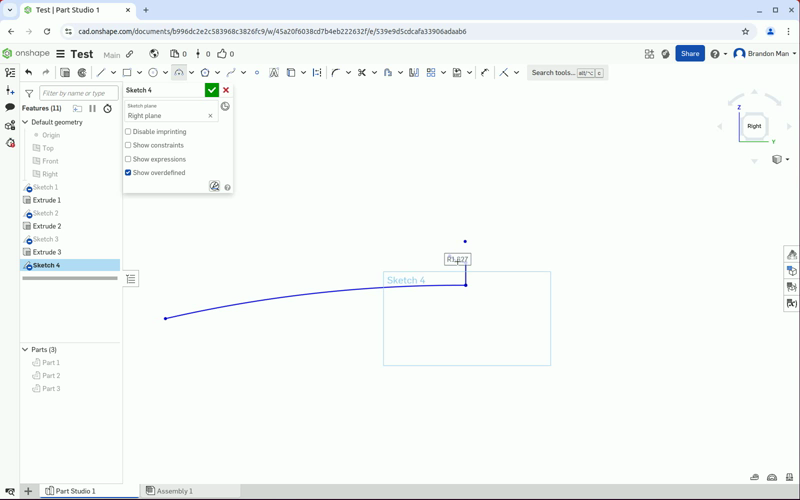
scroll(-6)
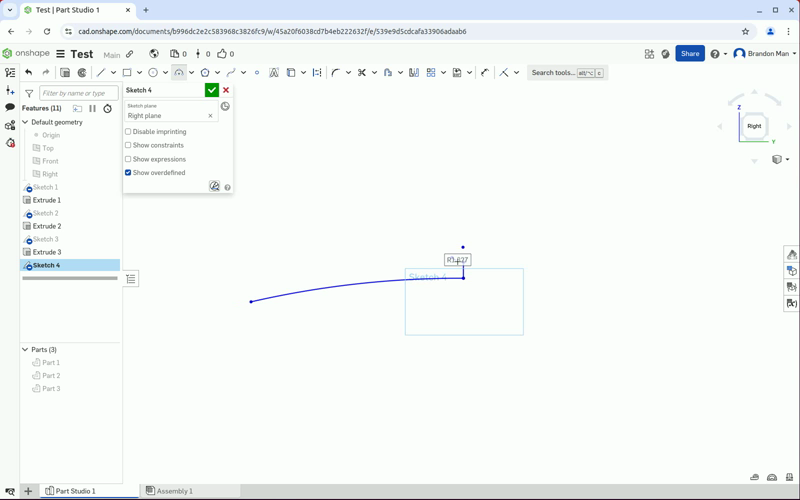
scroll(-6)
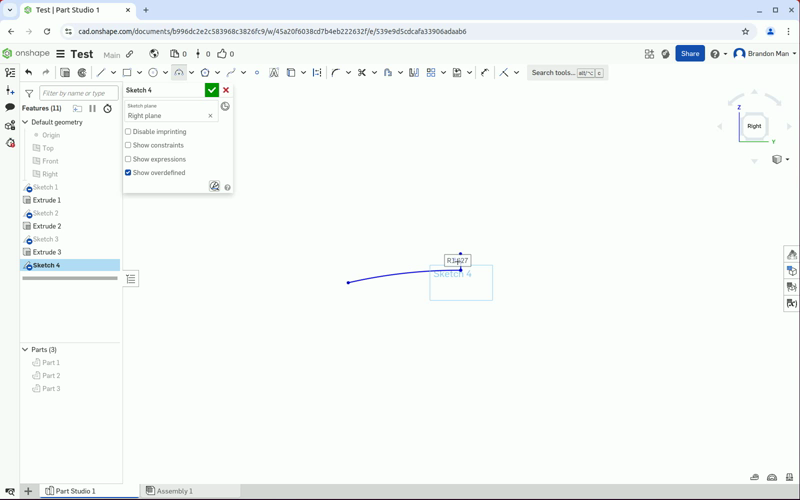
key_up(shift)
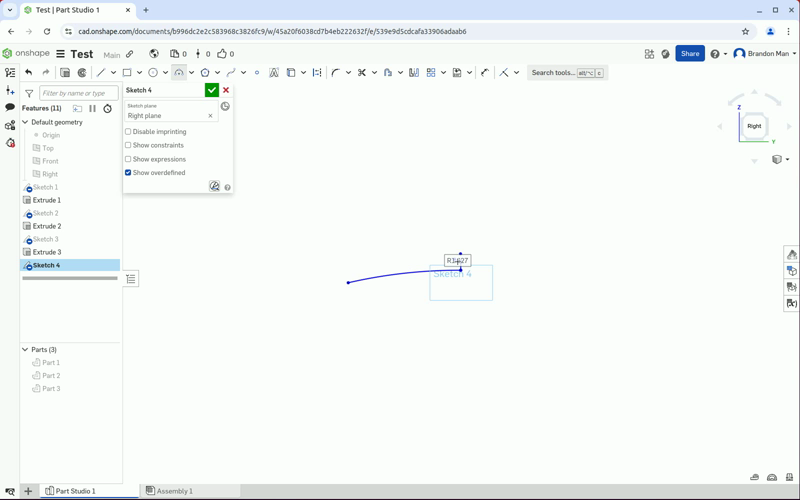
mouse_move(454, 259)
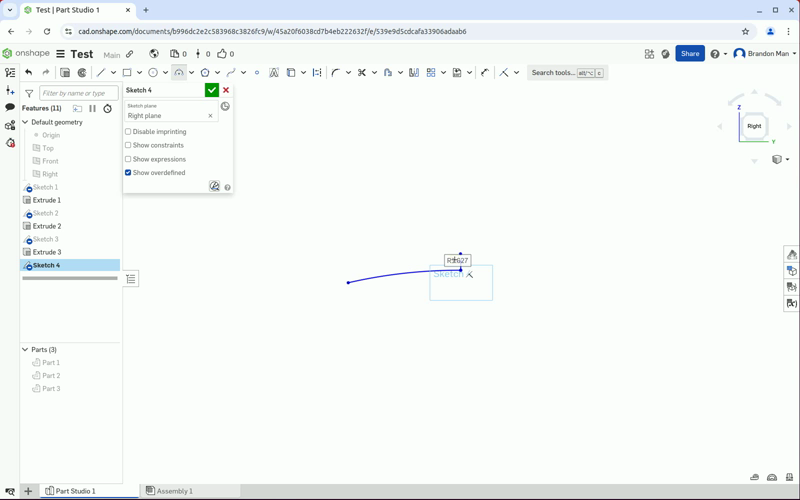
scroll(6)
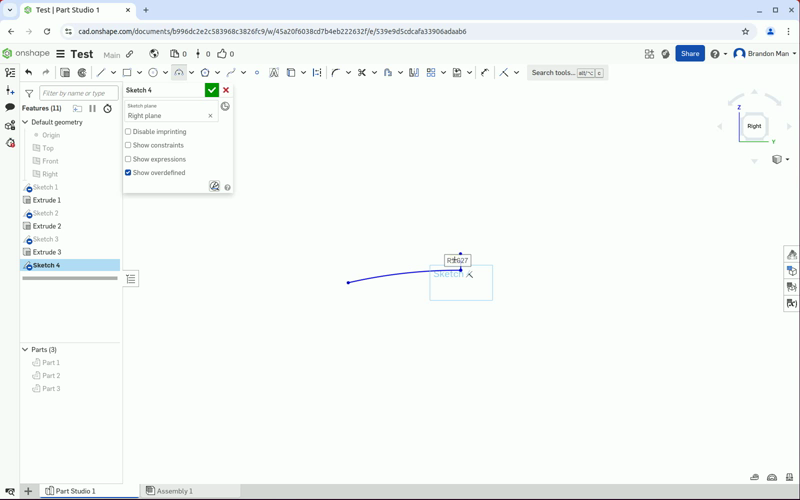
scroll(6)
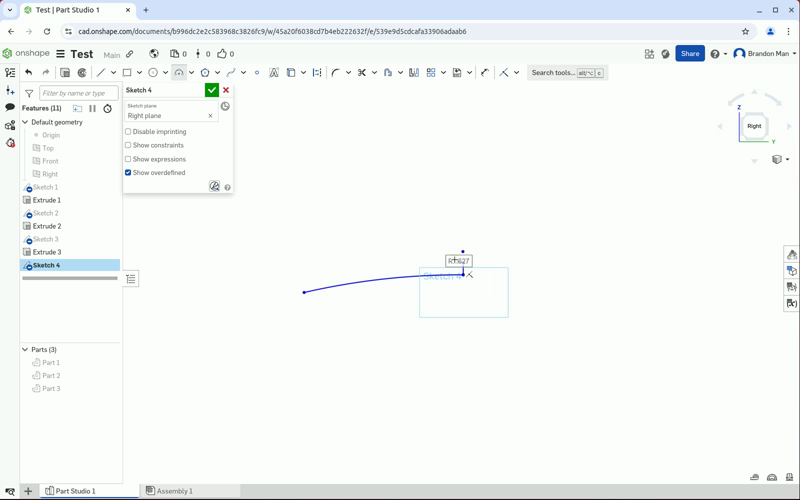
scroll(6)
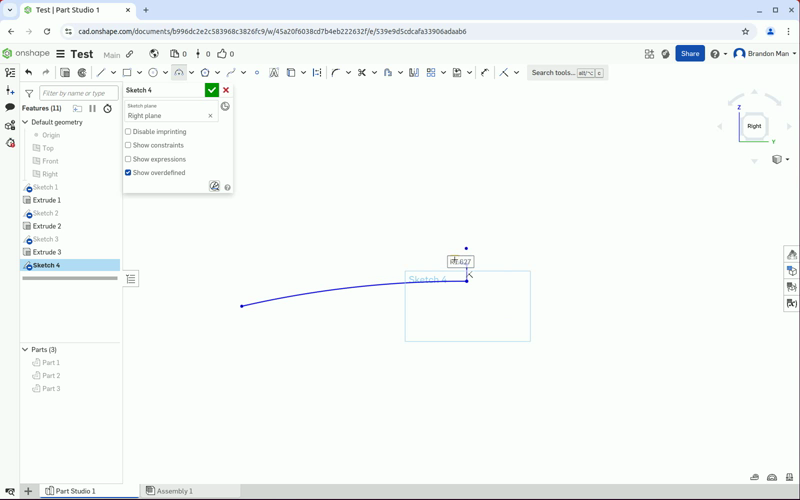
scroll(6)
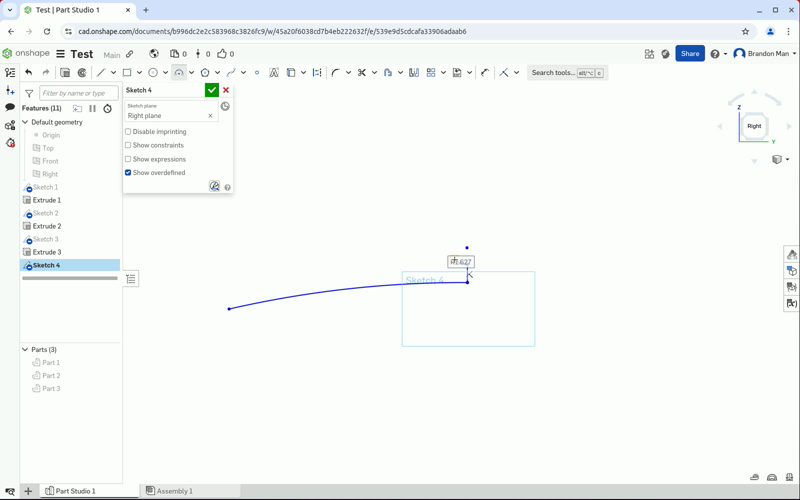
scroll(6)
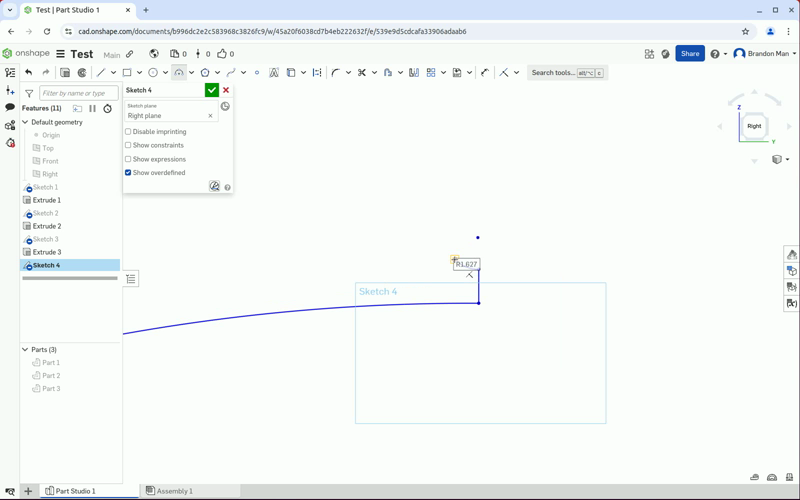
scroll(6)
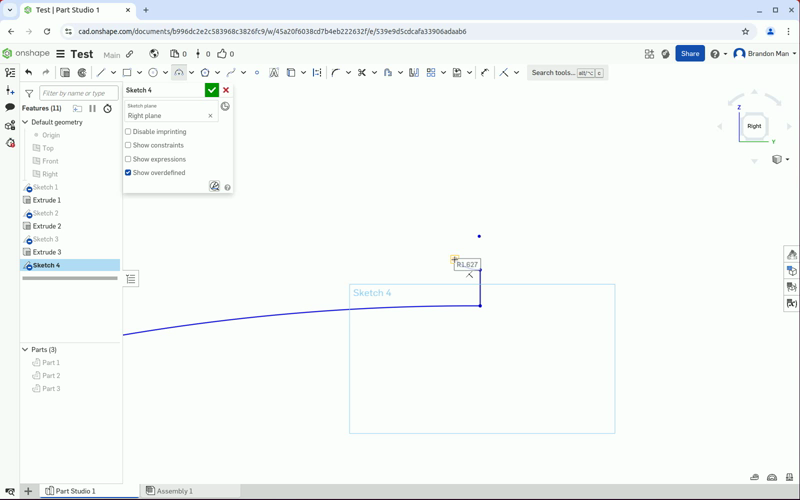
scroll(6)
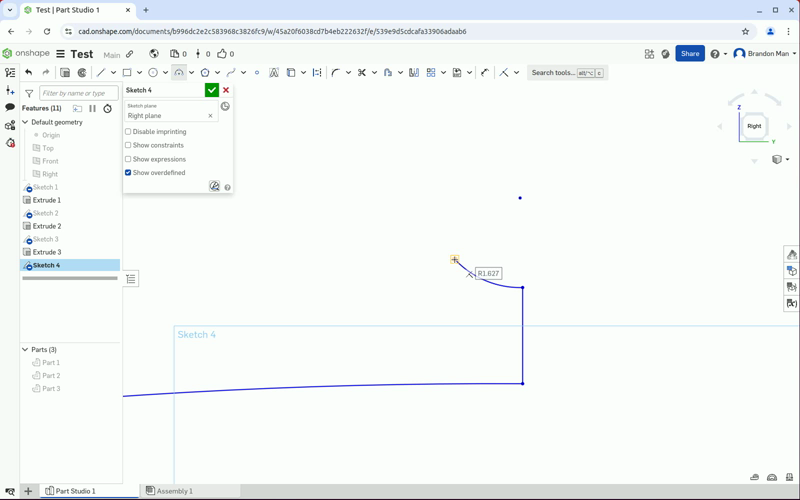
click(454, 259)
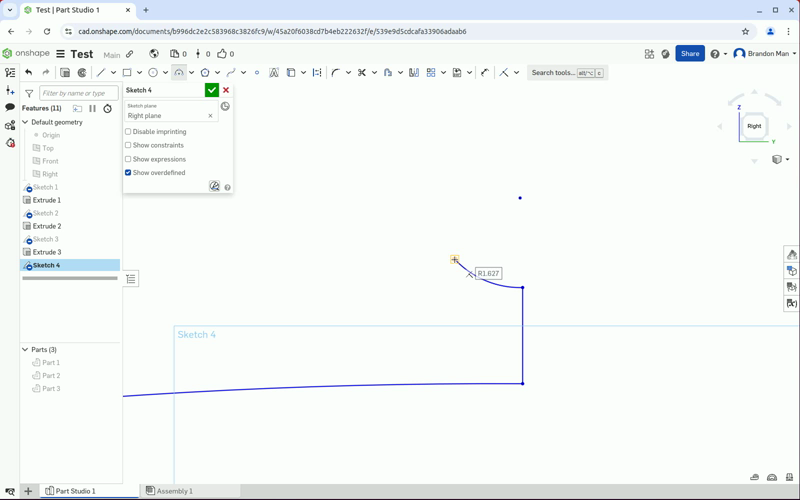
scroll(-6)
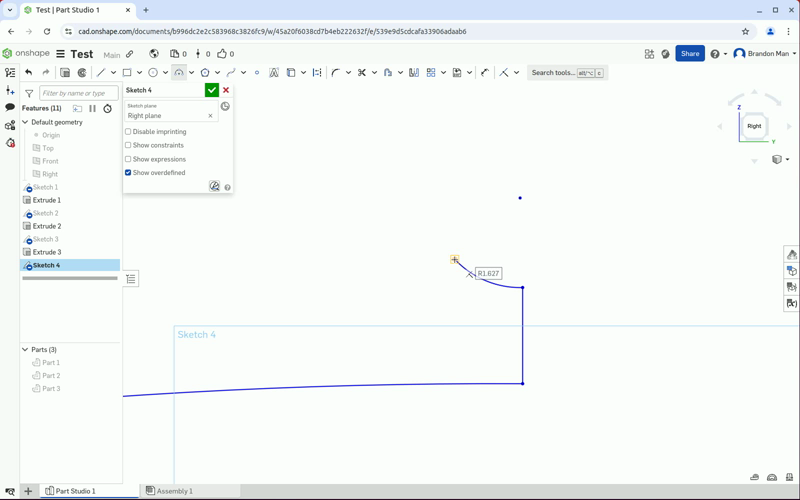
scroll(-6)
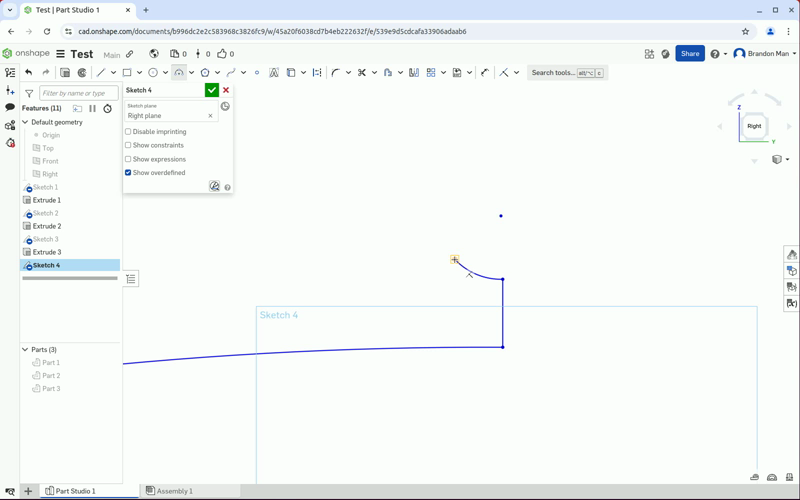
scroll(-6)
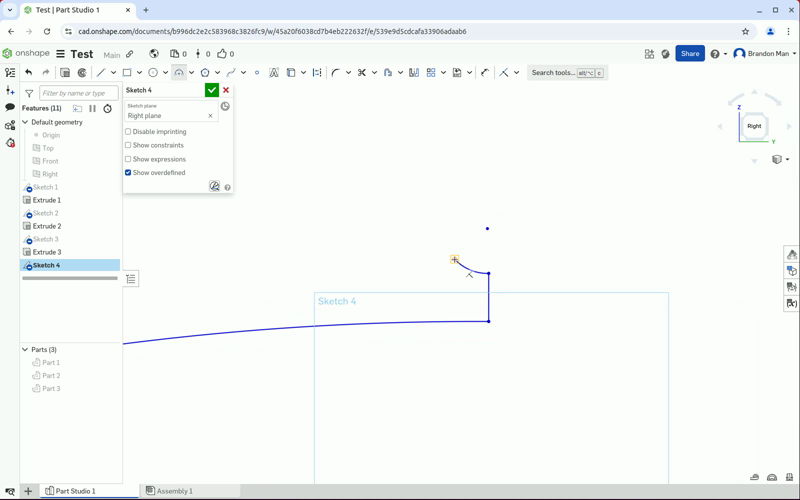
scroll(-6)
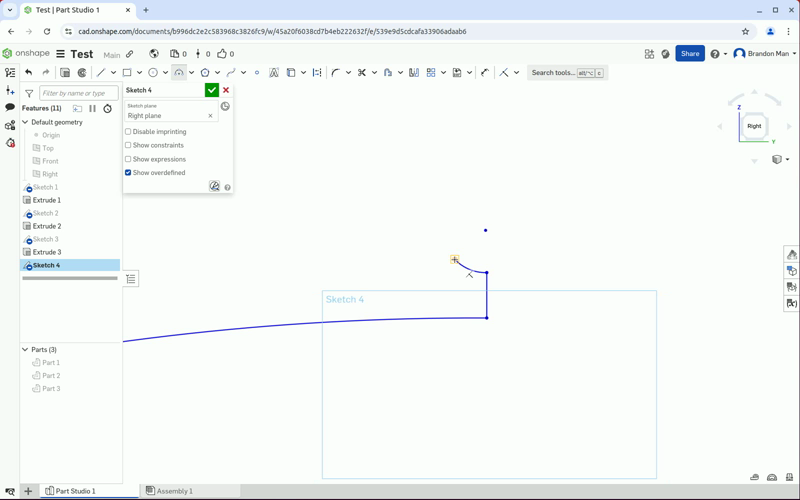
scroll(-6)
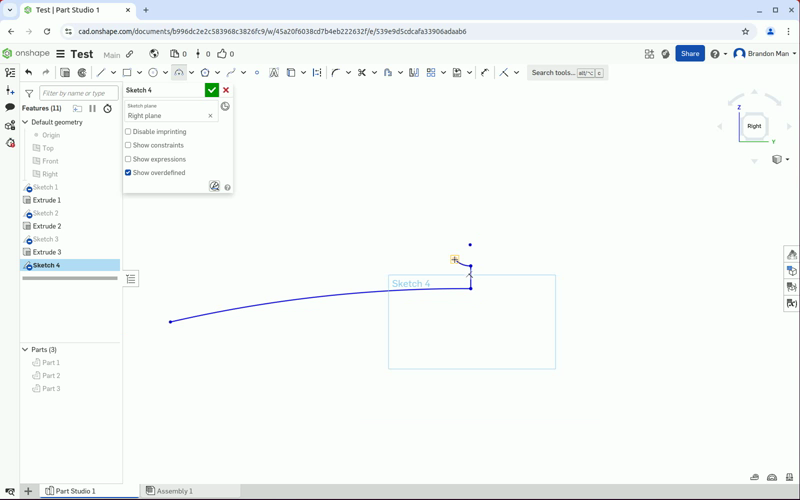
scroll(-6)
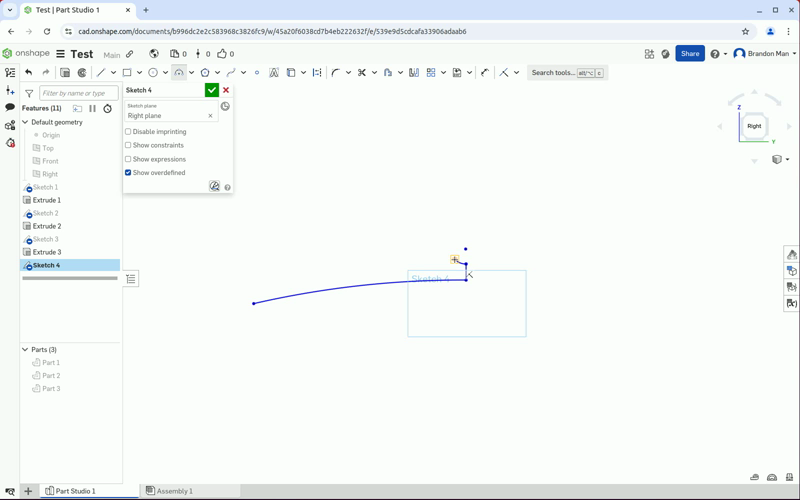
scroll(-6)
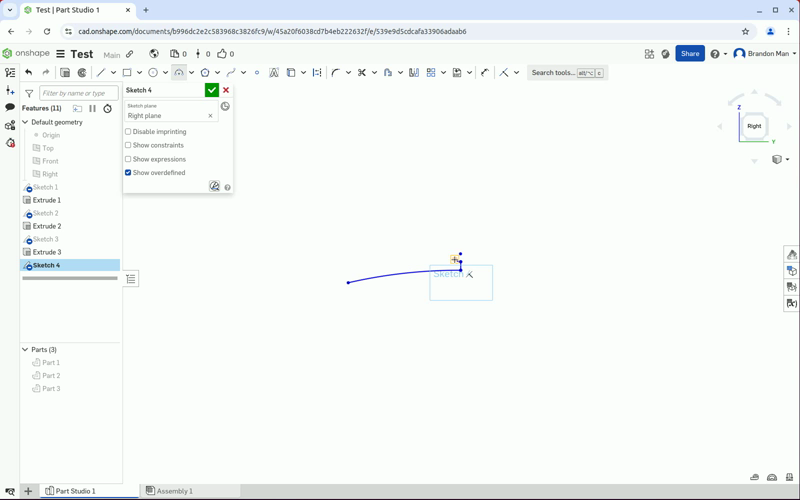
key_down(shift)
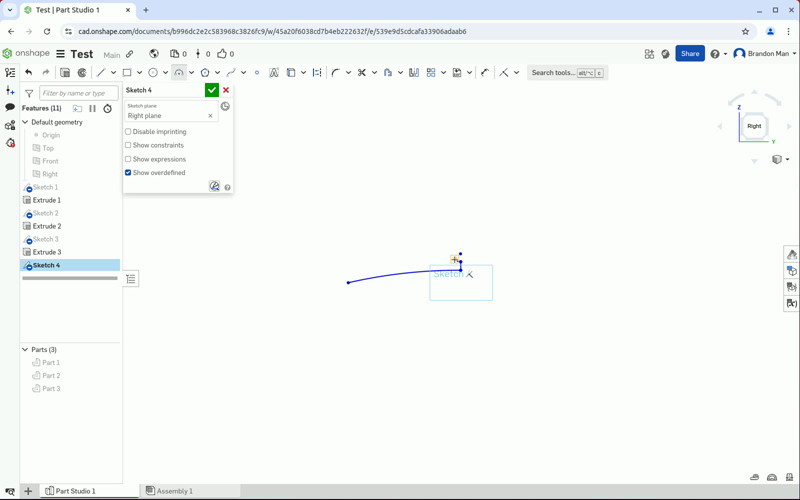
mouse_move(348, 271)
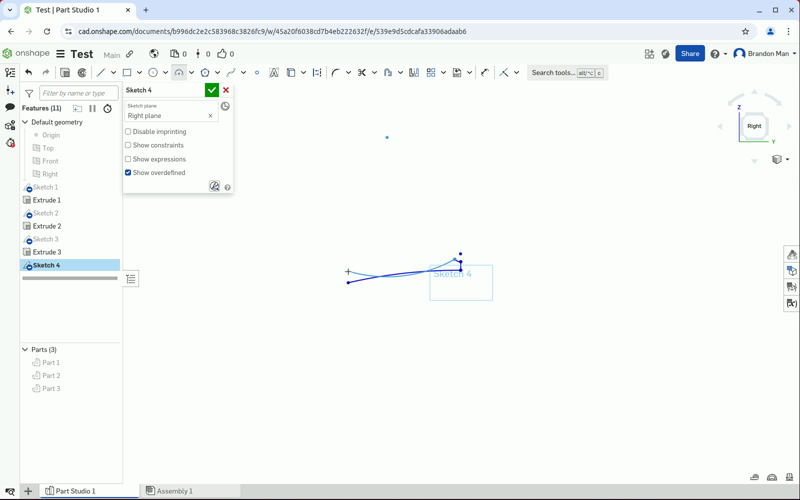
click(348, 271)
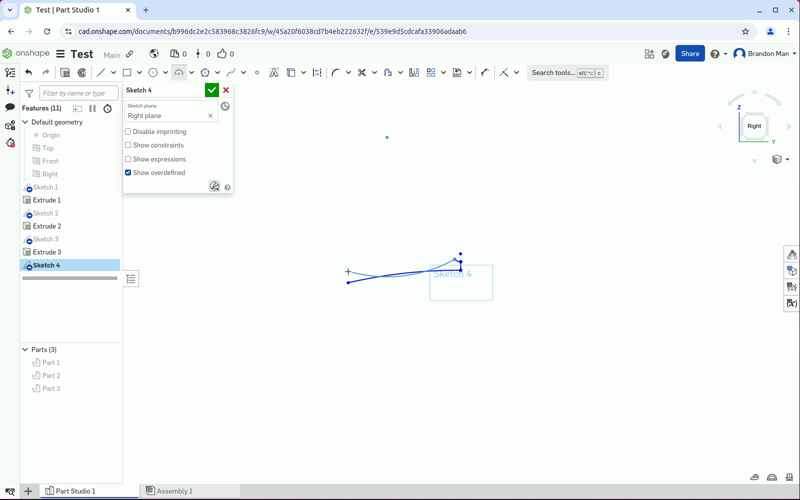
mouse_move(401, 262)
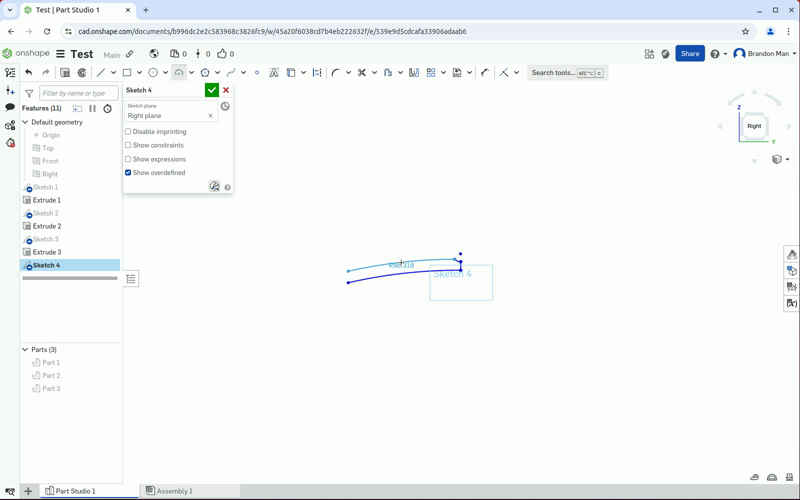
click(401, 262)
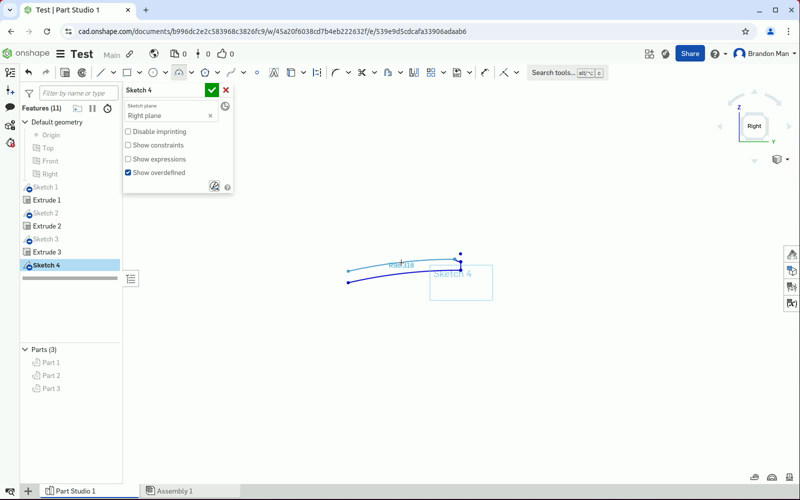
key_up(shift)
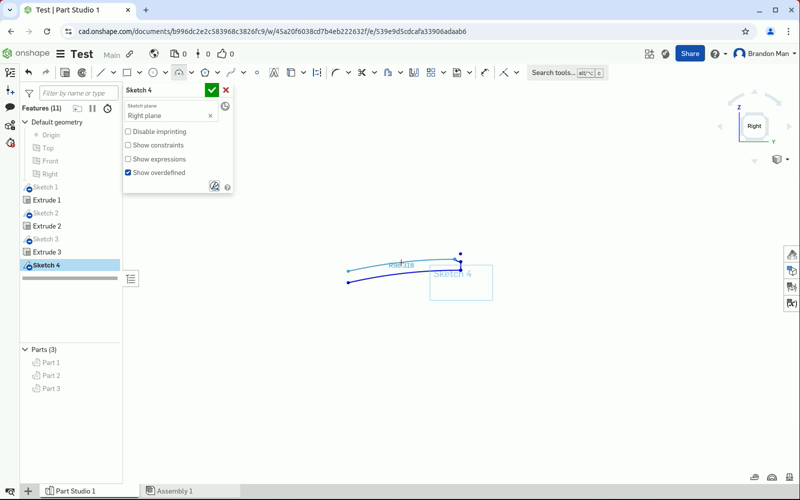
key(esc)
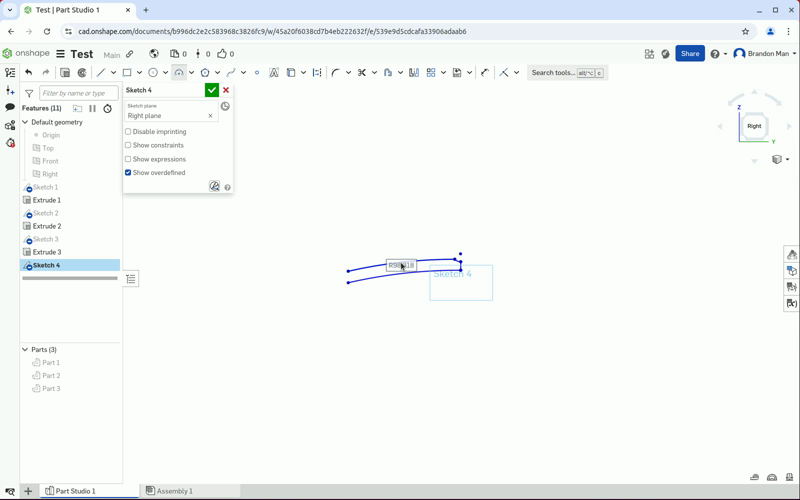
key(l)
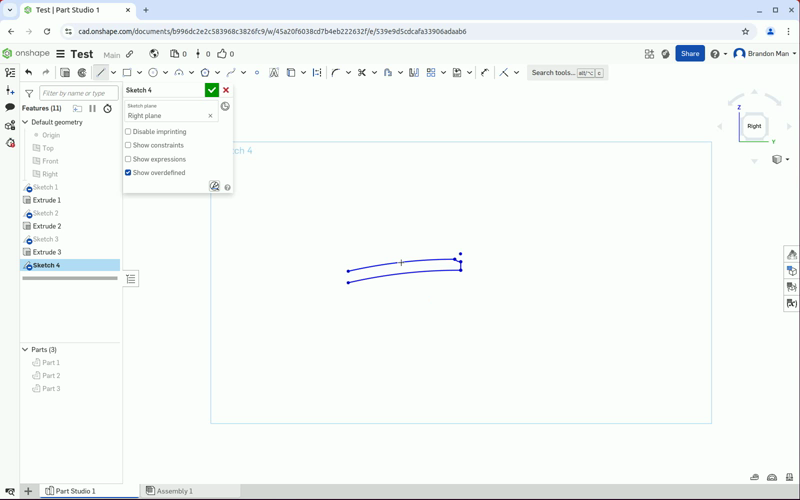
mouse_move(348, 271)
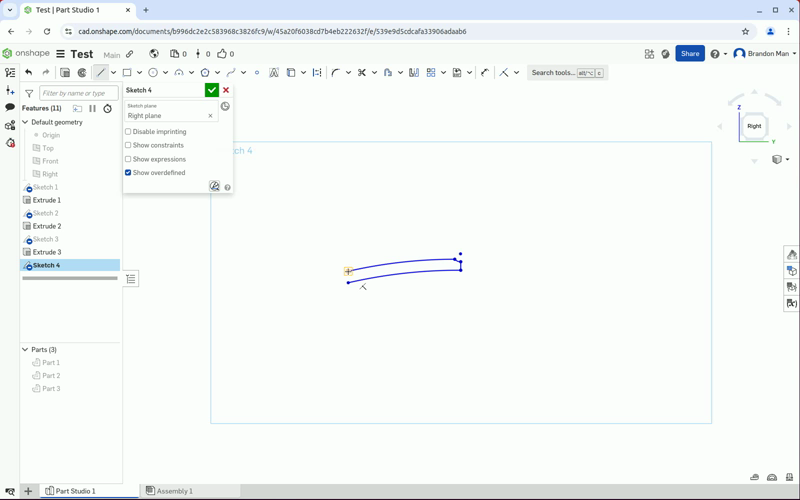
click(348, 271)
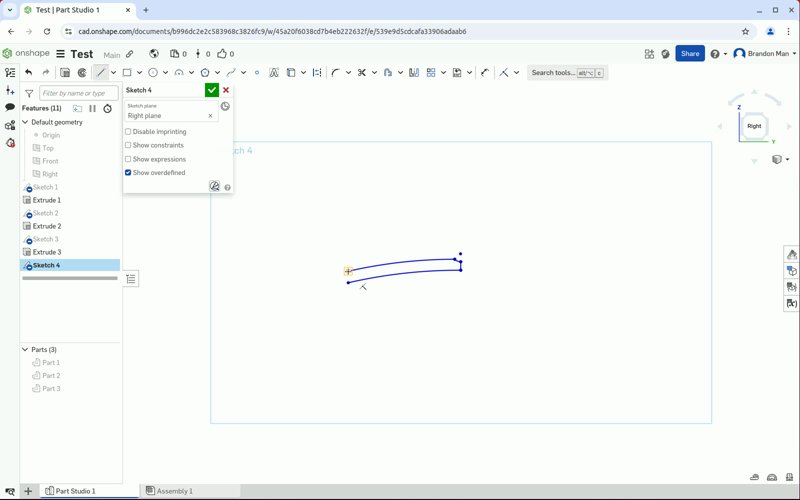
mouse_move(378, 271)
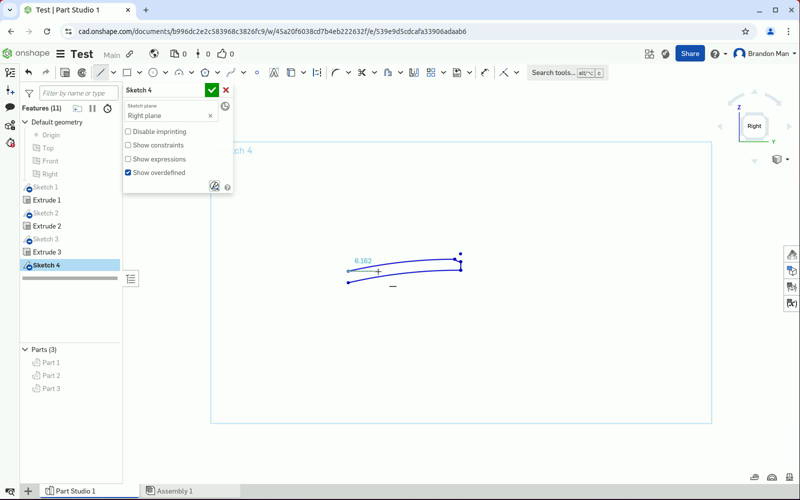
key_down(shift)
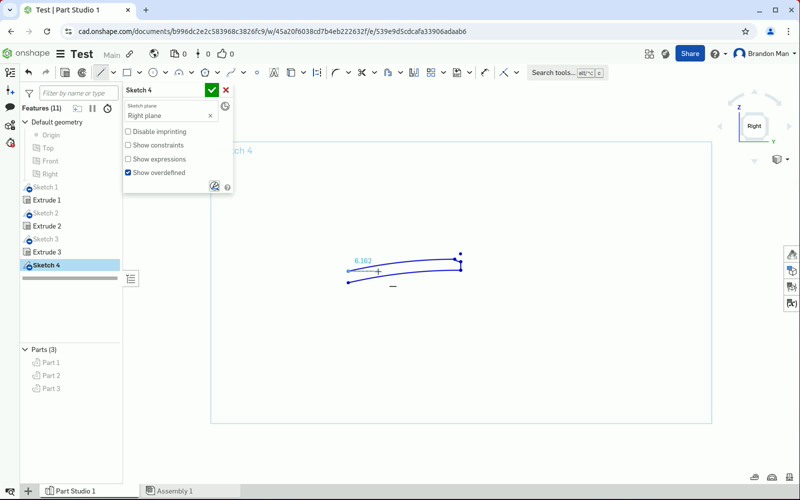
mouse_move(348, 282)
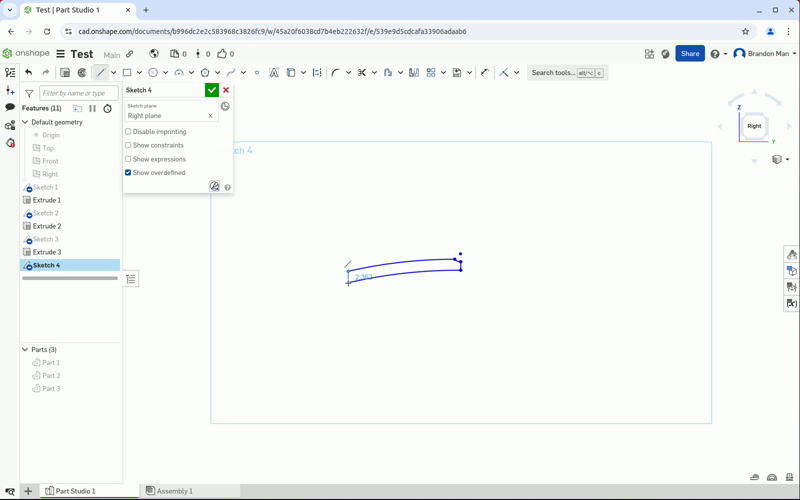
key_up(shift)
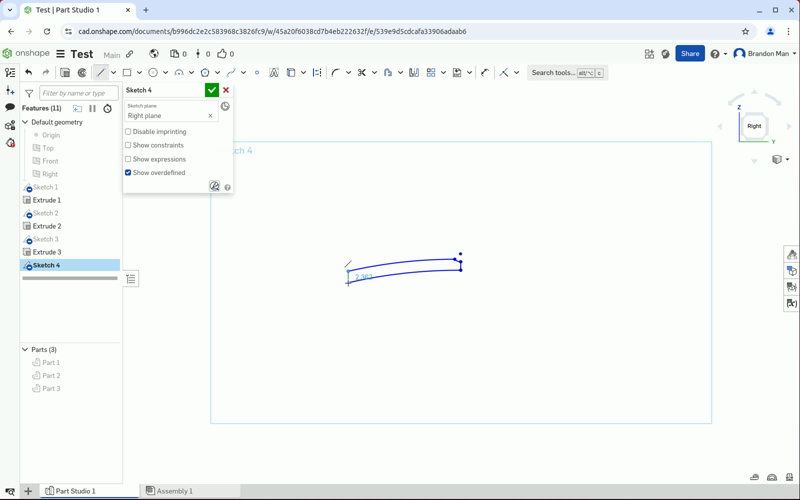
click(348, 282)
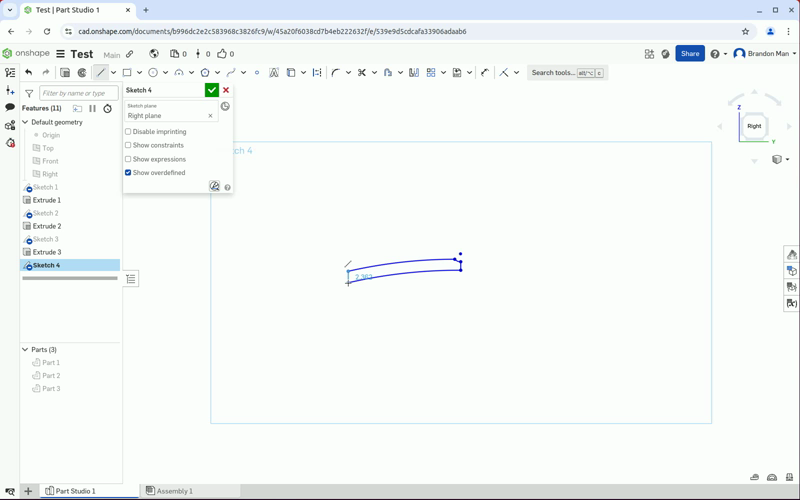
key(esc)
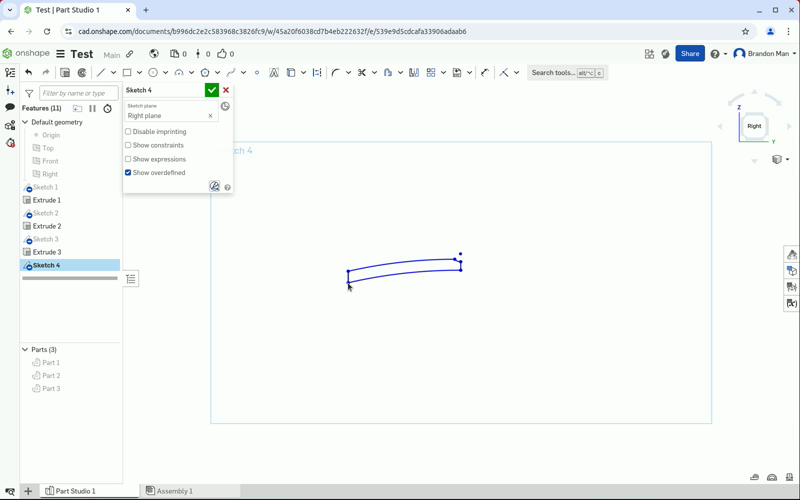
mouse_move(381, 271)
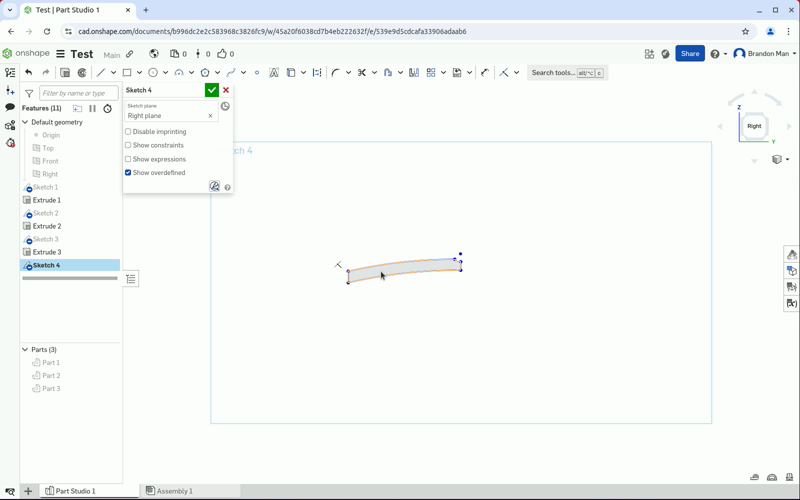
scroll(6)
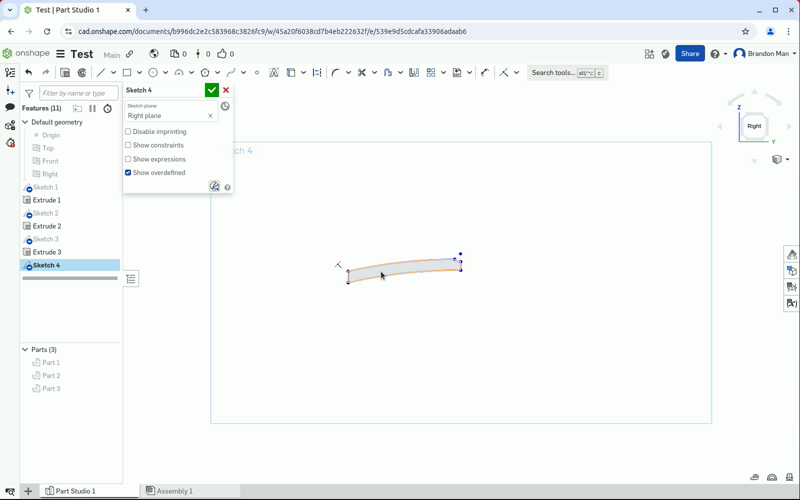
scroll(6)
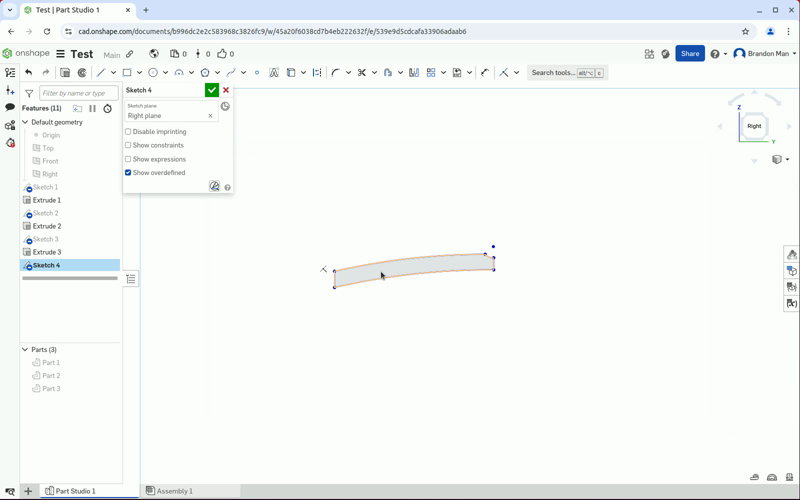
scroll(6)
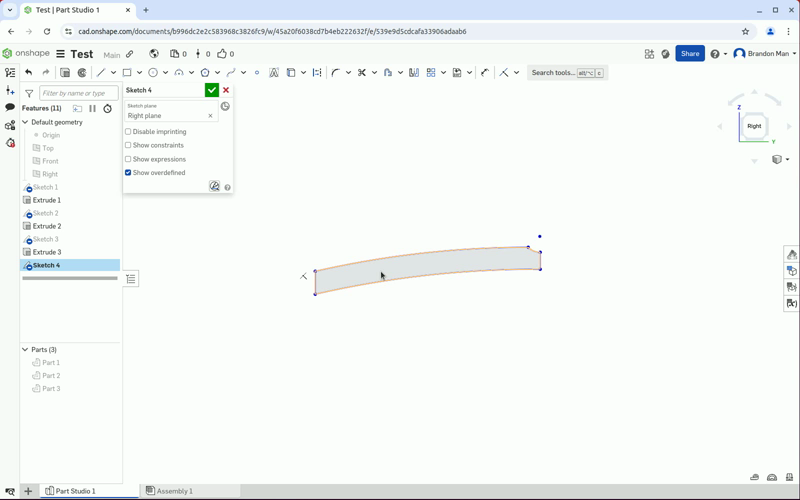
scroll(6)
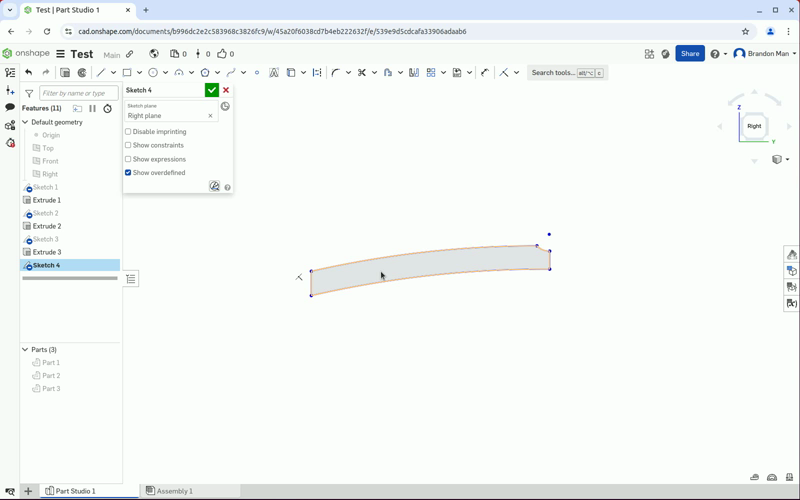
scroll(6)
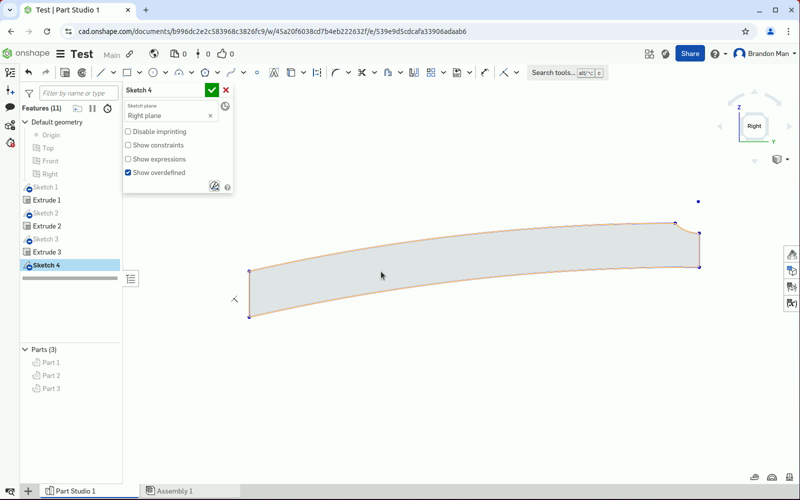
scroll(6)
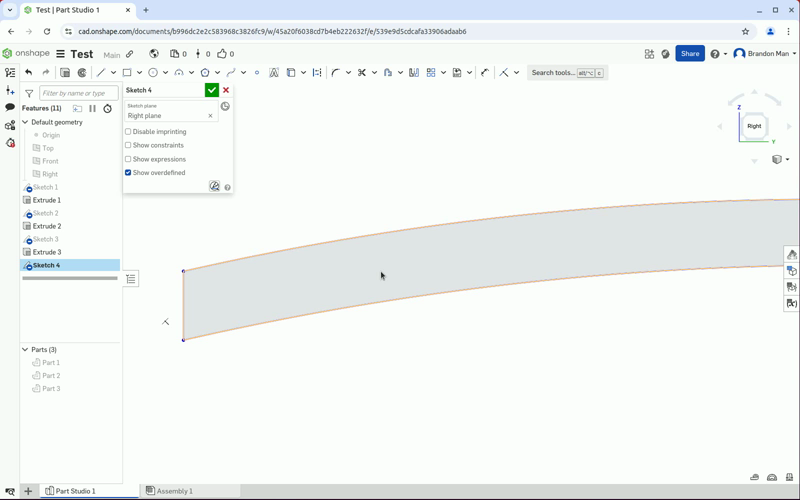
scroll(6)
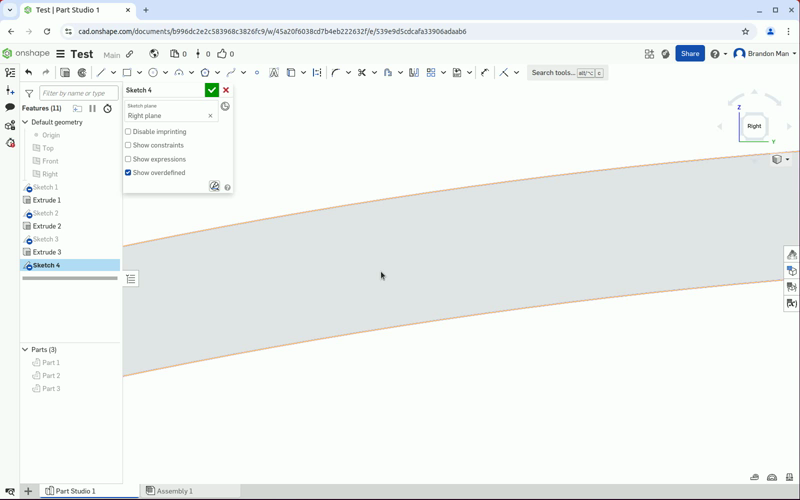
click(381, 271)
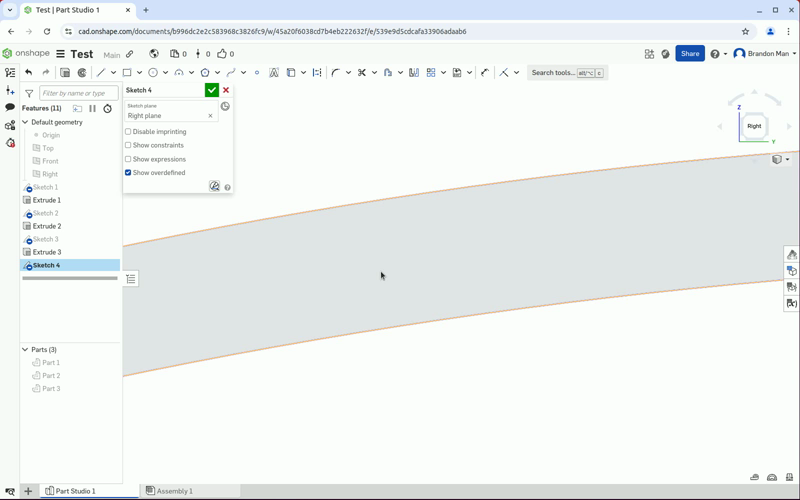
scroll(-6)
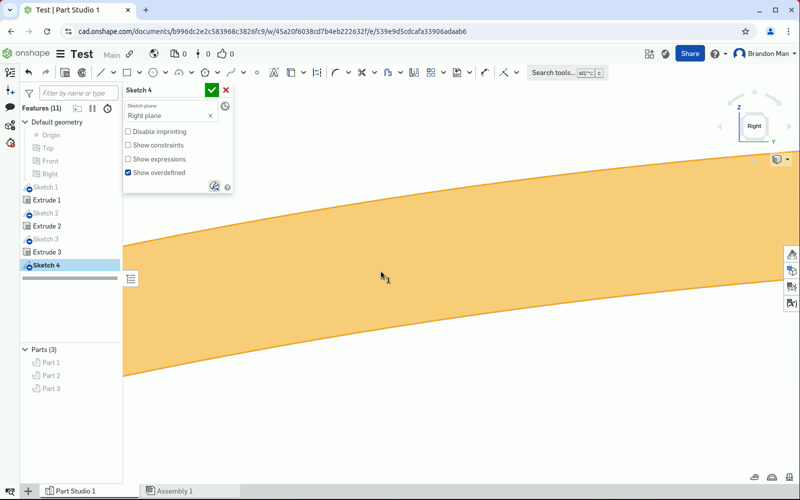
scroll(-6)
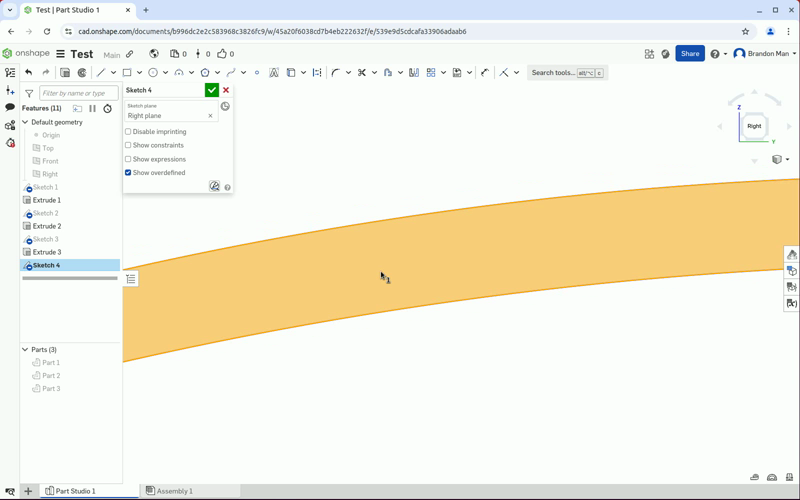
scroll(-6)
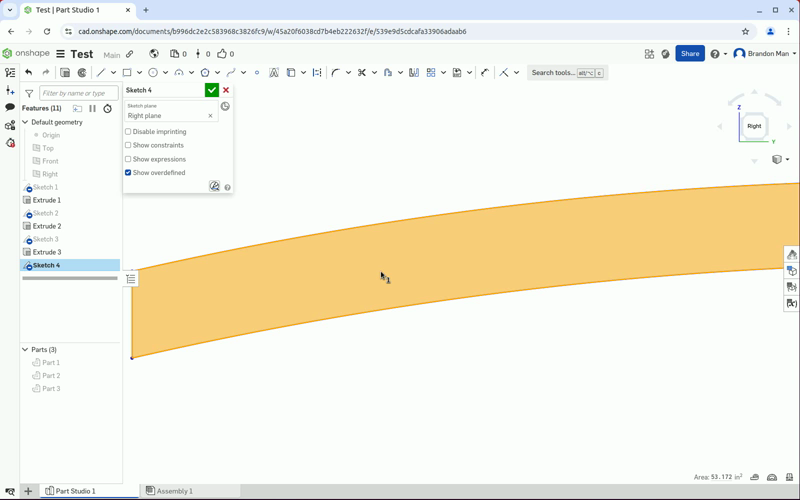
scroll(-6)
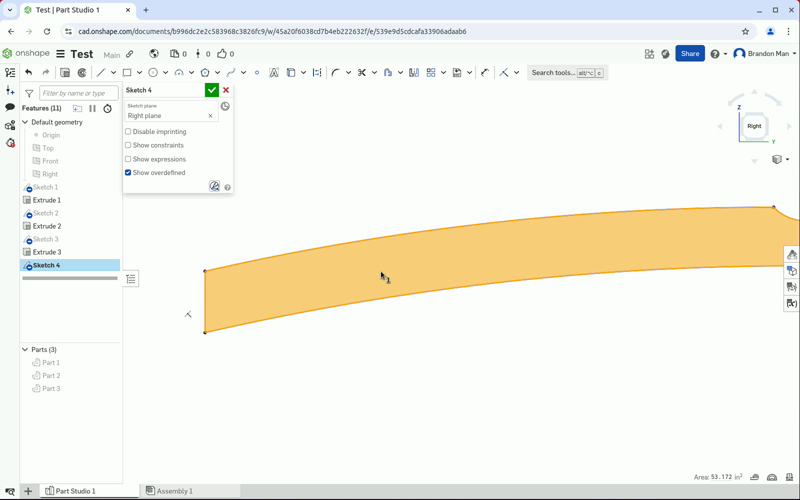
scroll(-6)
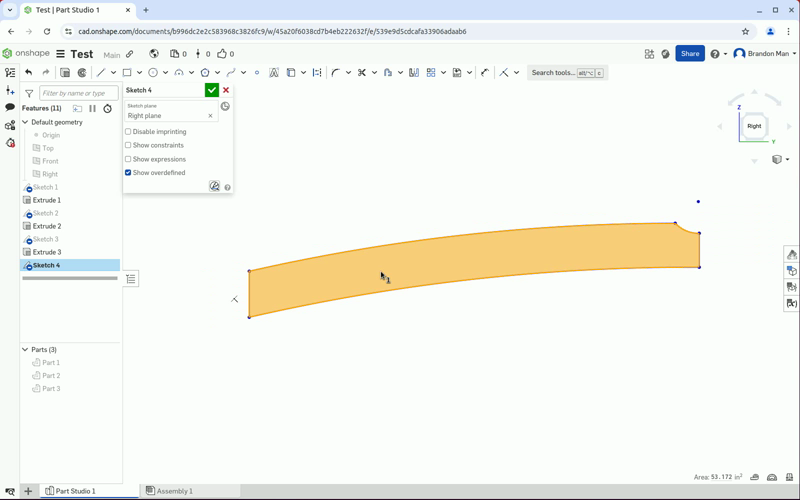
scroll(-6)
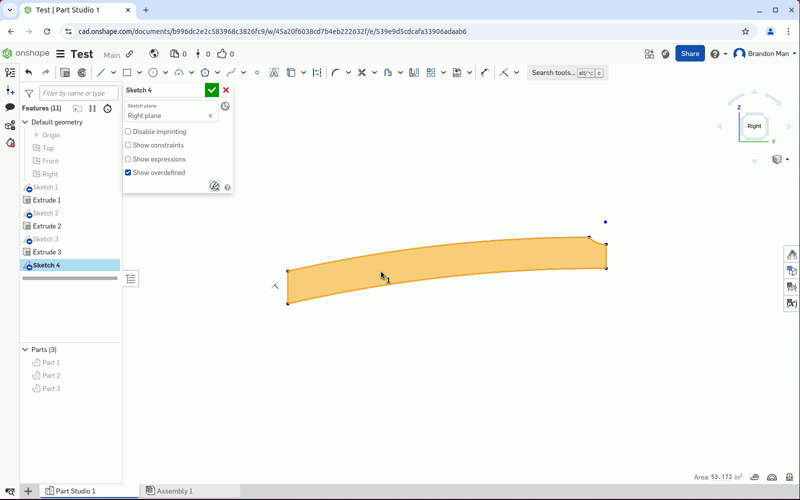
scroll(-6)
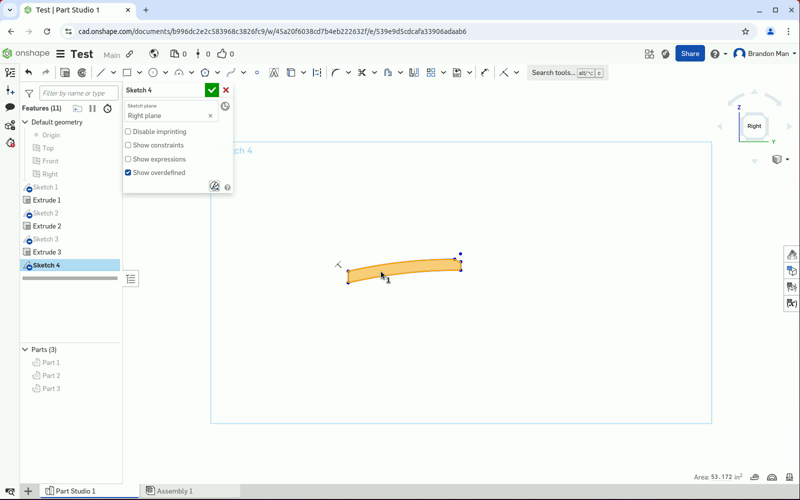
mouse_move(73, 352)
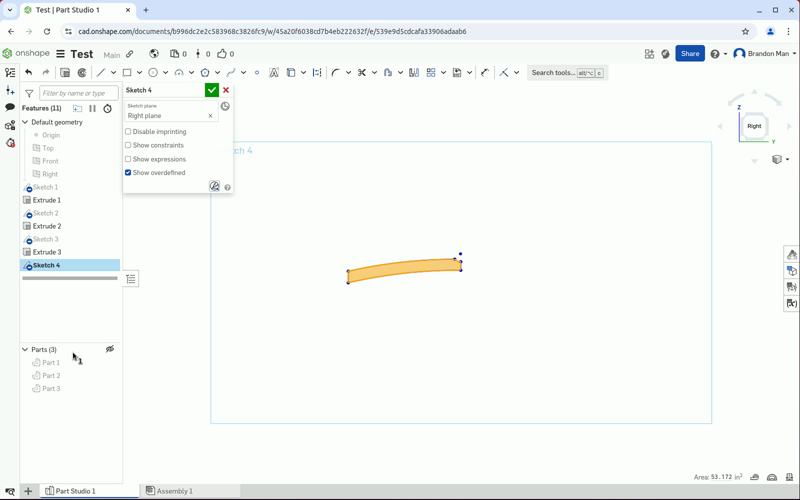
key(shift+y)
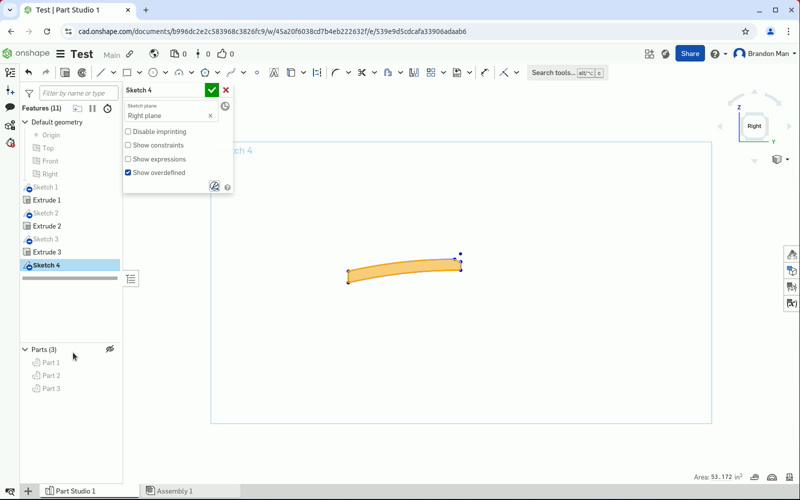
key(shift+e)
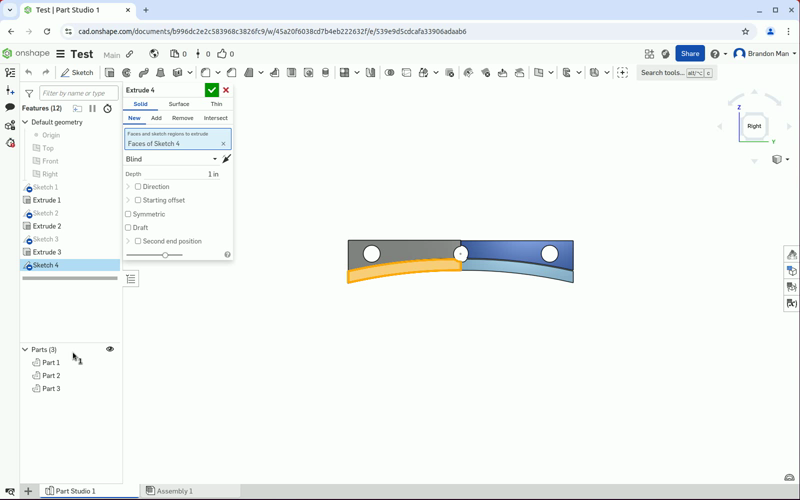
mouse_move(143, 106)
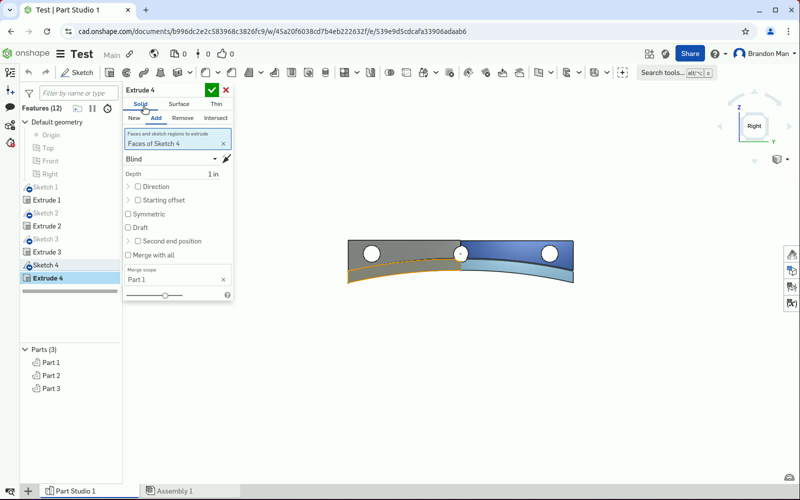
click(143, 106)
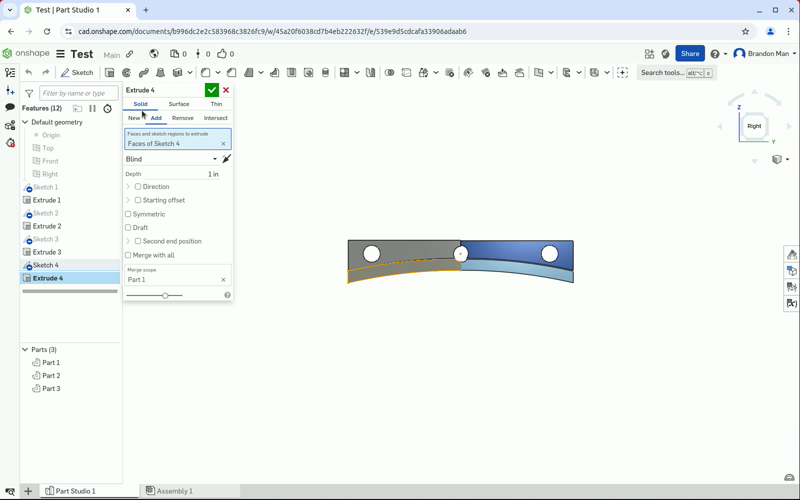
mouse_move(137, 120)
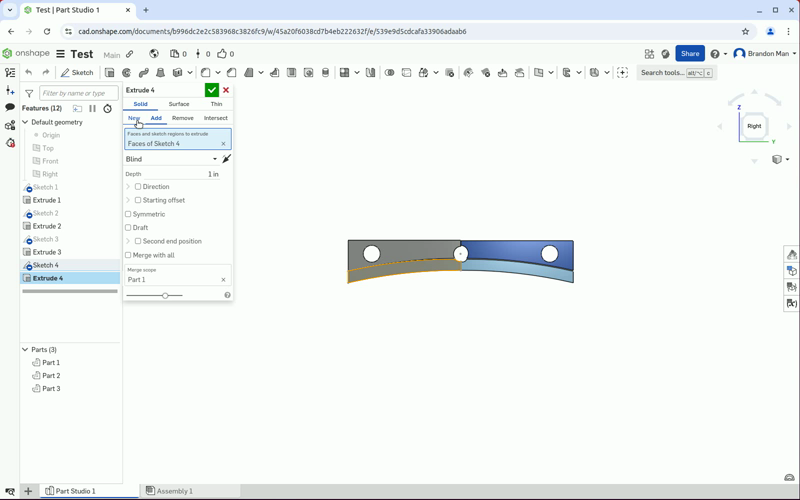
click(137, 120)
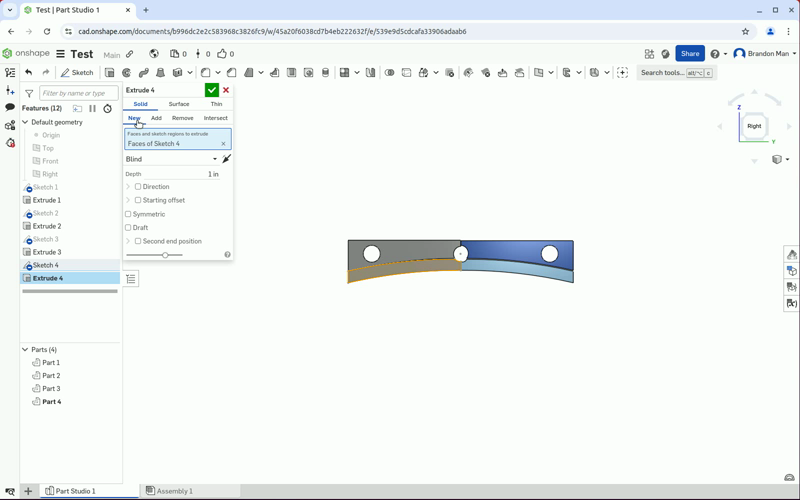
key(tab, 4)
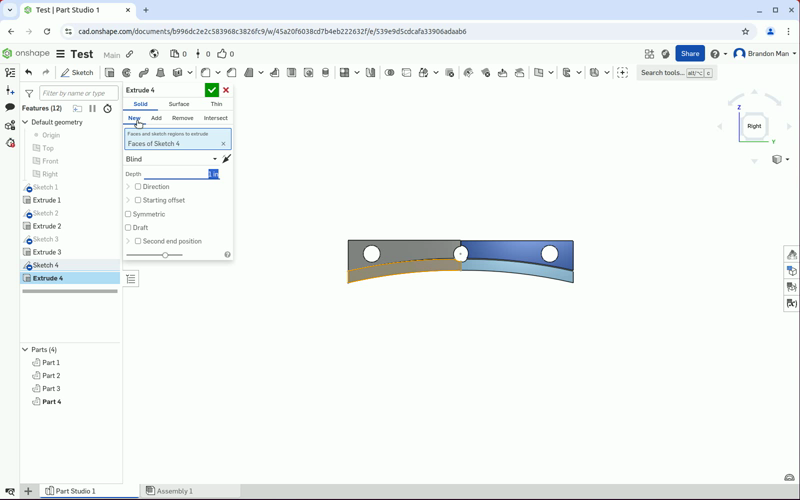
text(10.832)
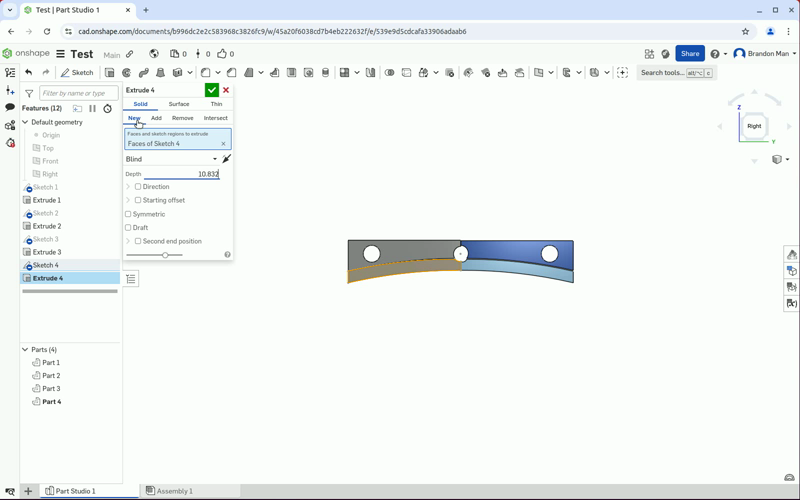
key(enter)
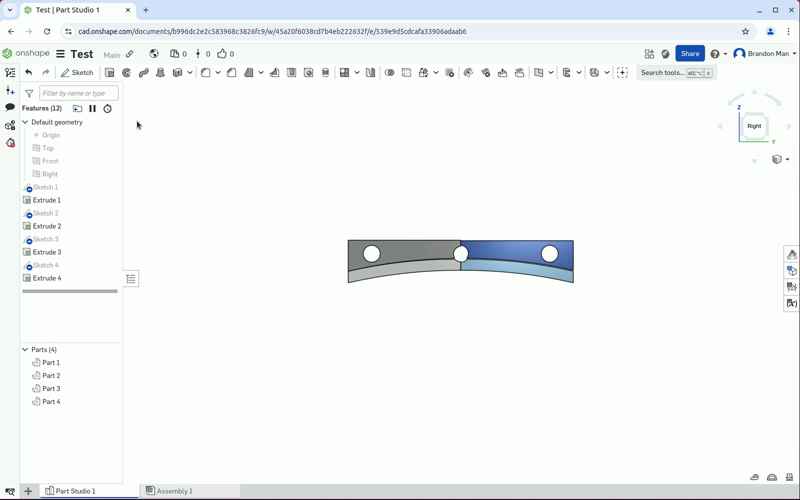
key(shift+h)
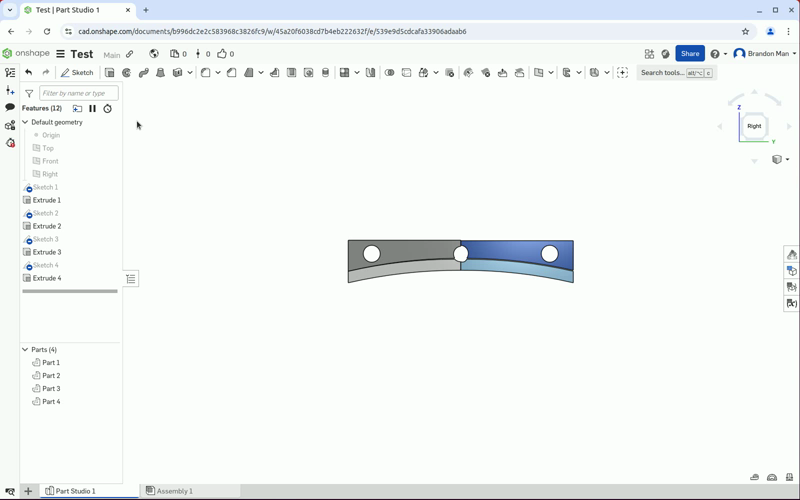
key(shift+h)
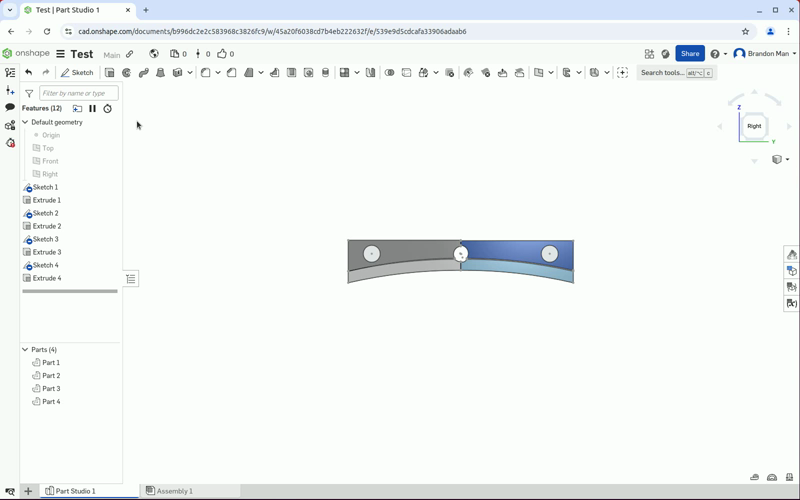
key(shift+7)
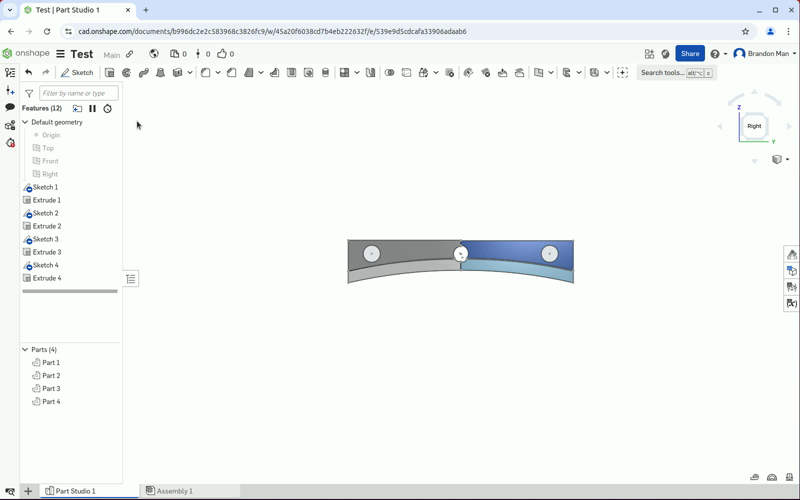
key(right, 2)
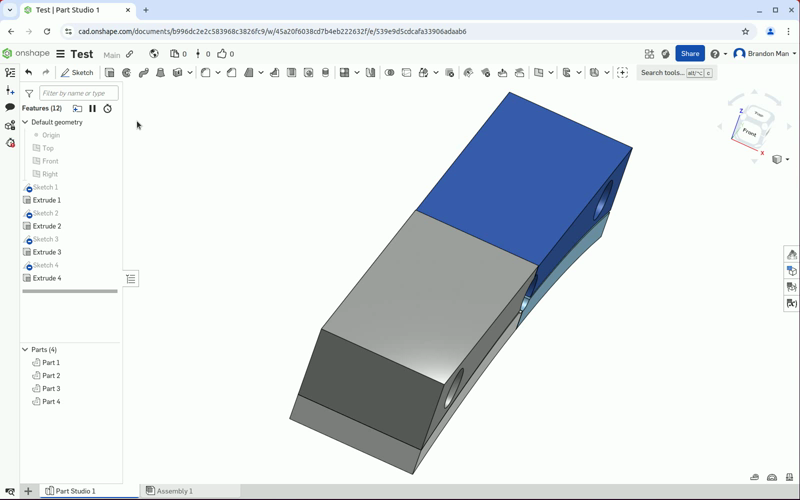
key(down, 2)
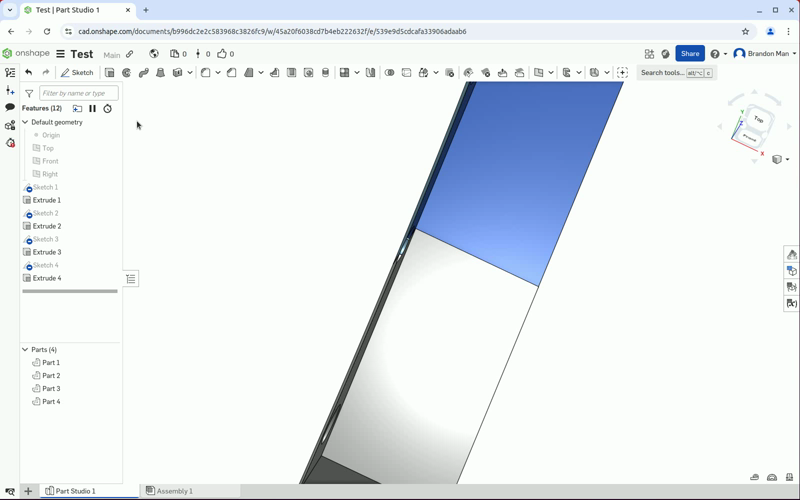
key(up, 2)
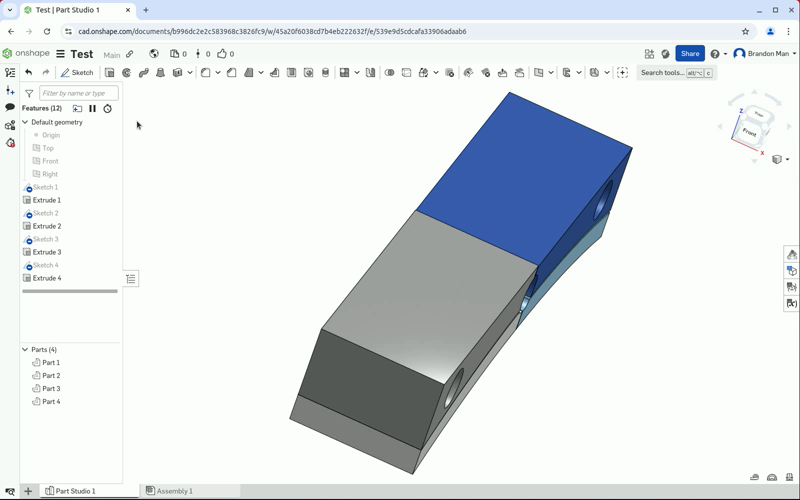
key(left, 2)
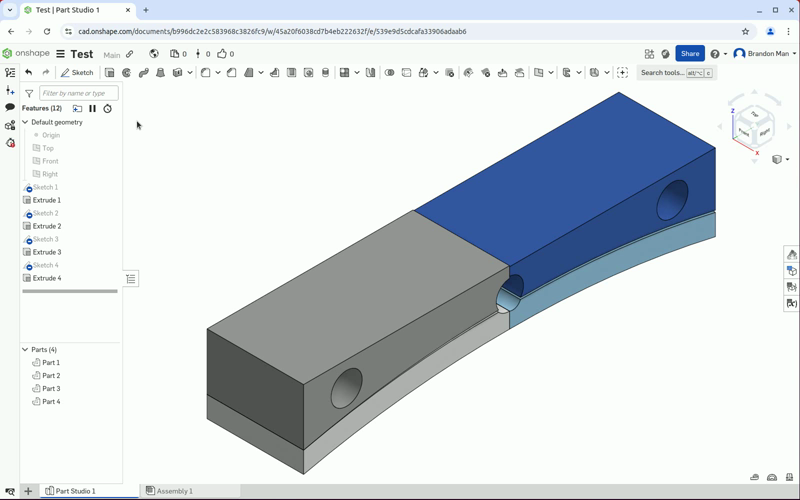
mouse_move(73, 189)
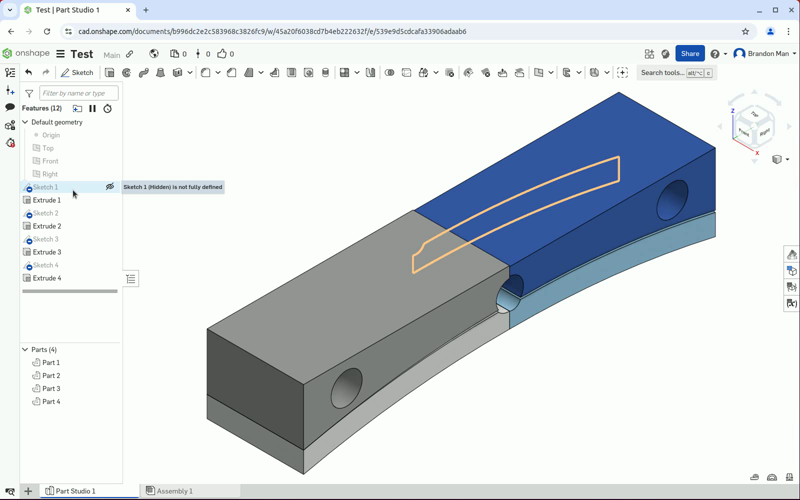
click(73, 189)